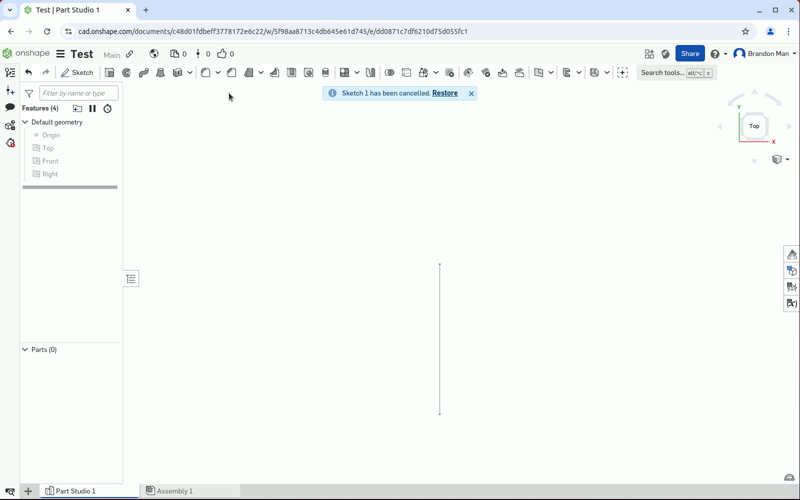
key(shift+h)
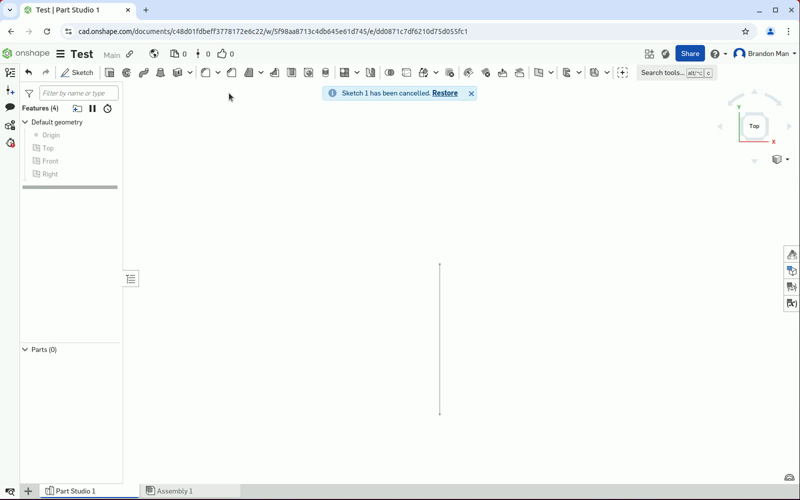
key(shift+s)
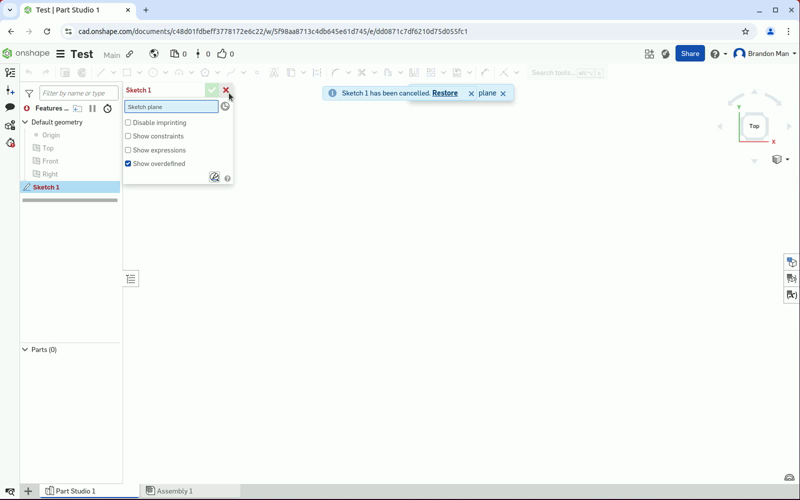
mouse_move(73, 150)
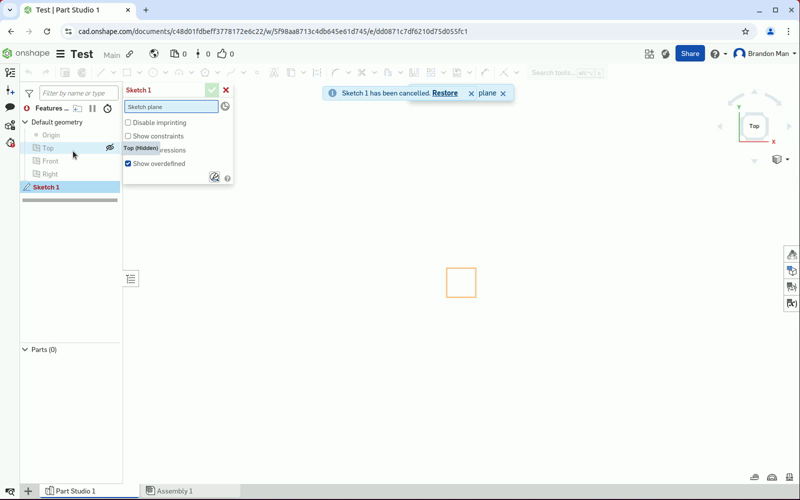
click(73, 150)
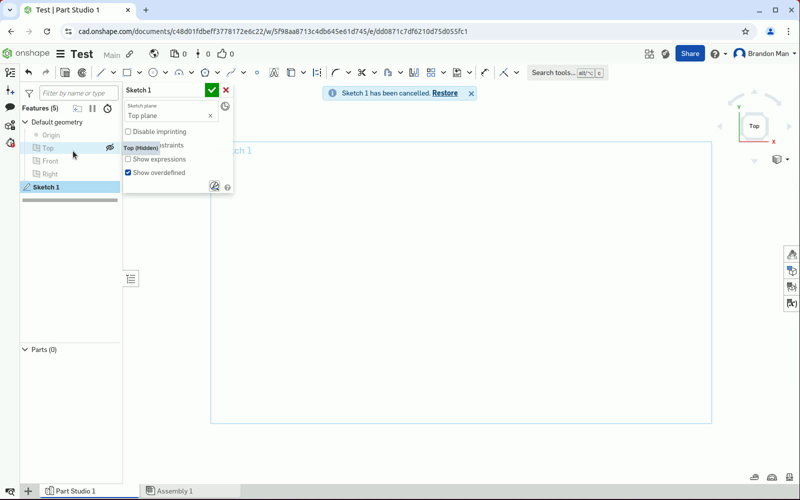
mouse_move(73, 352)
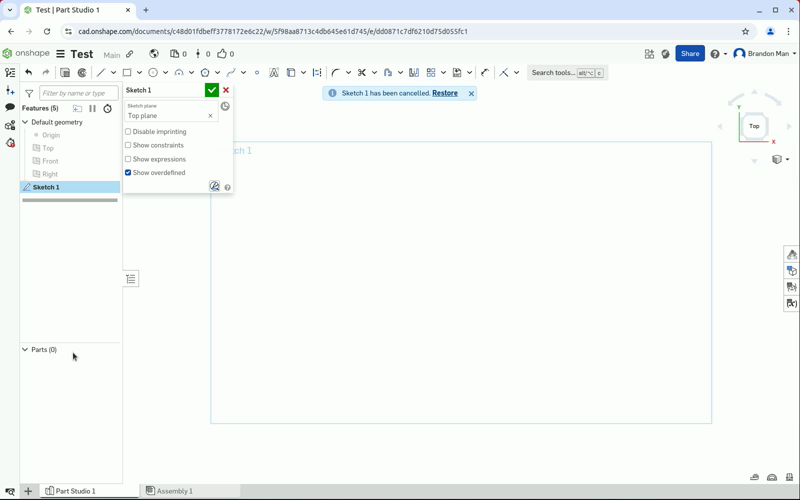
key(y)
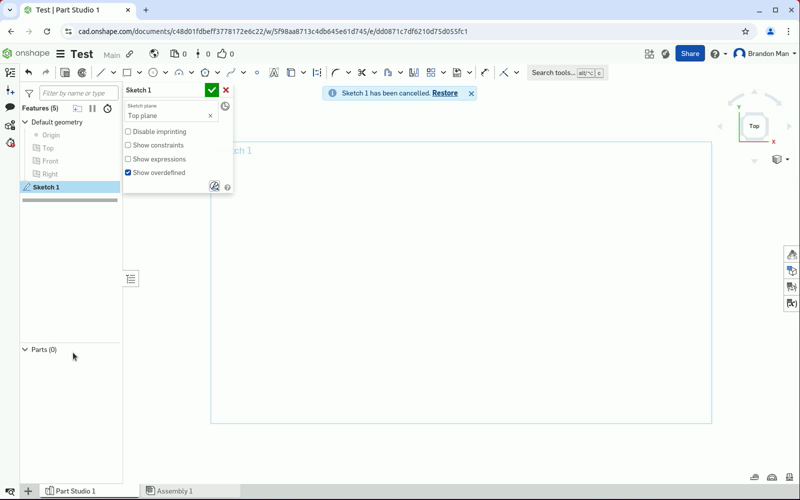
key(a)
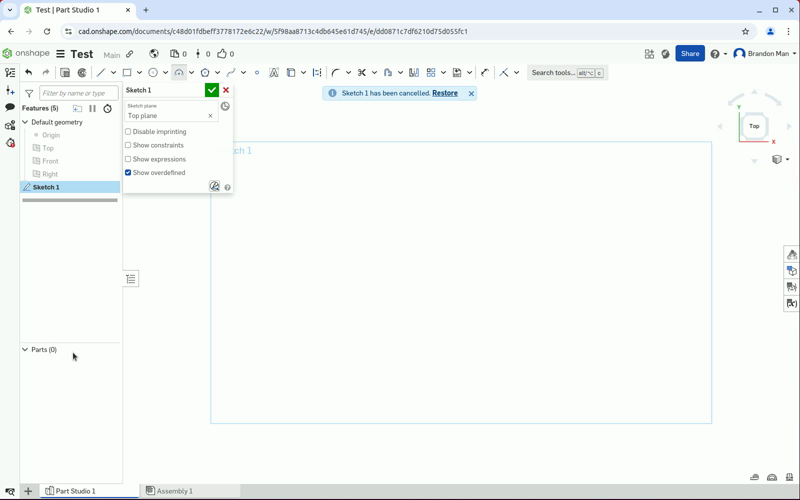
key_down(shift)
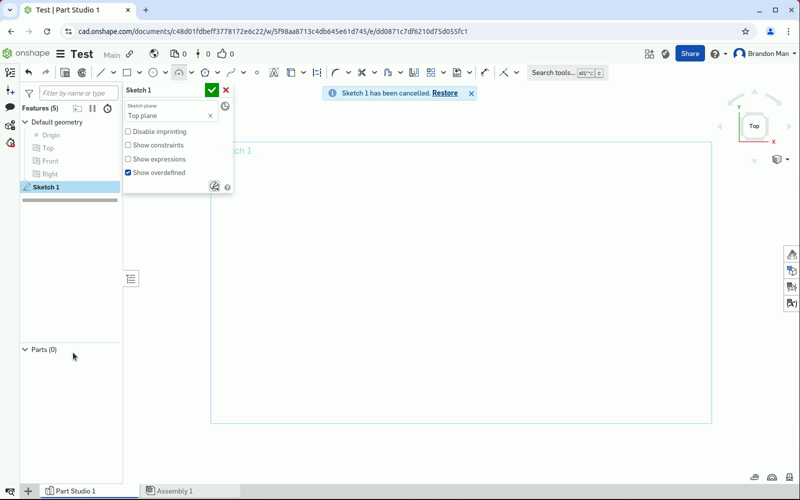
mouse_move(460, 278)
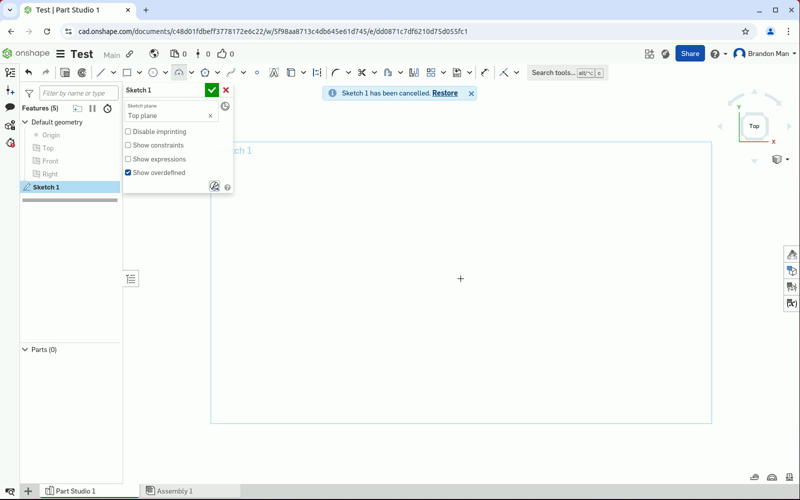
click(460, 278)
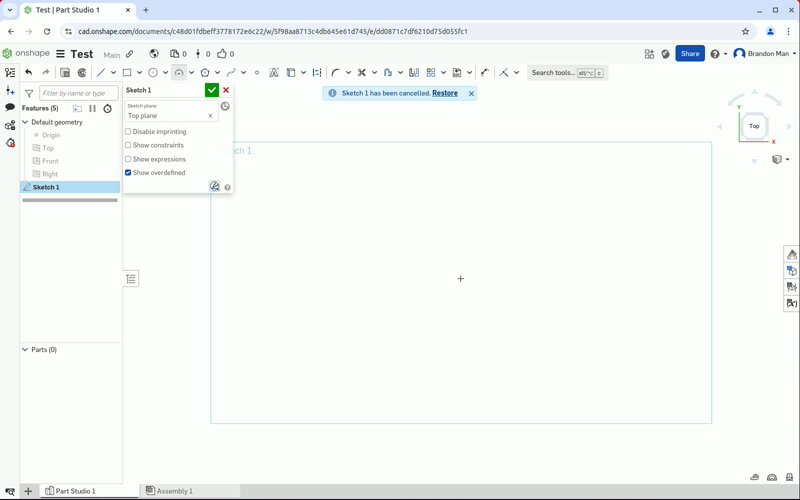
key_up(shift)
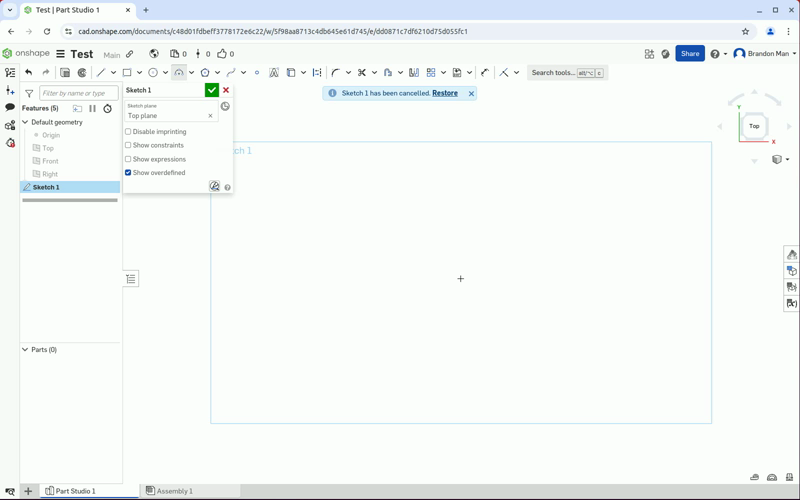
key_down(shift)
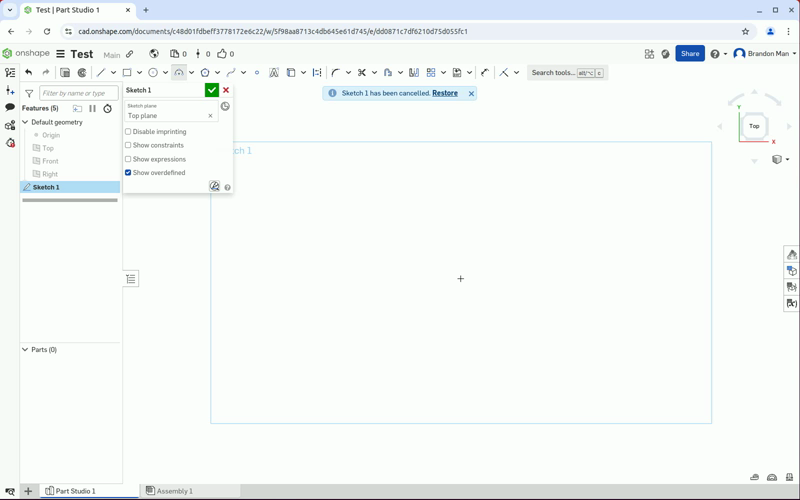
mouse_move(465, 282)
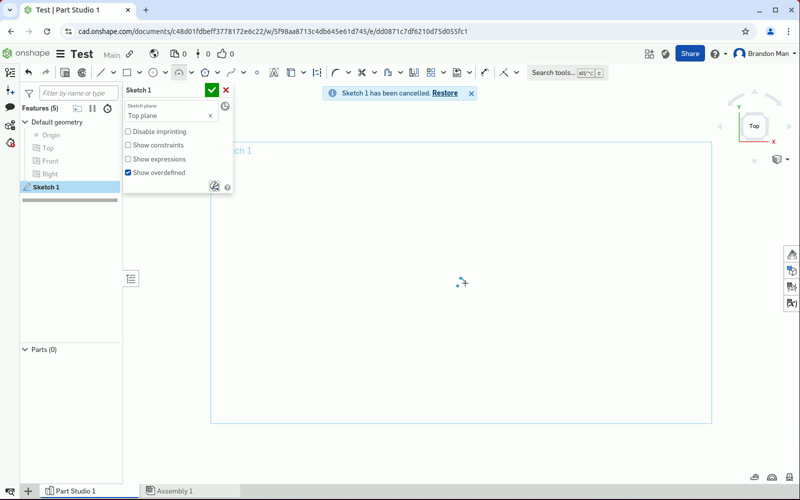
scroll(6)
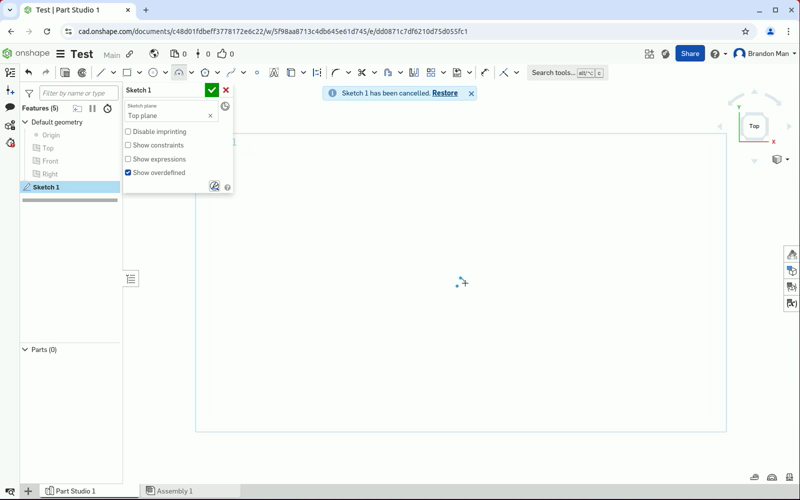
scroll(6)
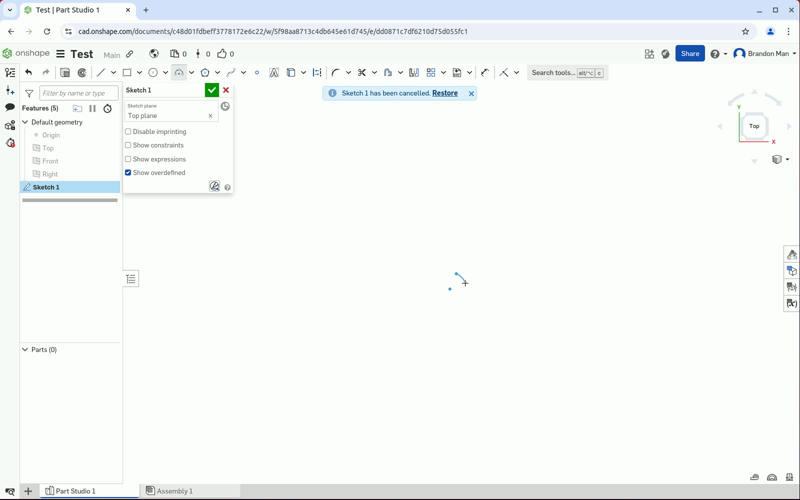
scroll(6)
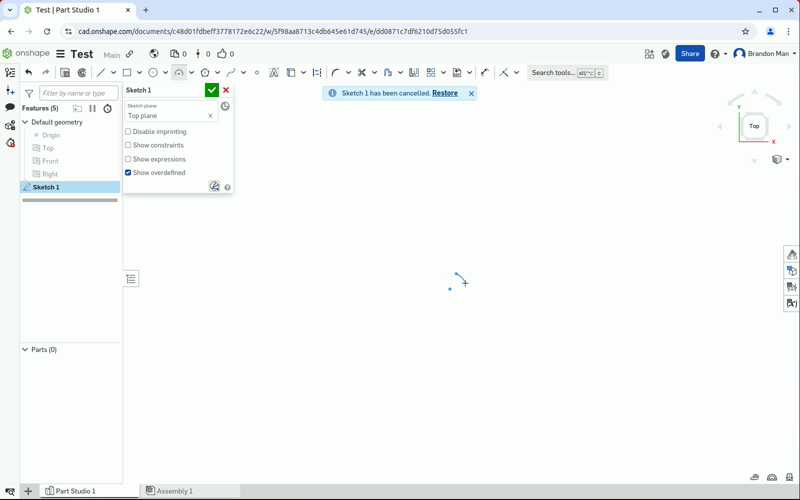
scroll(6)
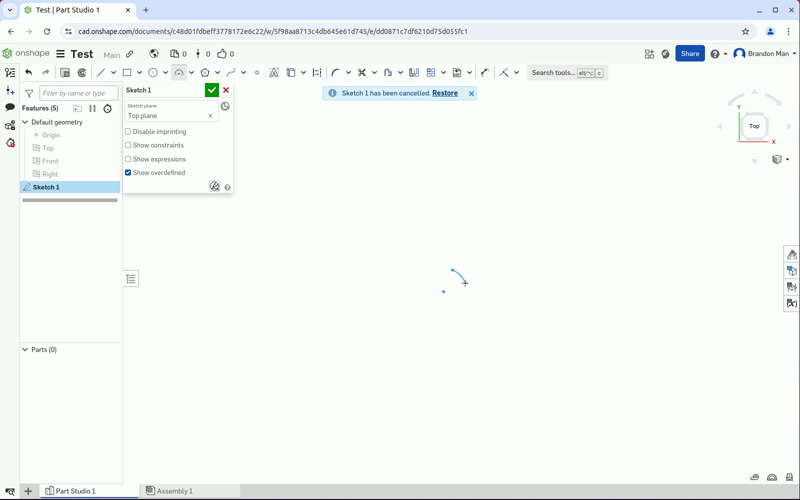
scroll(6)
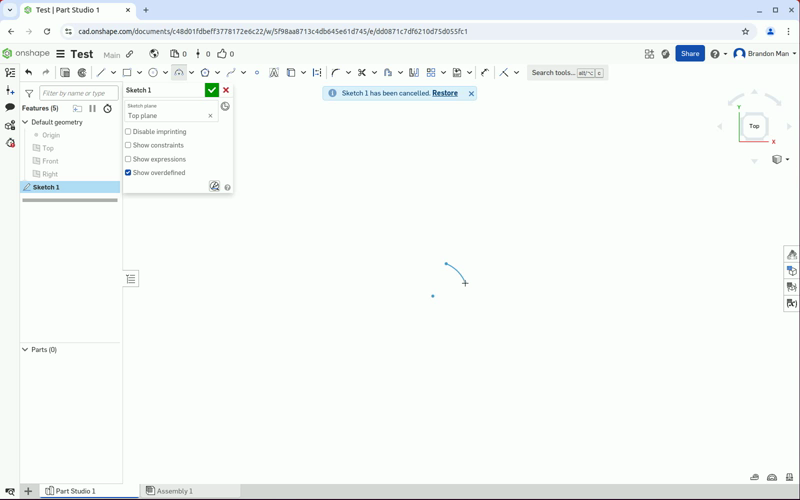
scroll(6)
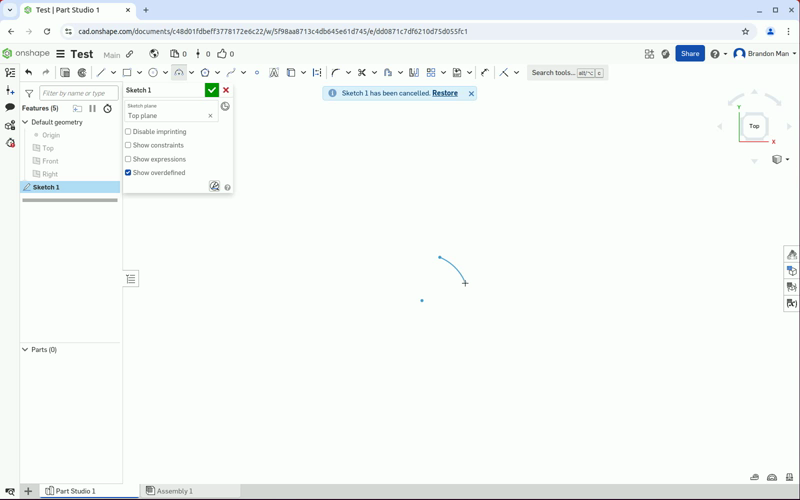
scroll(6)
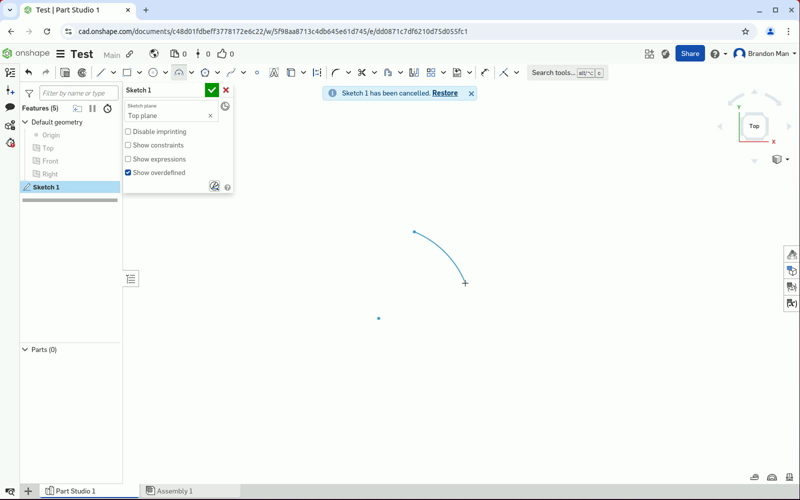
click(465, 282)
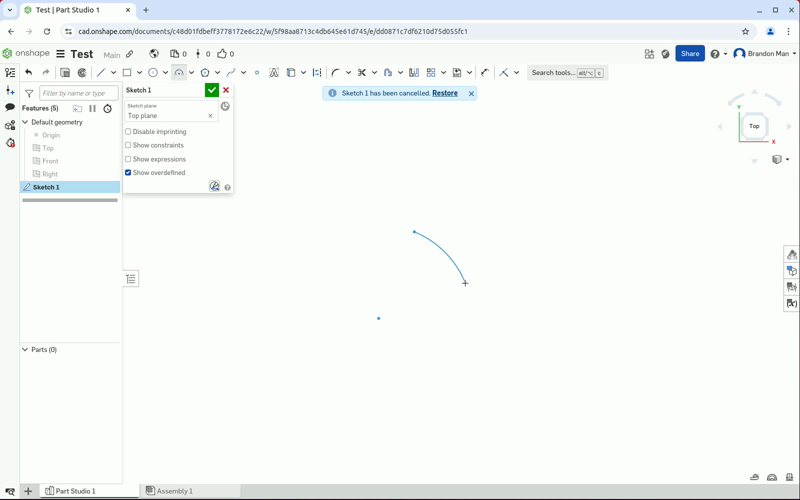
scroll(-6)
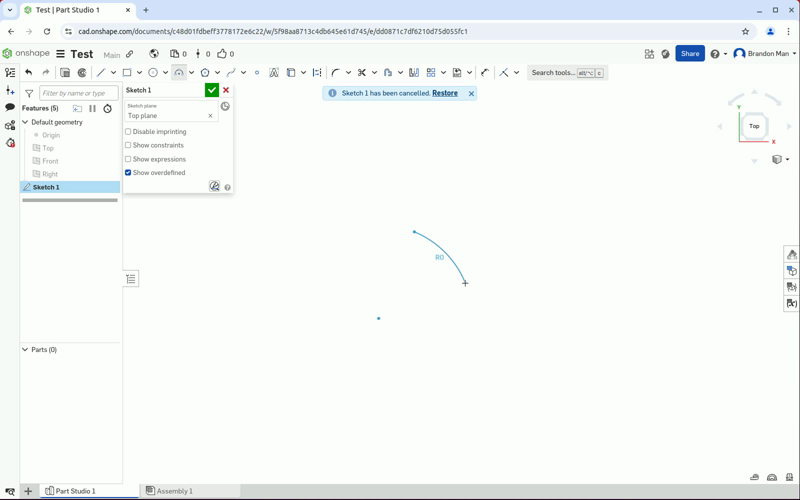
scroll(-6)
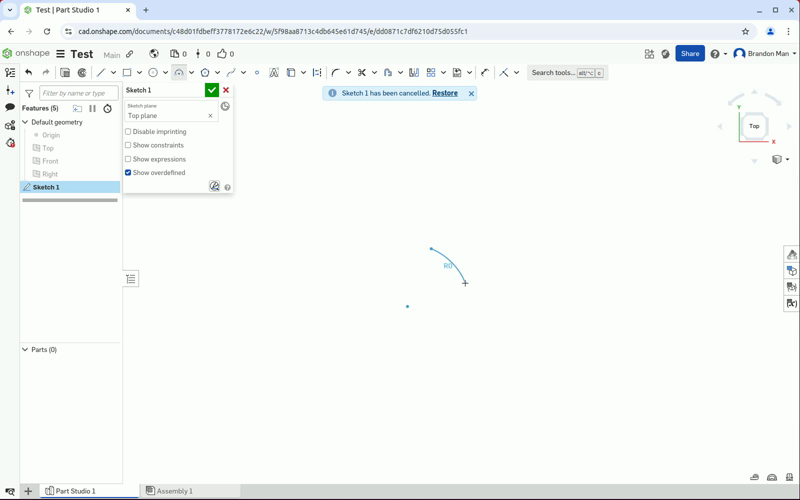
scroll(-6)
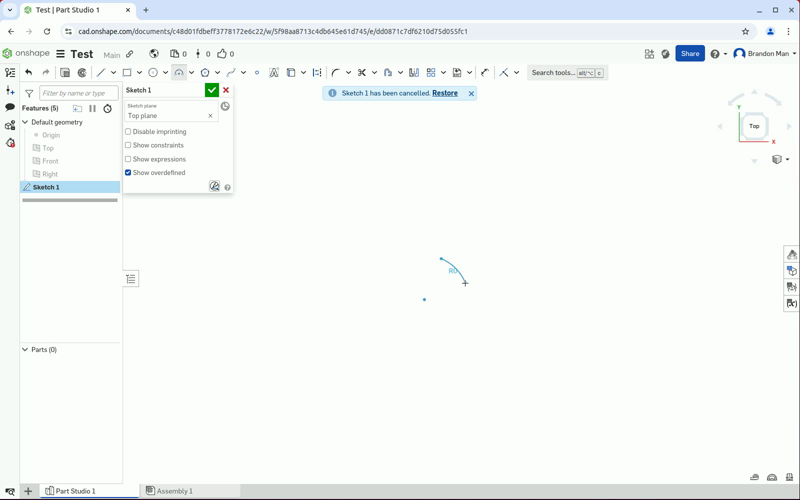
scroll(-6)
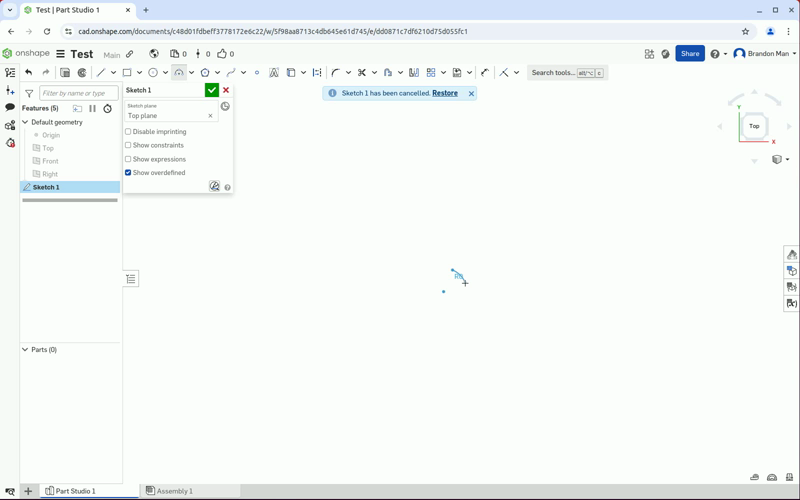
scroll(-6)
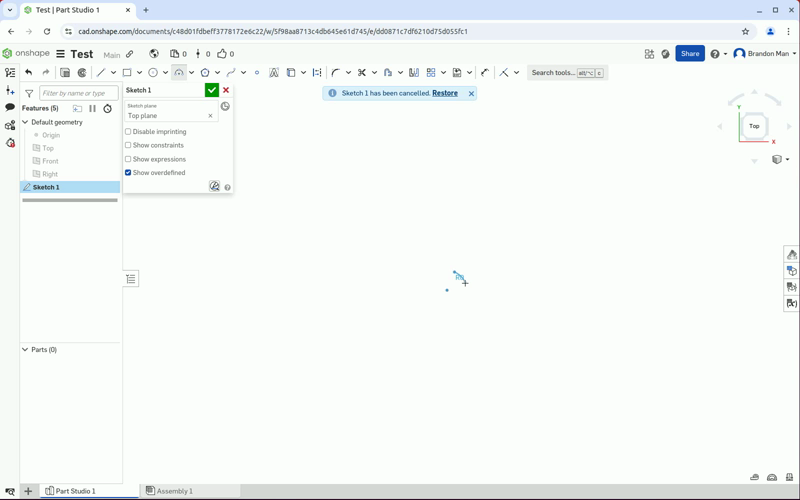
scroll(-6)
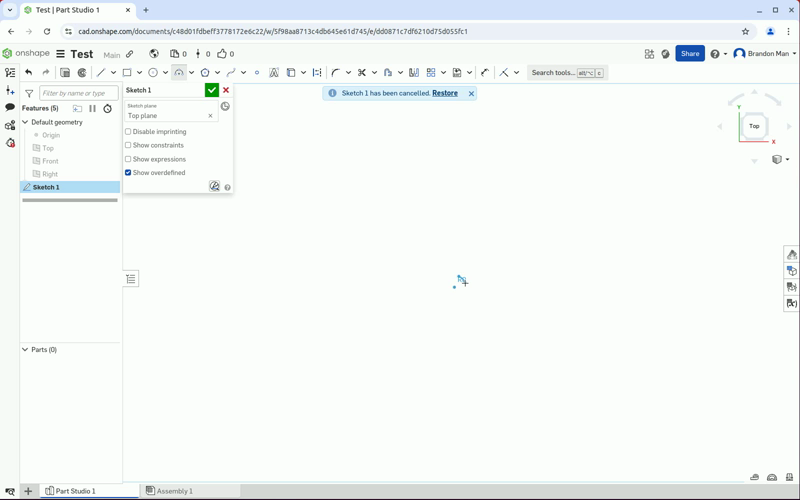
scroll(-6)
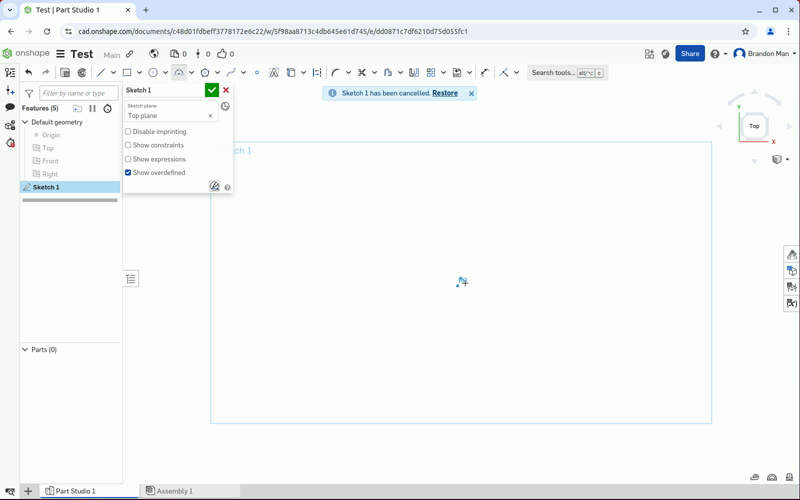
mouse_move(461, 281)
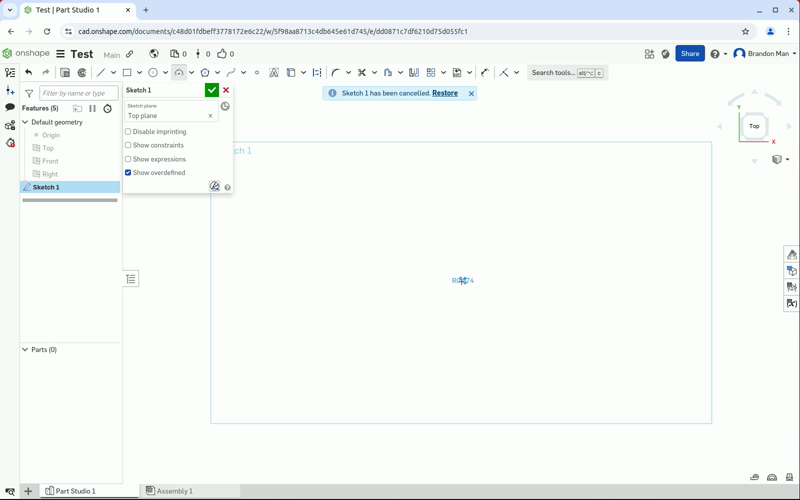
scroll(6)
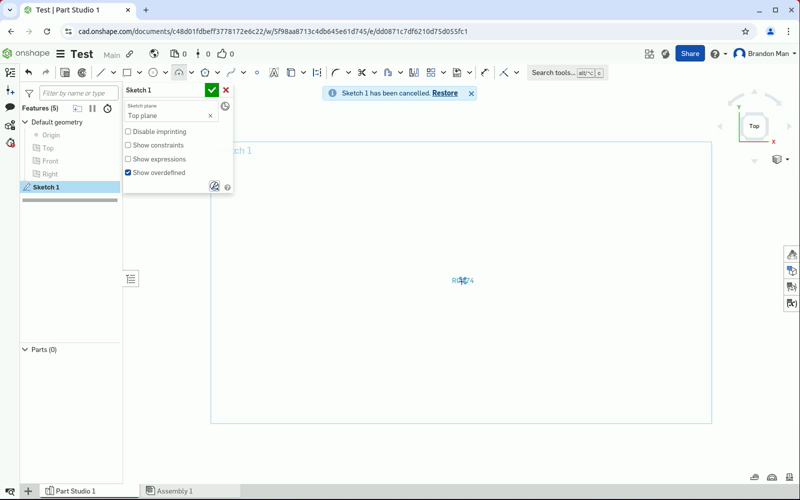
scroll(6)
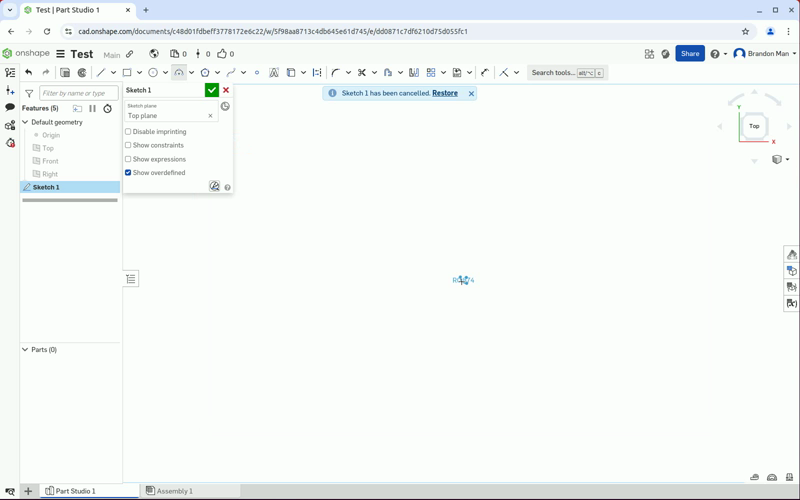
scroll(6)
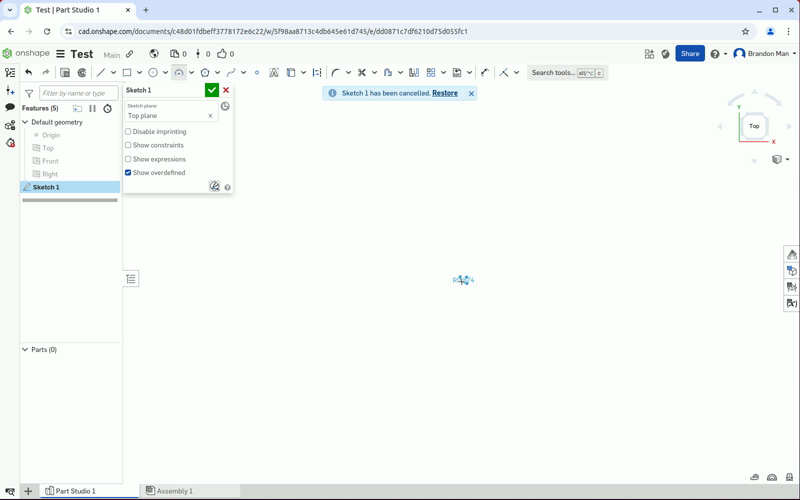
scroll(6)
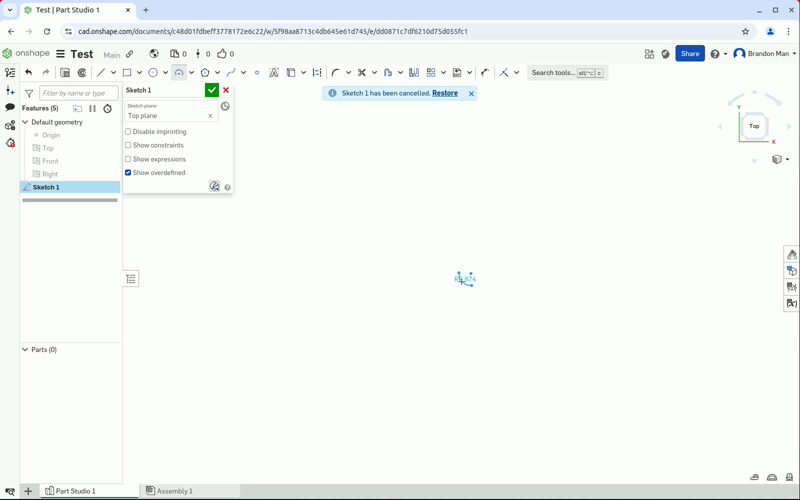
scroll(6)
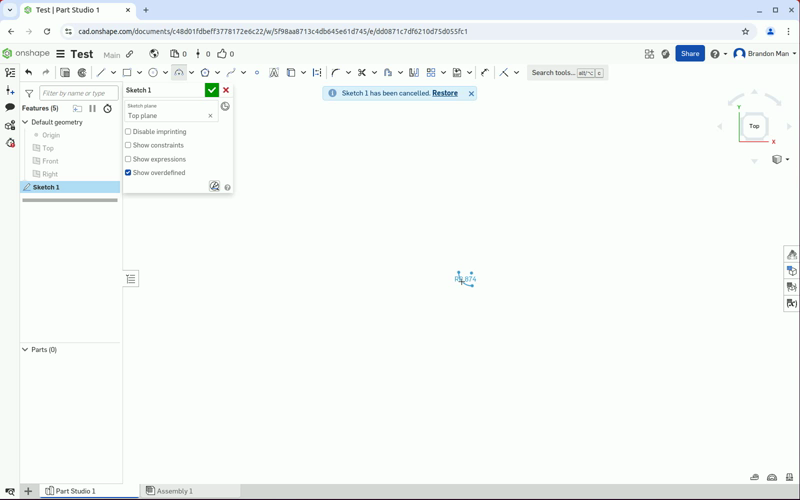
scroll(6)
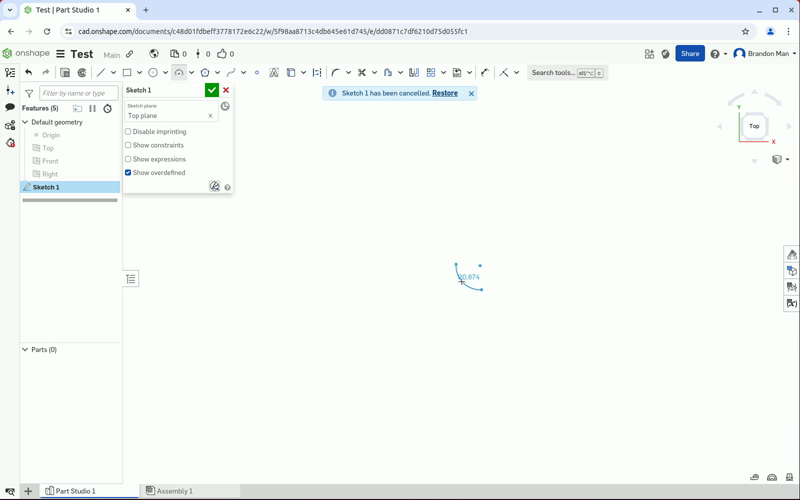
scroll(6)
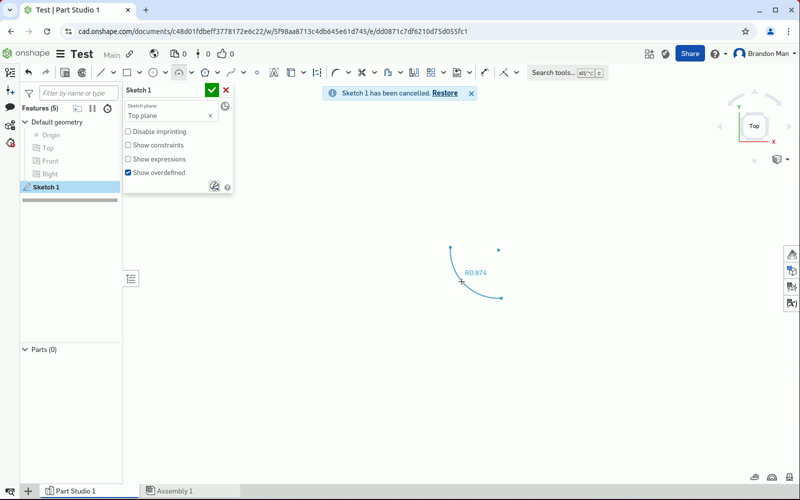
click(461, 281)
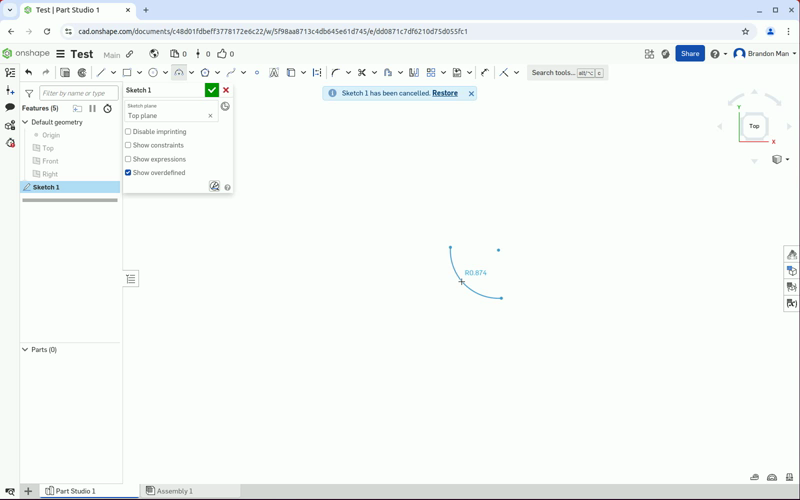
scroll(-6)
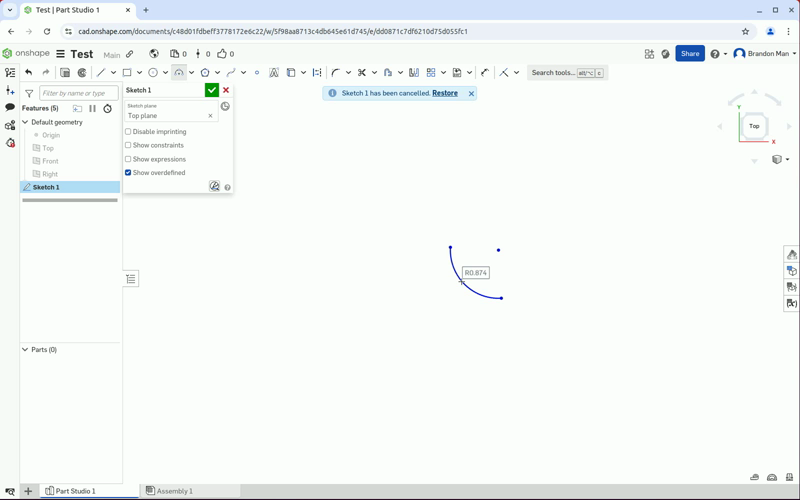
scroll(-6)
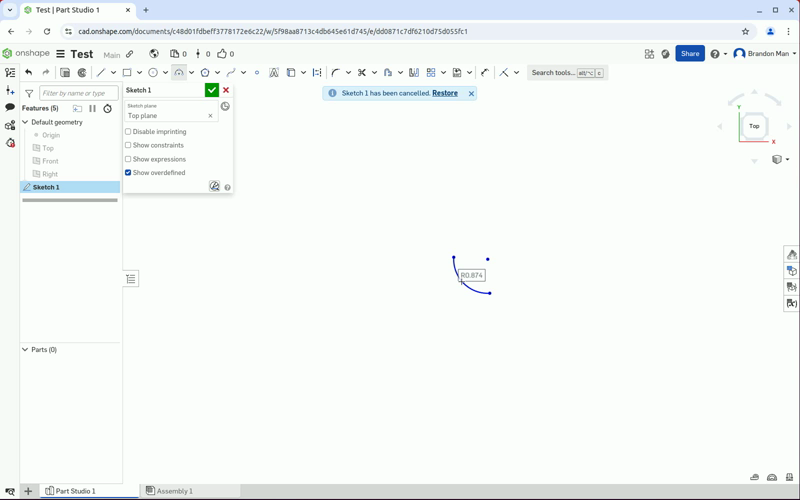
scroll(-6)
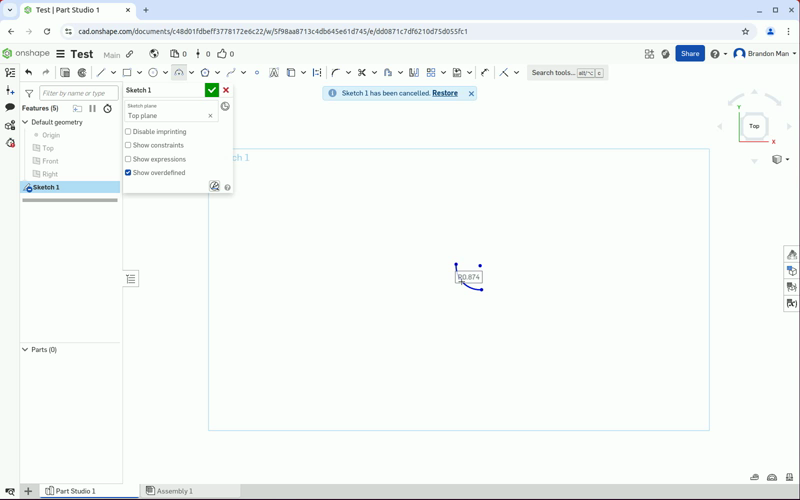
scroll(-6)
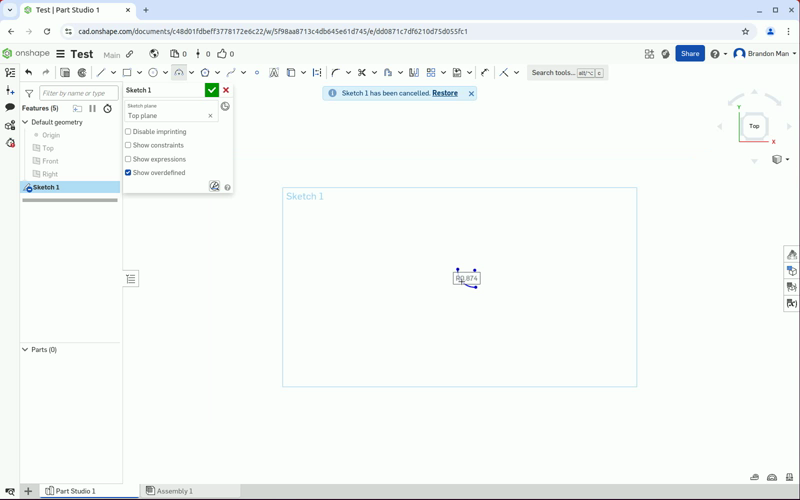
scroll(-6)
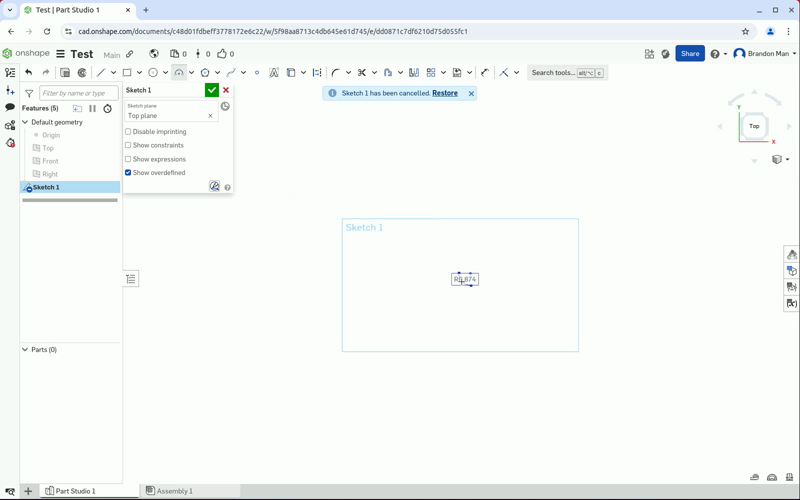
scroll(-6)
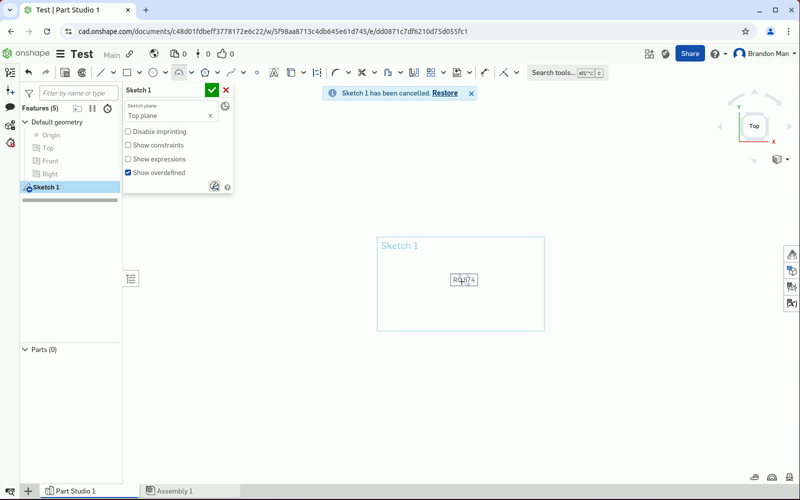
scroll(-6)
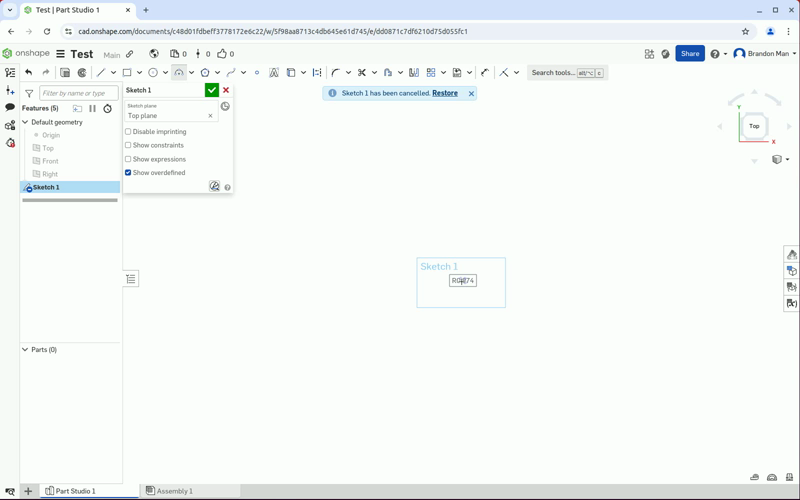
key_up(shift)
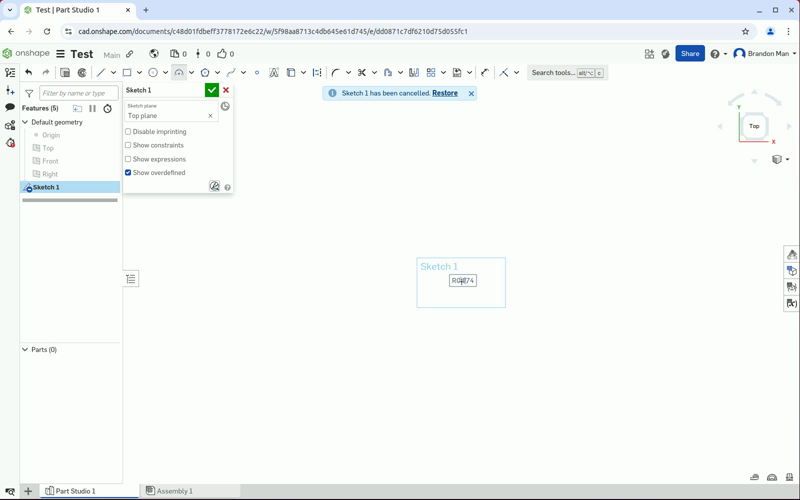
key(esc)
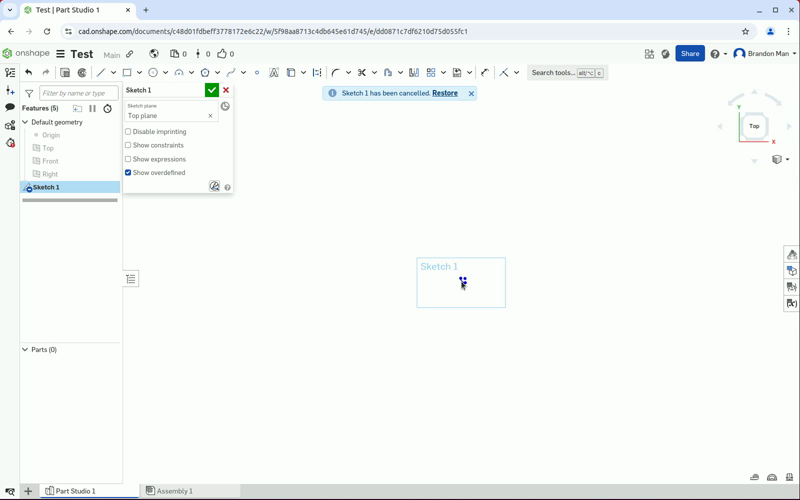
key(l)
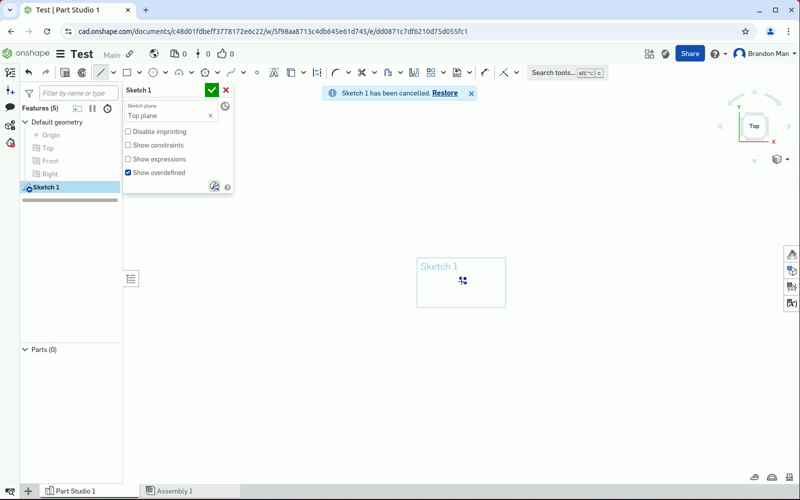
mouse_move(465, 282)
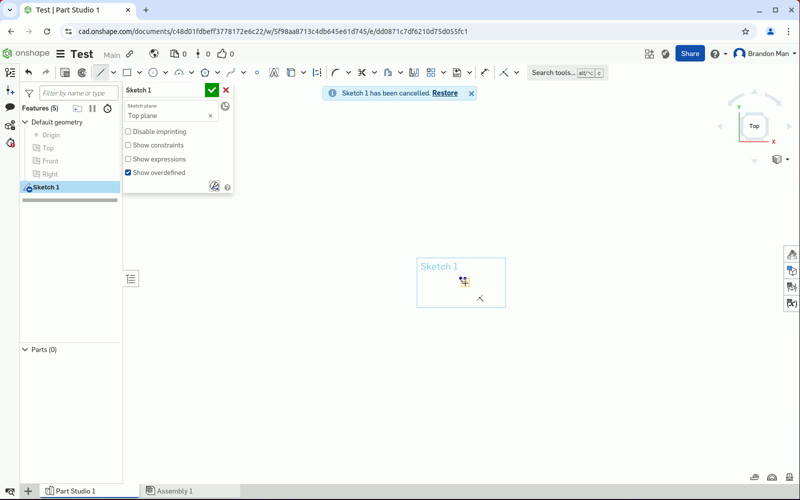
scroll(6)
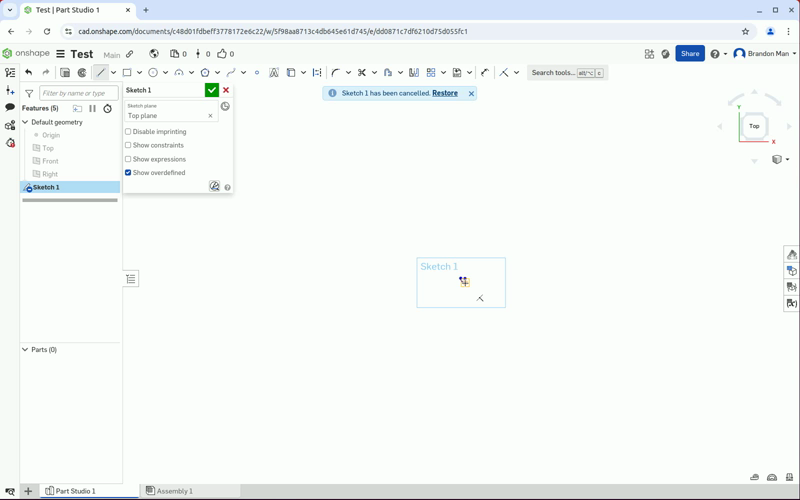
scroll(6)
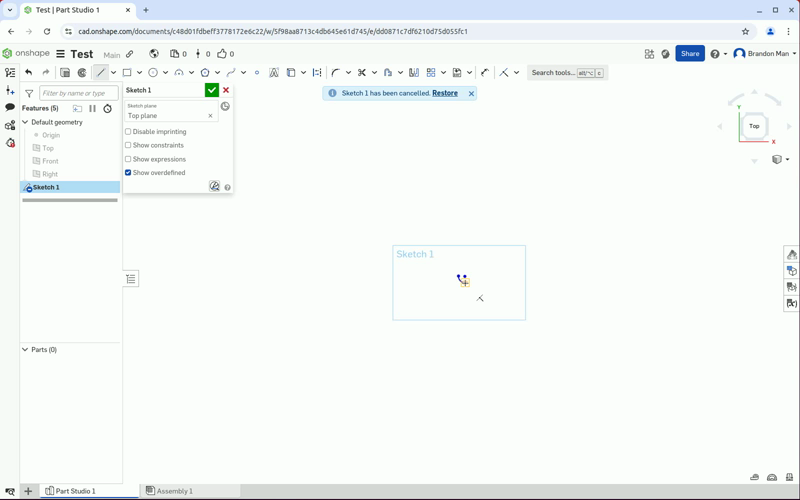
scroll(6)
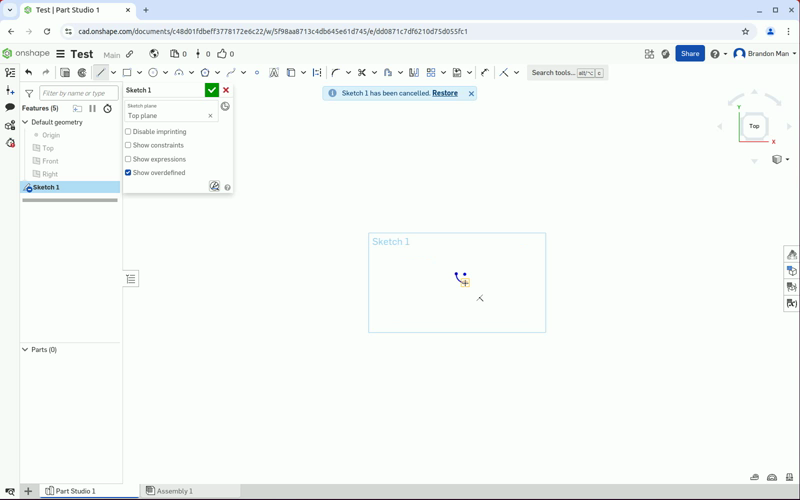
scroll(6)
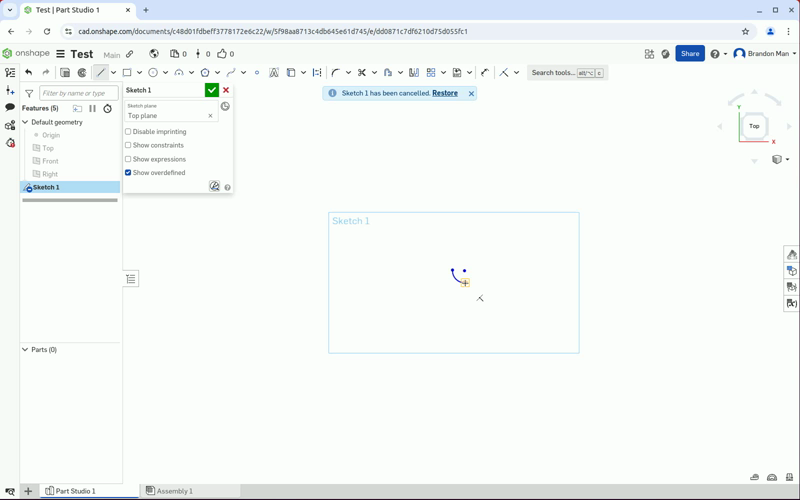
scroll(6)
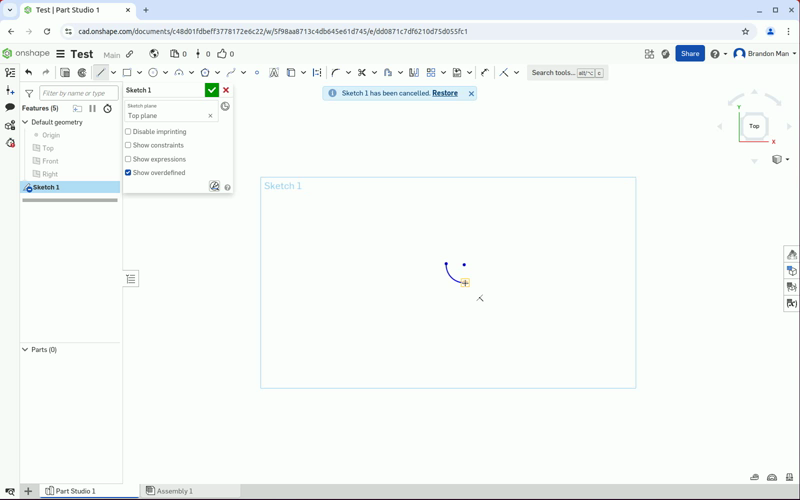
scroll(6)
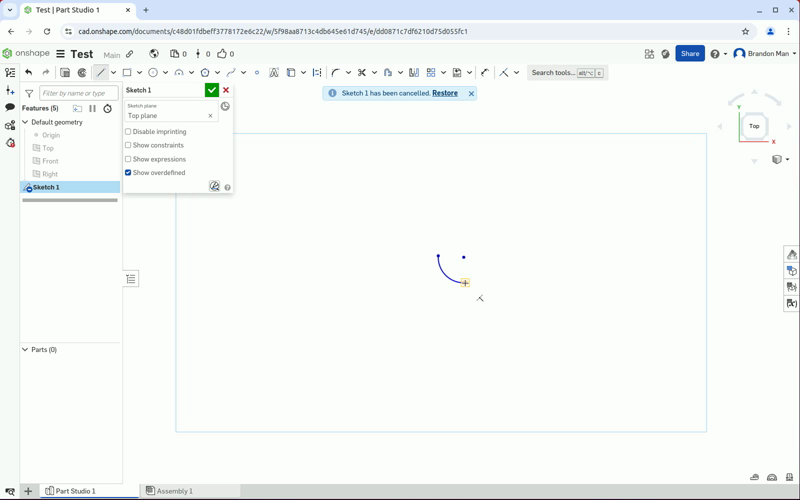
scroll(6)
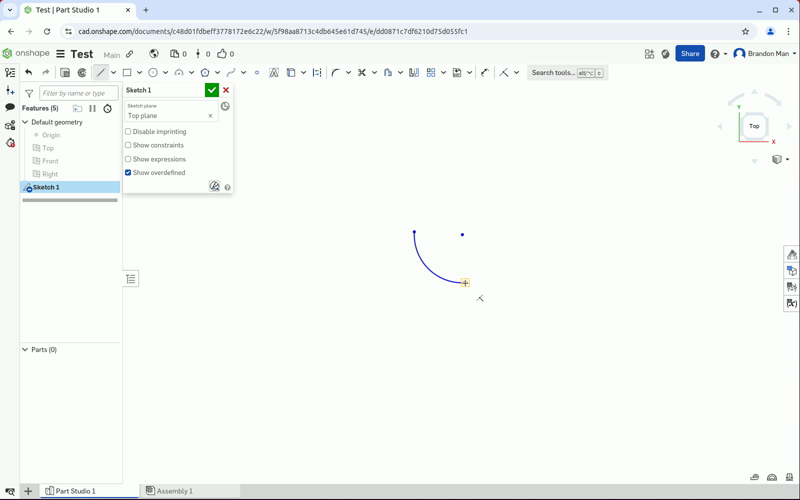
click(465, 282)
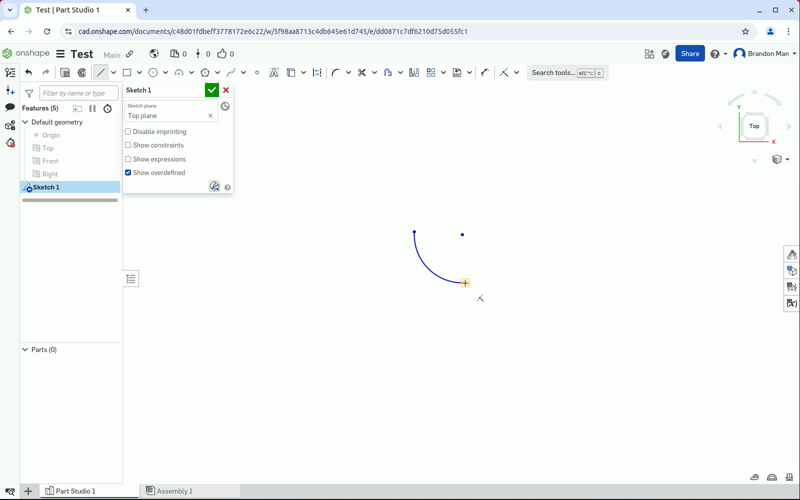
scroll(-6)
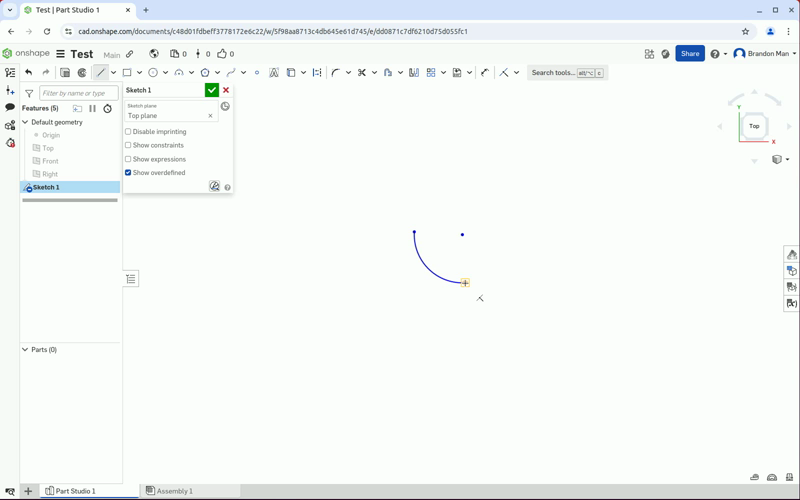
scroll(-6)
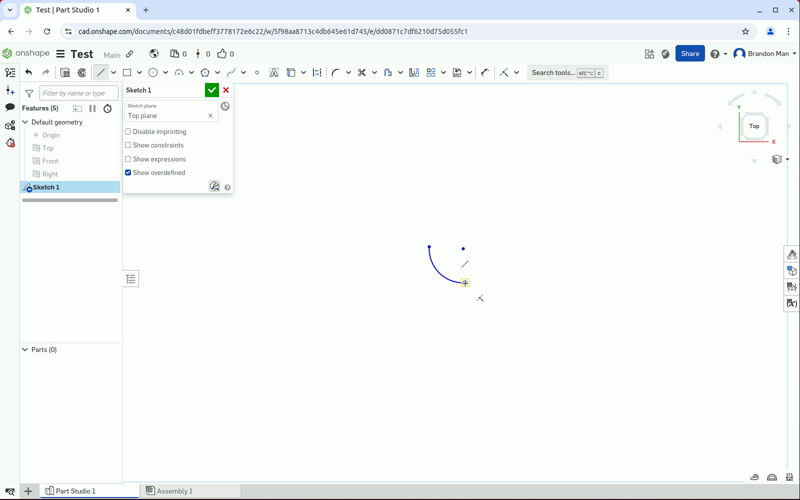
scroll(-6)
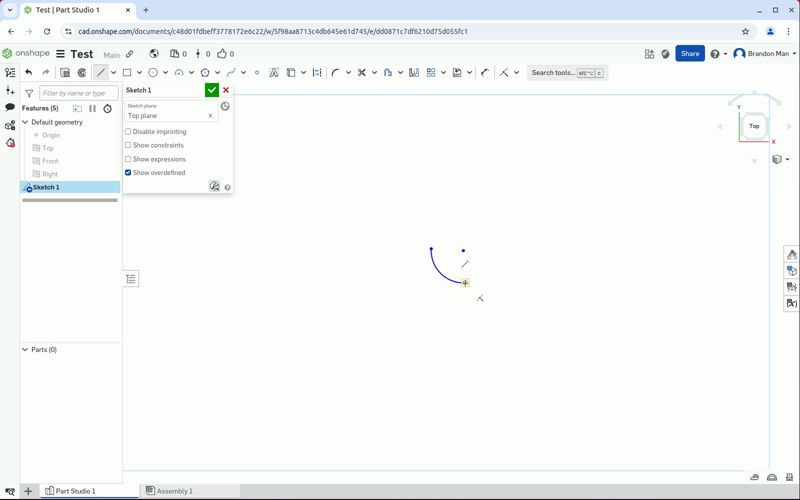
scroll(-6)
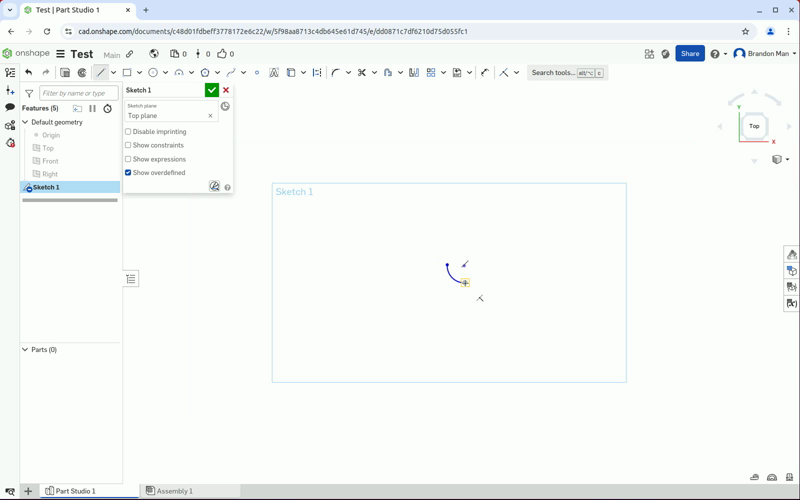
scroll(-6)
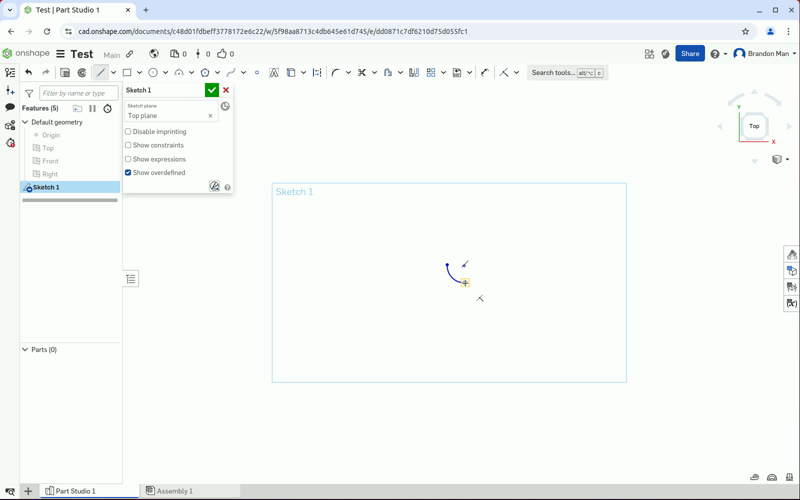
scroll(-6)
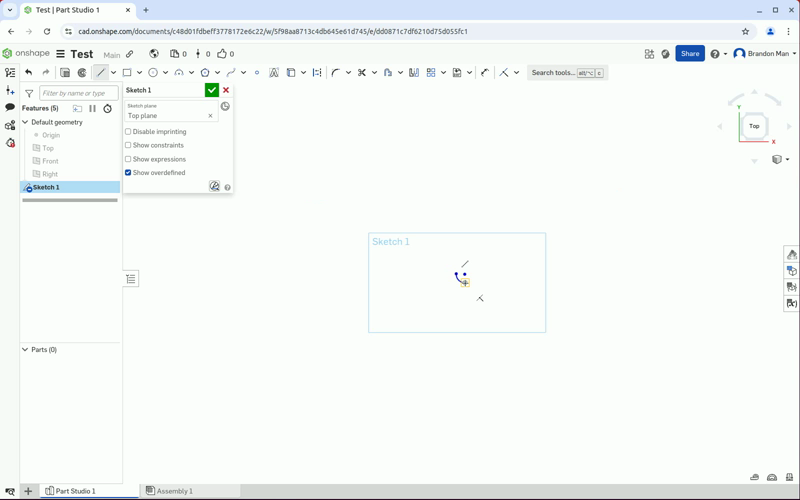
scroll(-6)
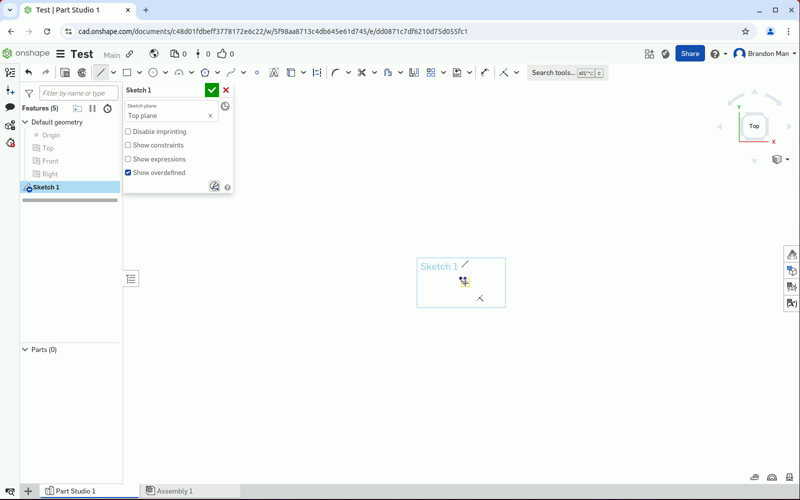
key_down(shift)
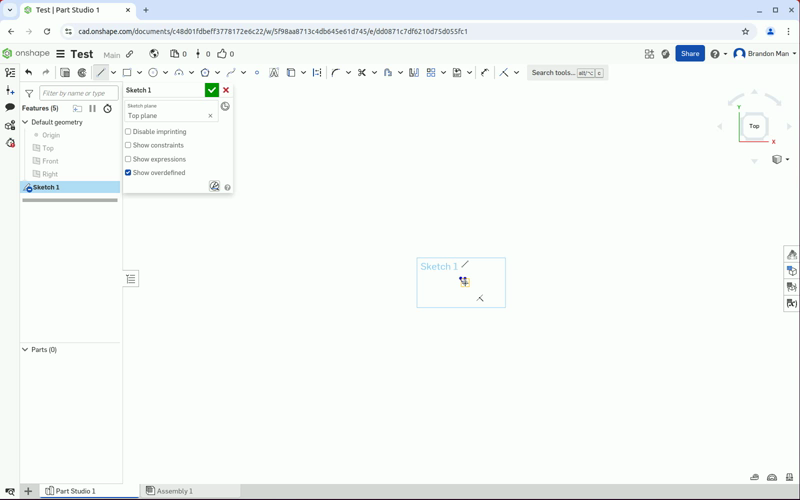
mouse_move(531, 282)
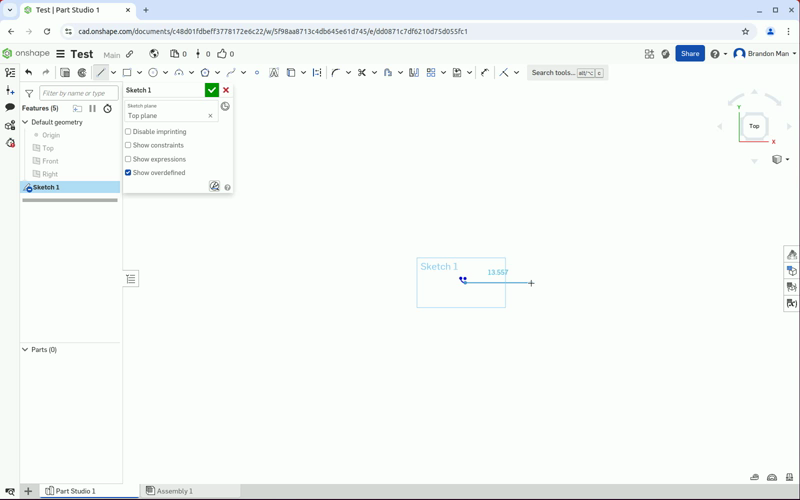
click(531, 282)
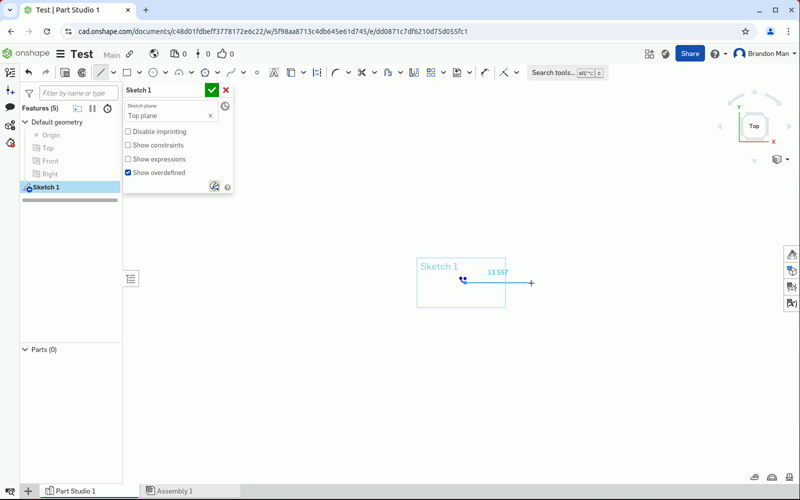
key_up(shift)
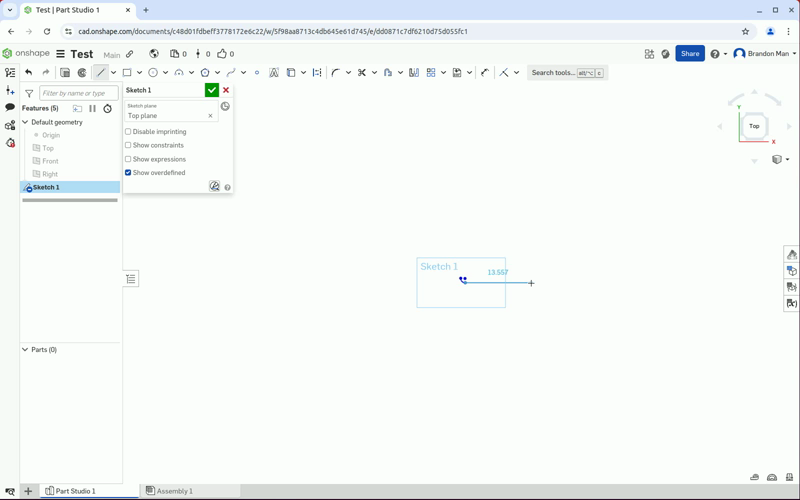
key(esc)
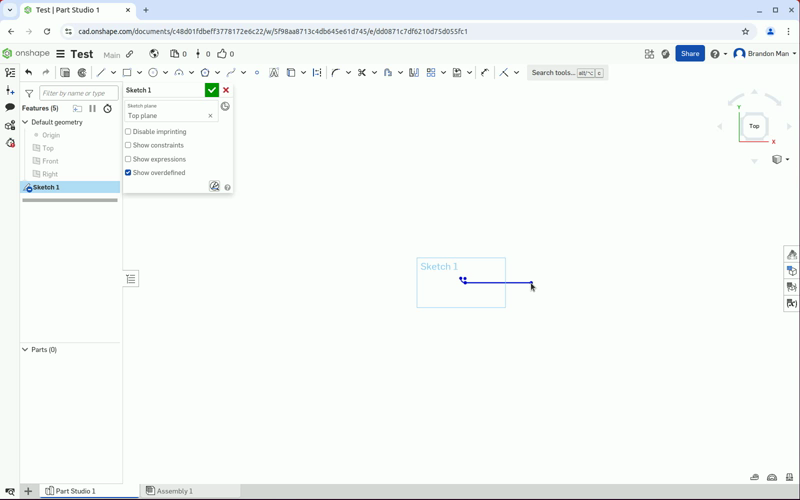
key(a)
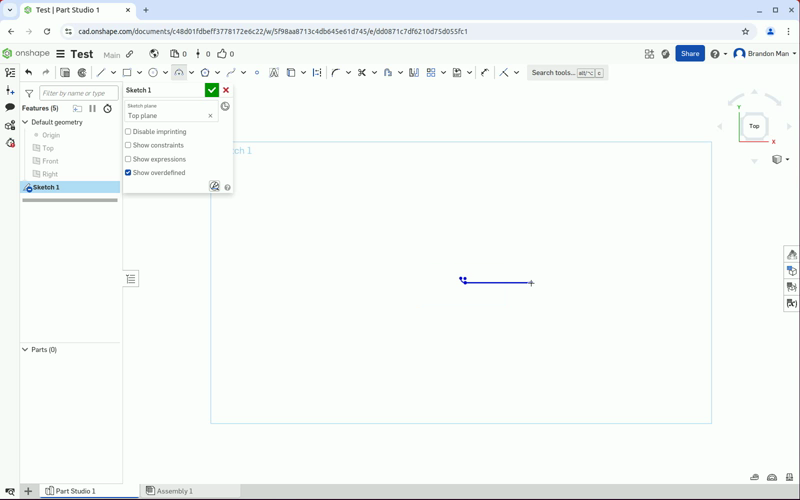
mouse_move(531, 282)
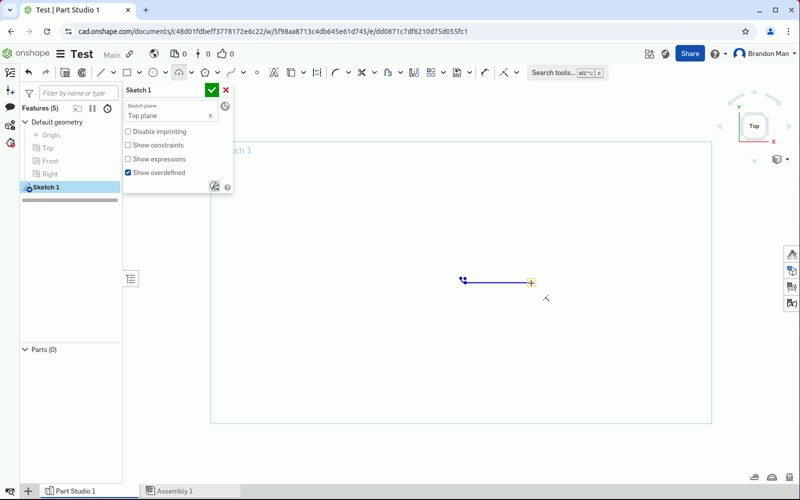
click(531, 282)
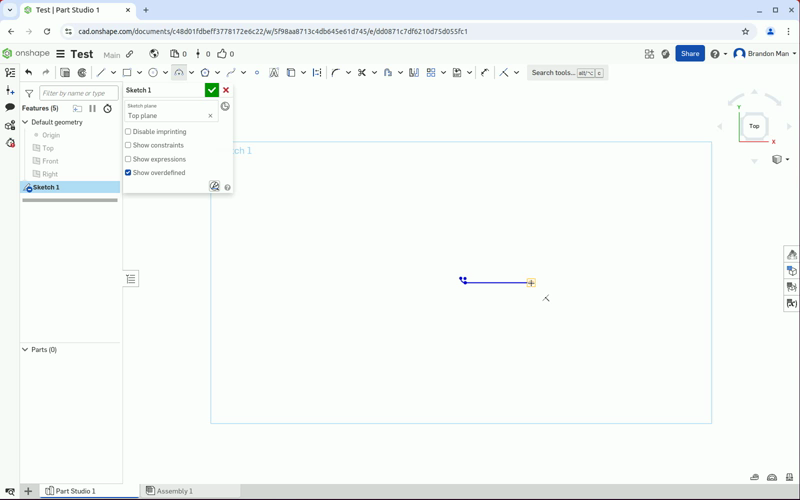
key_down(shift)
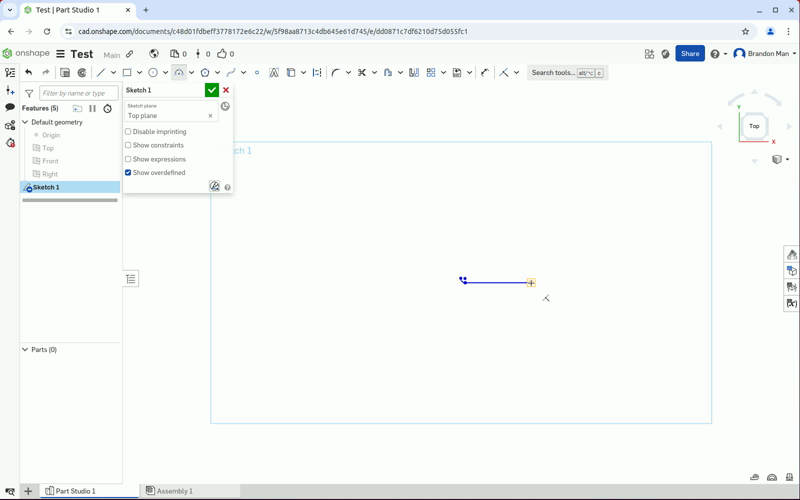
mouse_move(535, 278)
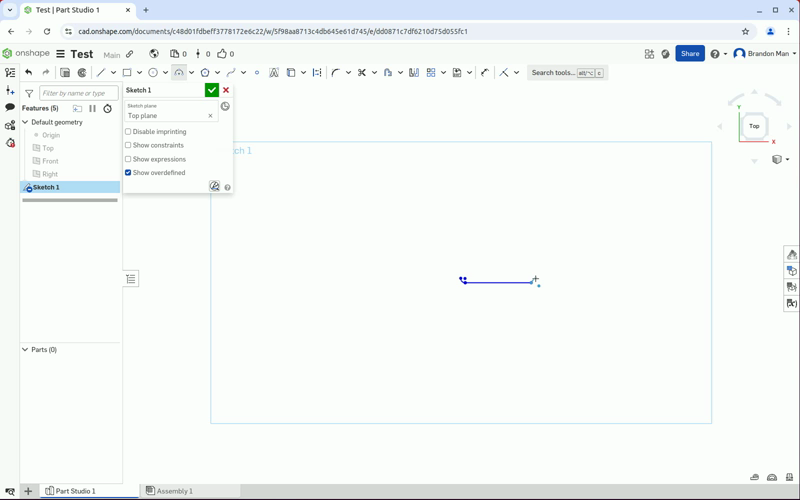
scroll(6)
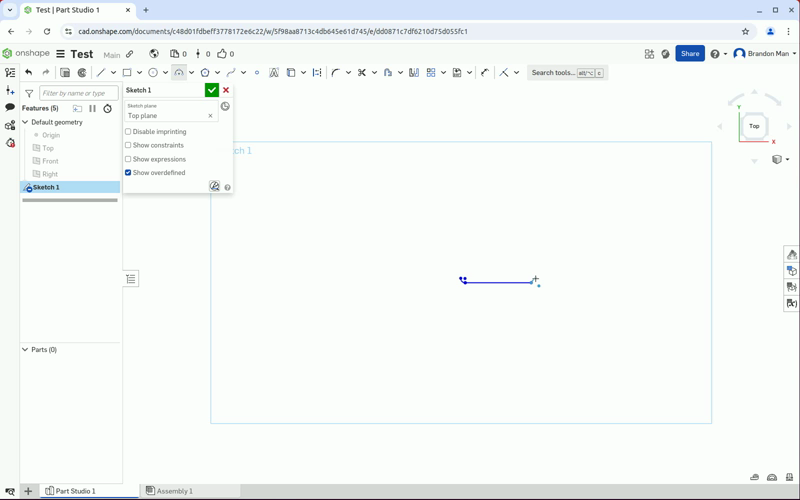
scroll(6)
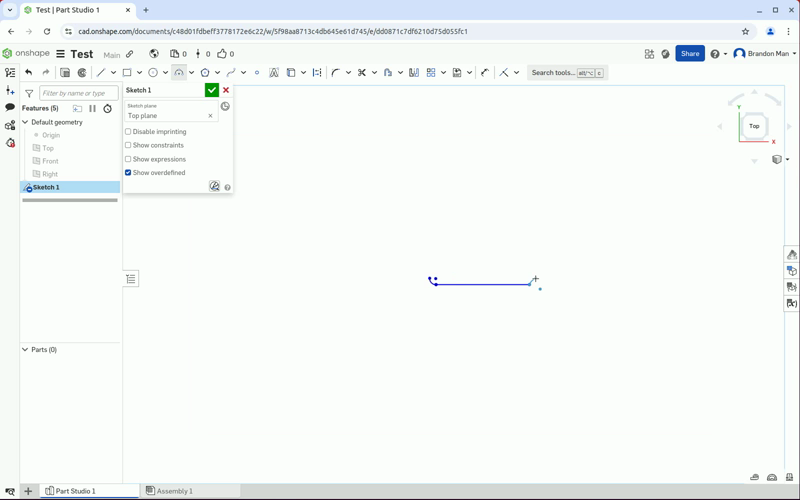
scroll(6)
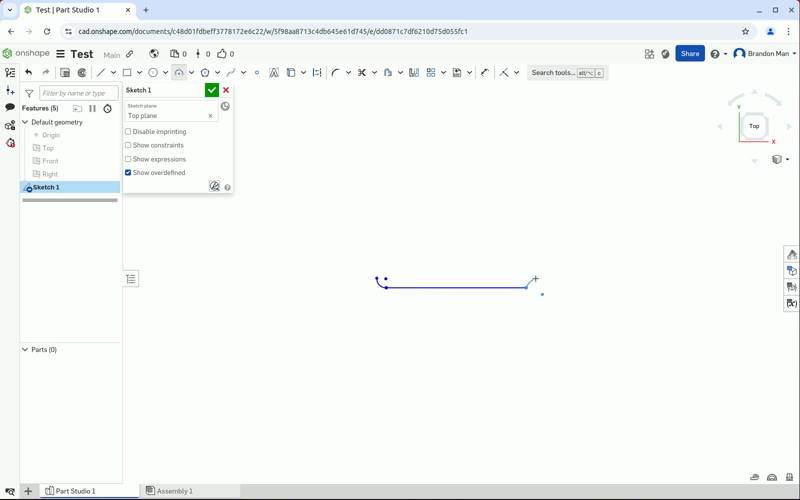
scroll(6)
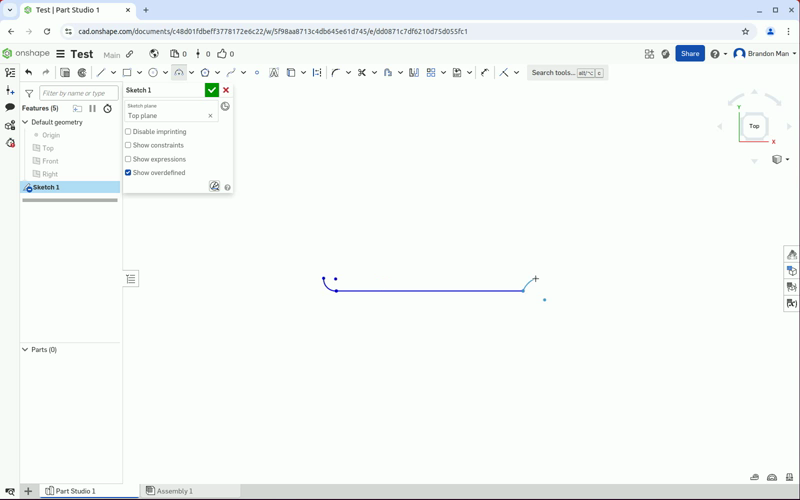
scroll(6)
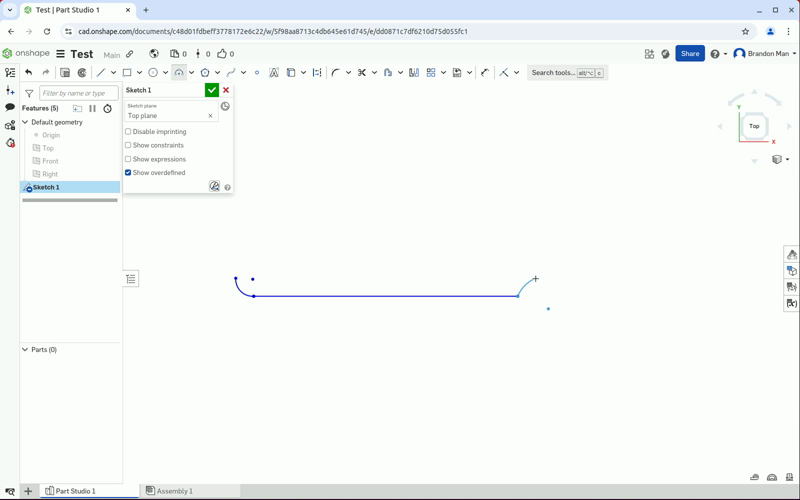
scroll(6)
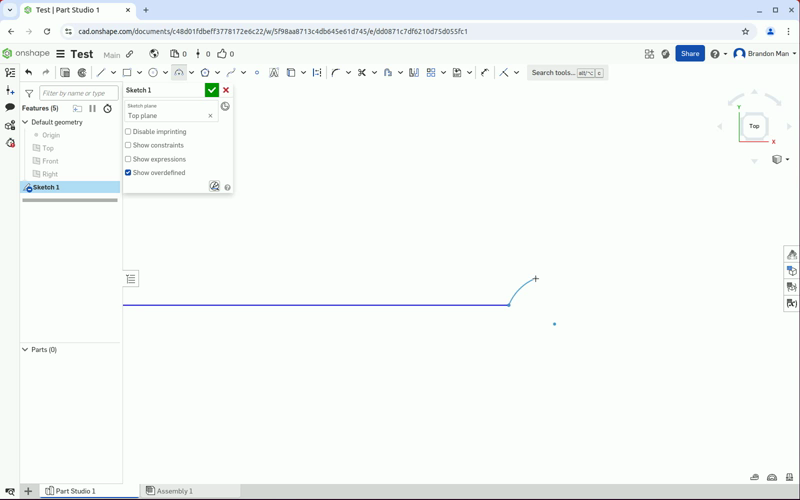
scroll(6)
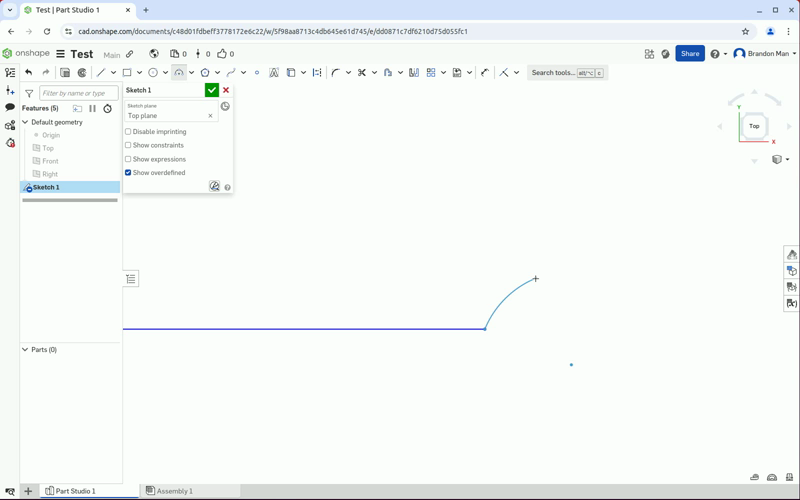
click(535, 278)
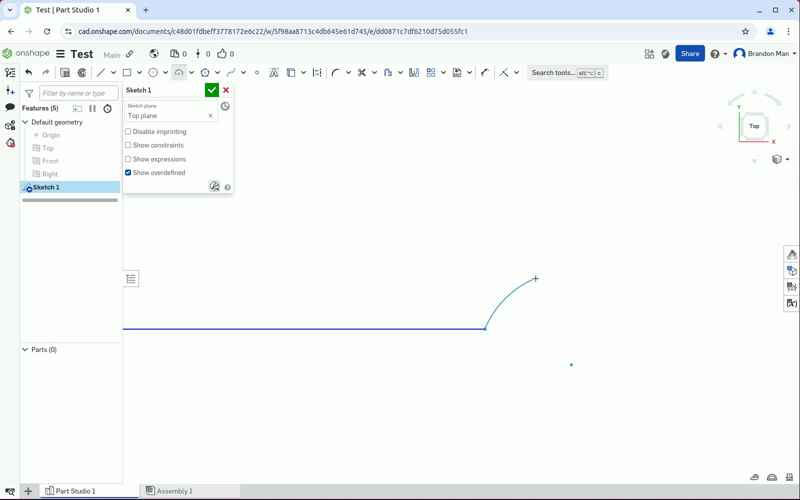
scroll(-6)
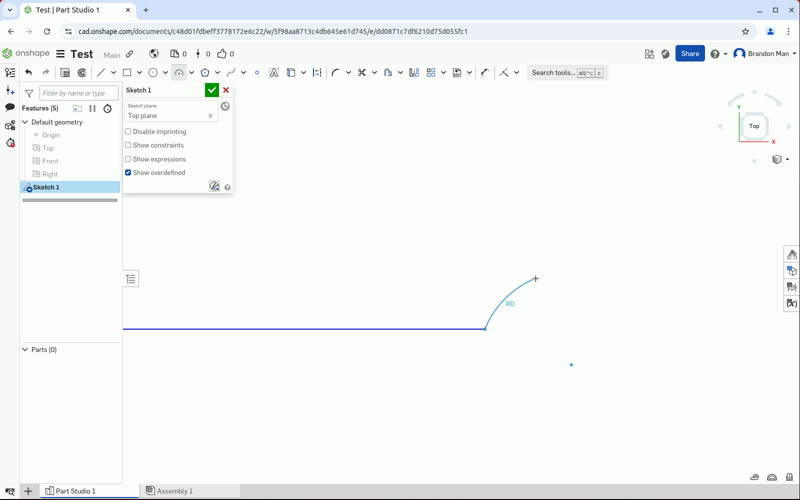
scroll(-6)
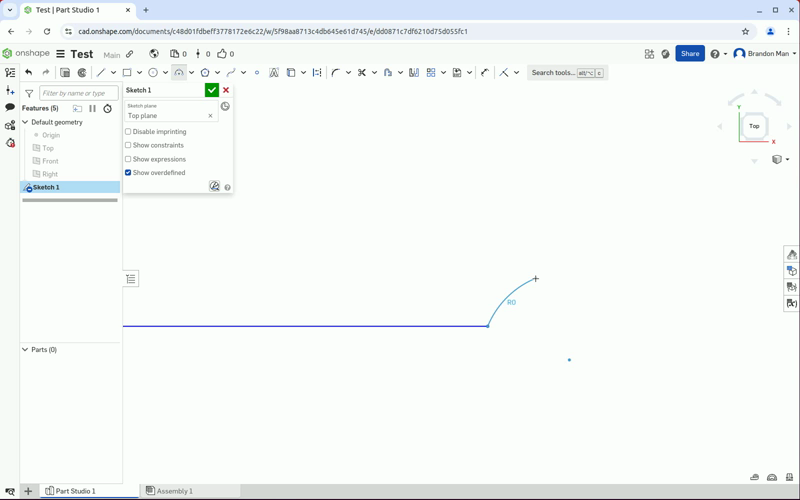
scroll(-6)
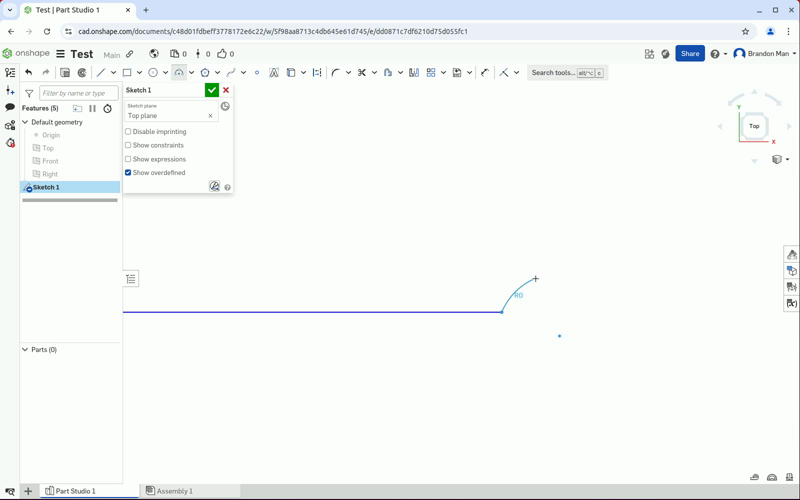
scroll(-6)
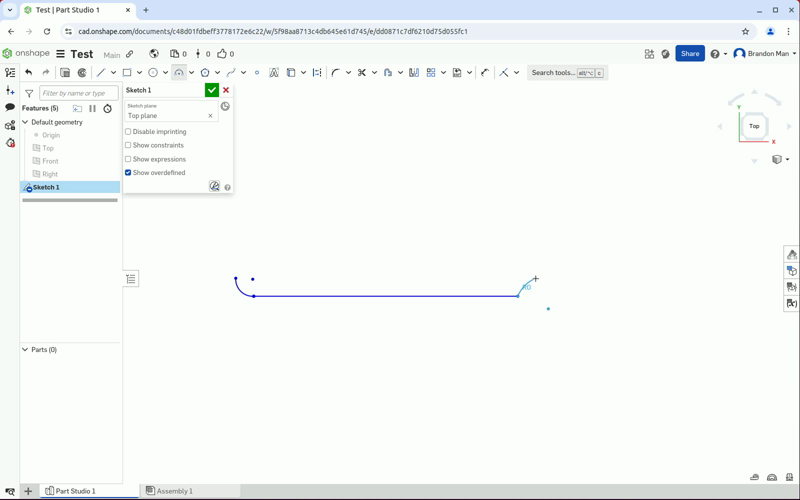
scroll(-6)
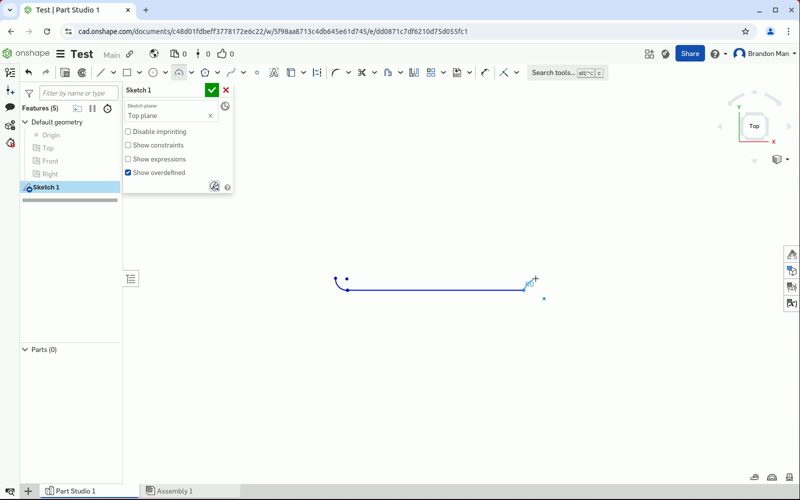
scroll(-6)
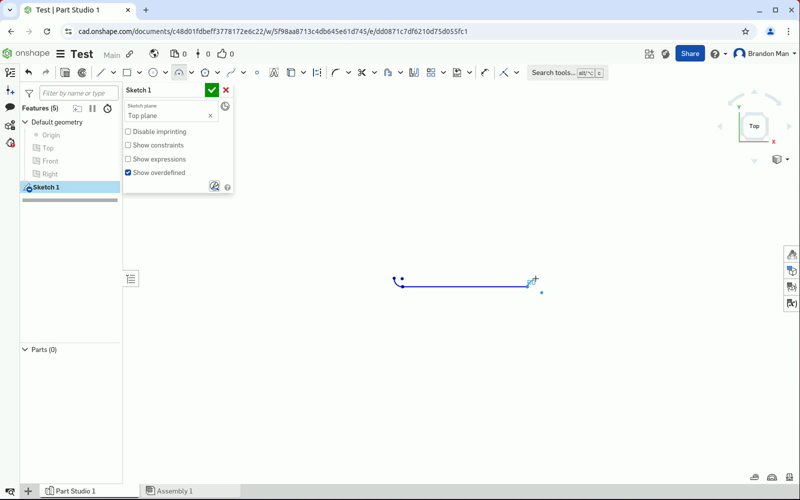
scroll(-6)
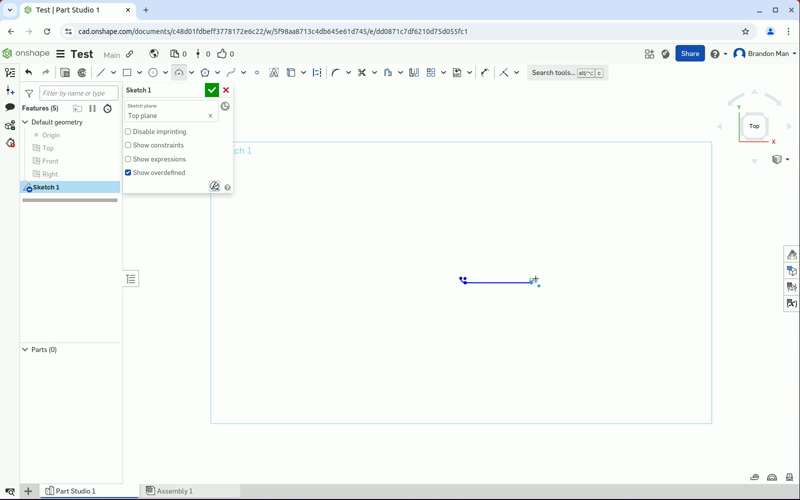
mouse_move(534, 281)
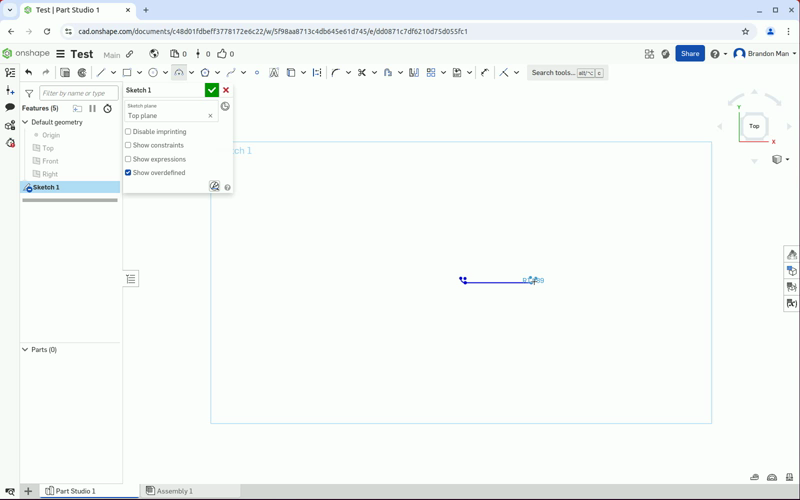
scroll(6)
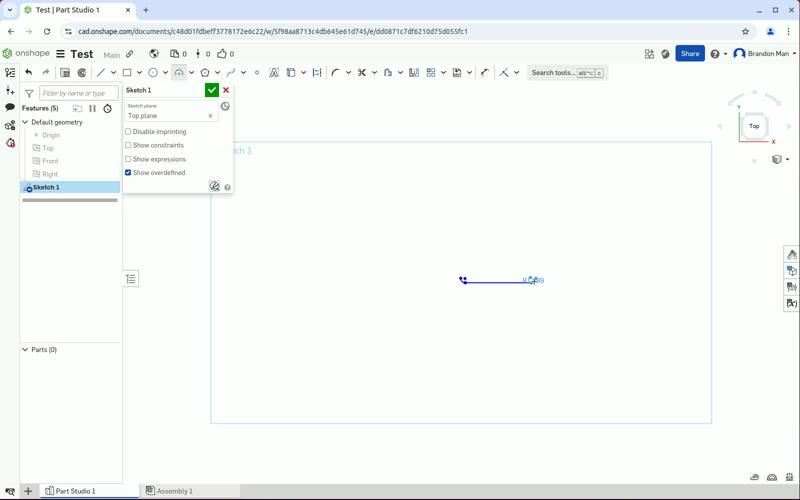
scroll(6)
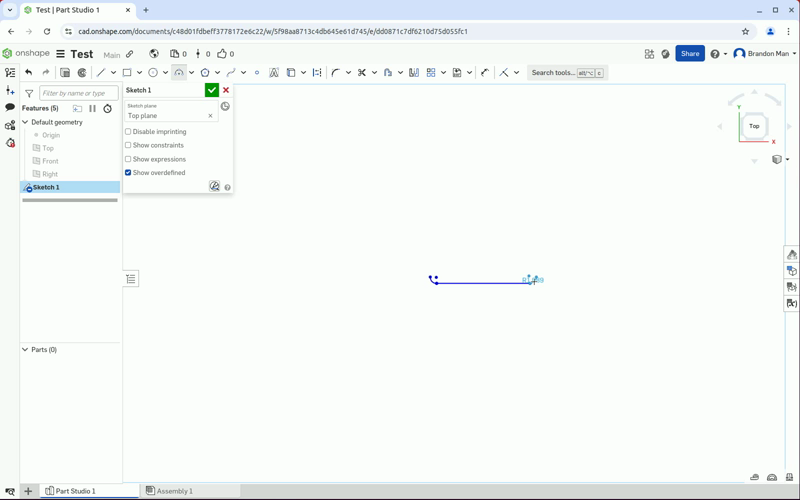
scroll(6)
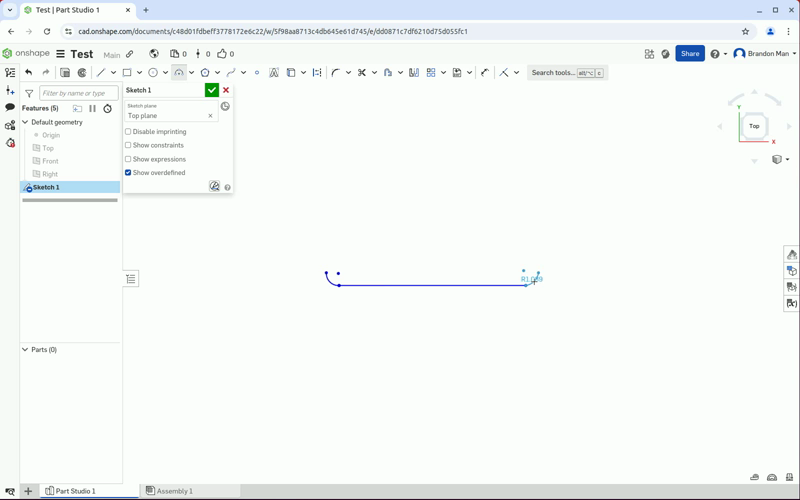
scroll(6)
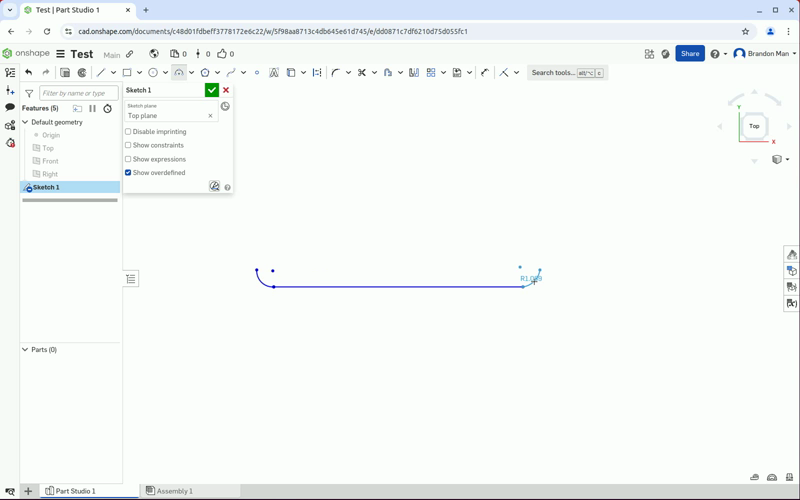
scroll(6)
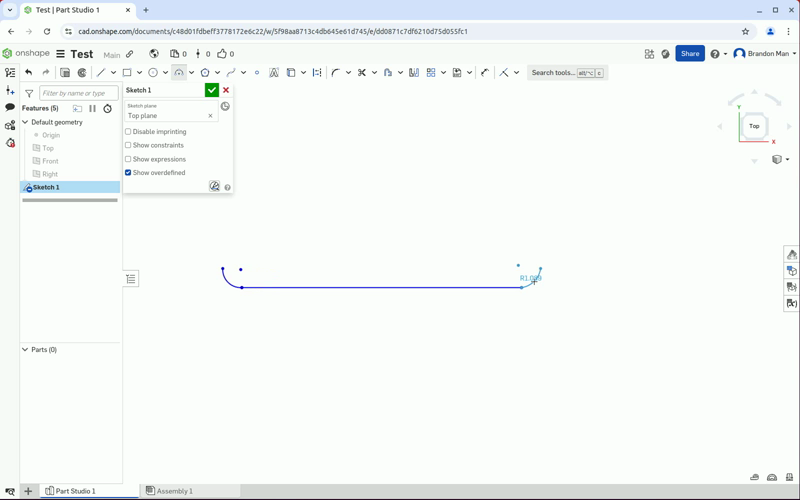
scroll(6)
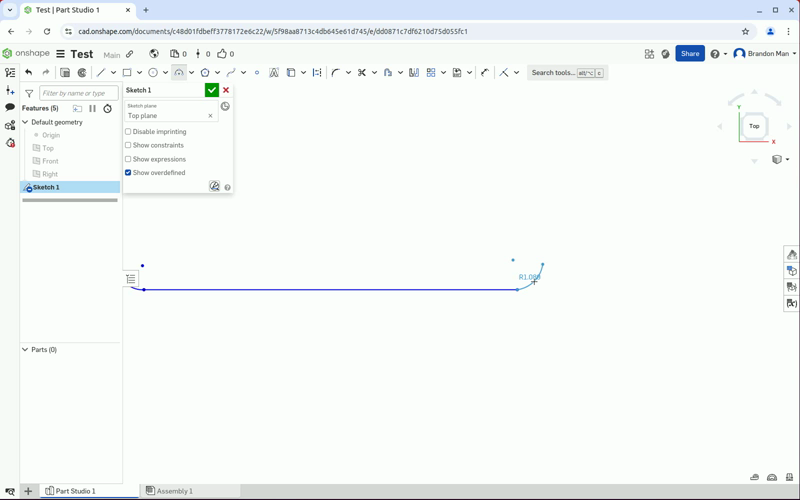
scroll(6)
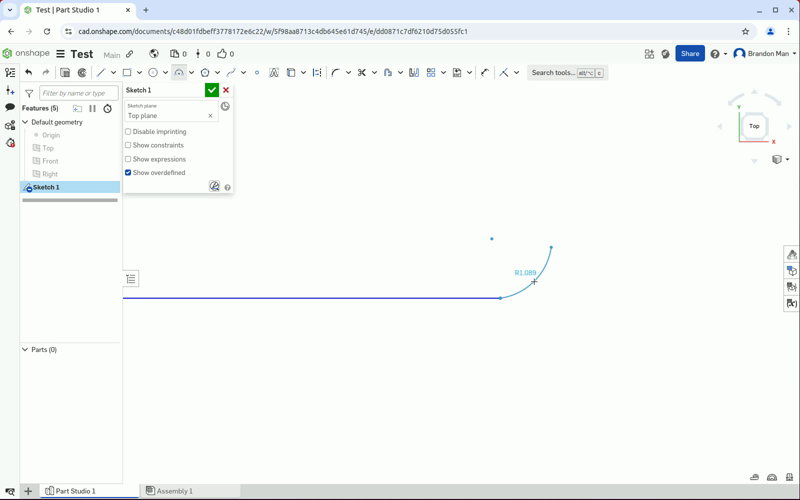
click(534, 281)
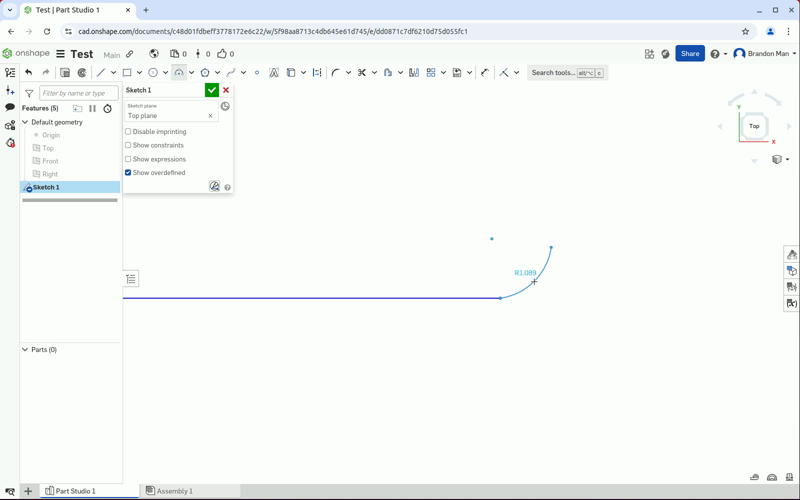
scroll(-6)
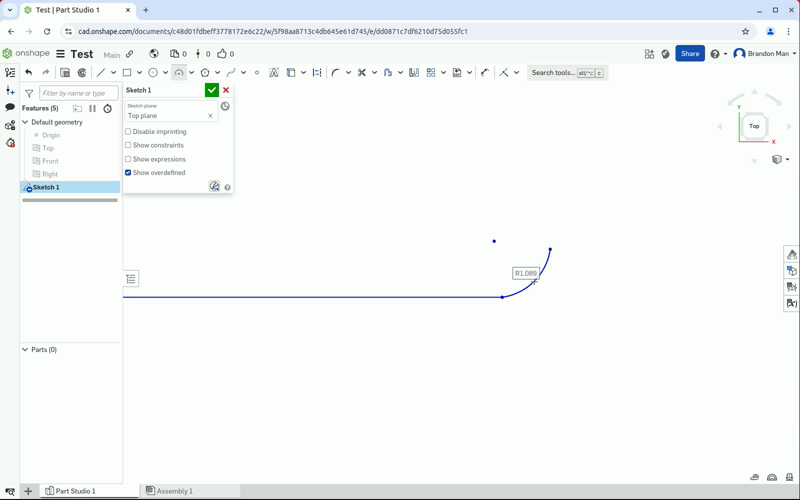
scroll(-6)
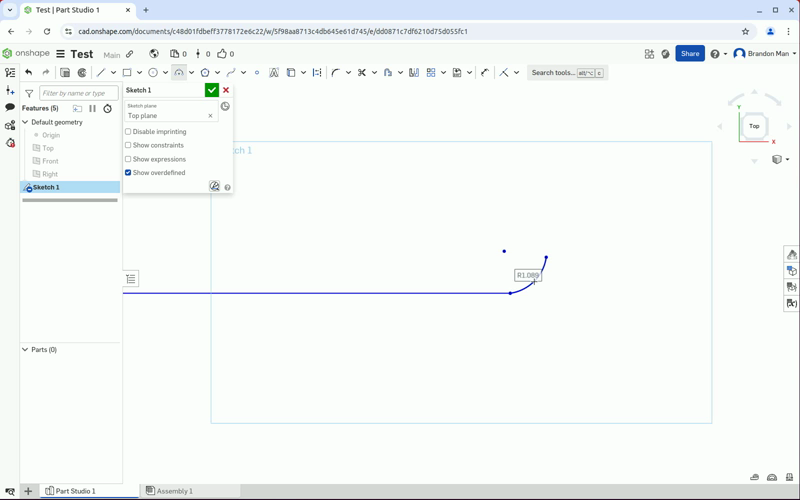
scroll(-6)
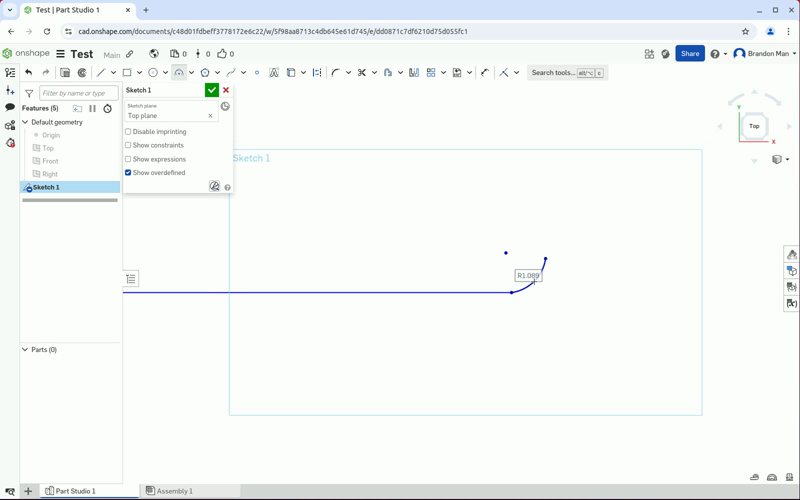
scroll(-6)
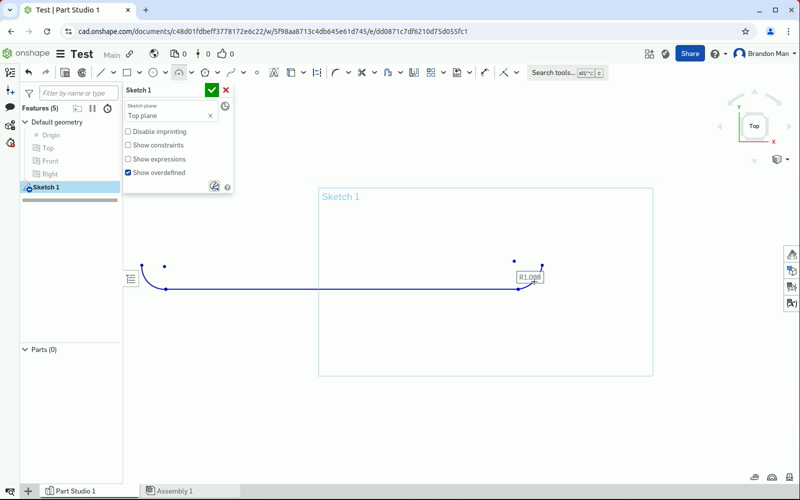
scroll(-6)
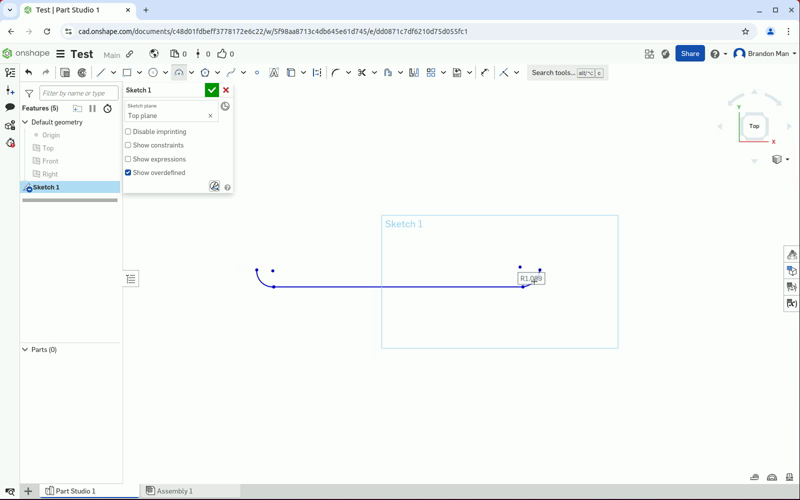
scroll(-6)
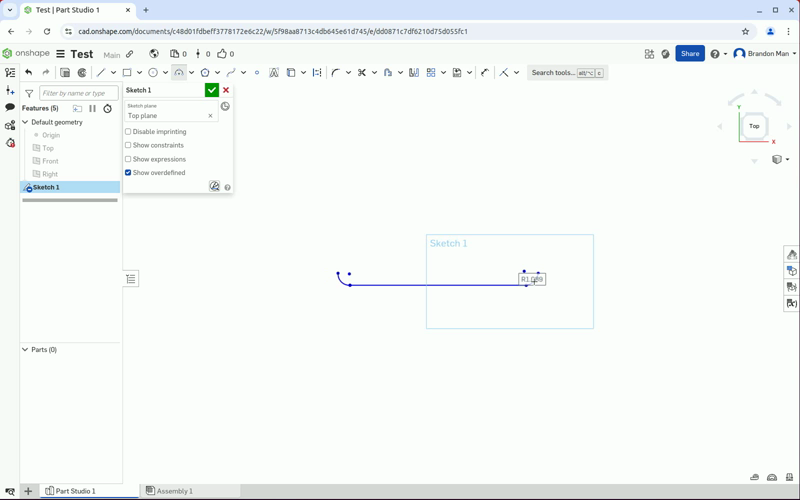
scroll(-6)
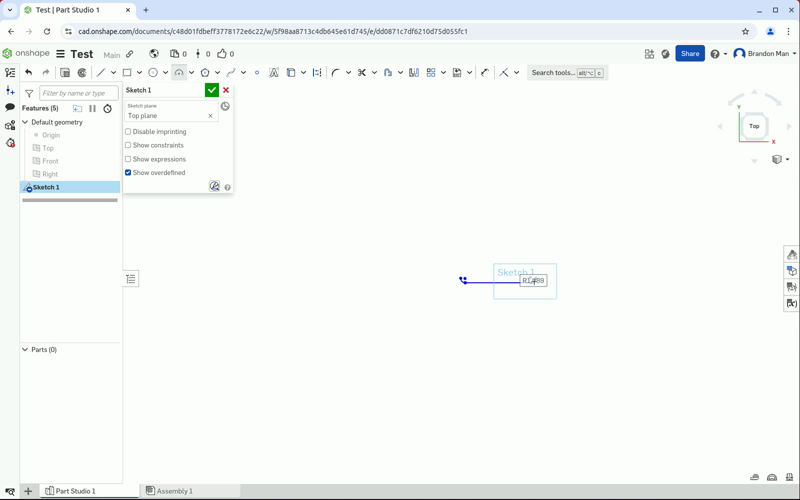
key_up(shift)
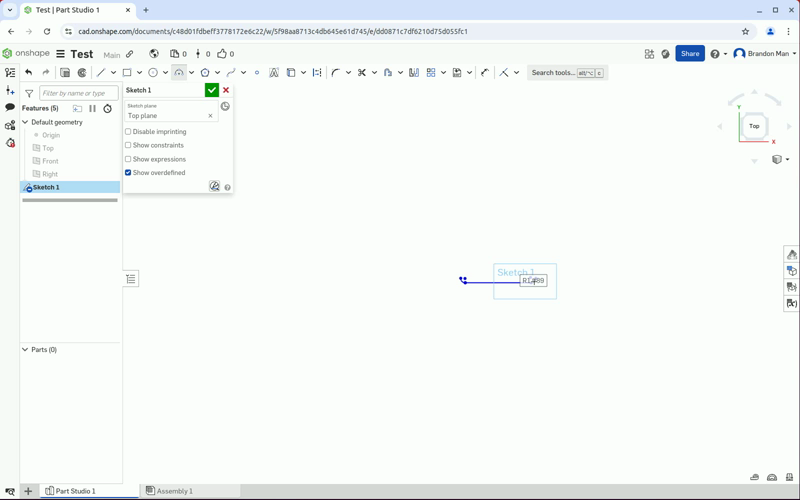
key(esc)
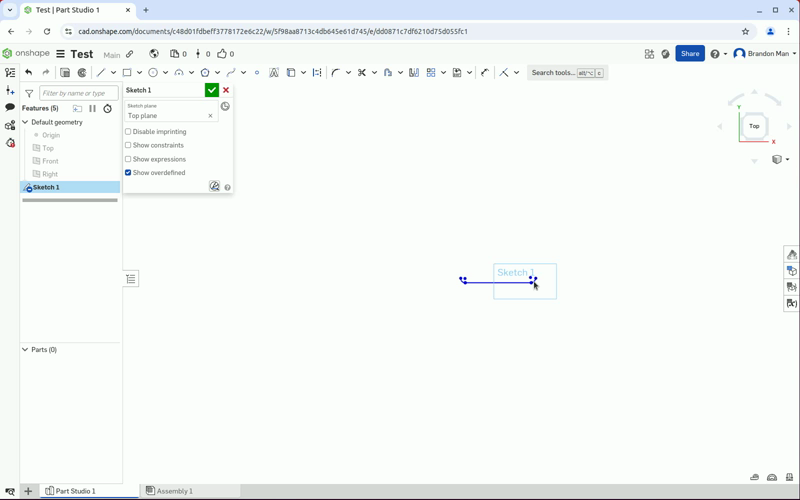
key(l)
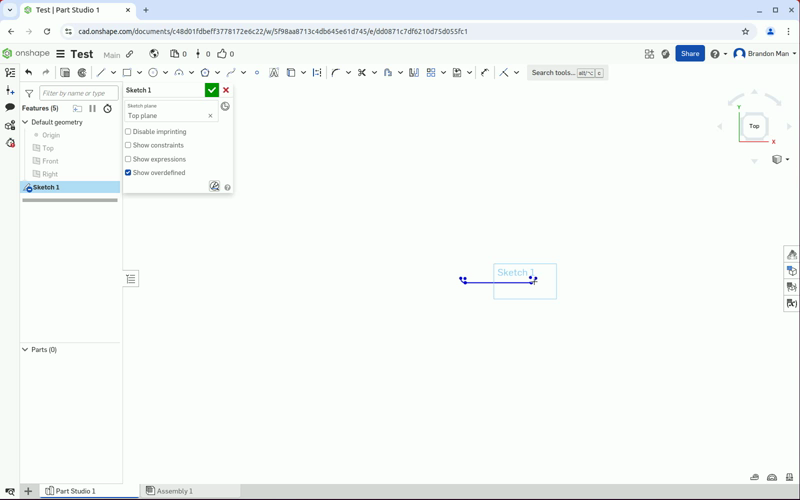
mouse_move(535, 278)
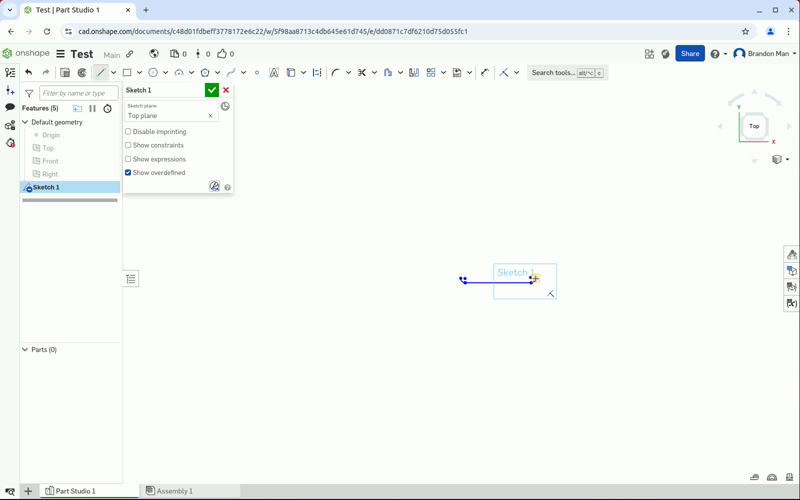
scroll(6)
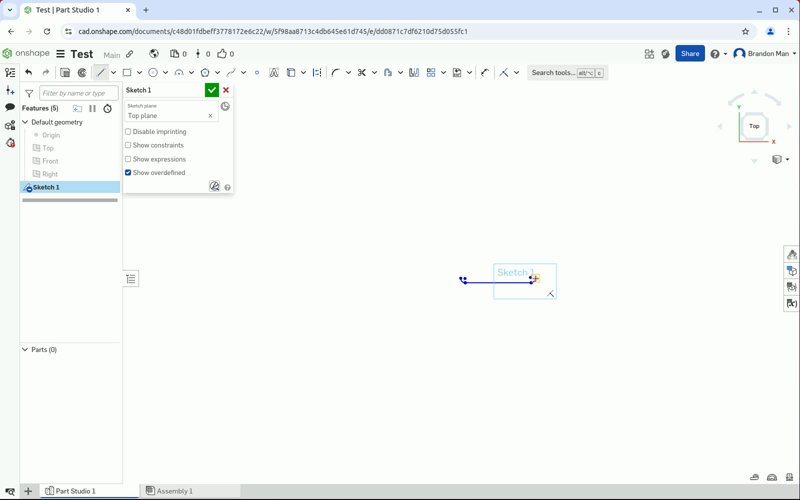
scroll(6)
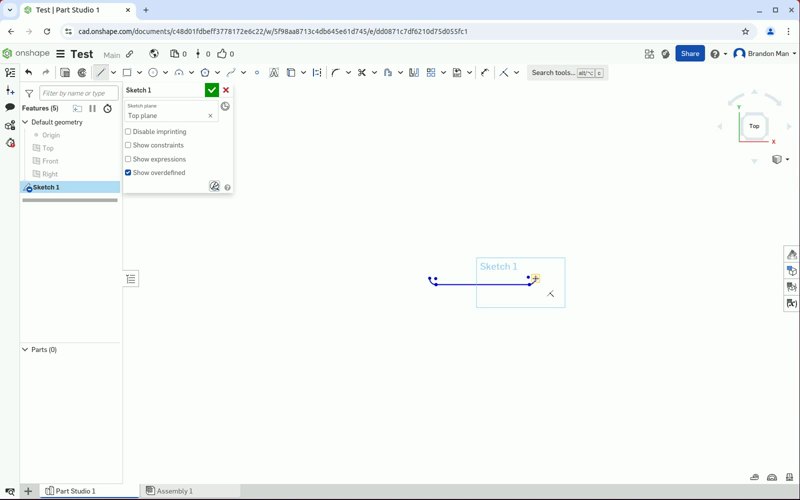
scroll(6)
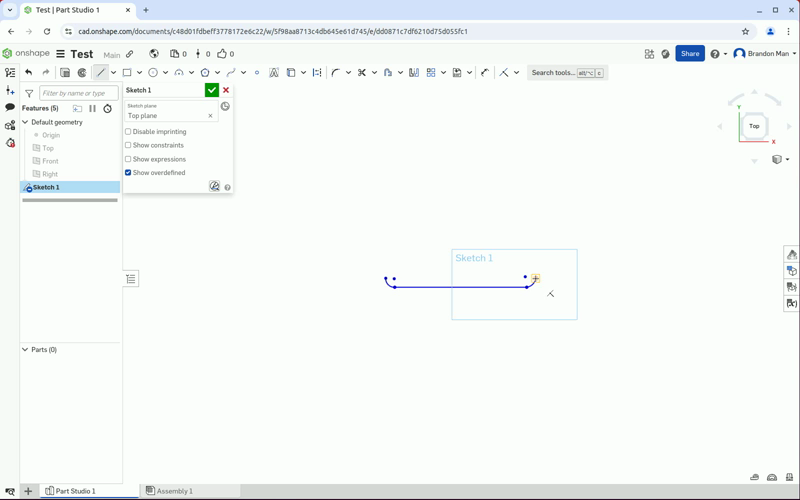
scroll(6)
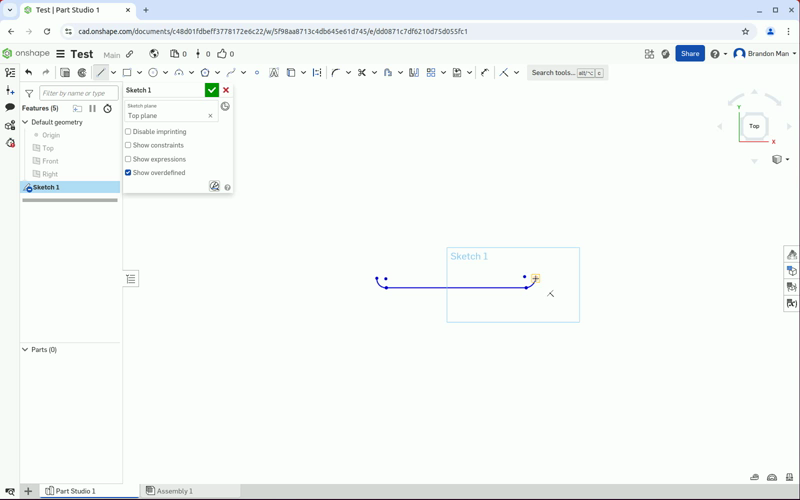
scroll(6)
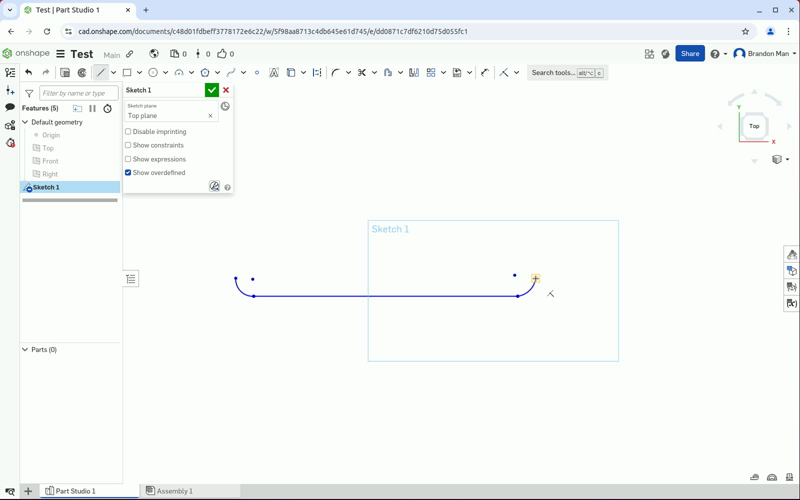
scroll(6)
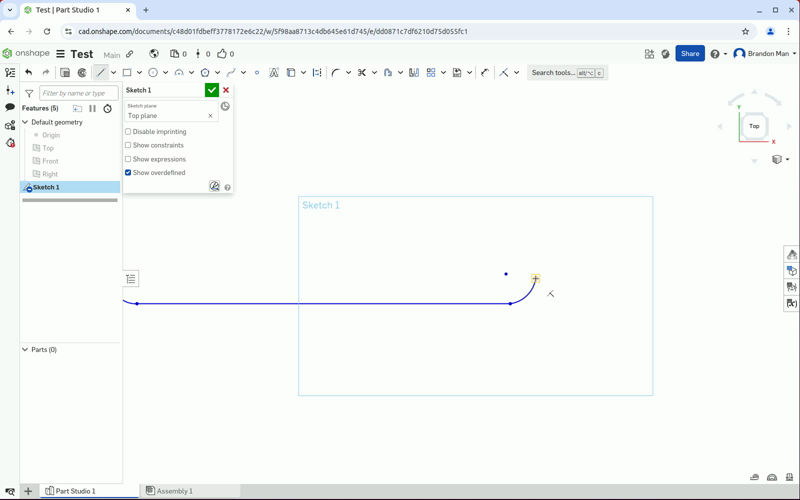
scroll(6)
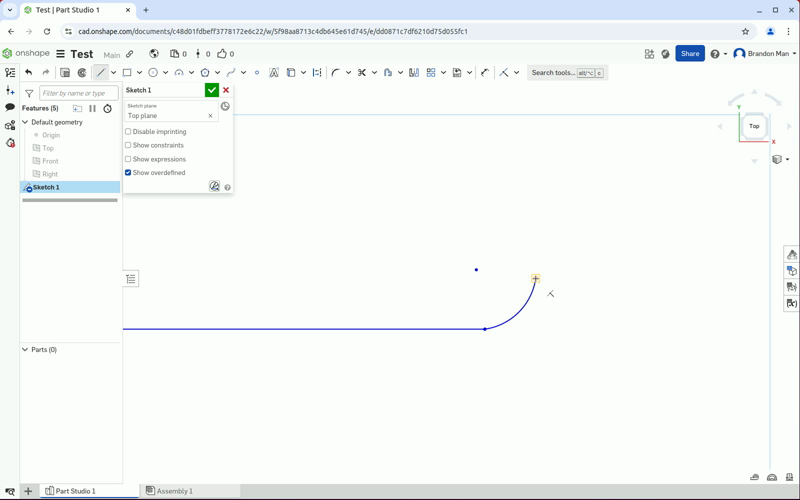
click(535, 278)
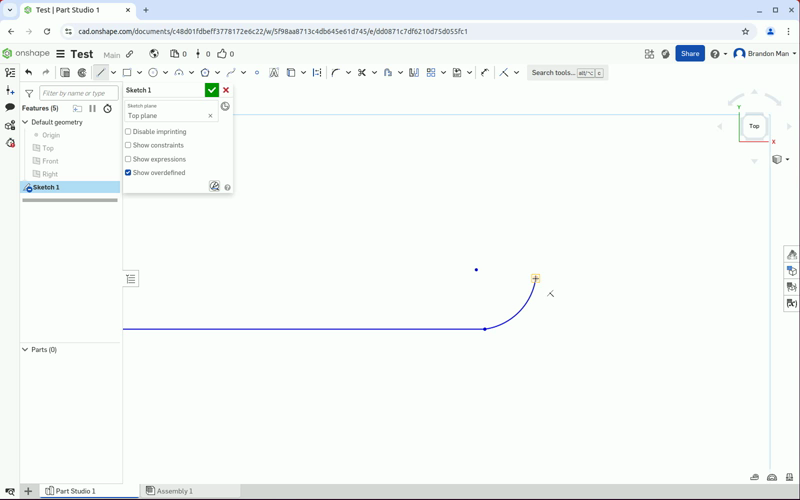
scroll(-6)
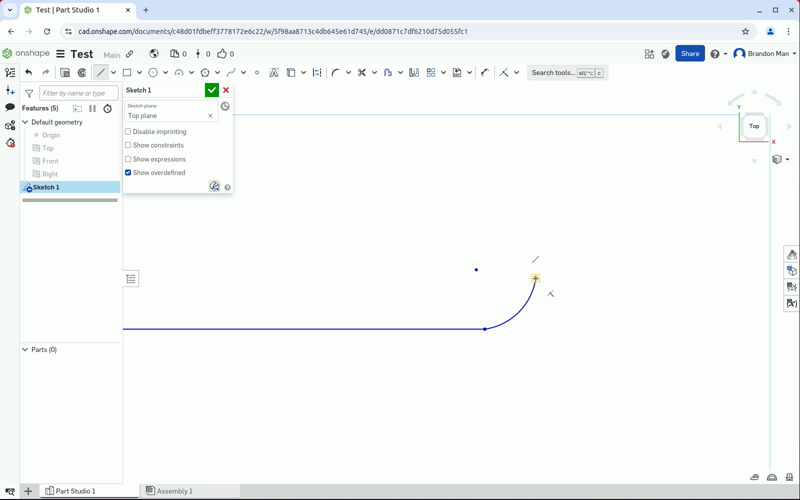
scroll(-6)
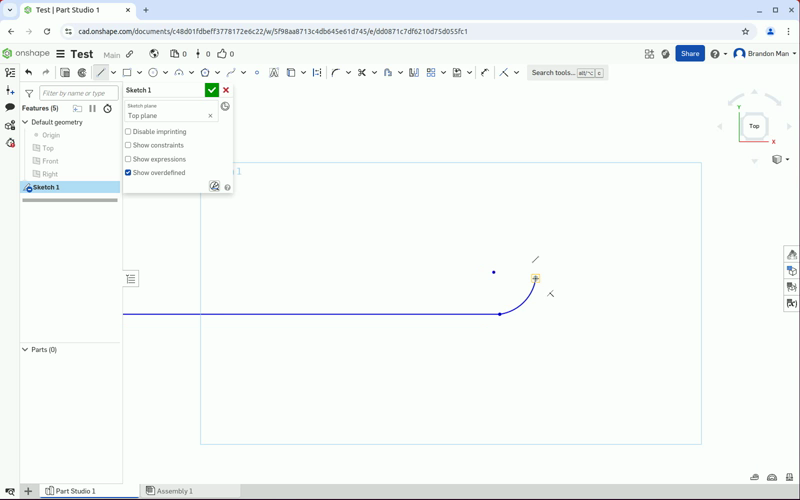
scroll(-6)
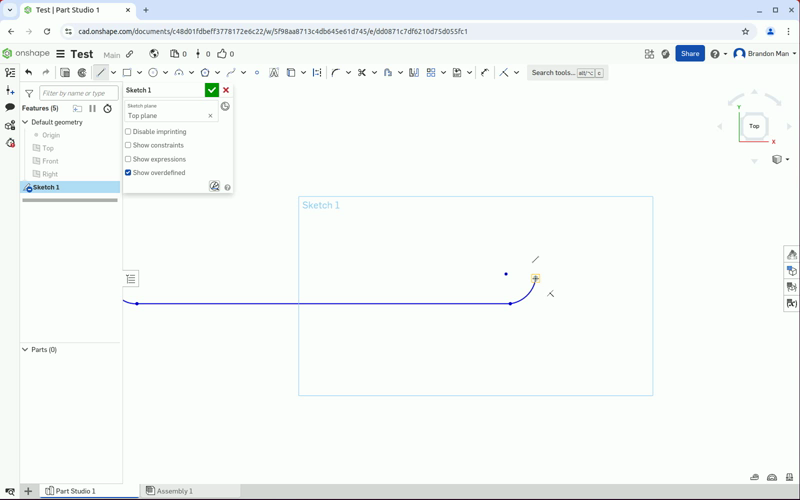
scroll(-6)
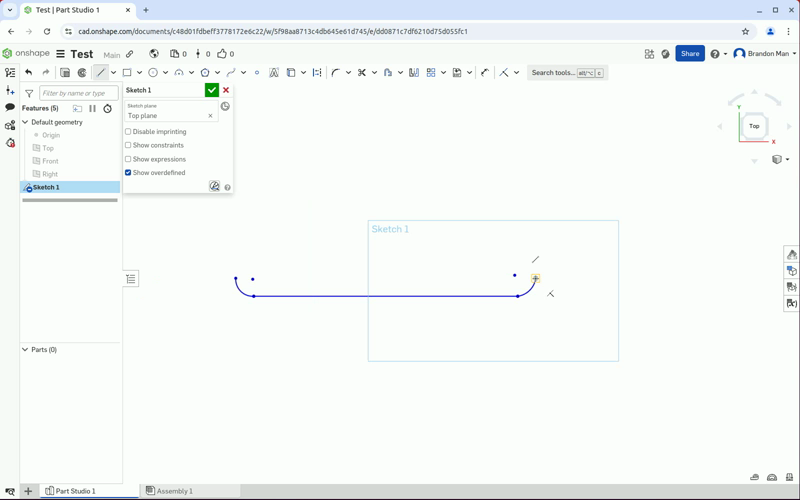
scroll(-6)
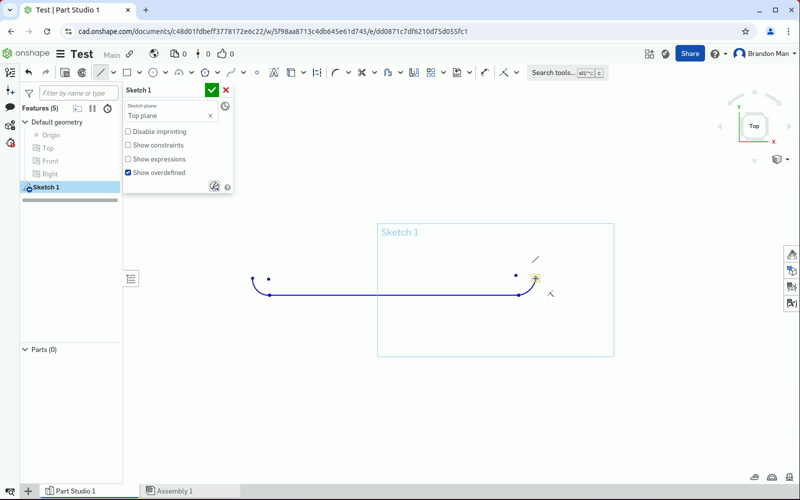
scroll(-6)
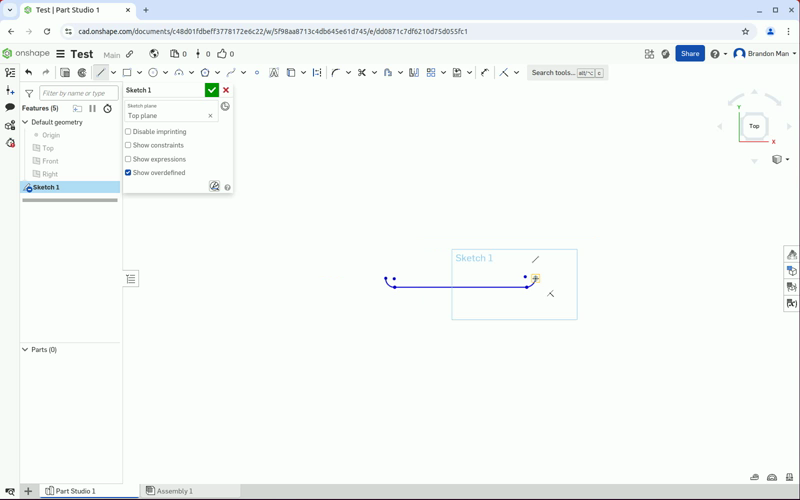
scroll(-6)
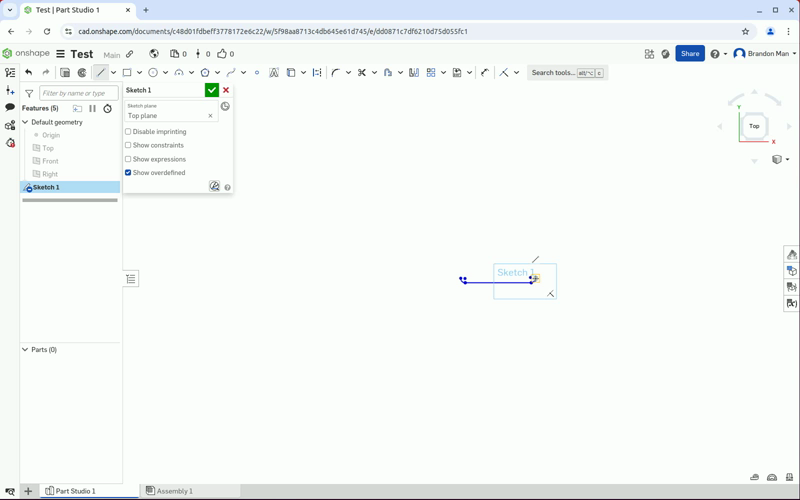
key_down(shift)
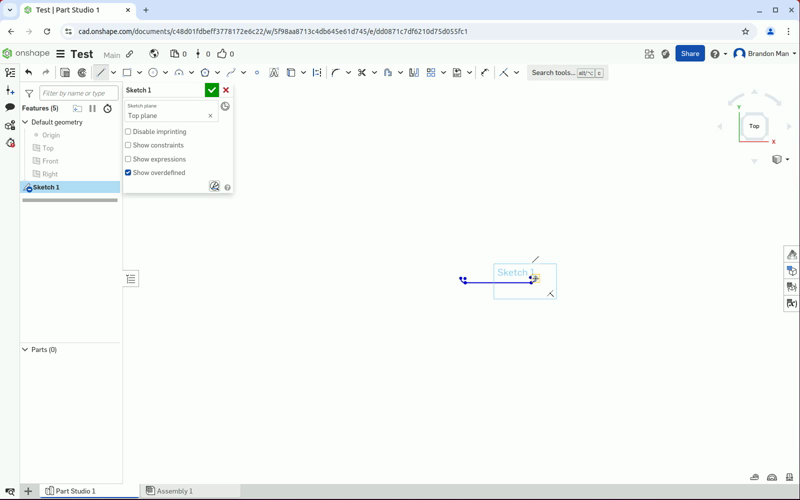
mouse_move(535, 174)
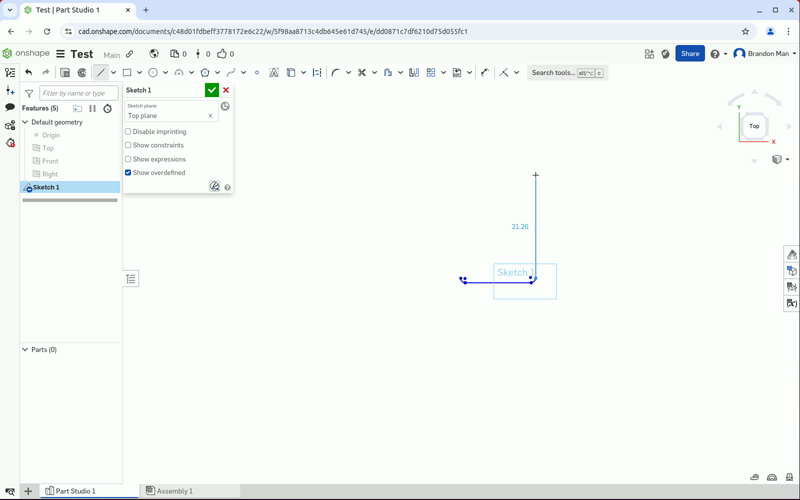
click(535, 174)
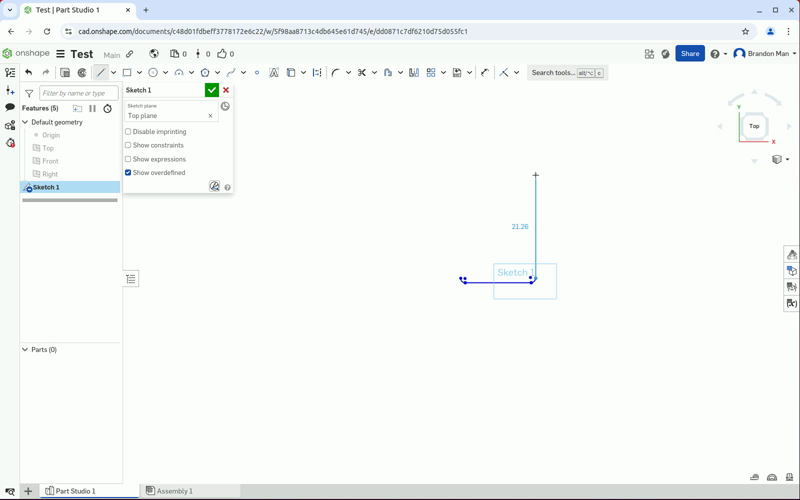
key_up(shift)
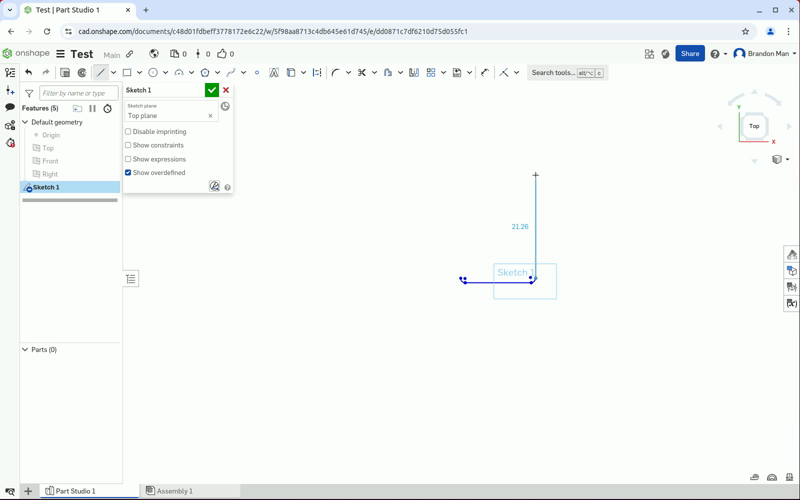
key(esc)
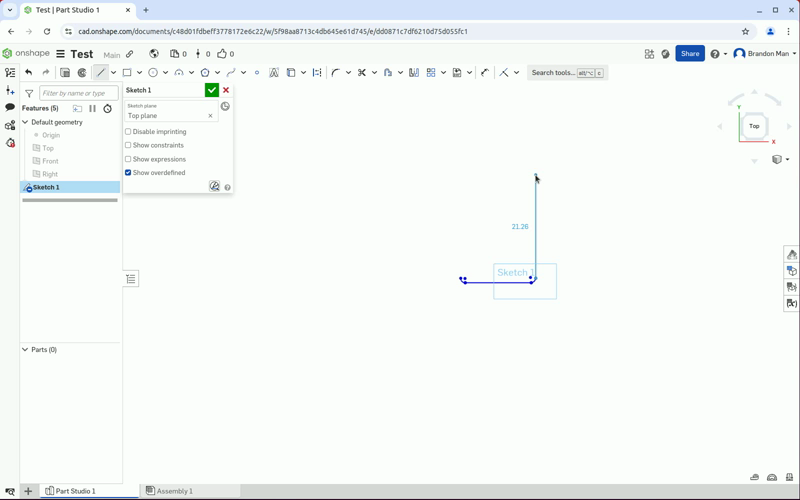
key(a)
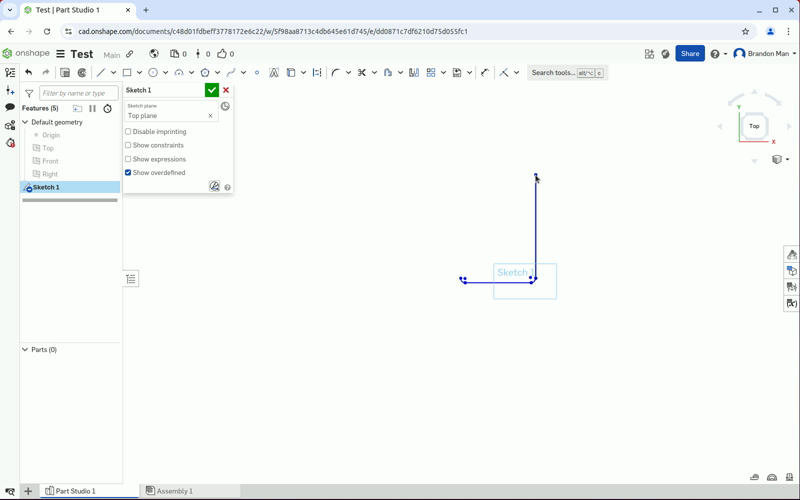
mouse_move(535, 174)
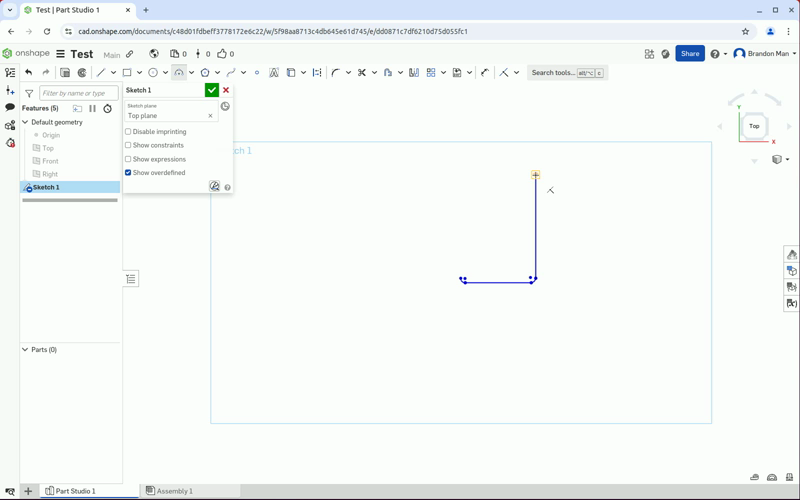
click(535, 174)
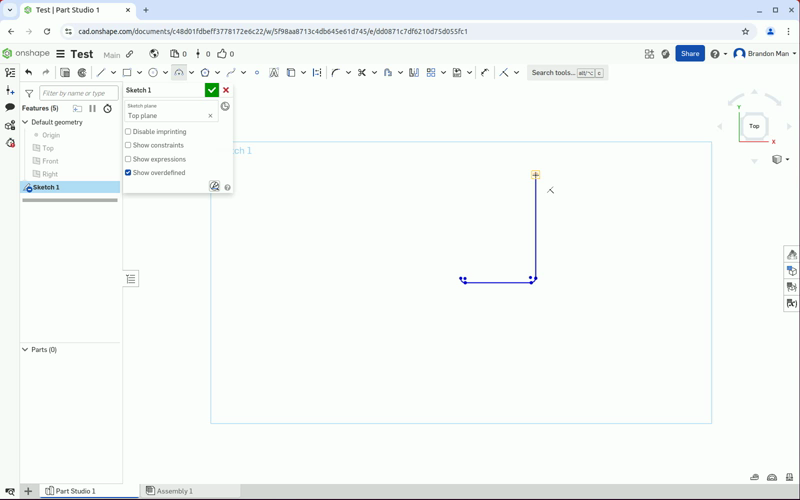
key_down(shift)
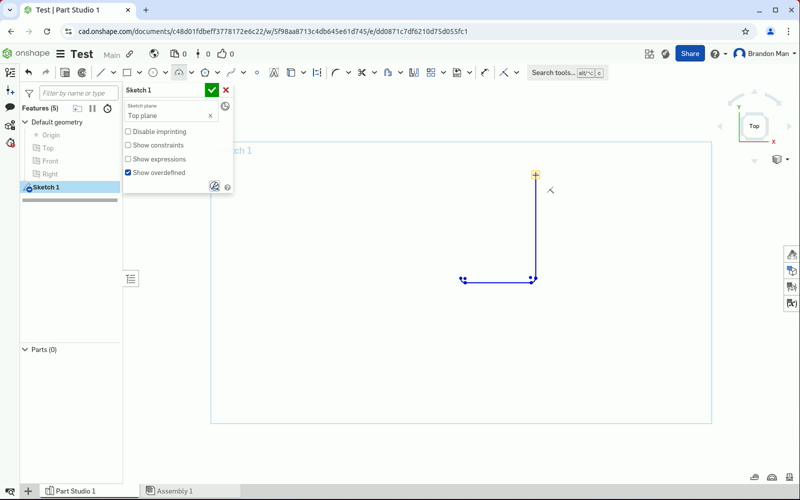
mouse_move(531, 170)
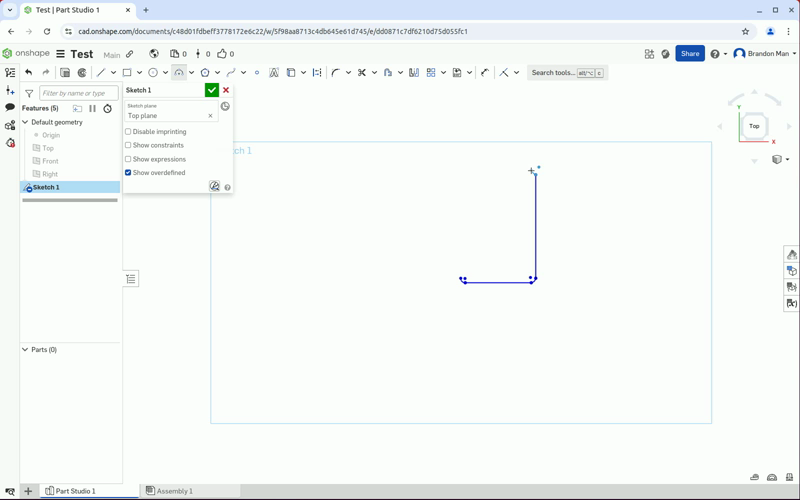
scroll(6)
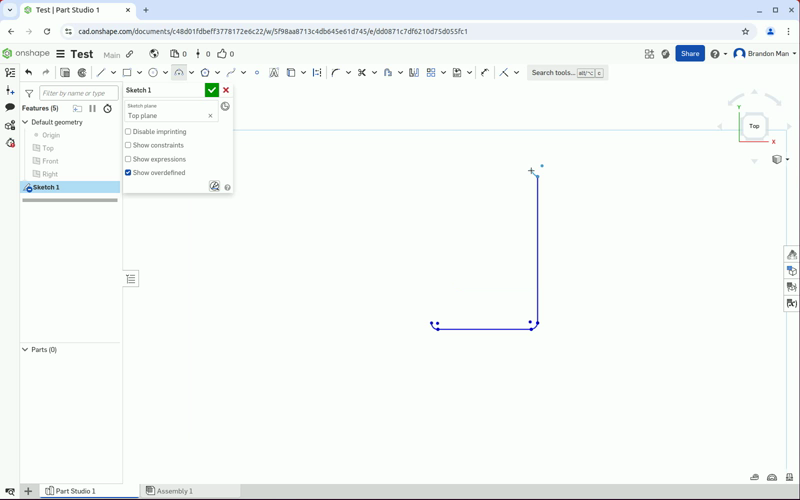
scroll(6)
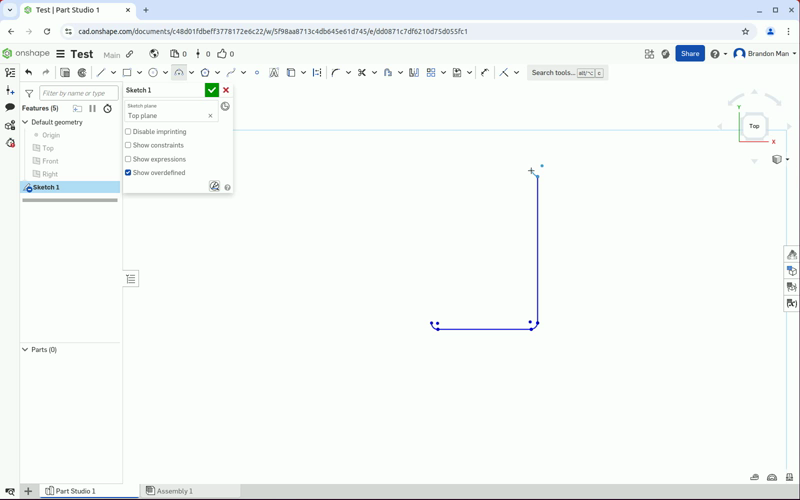
scroll(6)
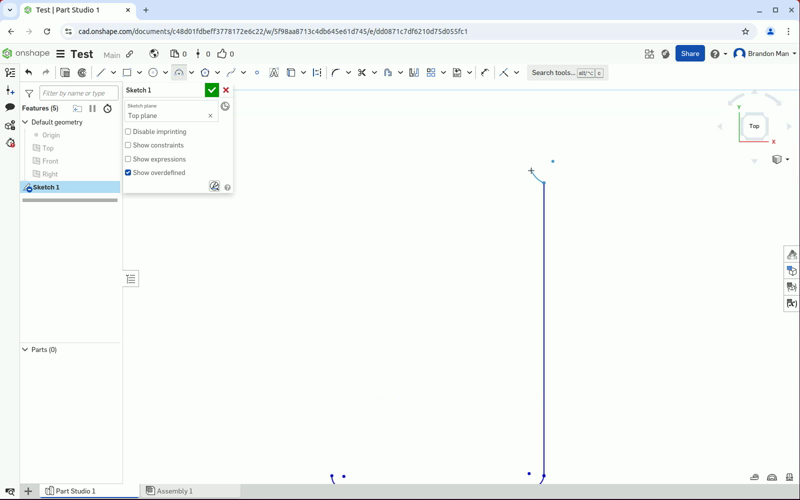
scroll(6)
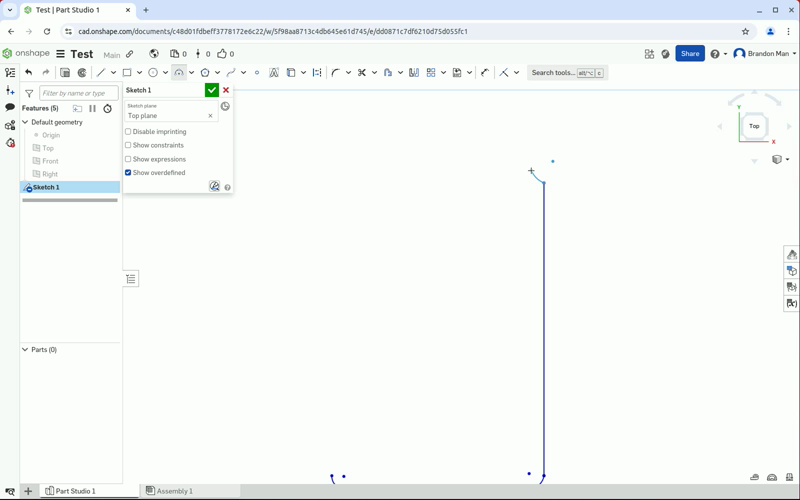
scroll(6)
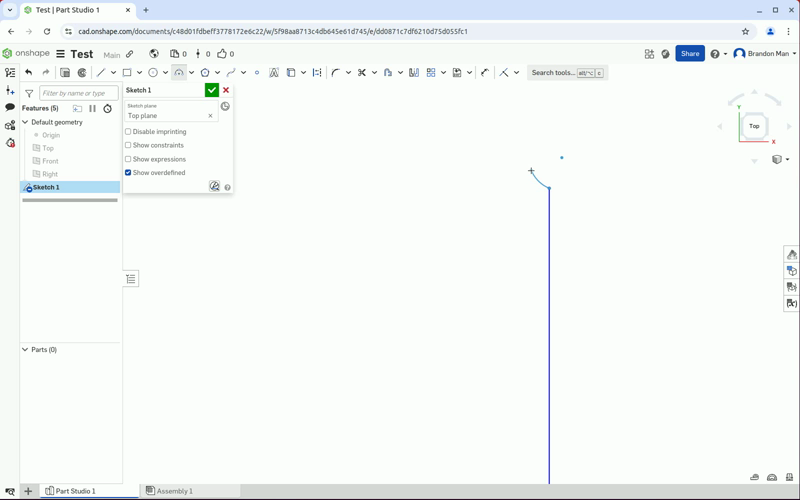
scroll(6)
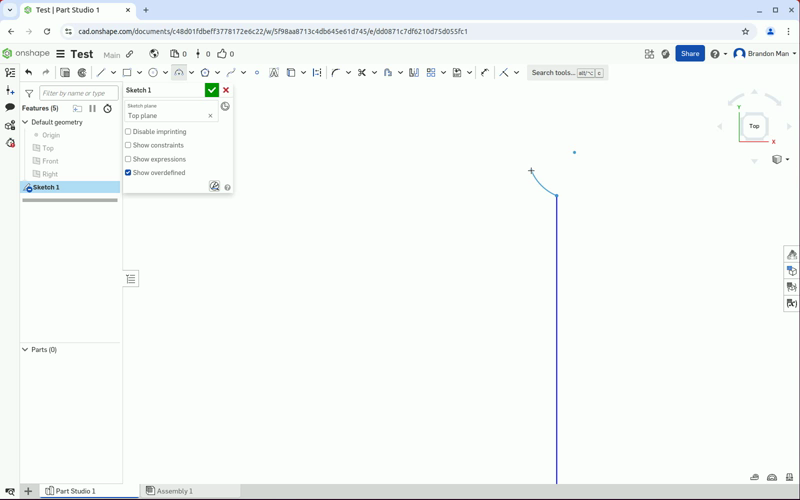
scroll(6)
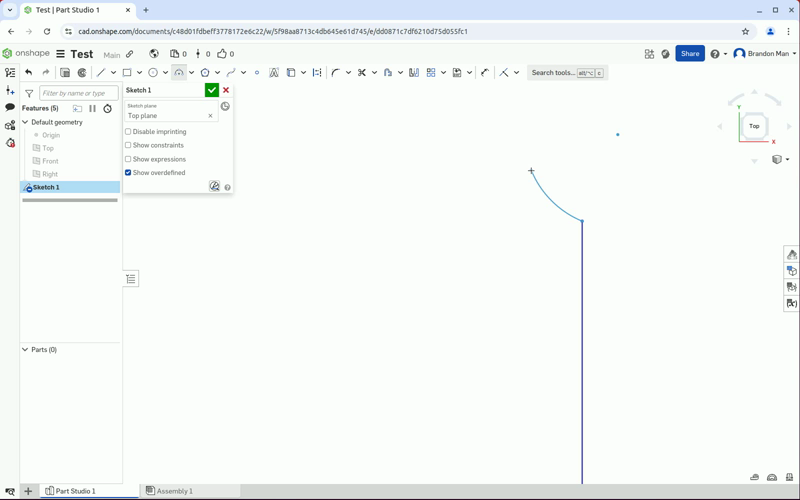
click(531, 170)
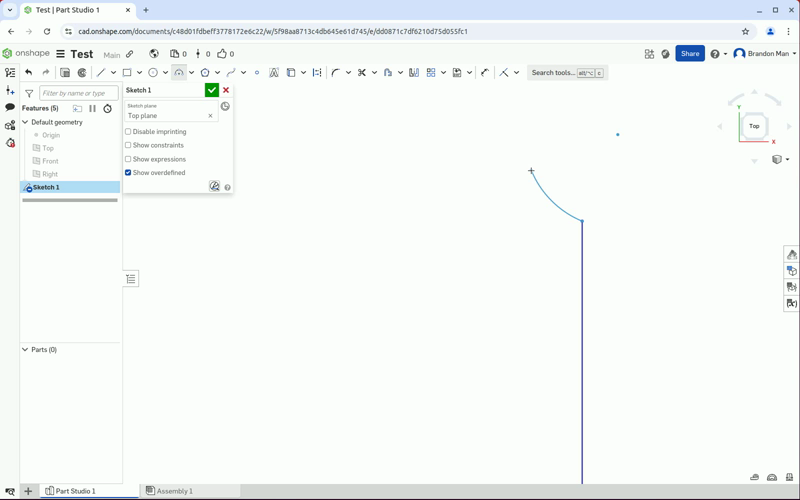
scroll(-6)
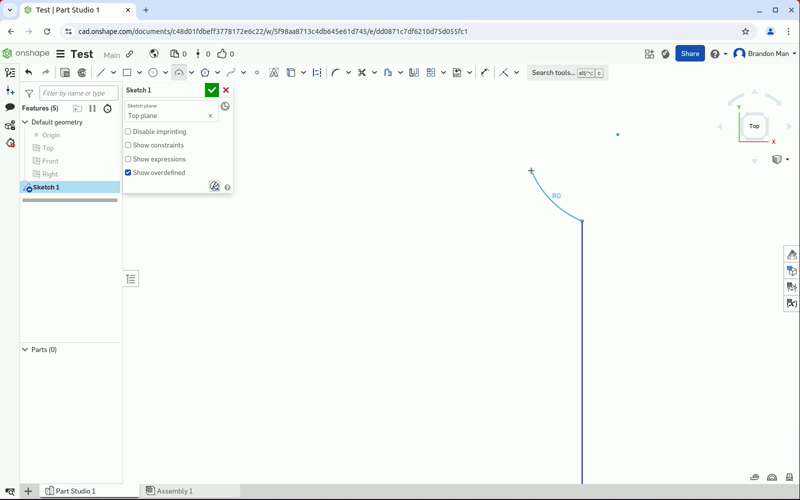
scroll(-6)
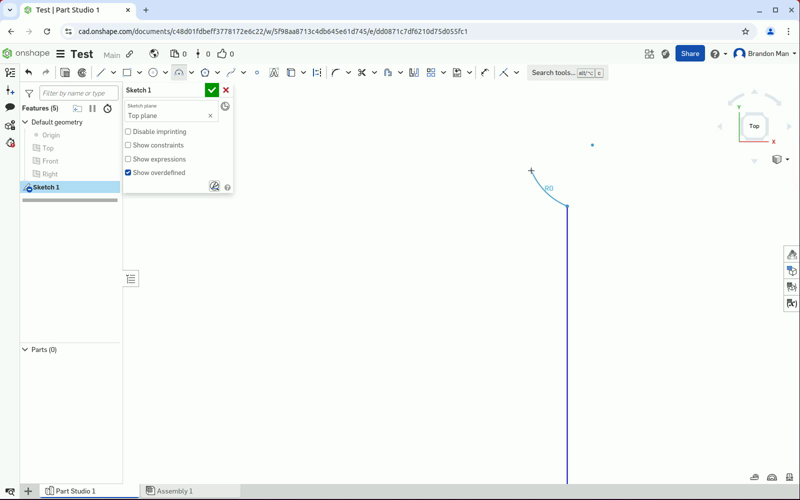
scroll(-6)
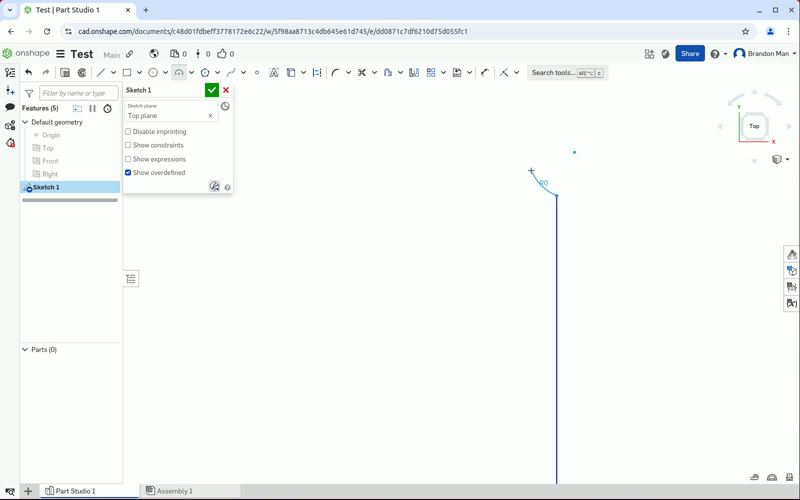
scroll(-6)
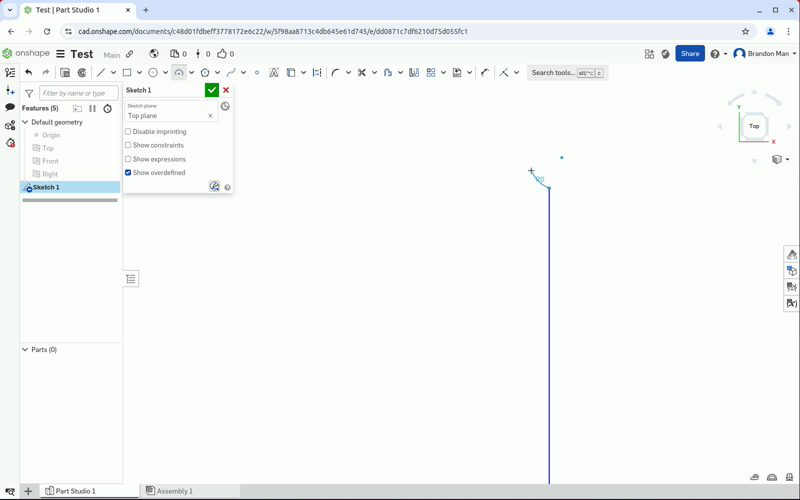
scroll(-6)
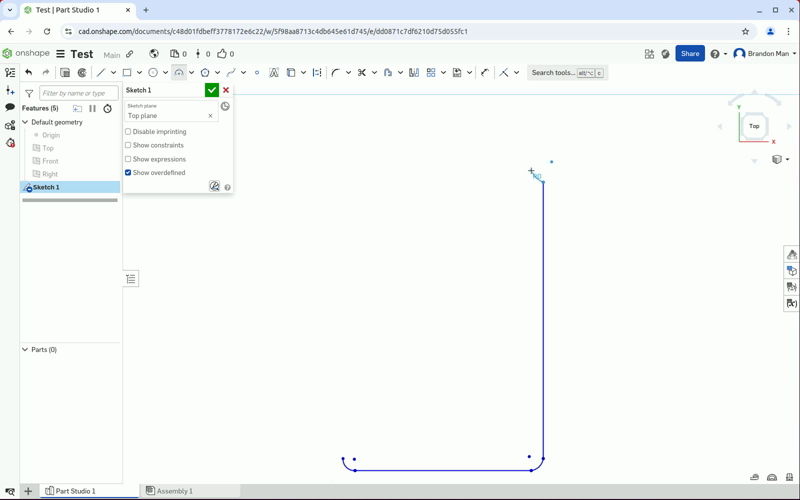
scroll(-6)
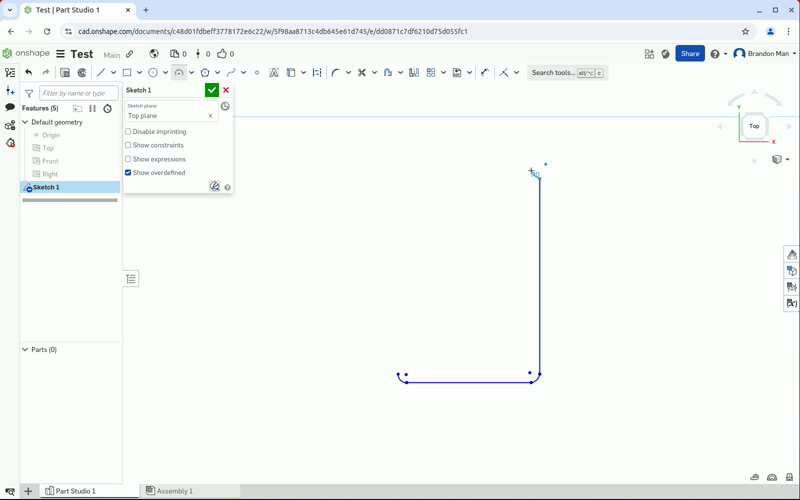
scroll(-6)
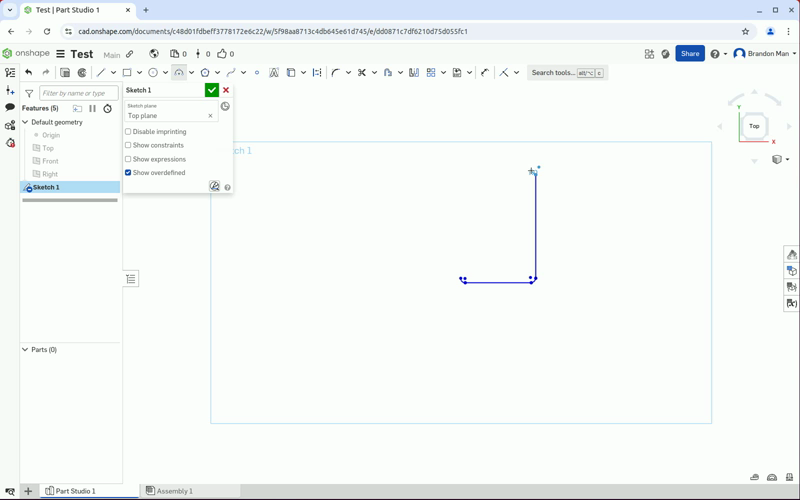
mouse_move(534, 171)
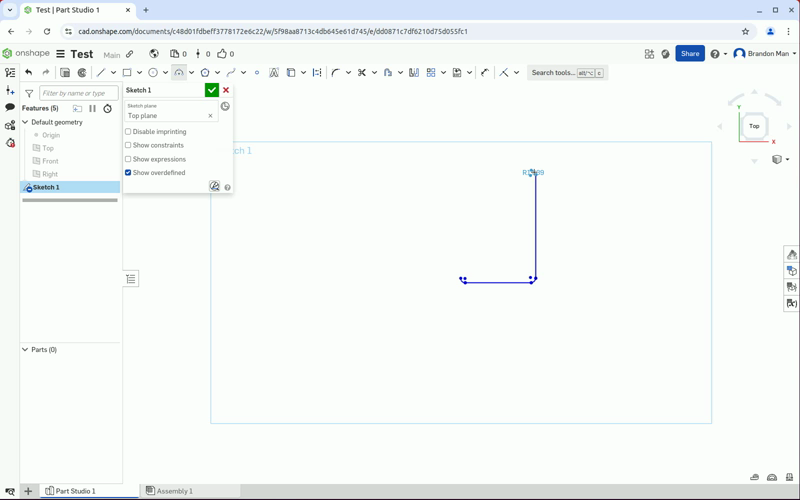
scroll(6)
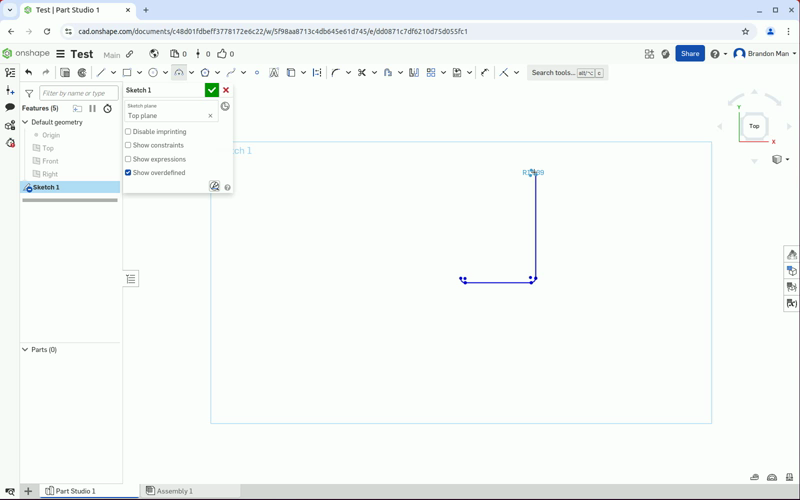
scroll(6)
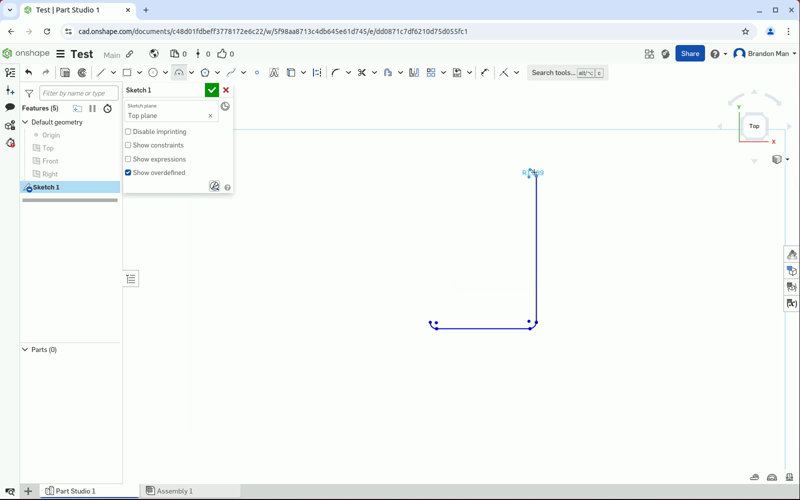
scroll(6)
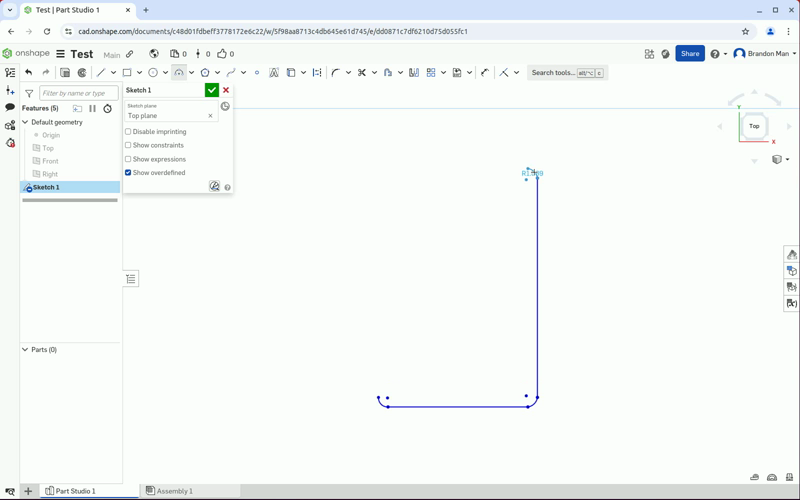
scroll(6)
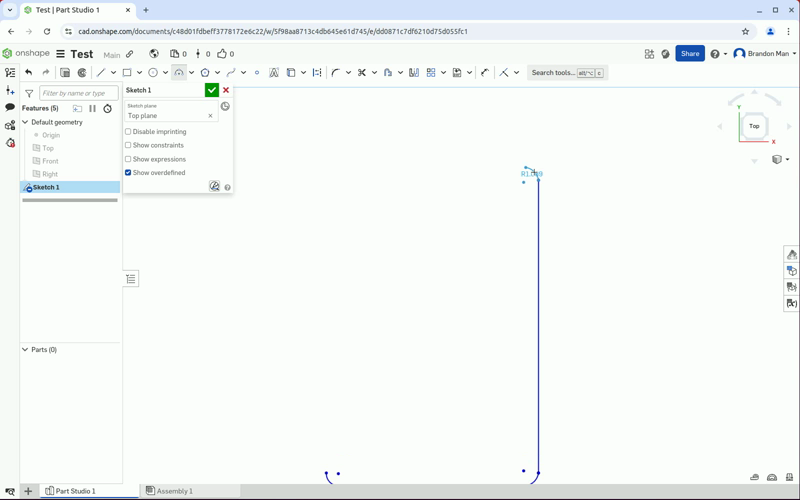
scroll(6)
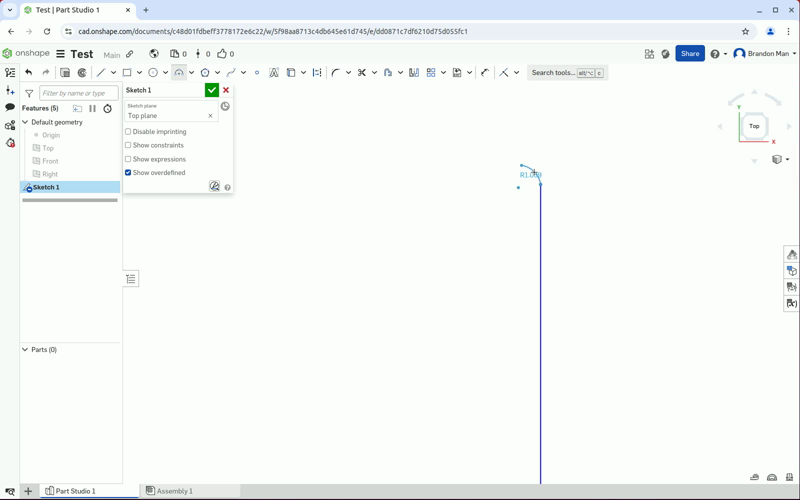
scroll(6)
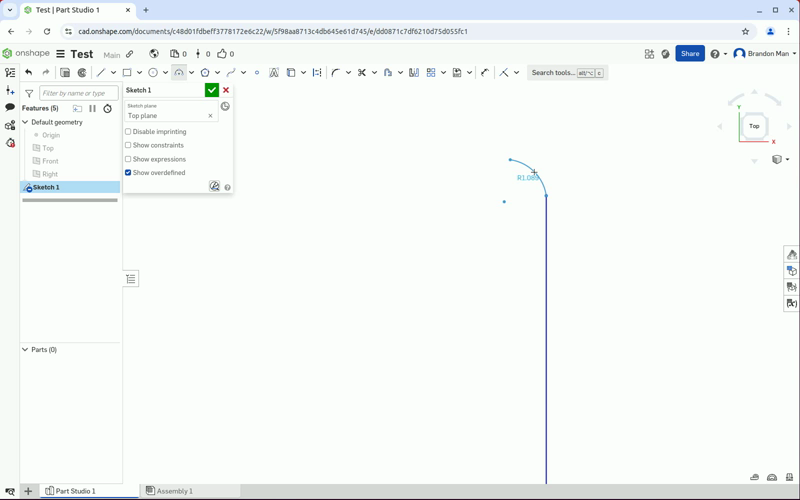
scroll(6)
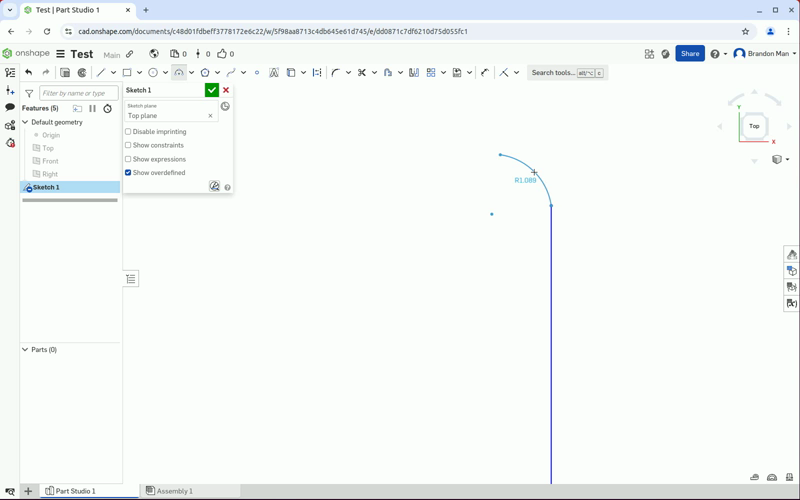
click(534, 171)
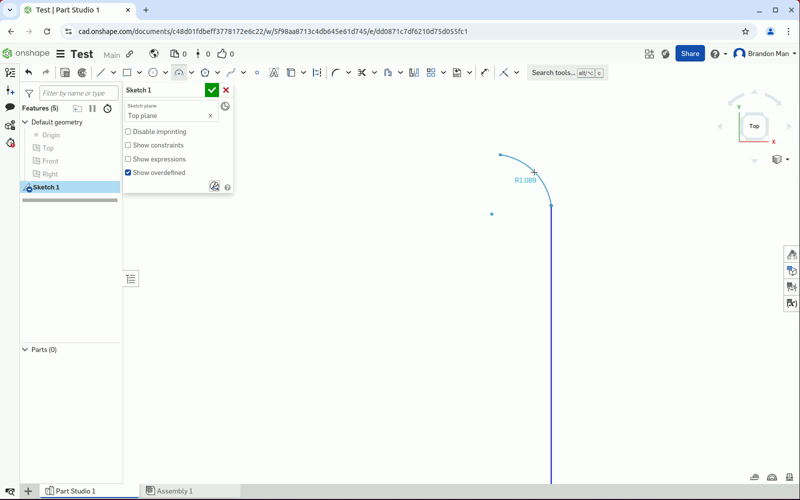
scroll(-6)
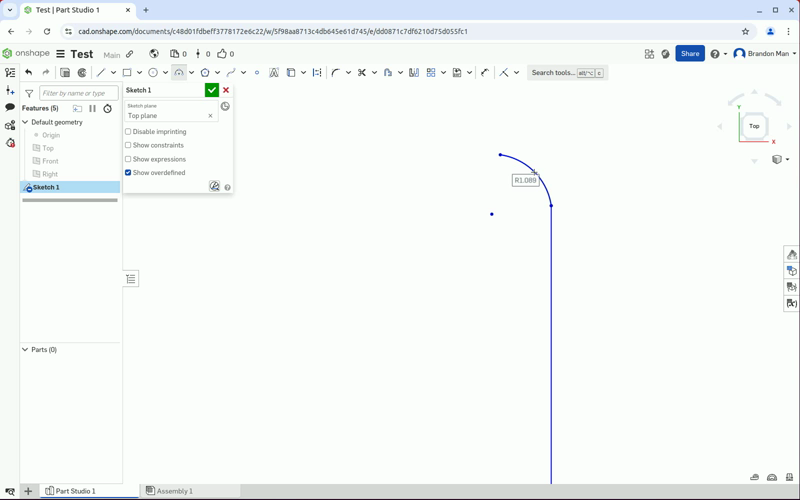
scroll(-6)
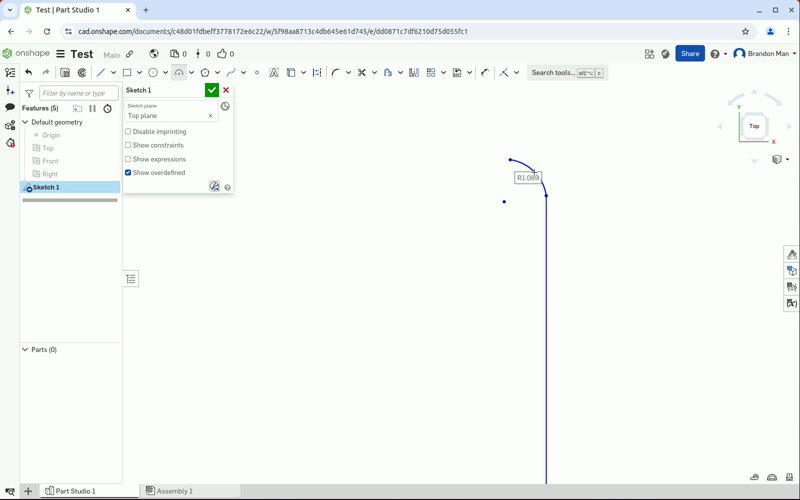
scroll(-6)
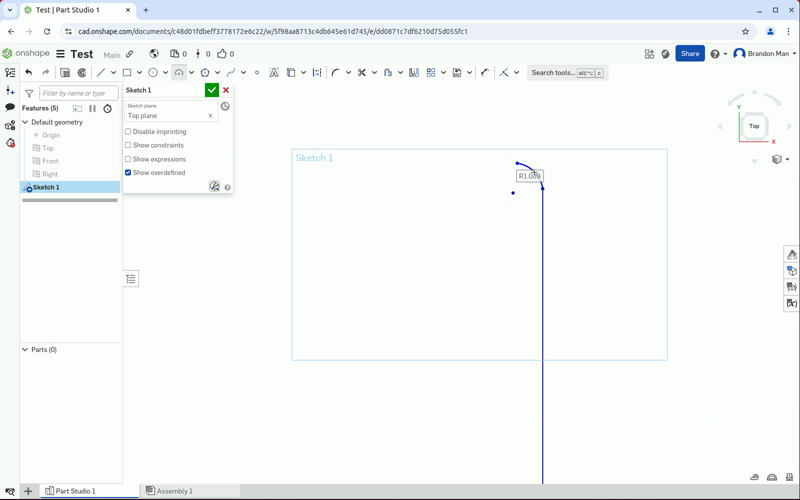
scroll(-6)
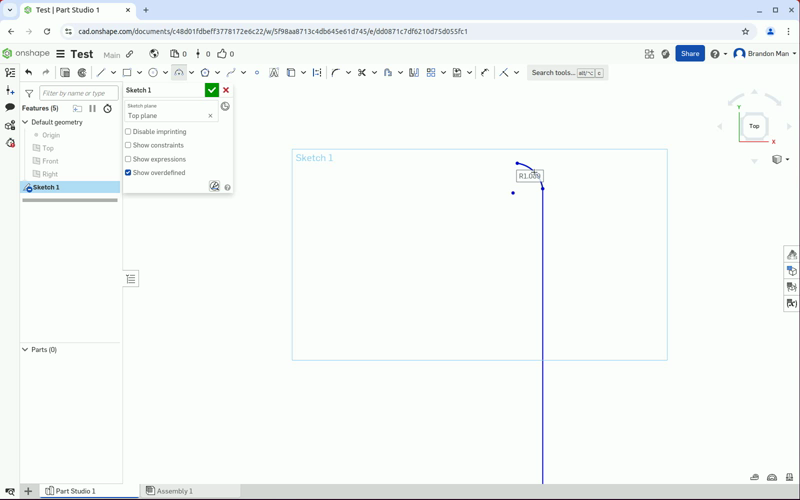
scroll(-6)
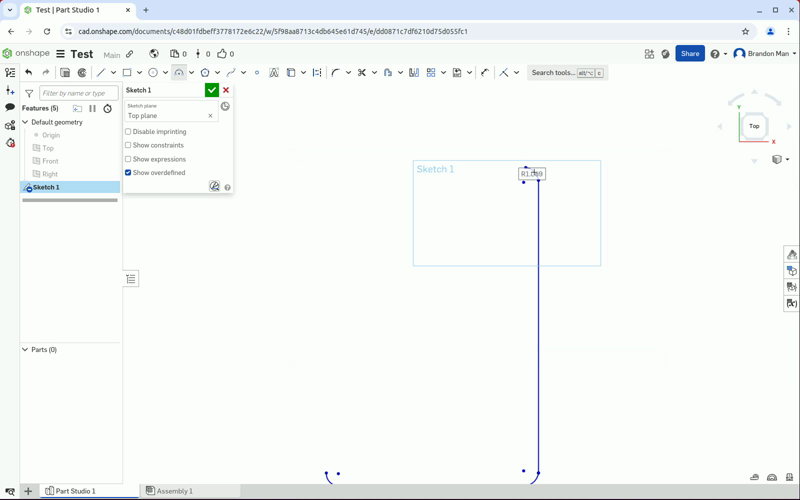
scroll(-6)
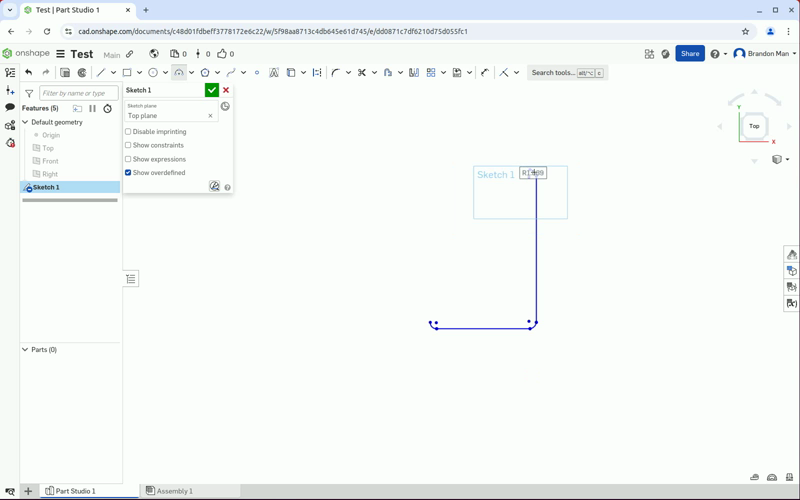
scroll(-6)
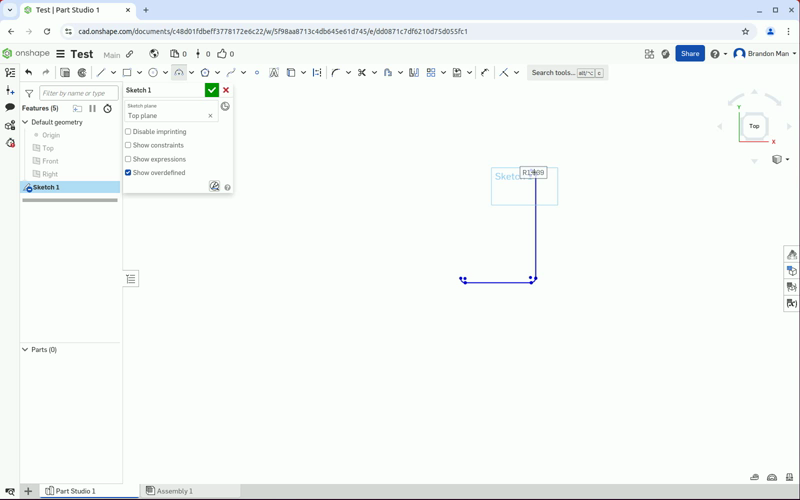
key_up(shift)
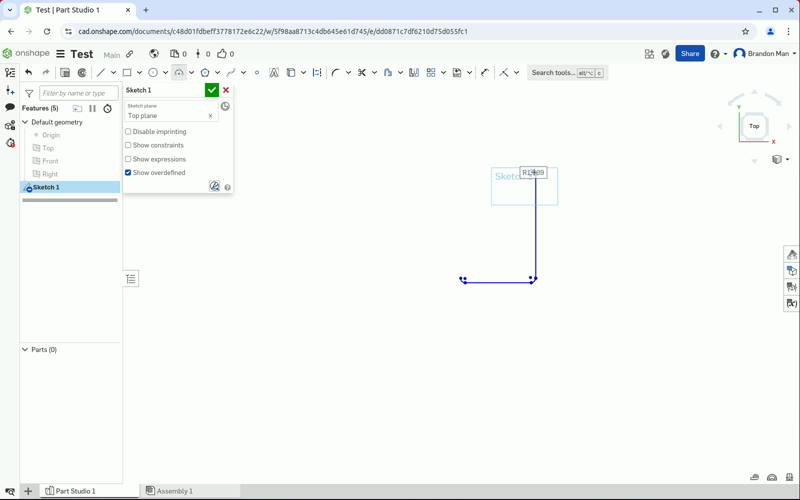
key(esc)
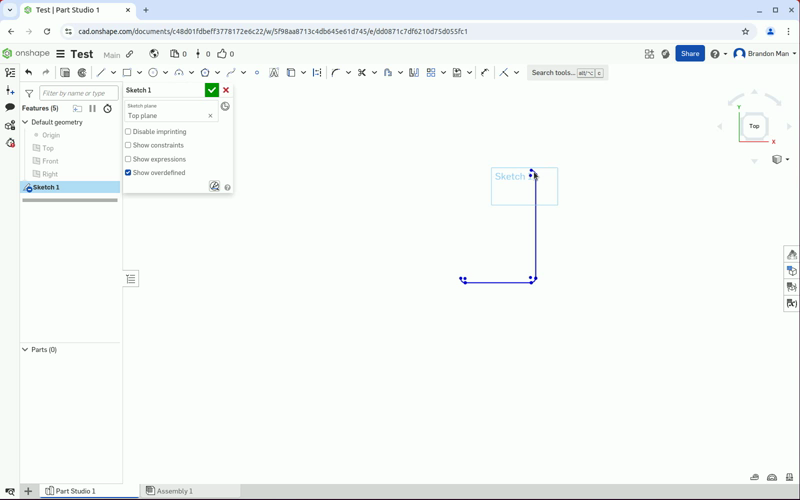
key(l)
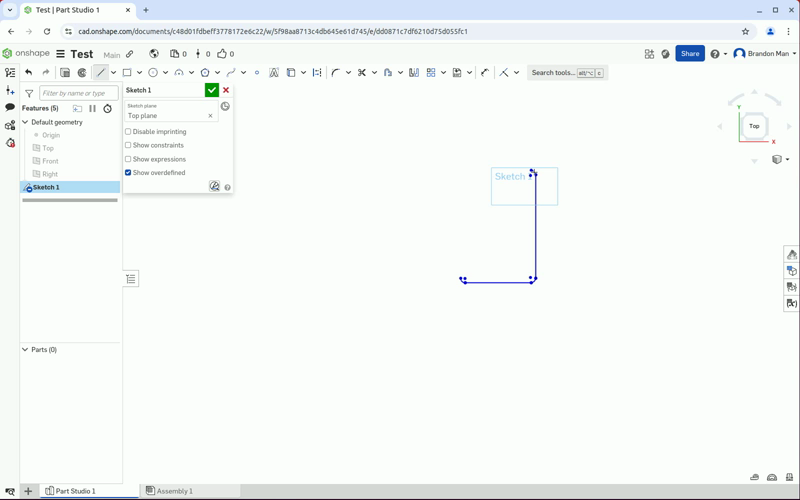
mouse_move(531, 170)
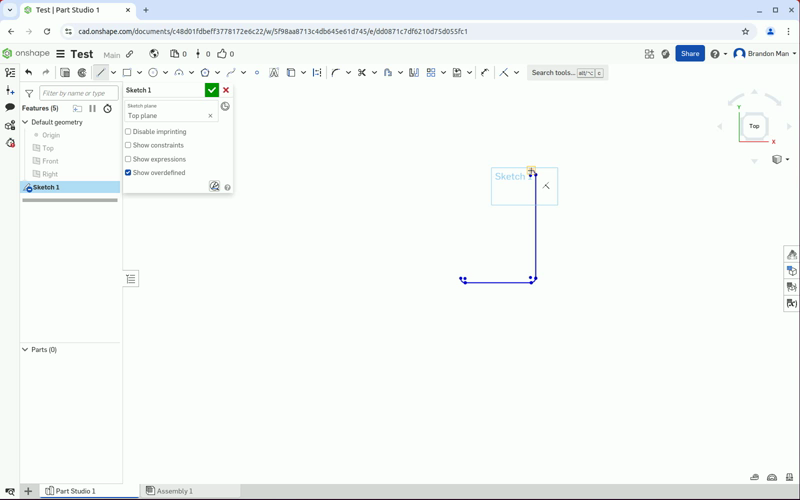
scroll(6)
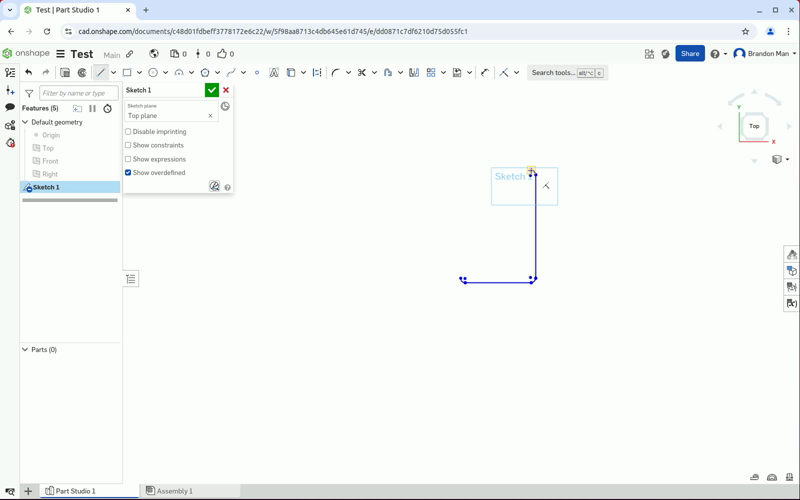
scroll(6)
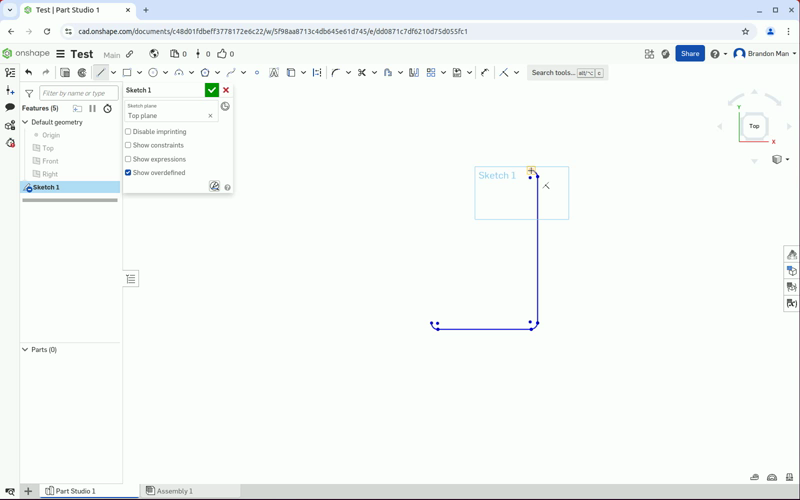
scroll(6)
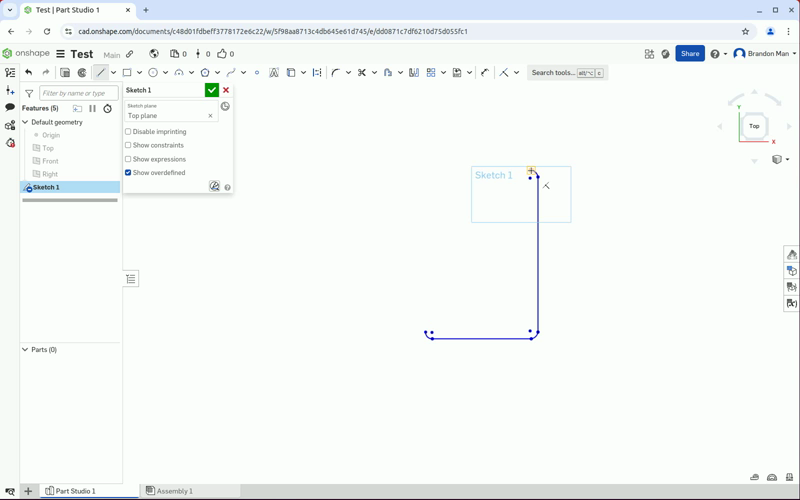
scroll(6)
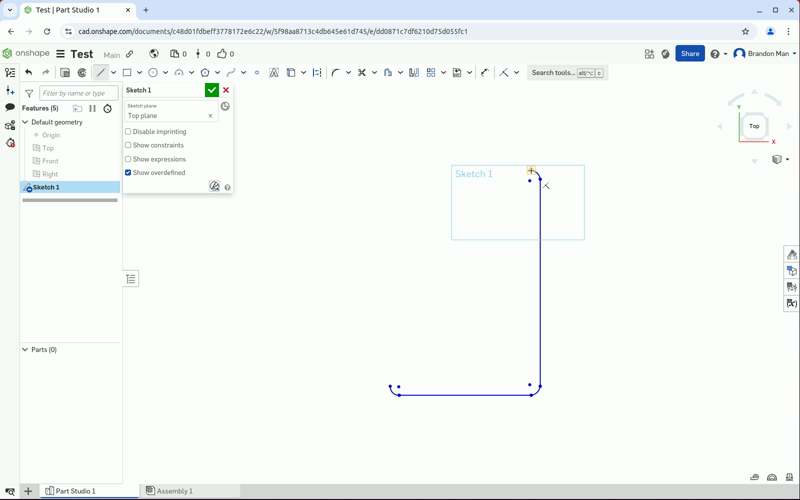
scroll(6)
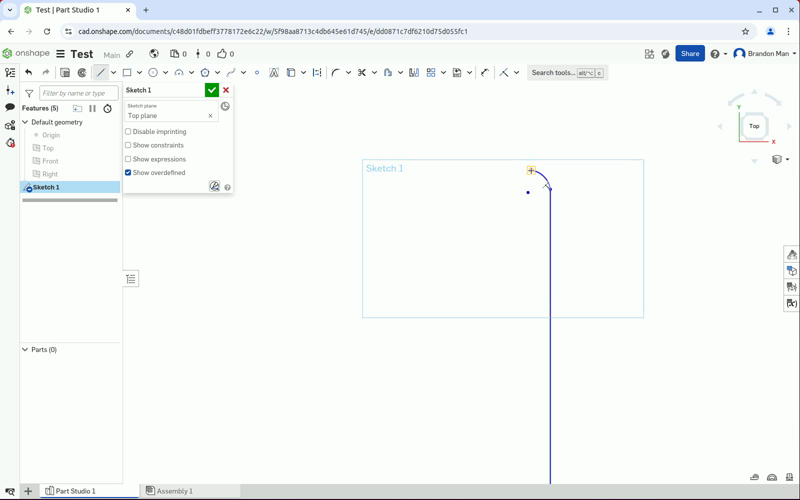
scroll(6)
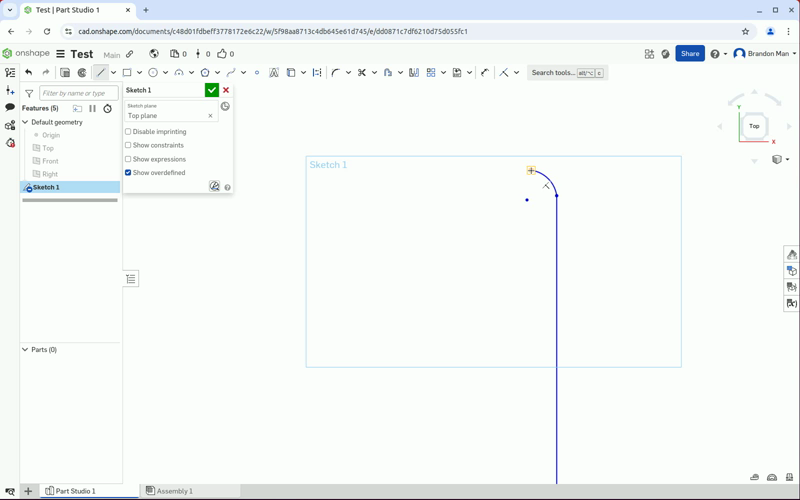
scroll(6)
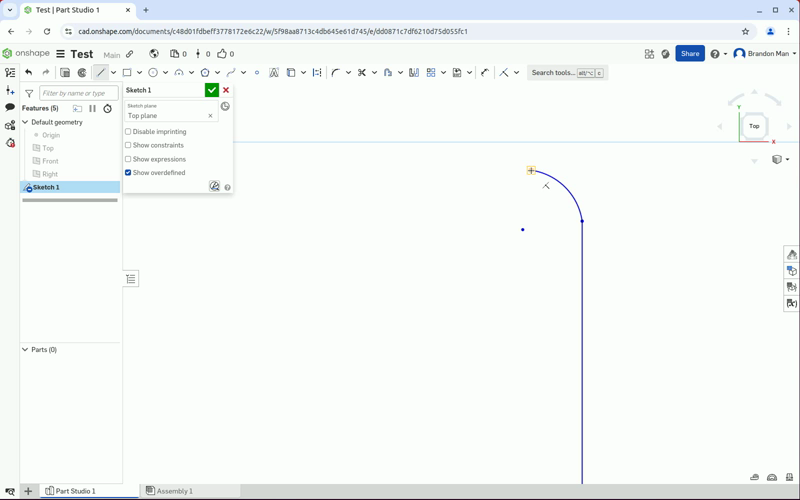
click(531, 170)
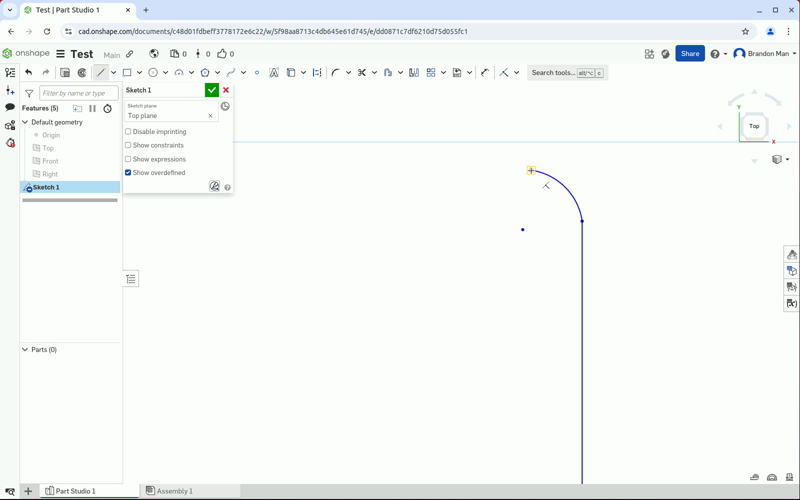
scroll(-6)
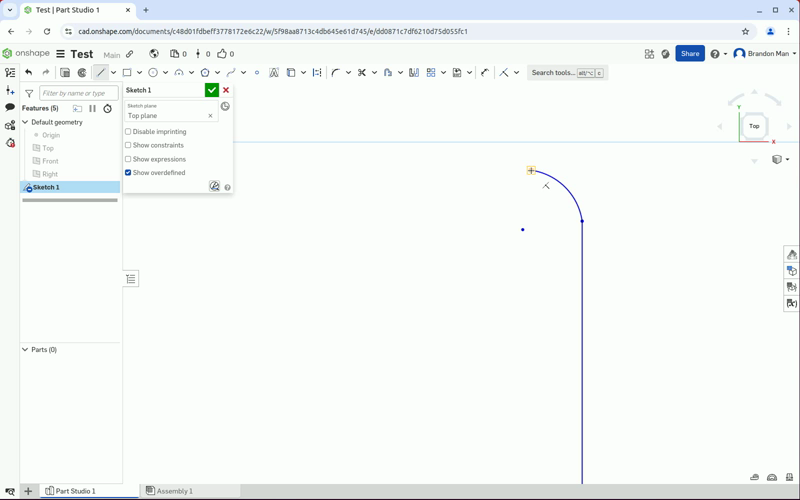
scroll(-6)
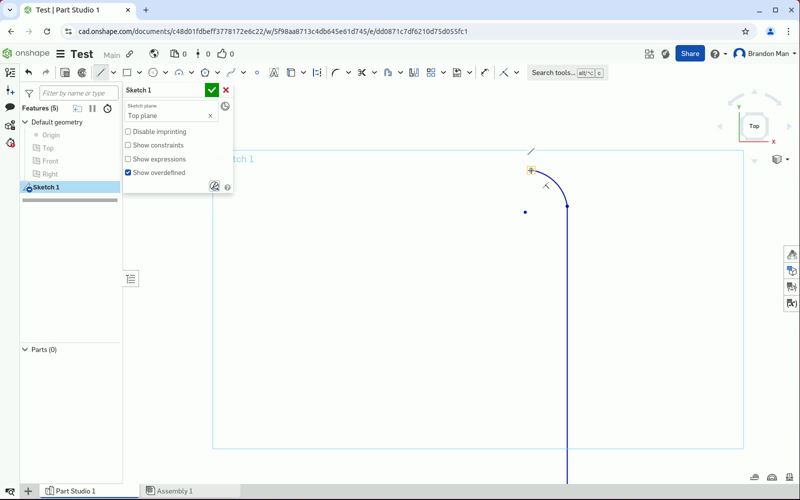
scroll(-6)
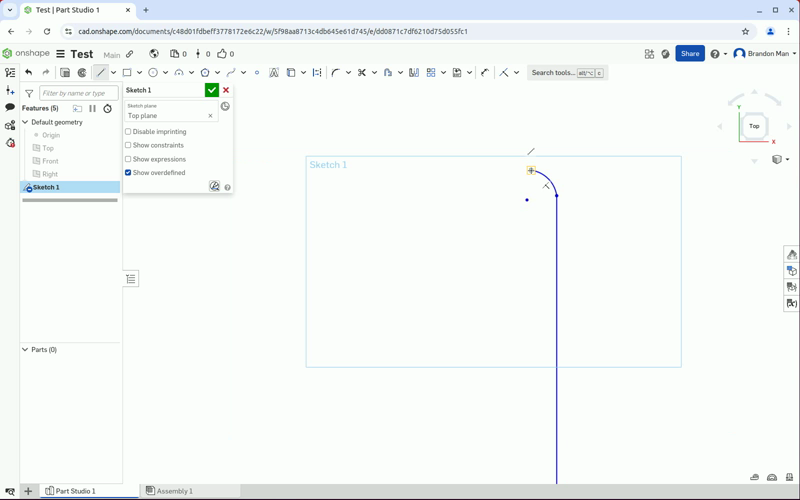
scroll(-6)
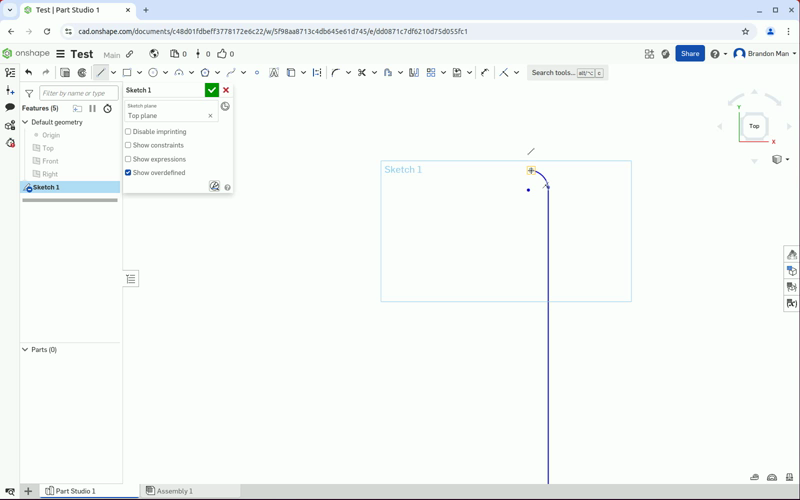
scroll(-6)
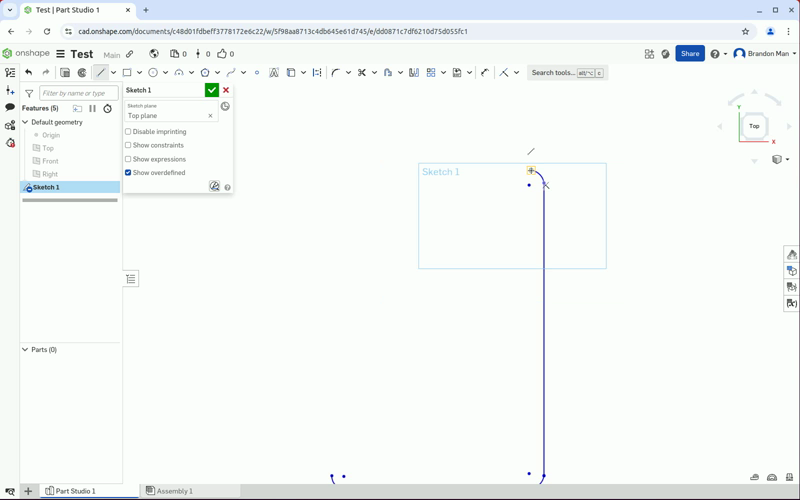
scroll(-6)
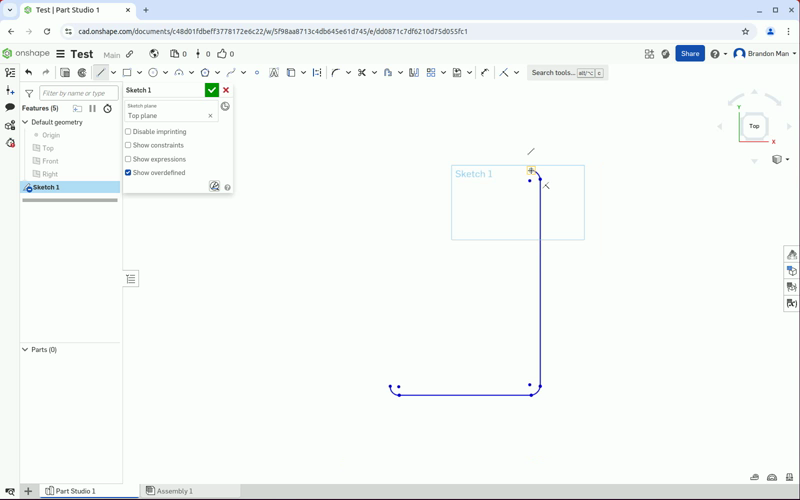
scroll(-6)
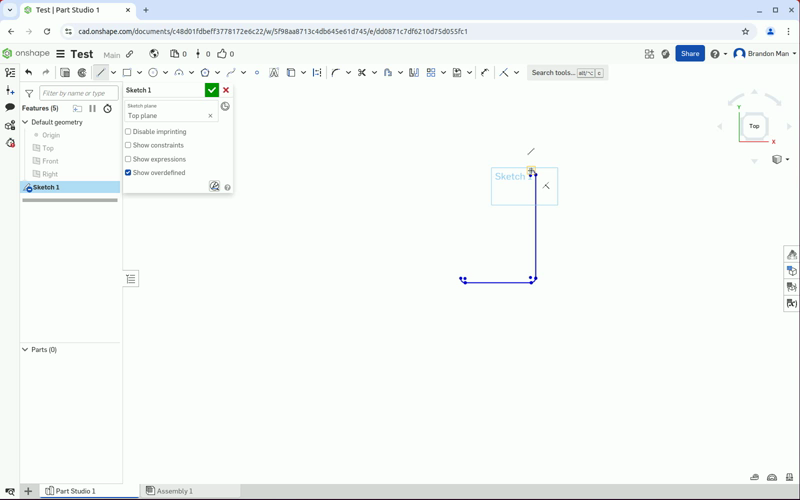
key_down(shift)
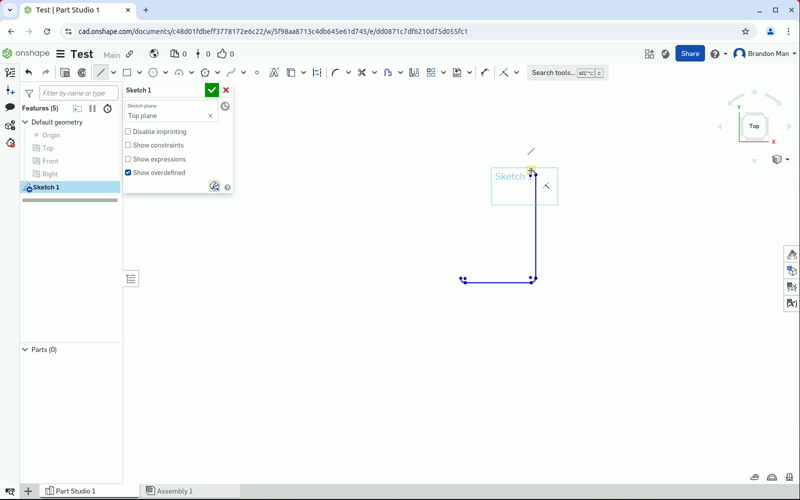
mouse_move(465, 170)
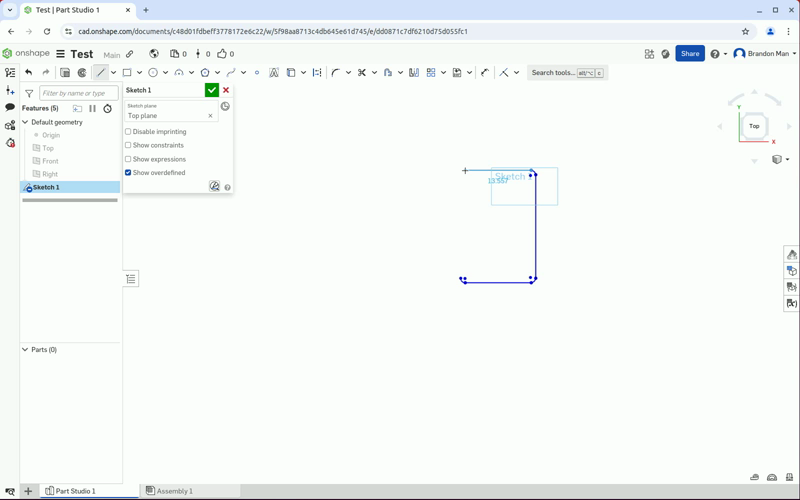
click(465, 170)
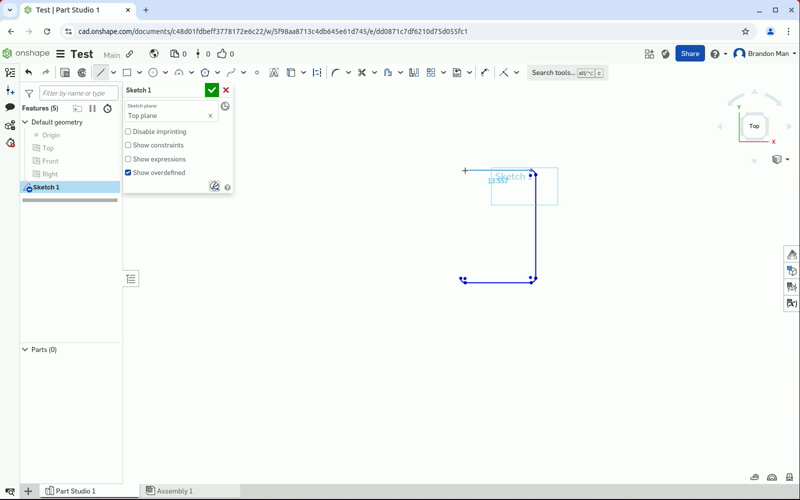
key_up(shift)
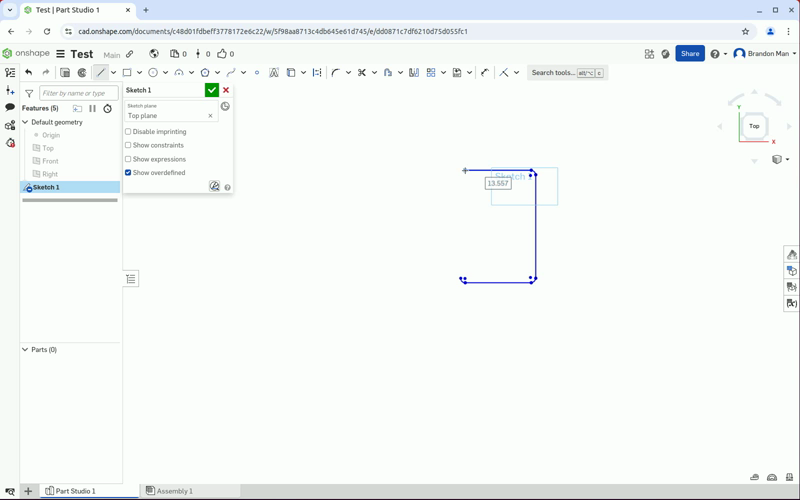
key(esc)
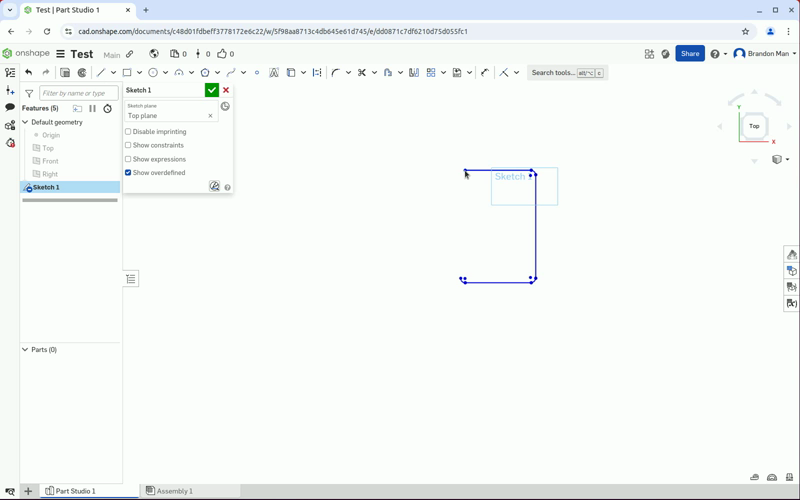
key(a)
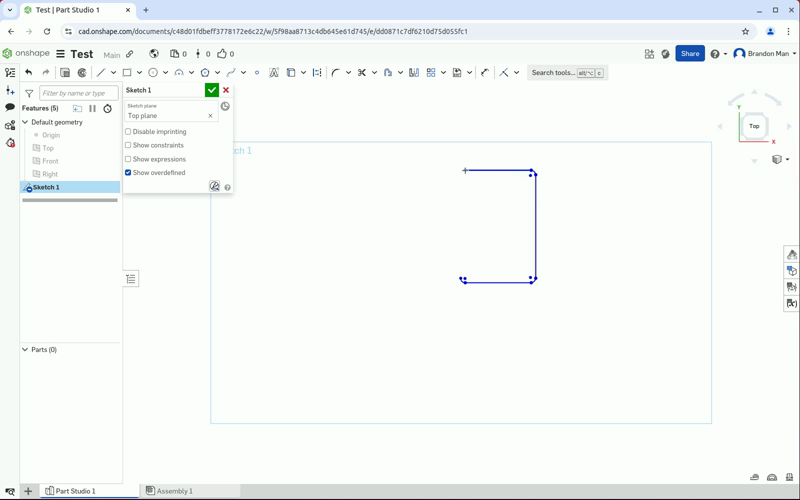
mouse_move(465, 170)
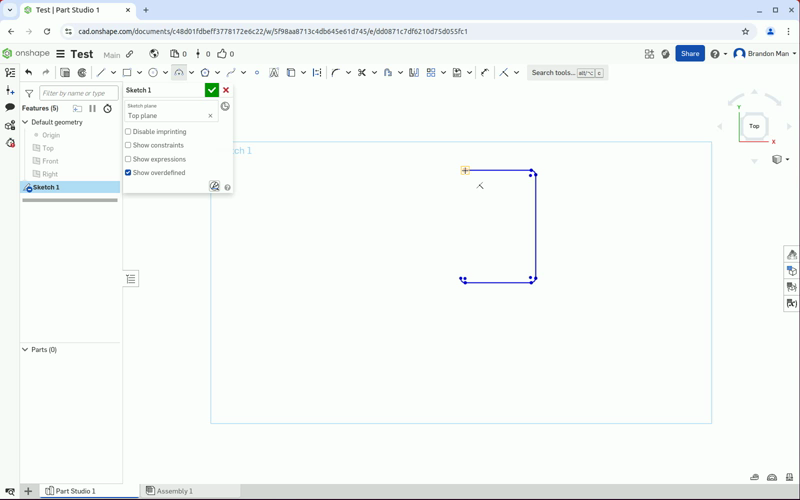
click(465, 170)
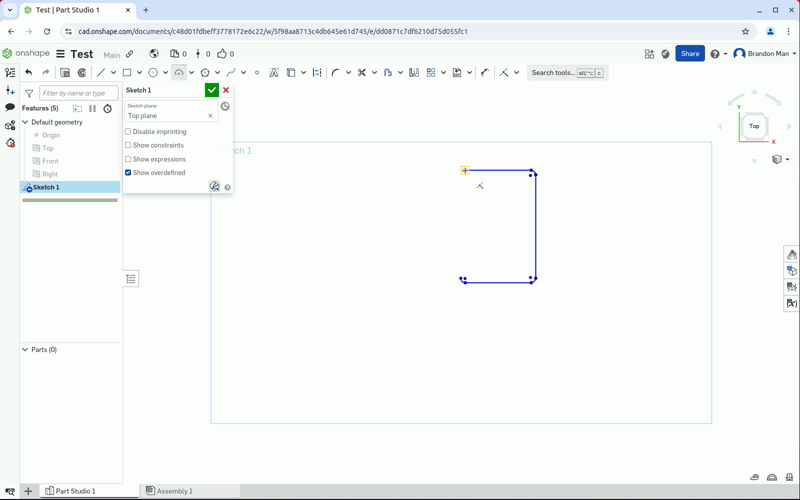
key_down(shift)
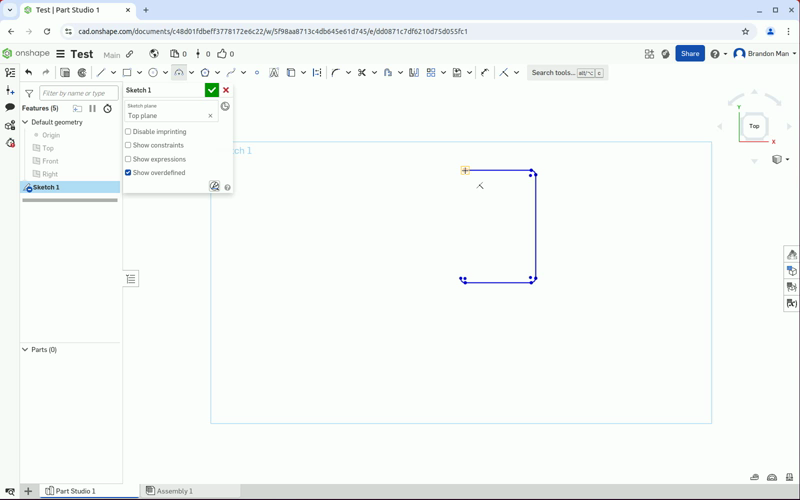
mouse_move(460, 174)
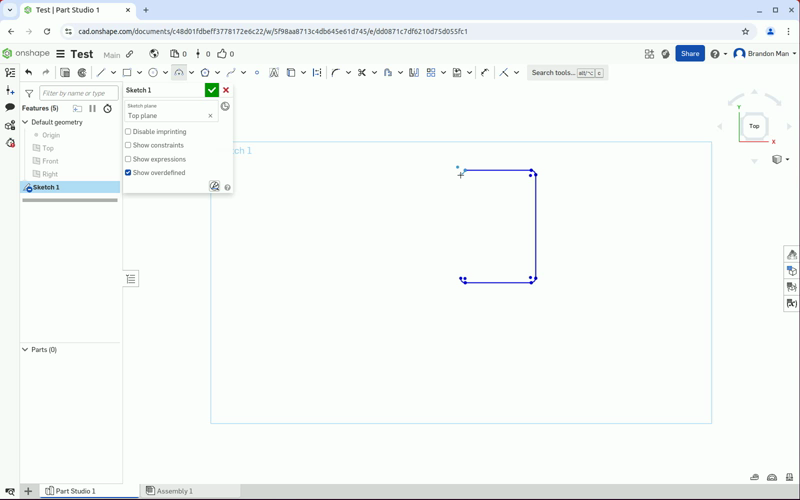
scroll(6)
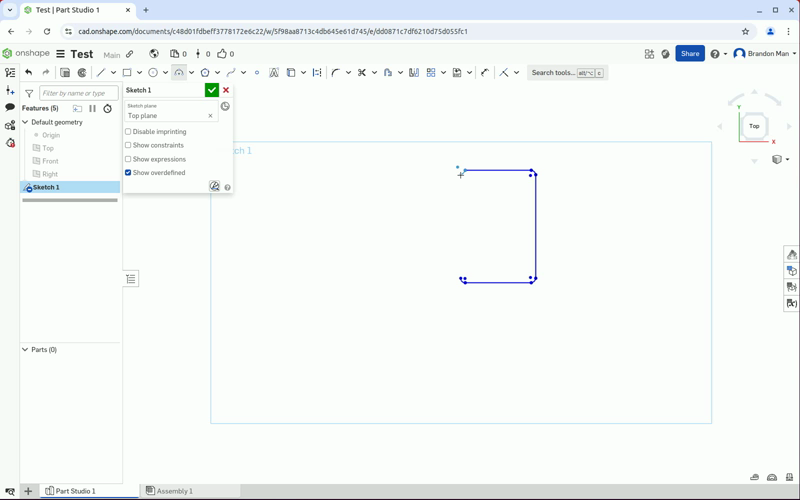
scroll(6)
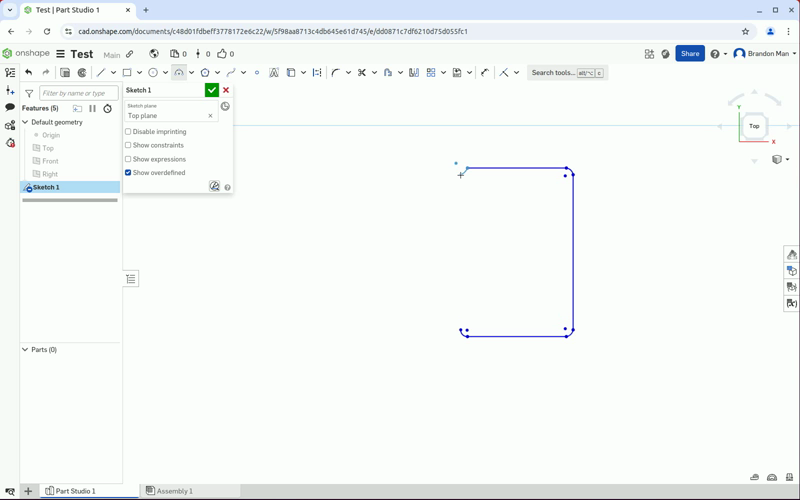
scroll(6)
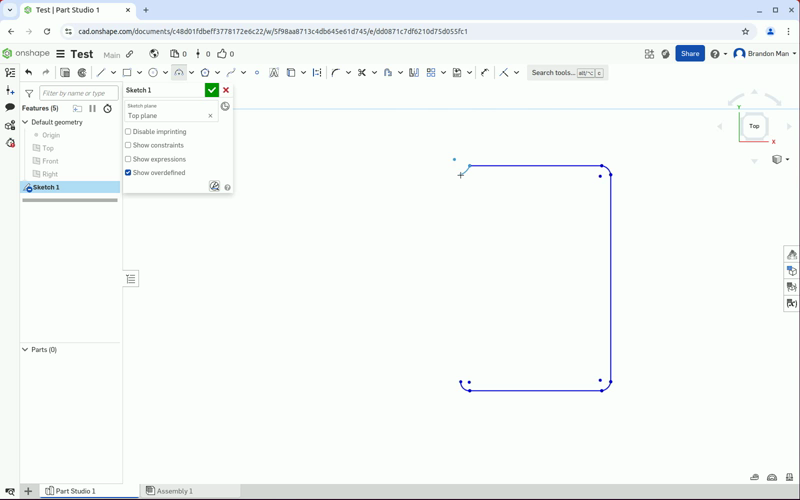
scroll(6)
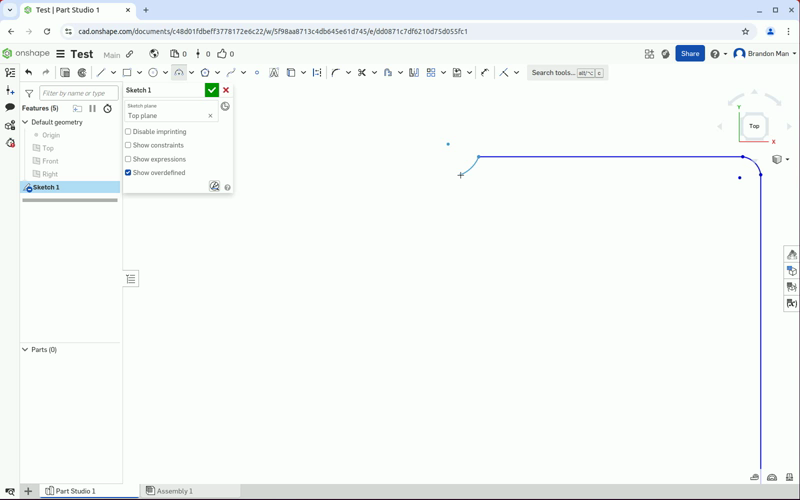
scroll(6)
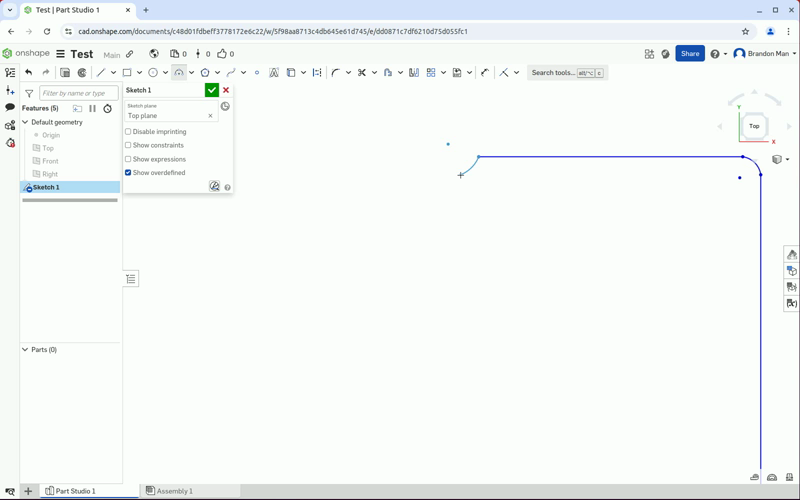
scroll(6)
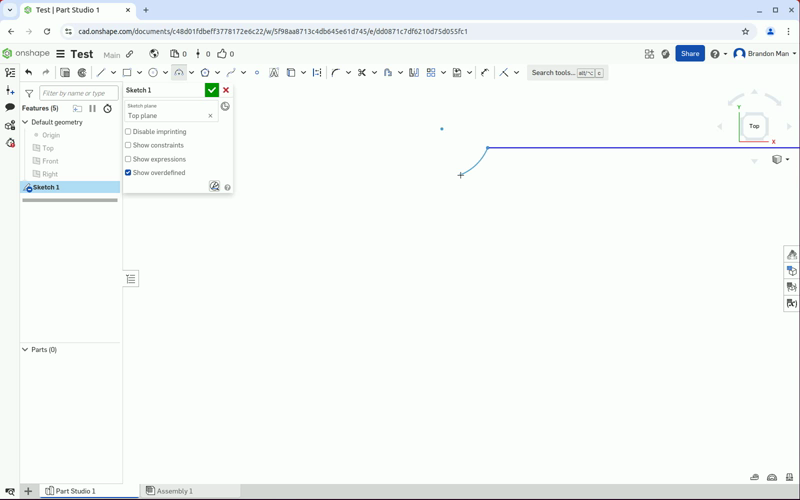
scroll(6)
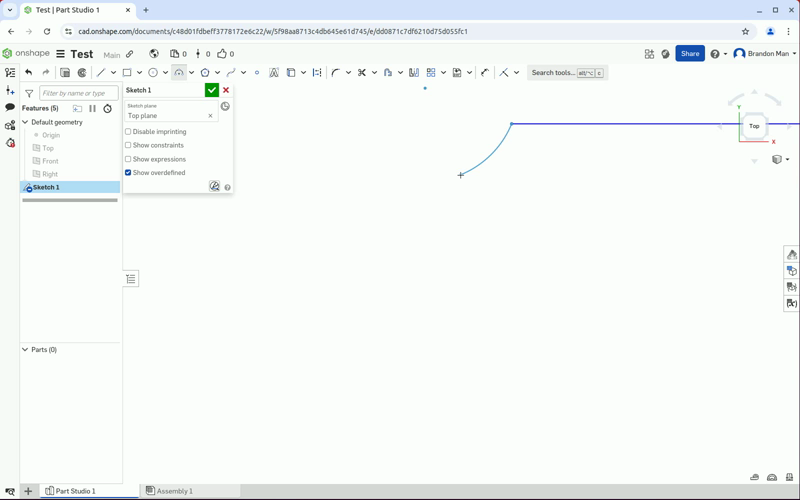
click(460, 174)
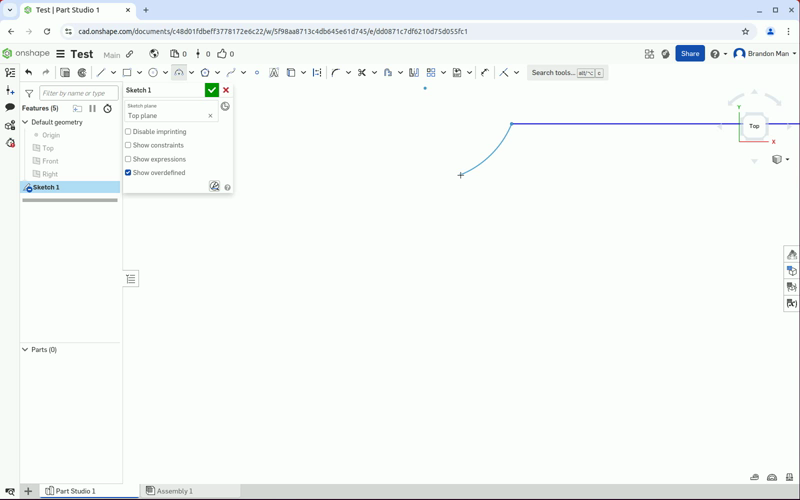
scroll(-6)
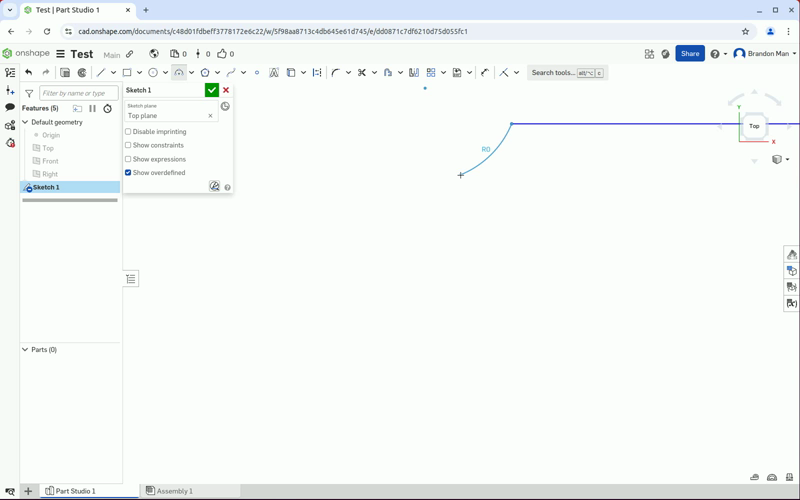
scroll(-6)
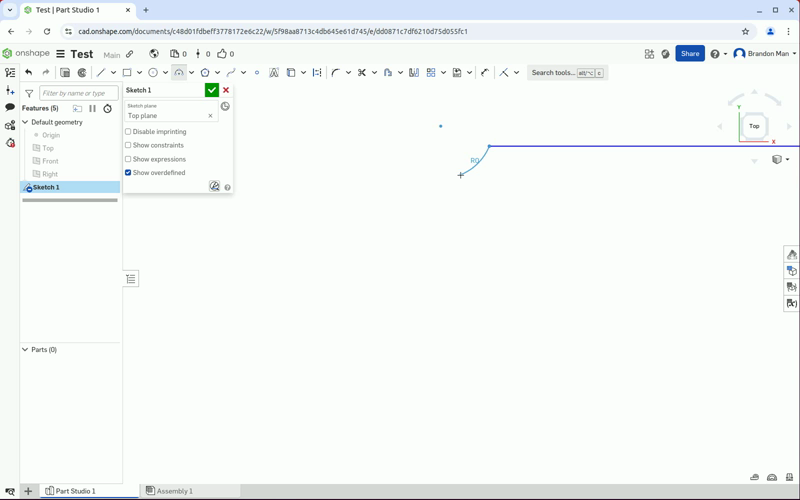
scroll(-6)
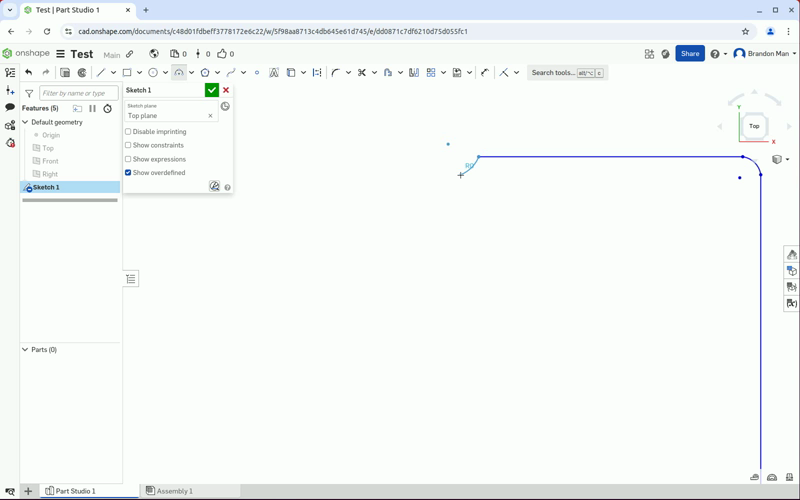
scroll(-6)
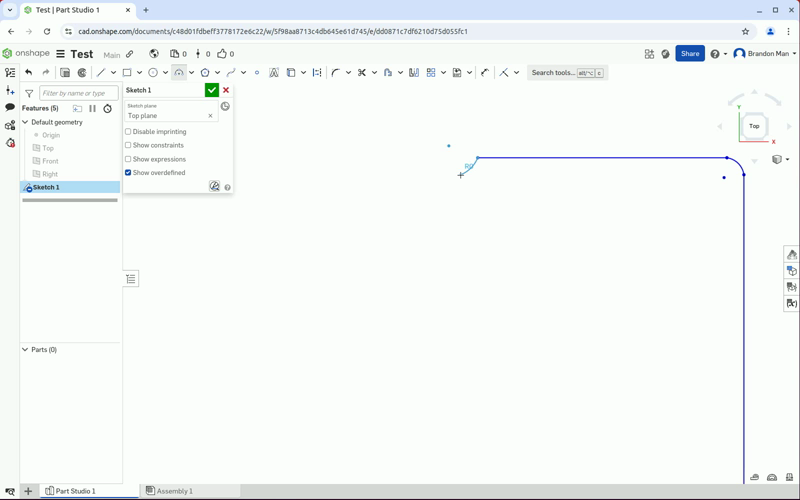
scroll(-6)
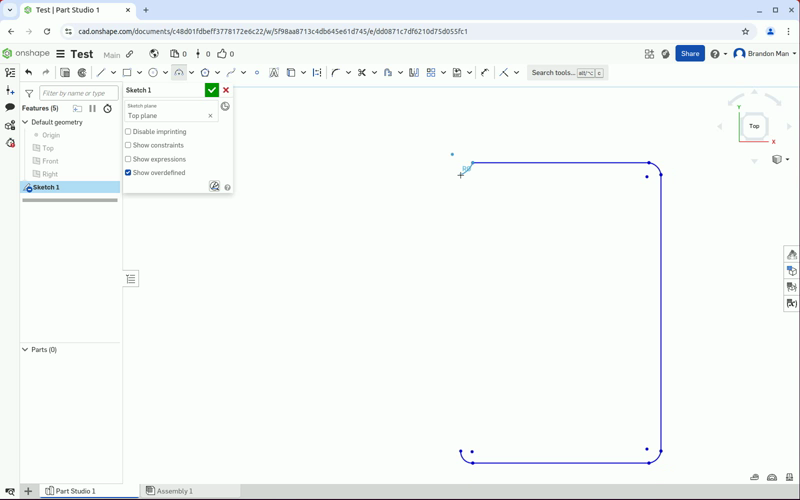
scroll(-6)
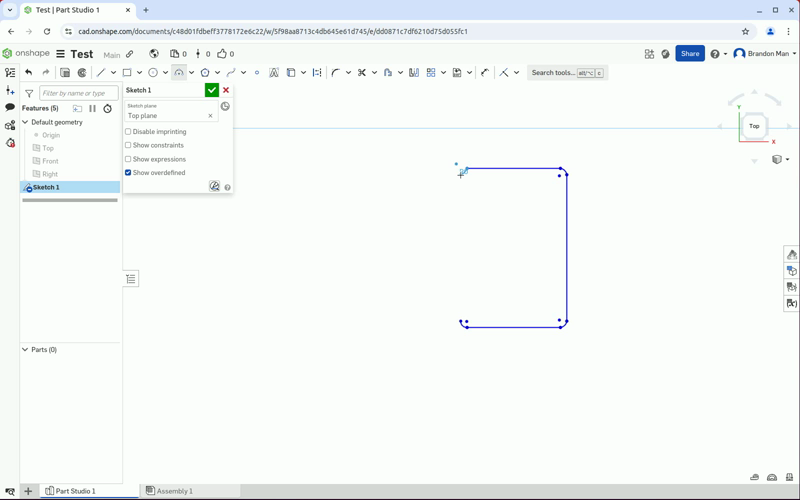
scroll(-6)
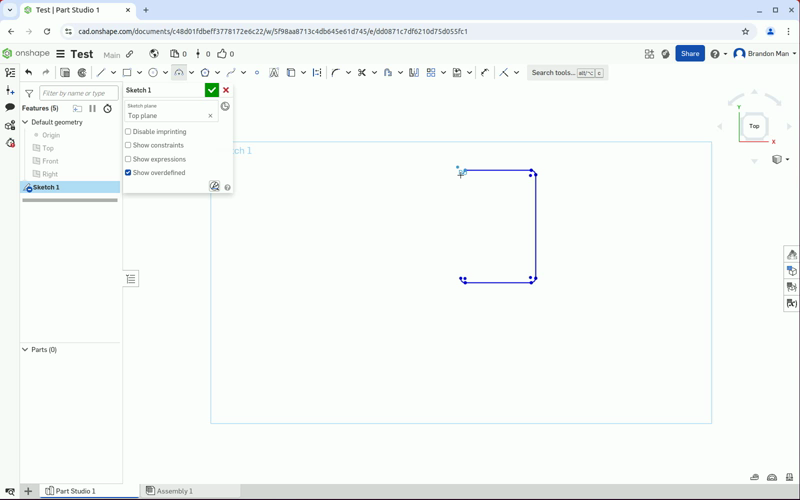
mouse_move(461, 171)
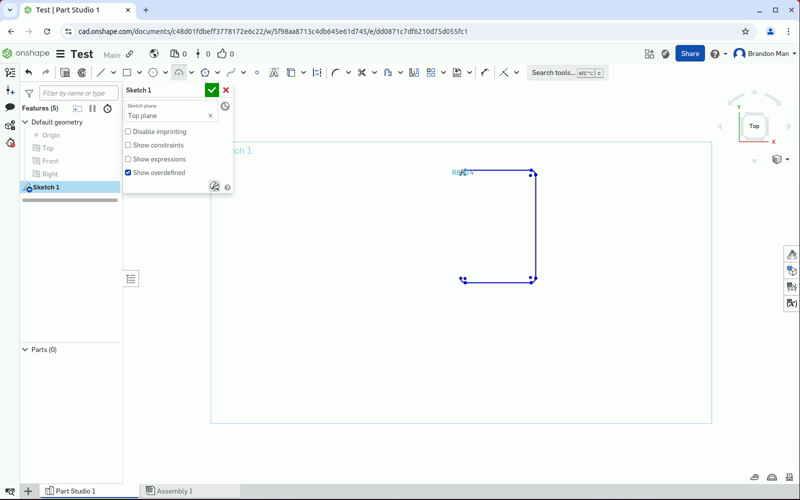
scroll(6)
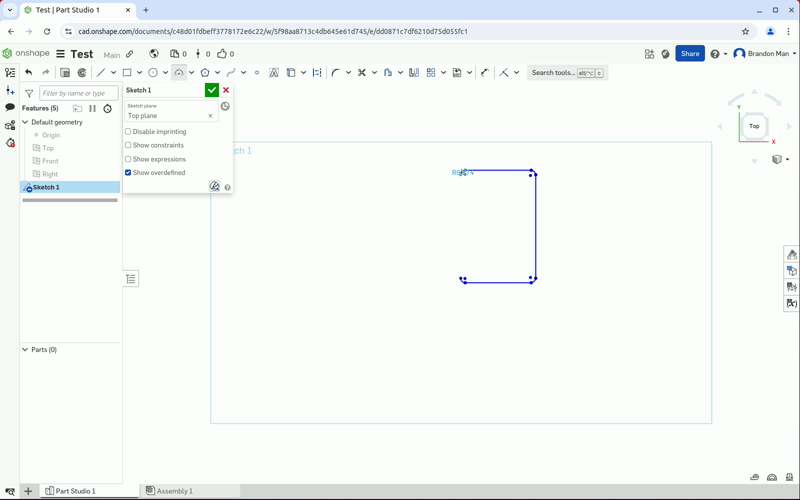
scroll(6)
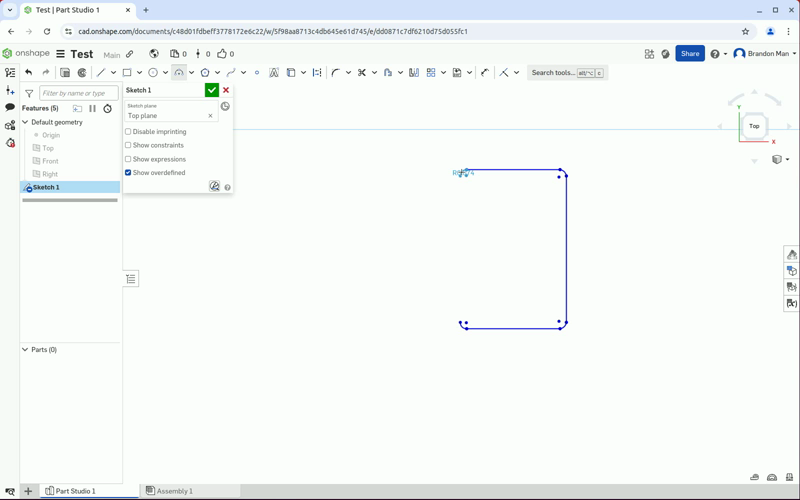
scroll(6)
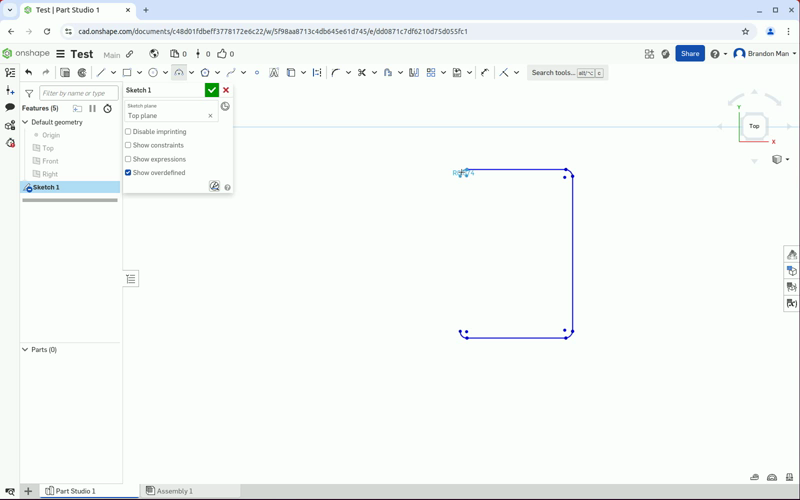
scroll(6)
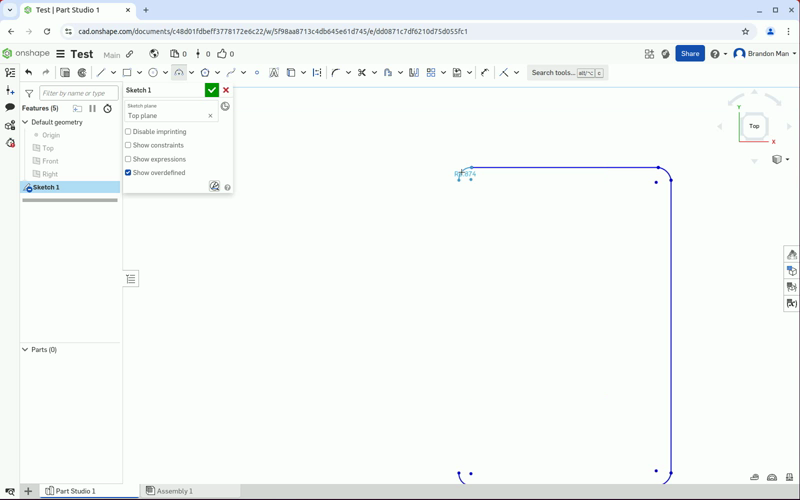
scroll(6)
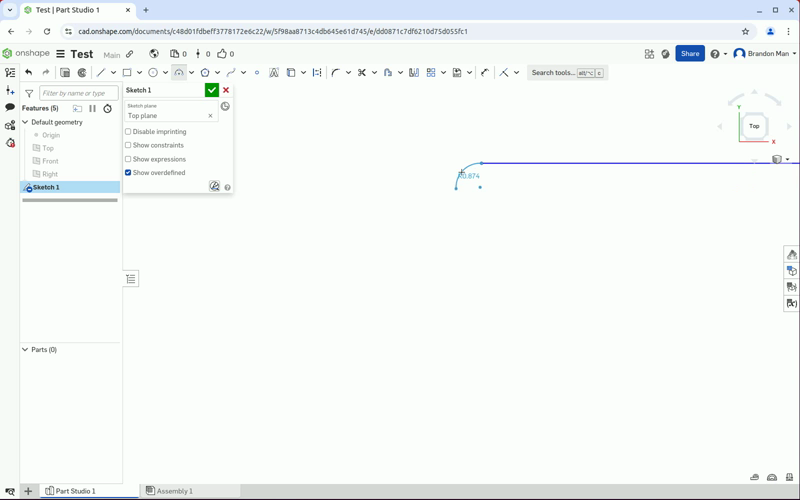
scroll(6)
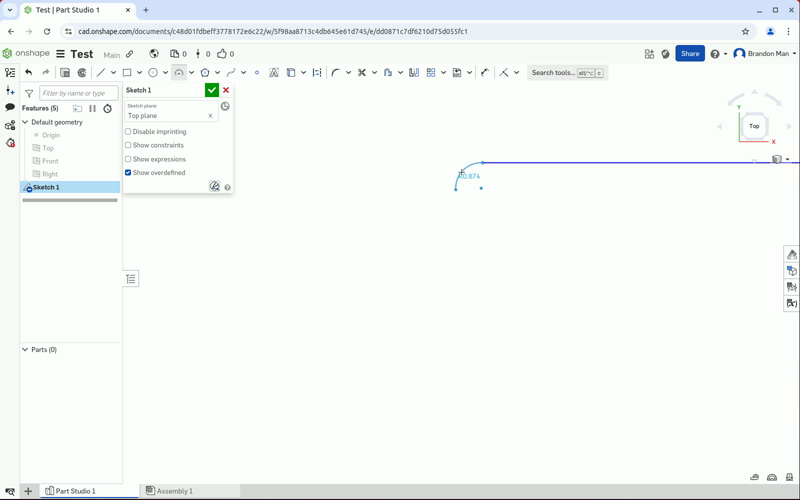
scroll(6)
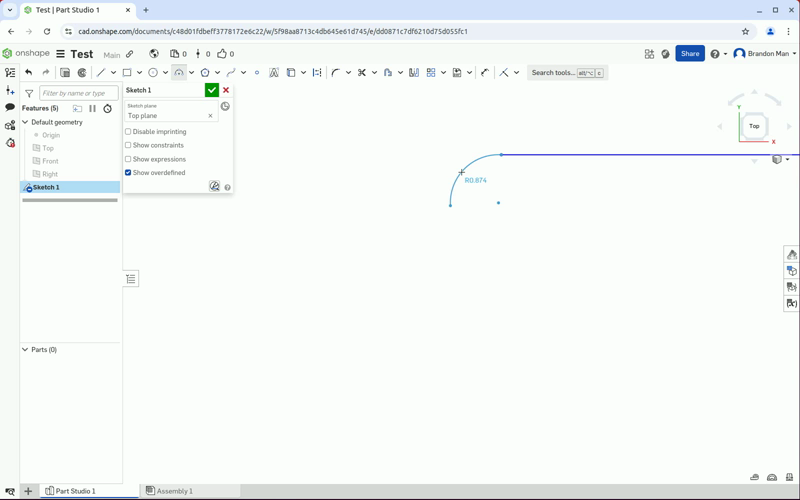
click(461, 171)
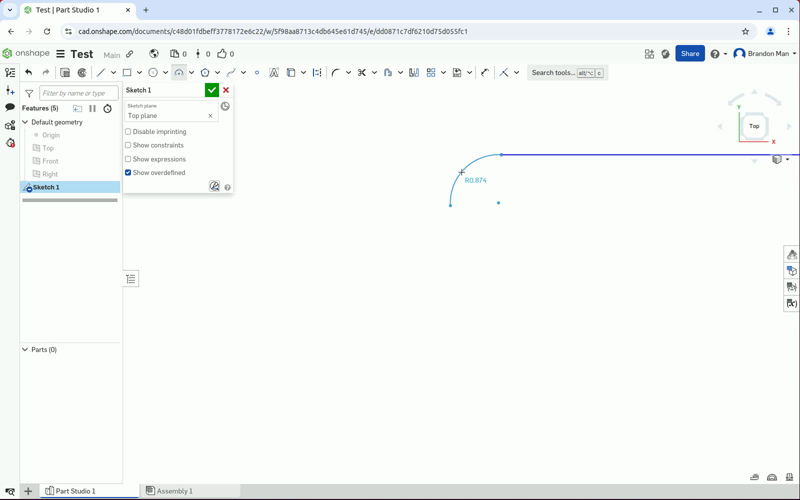
scroll(-6)
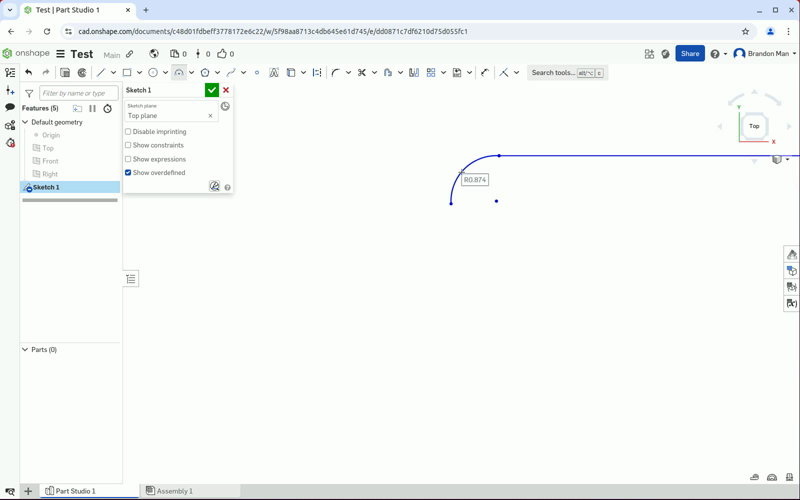
scroll(-6)
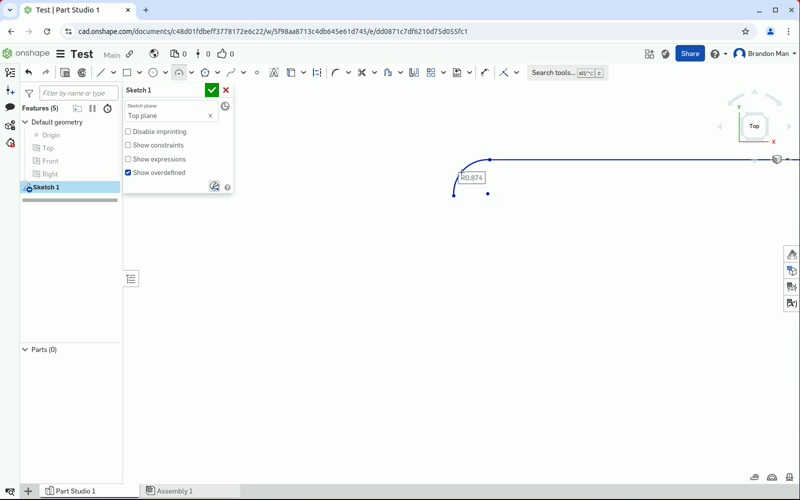
scroll(-6)
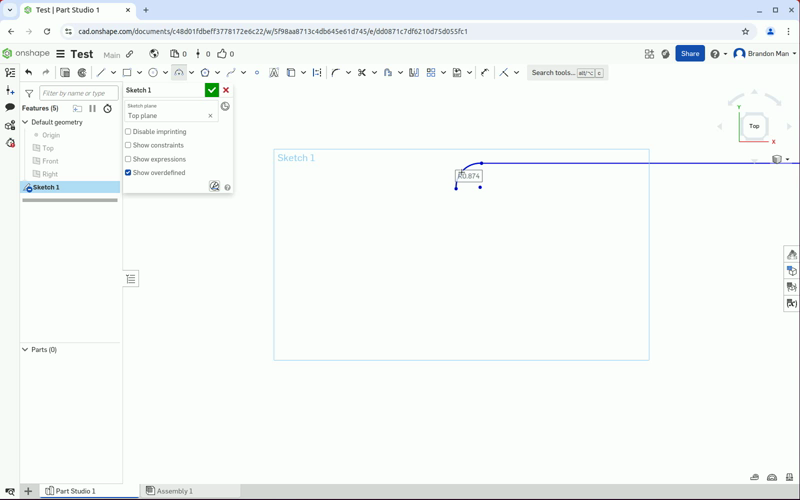
scroll(-6)
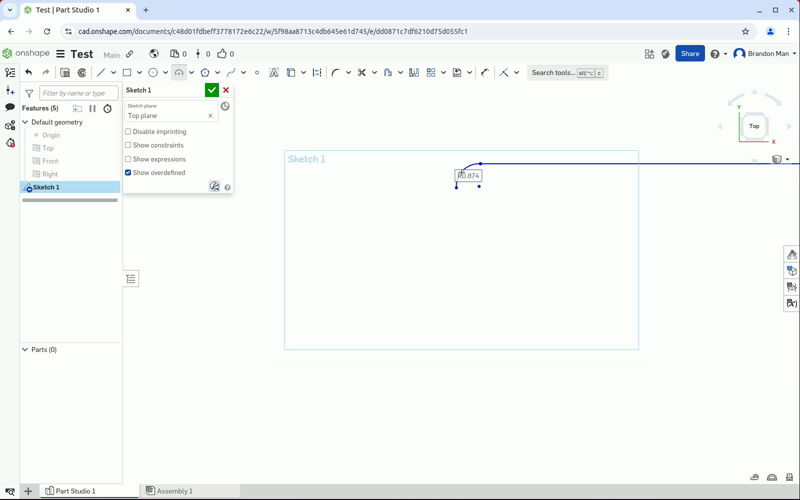
scroll(-6)
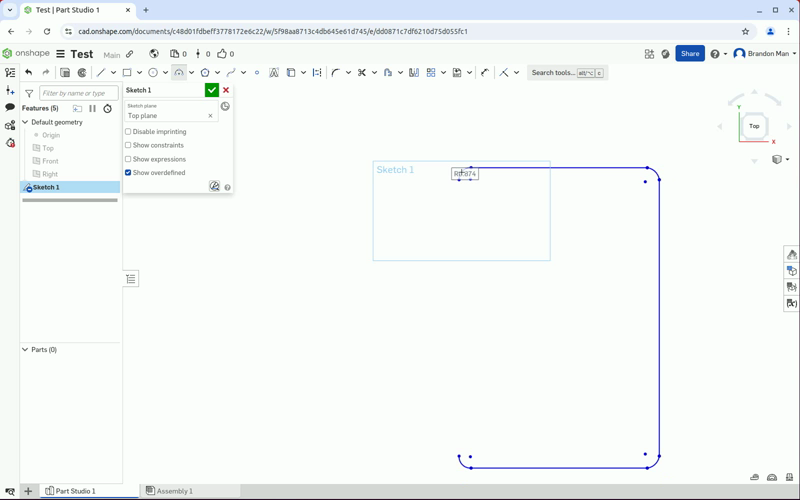
scroll(-6)
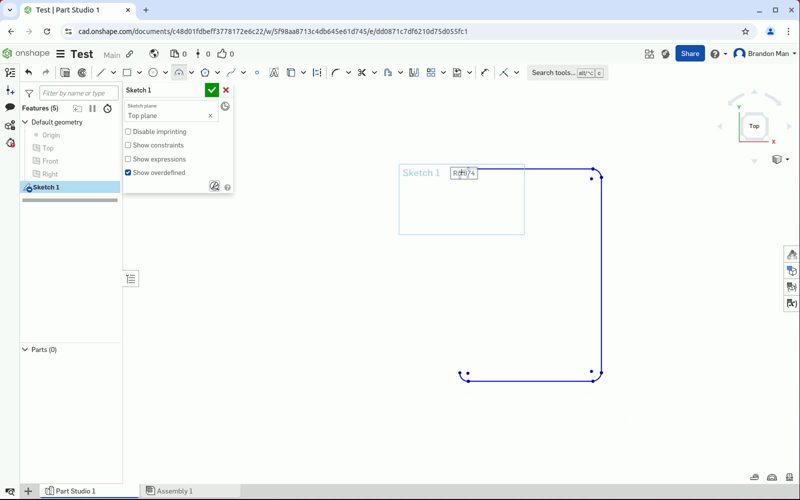
scroll(-6)
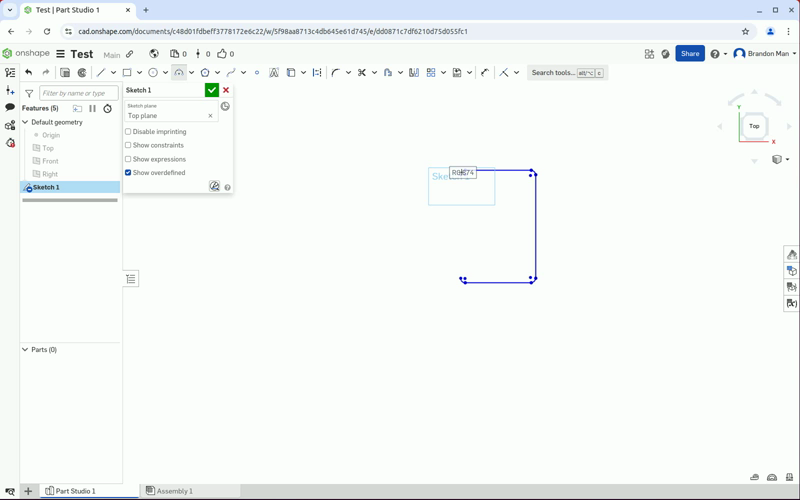
key_up(shift)
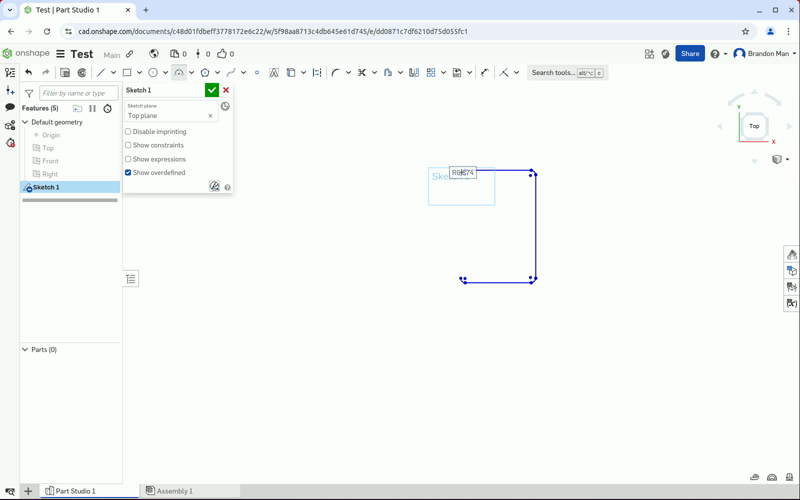
key(esc)
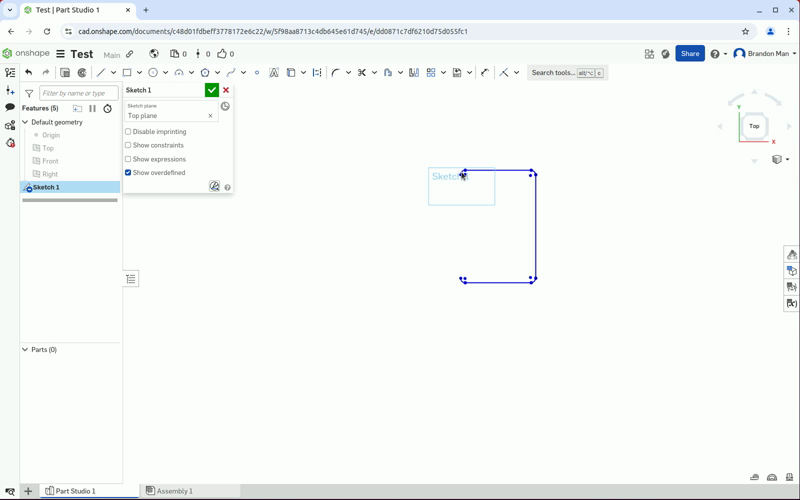
key(l)
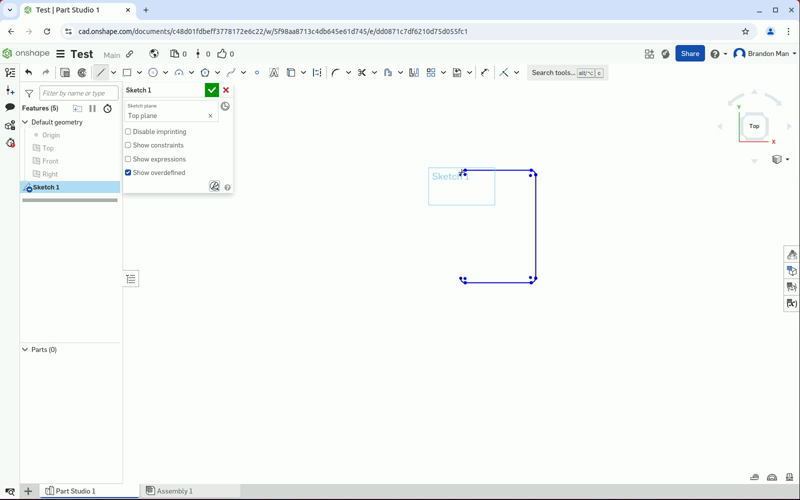
mouse_move(460, 174)
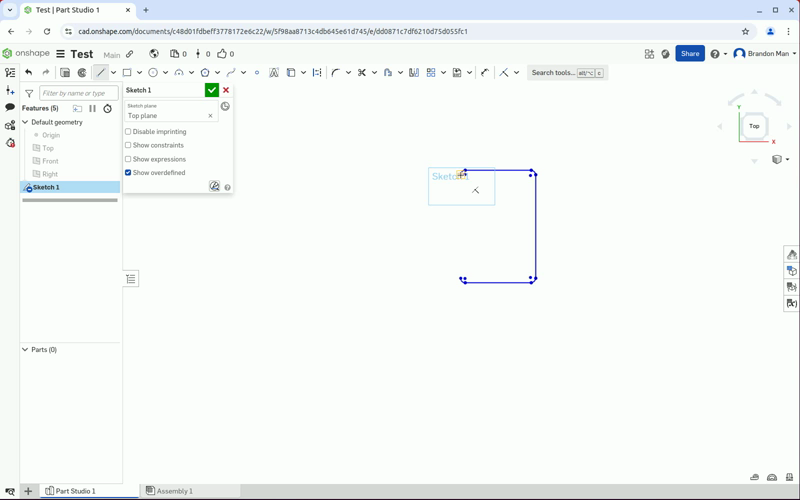
scroll(6)
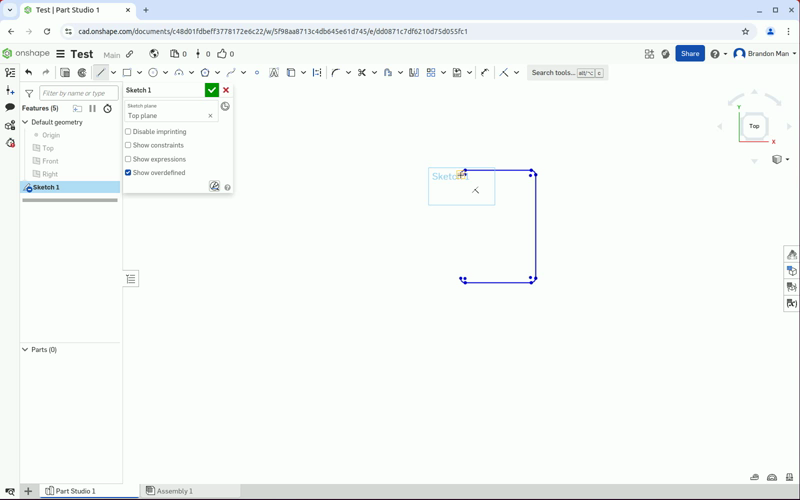
scroll(6)
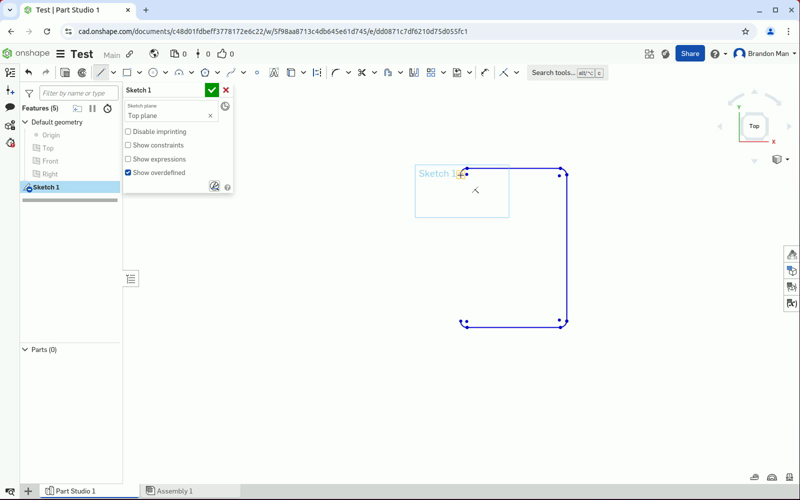
scroll(6)
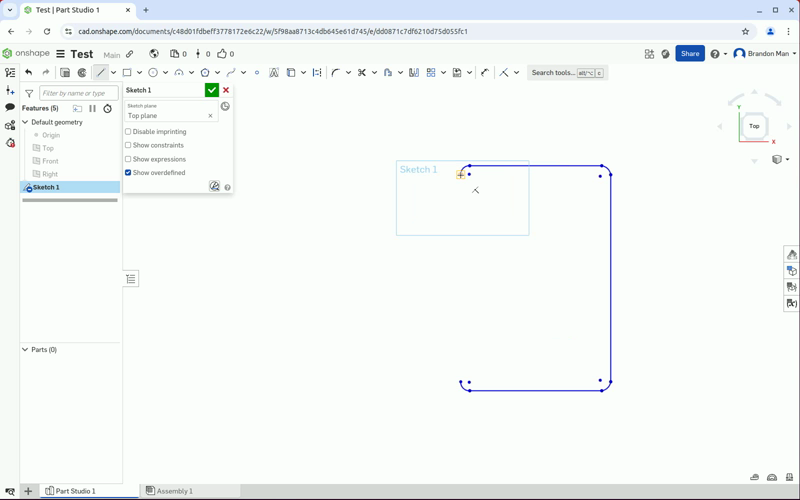
scroll(6)
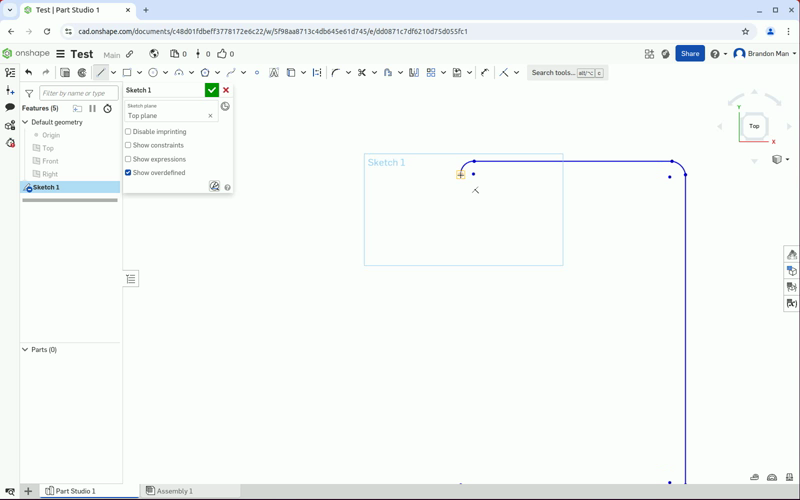
scroll(6)
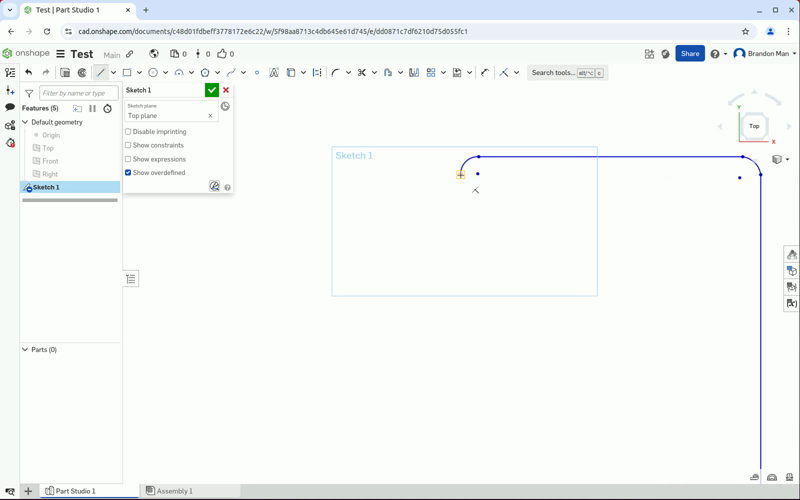
scroll(6)
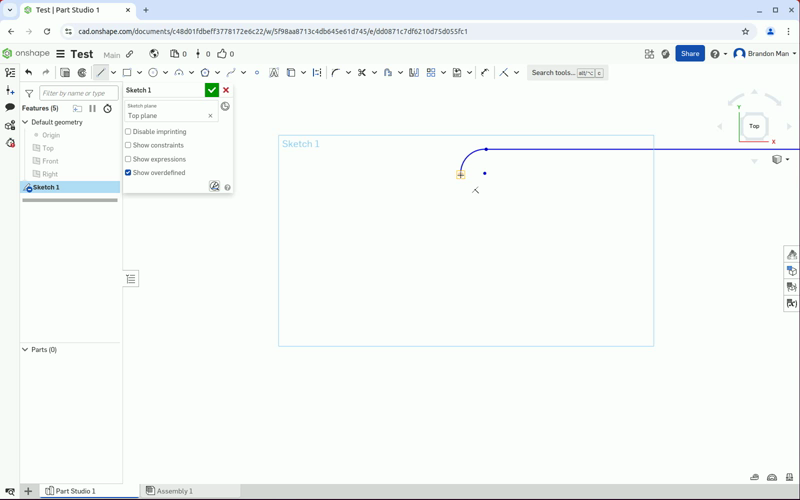
scroll(6)
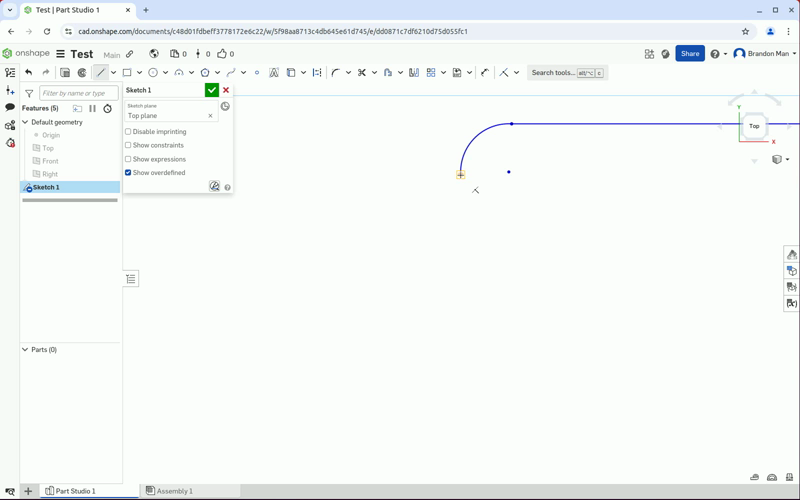
click(460, 174)
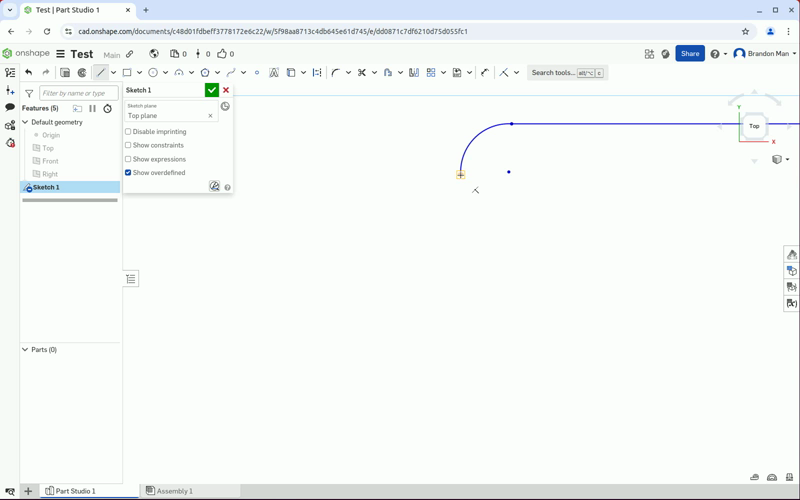
scroll(-6)
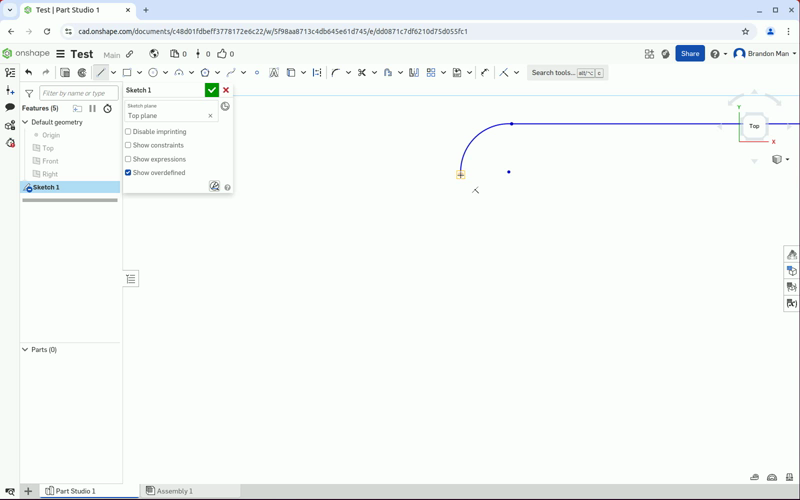
scroll(-6)
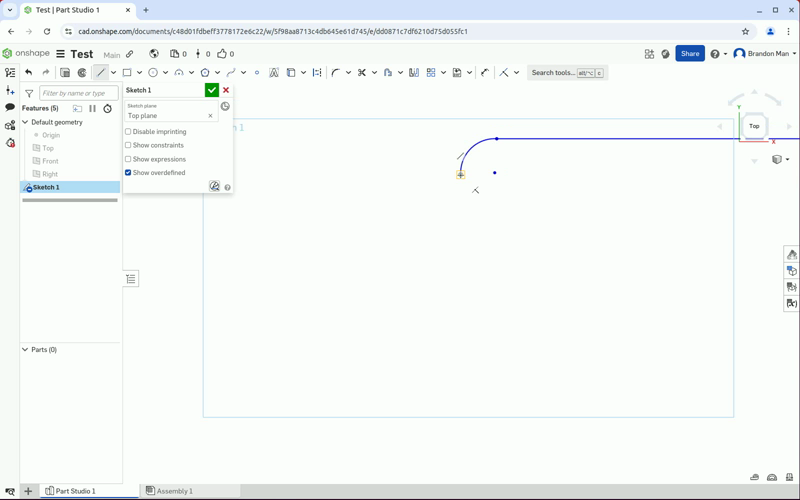
scroll(-6)
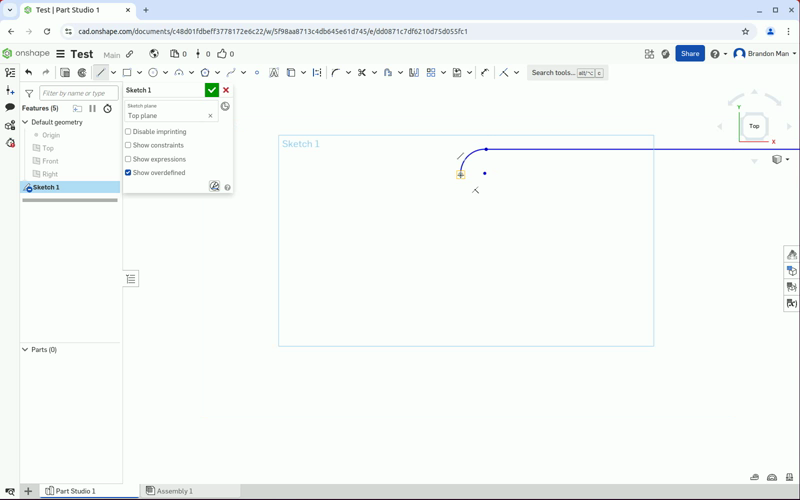
scroll(-6)
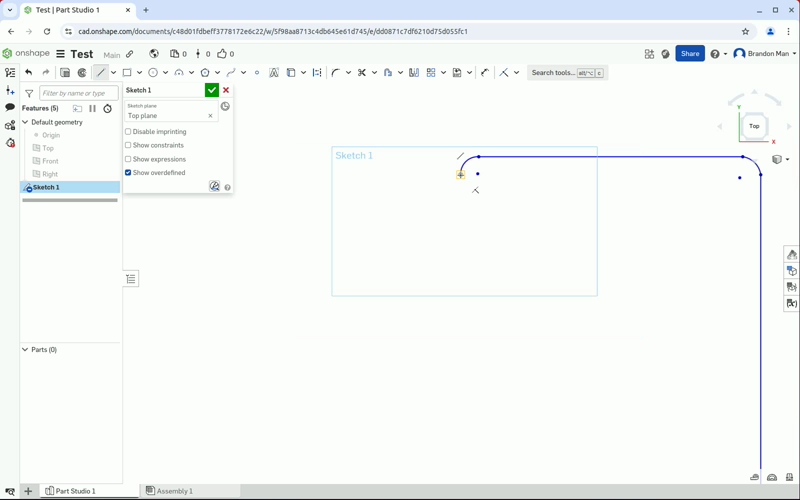
scroll(-6)
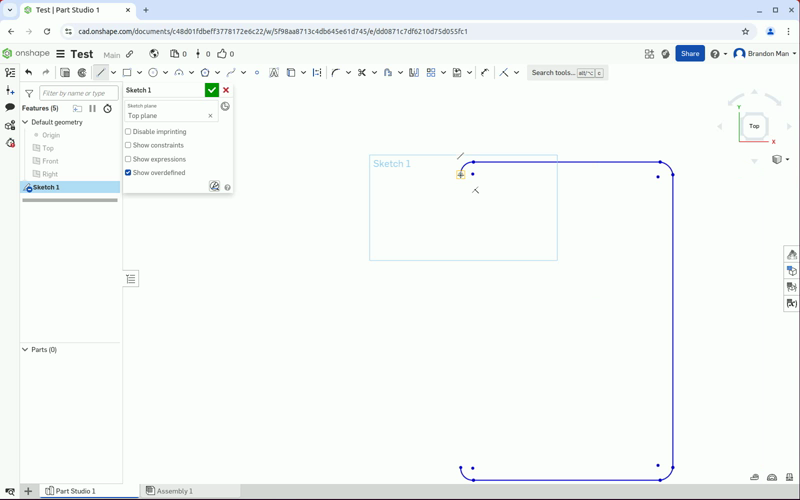
scroll(-6)
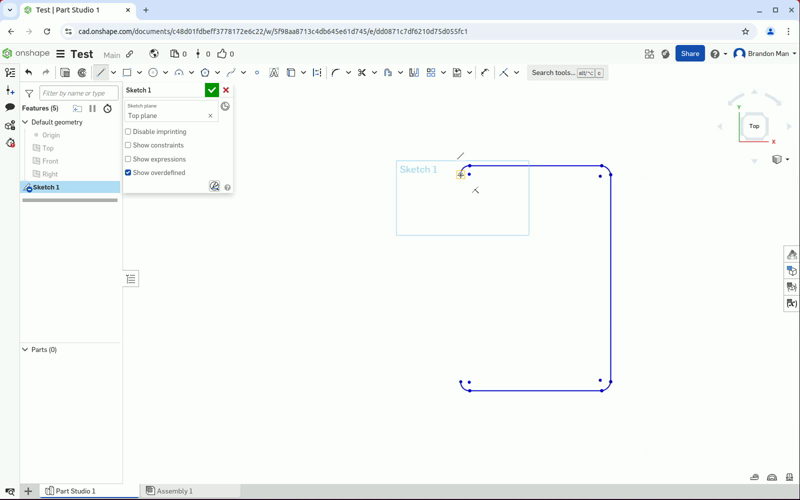
scroll(-6)
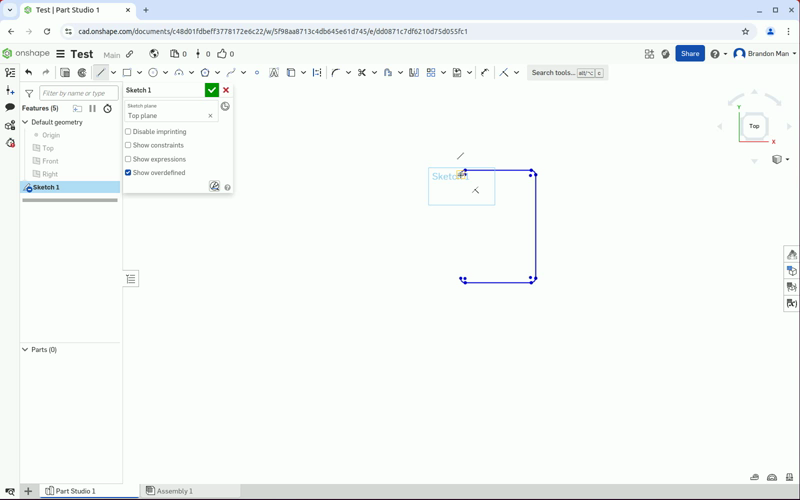
key_down(shift)
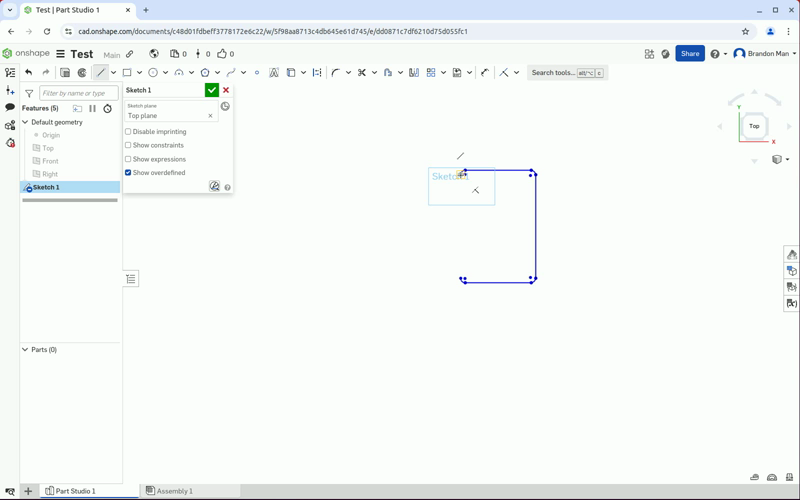
mouse_move(460, 278)
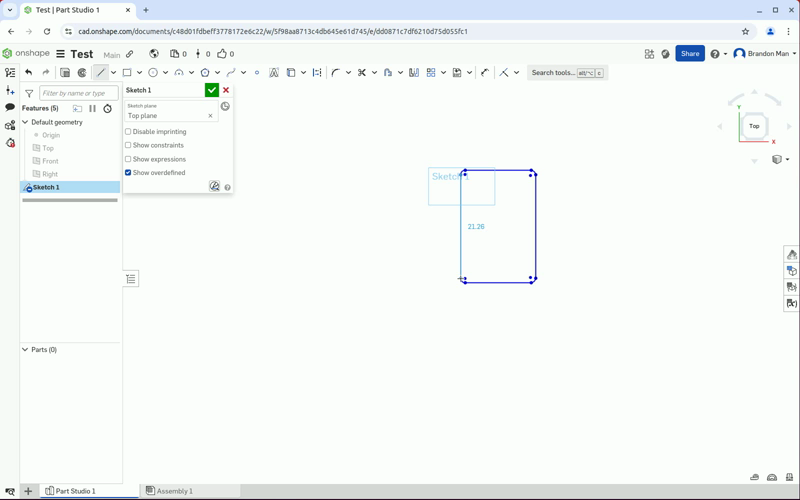
scroll(6)
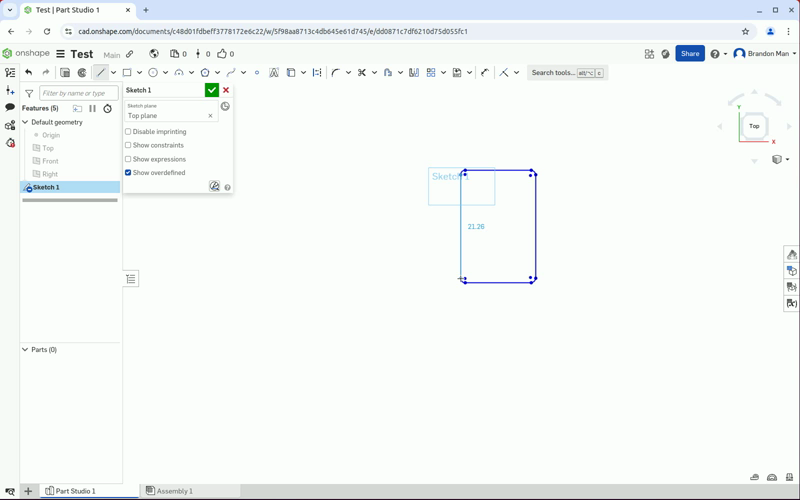
scroll(6)
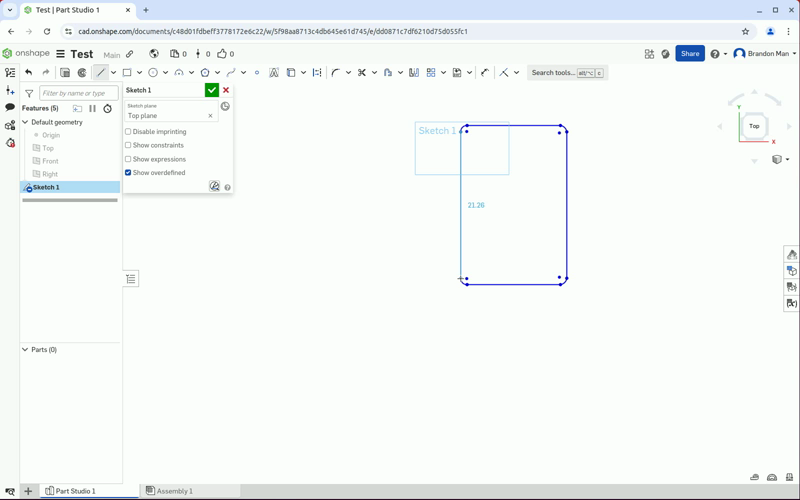
scroll(6)
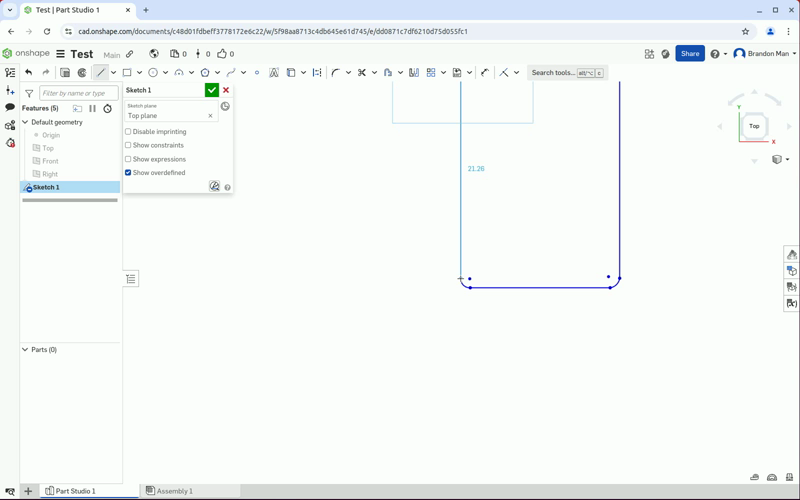
scroll(6)
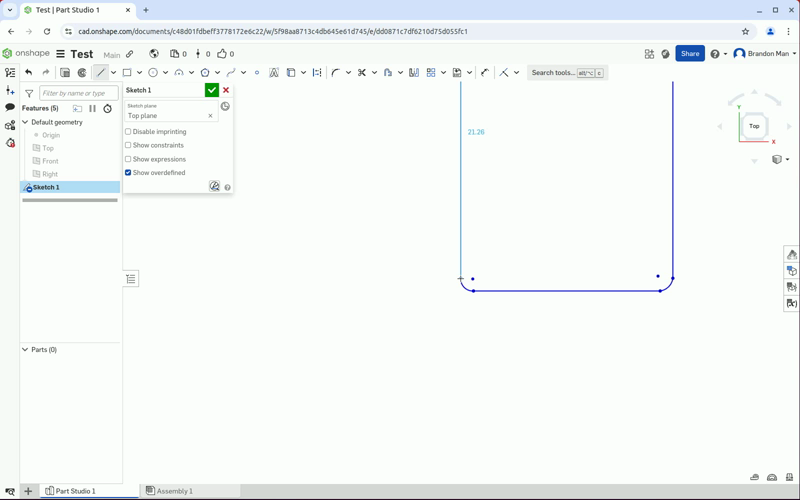
scroll(6)
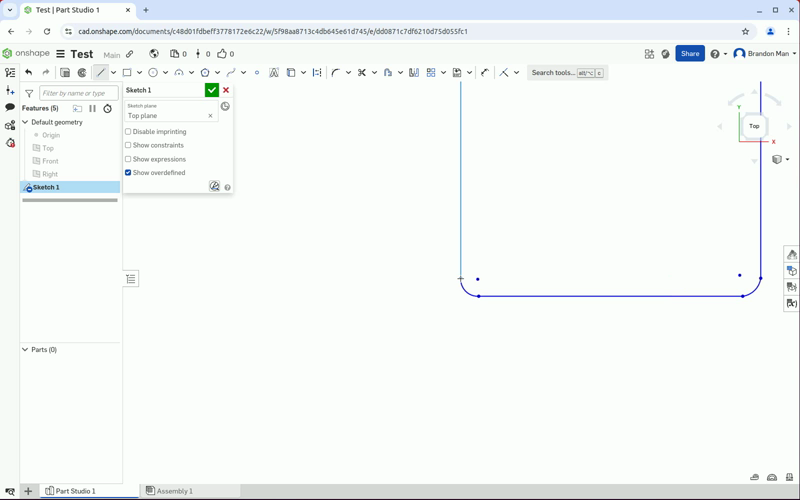
scroll(6)
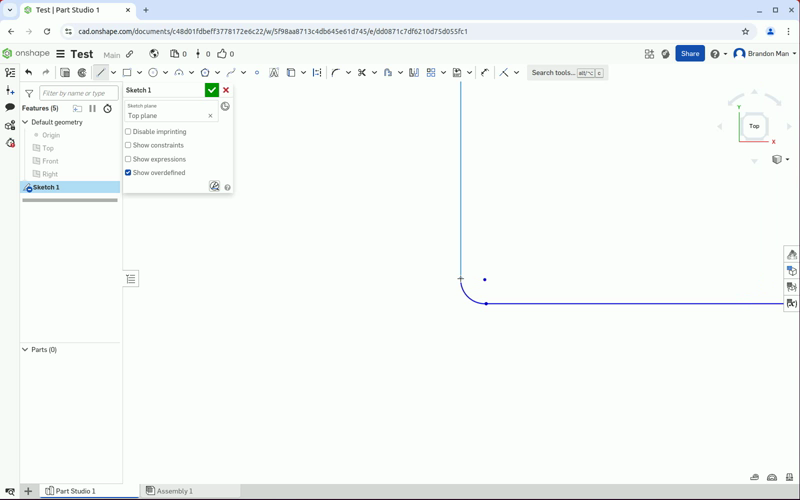
scroll(6)
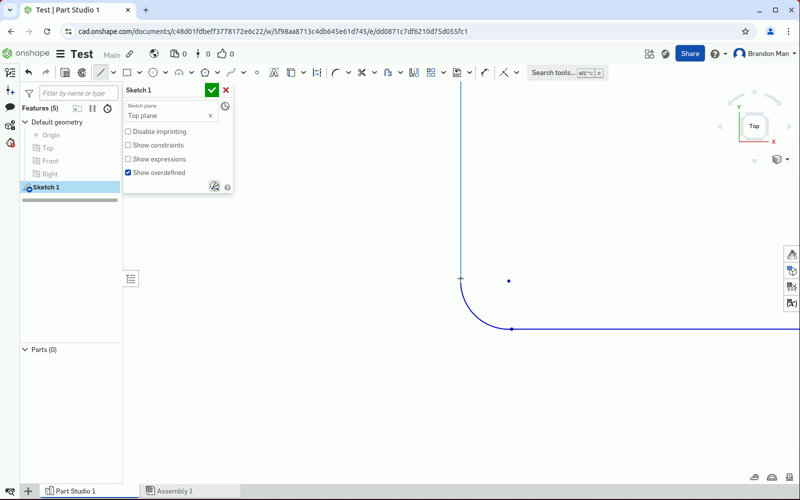
key_up(shift)
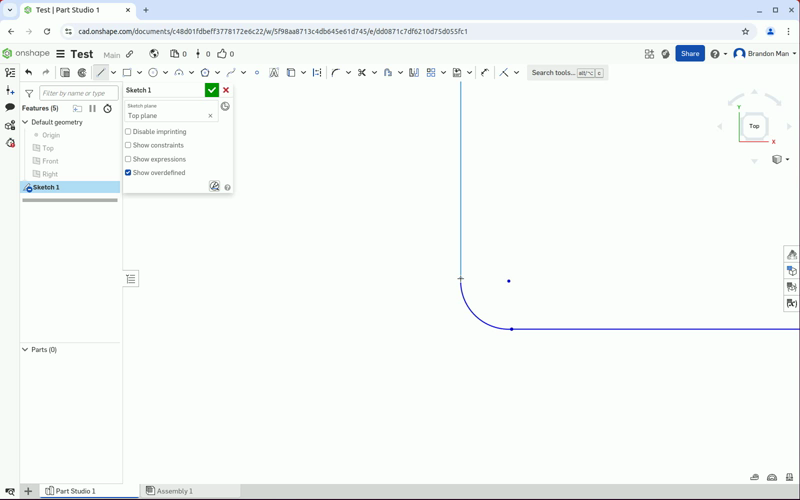
click(460, 278)
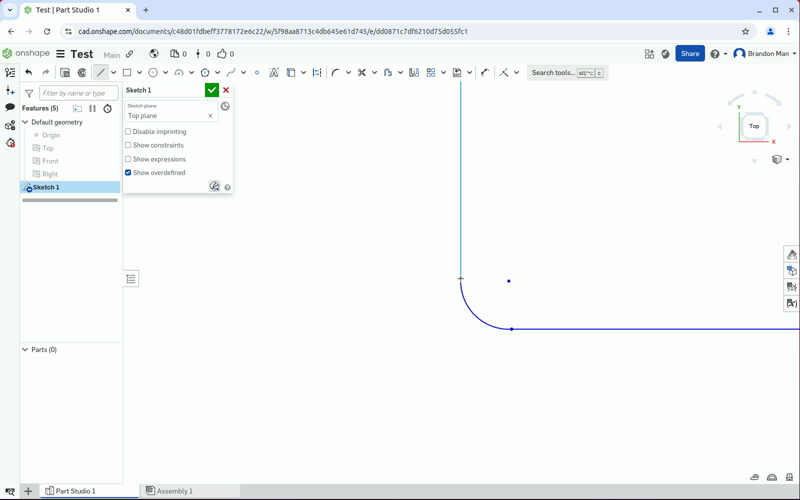
scroll(-6)
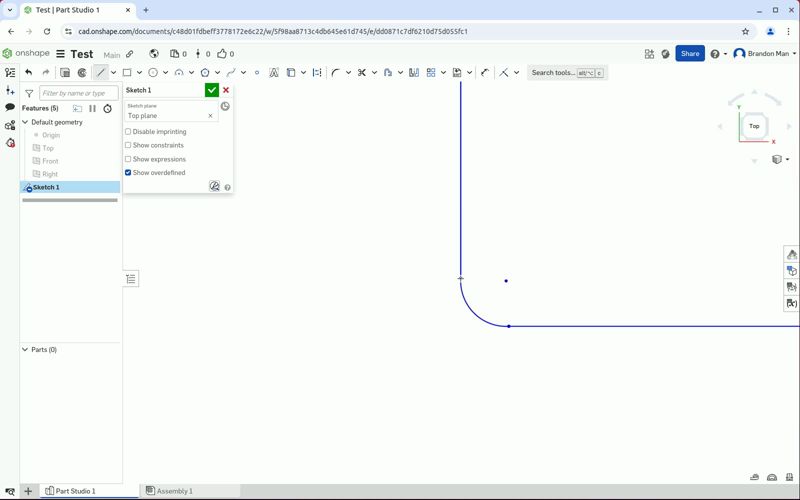
scroll(-6)
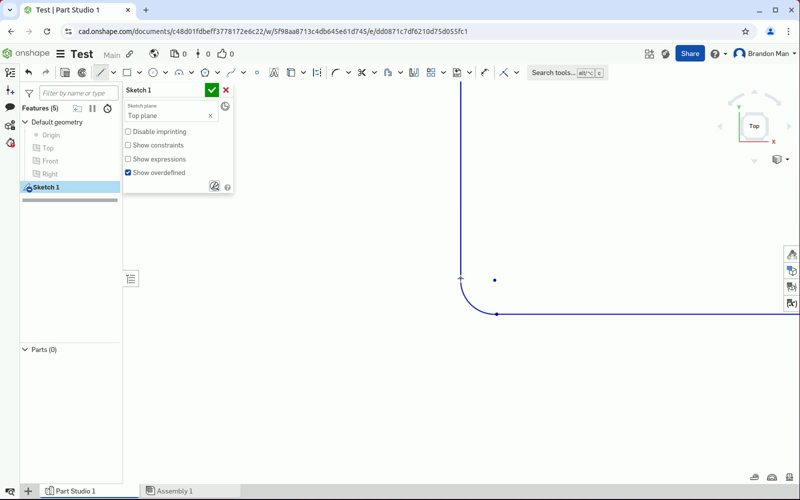
scroll(-6)
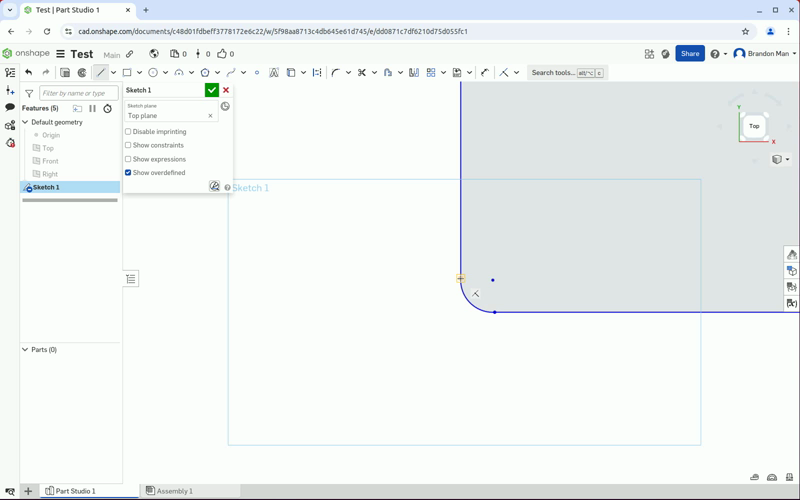
scroll(-6)
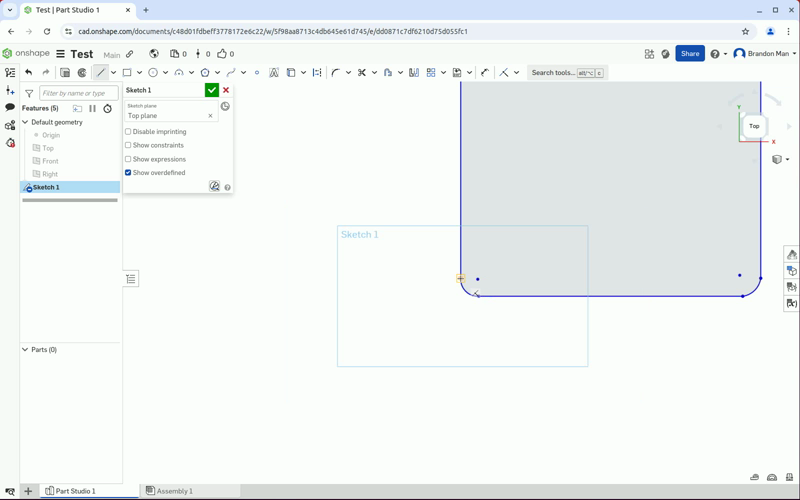
scroll(-6)
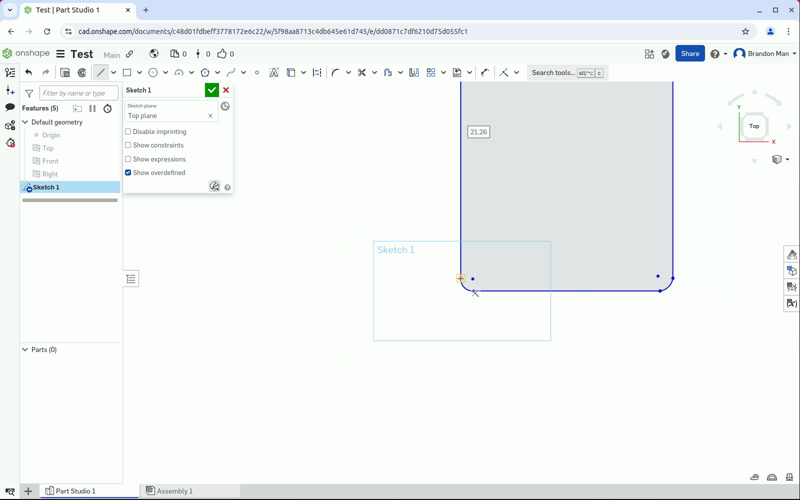
scroll(-6)
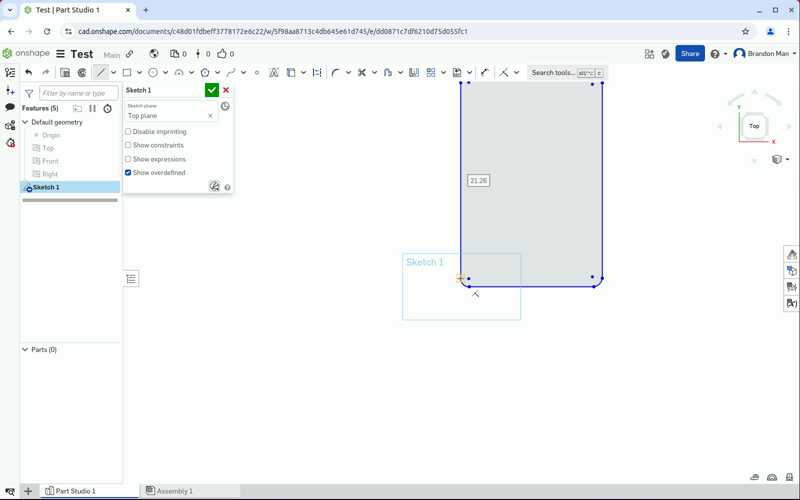
scroll(-6)
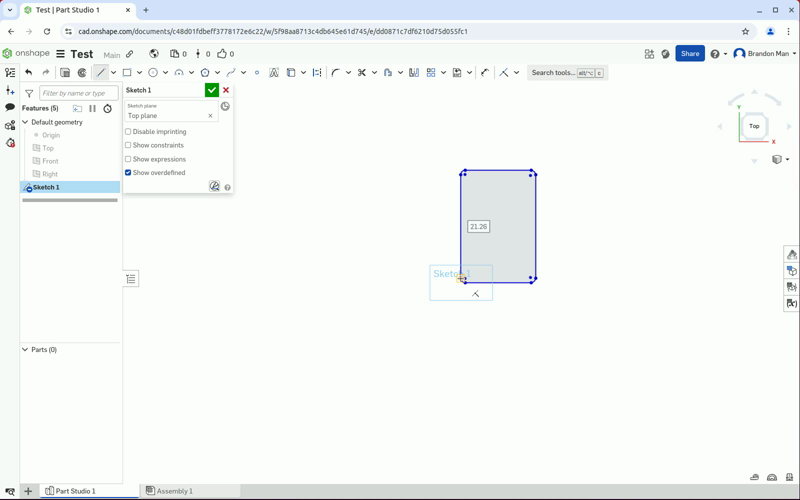
key(esc)
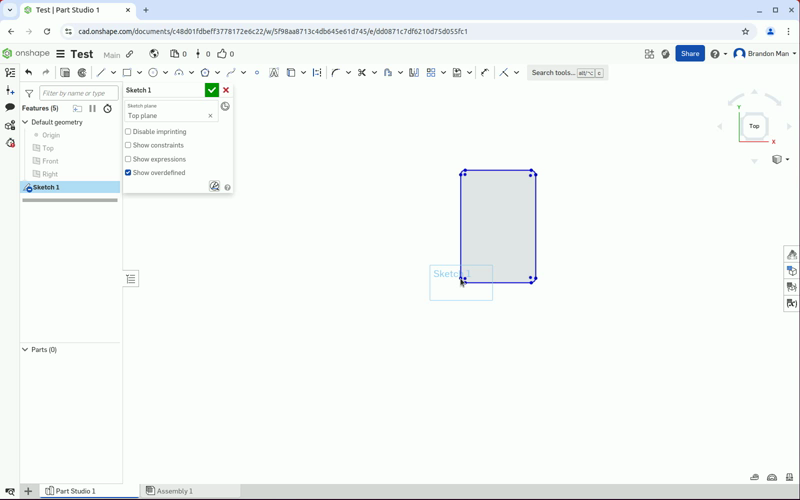
key(c)
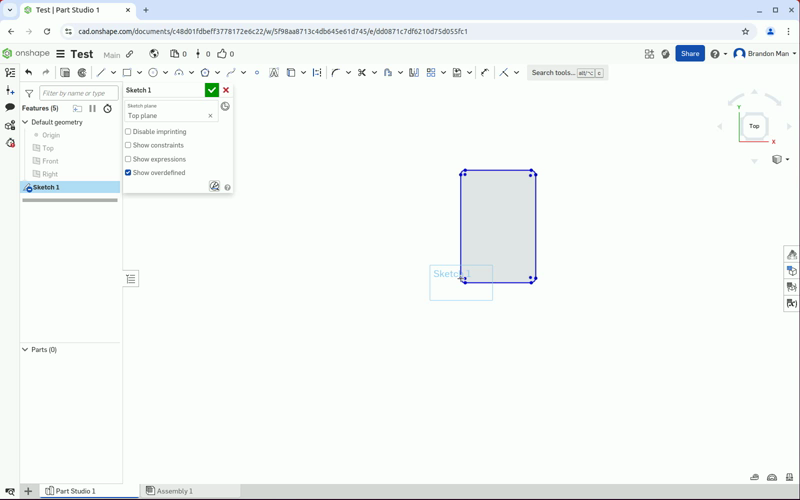
key_down(shift)
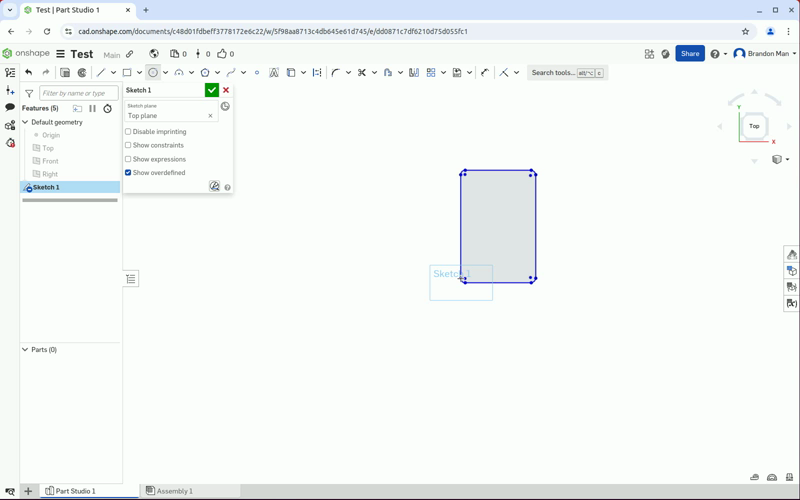
mouse_move(498, 227)
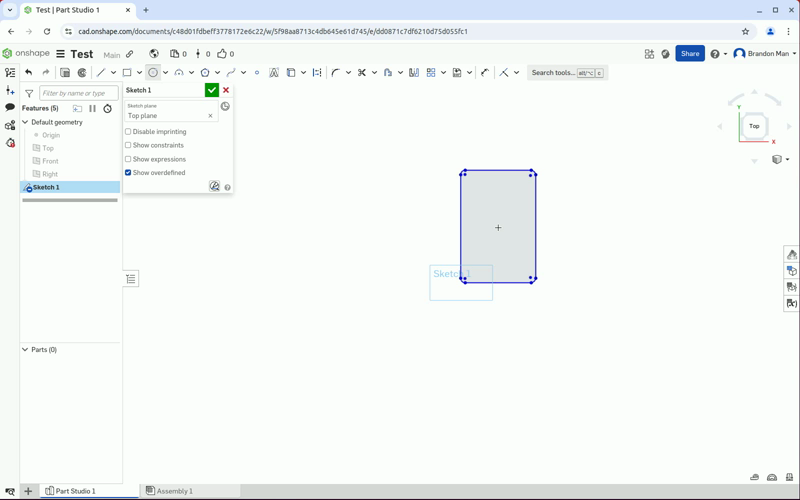
click(498, 227)
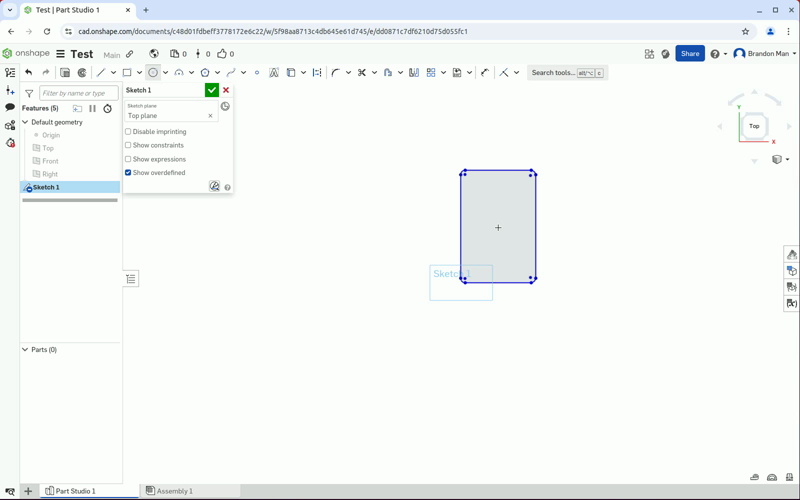
key_up(shift)
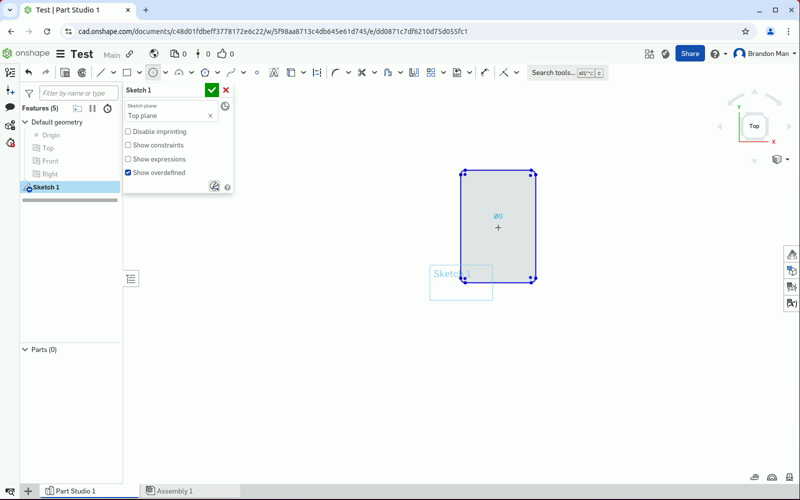
mouse_move(511, 227)
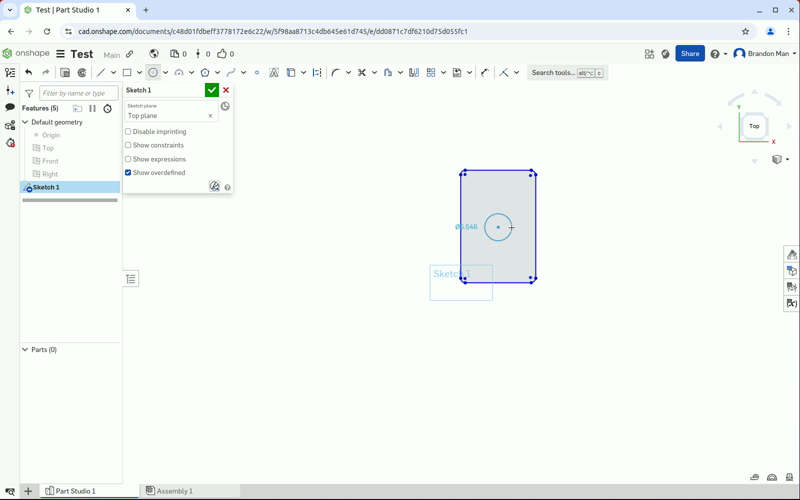
click(511, 227)
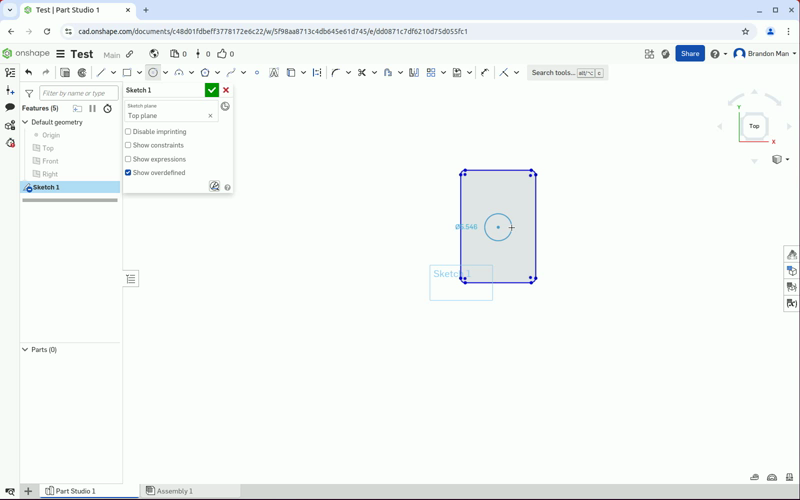
key(esc)
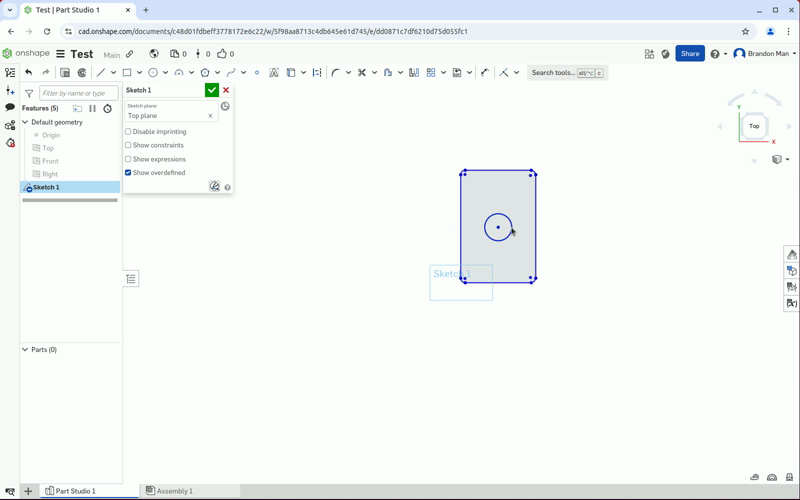
mouse_move(509, 180)
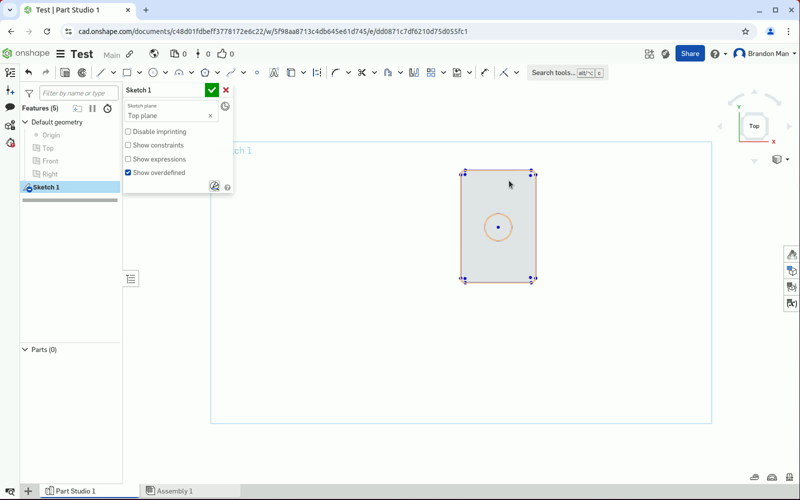
click(509, 180)
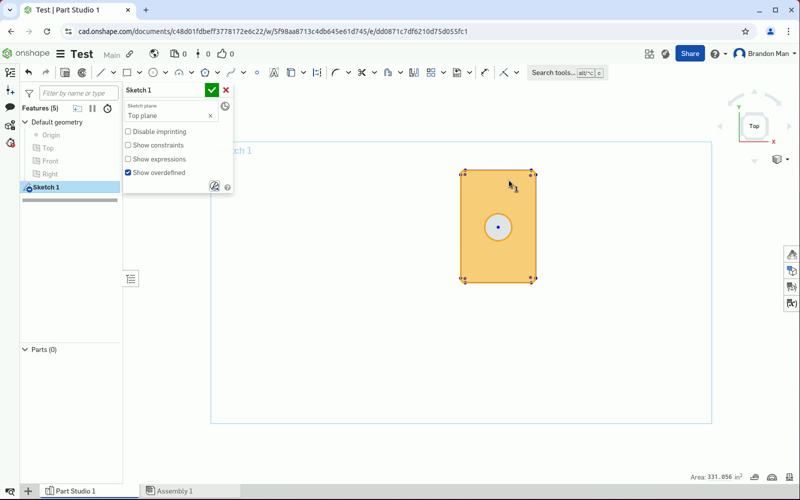
mouse_move(73, 352)
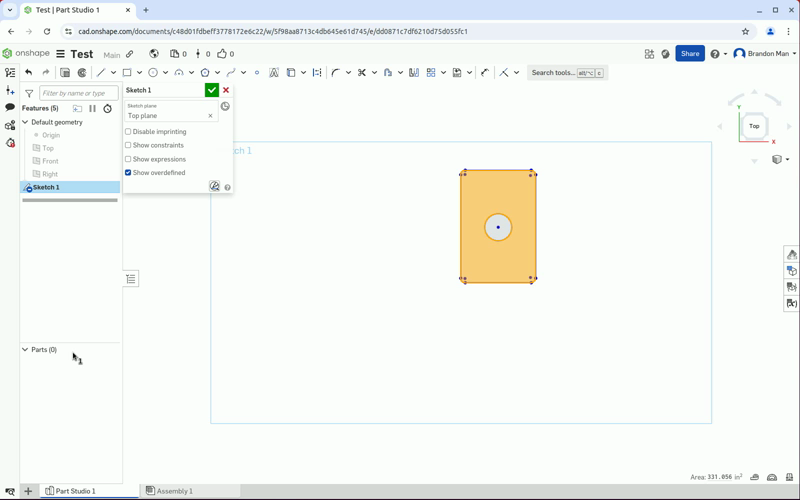
key(shift+y)
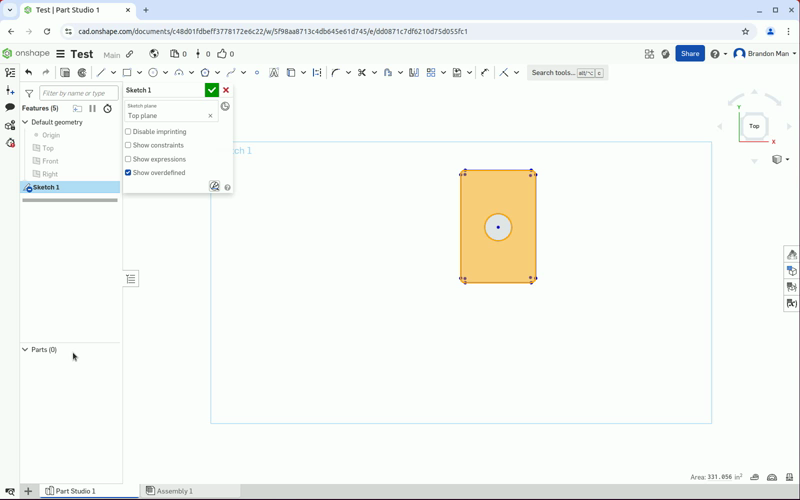
key(shift+e)
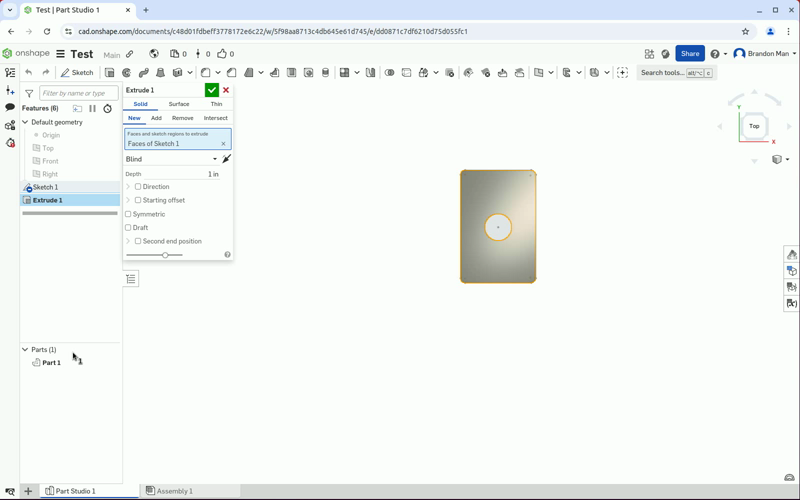
mouse_move(143, 106)
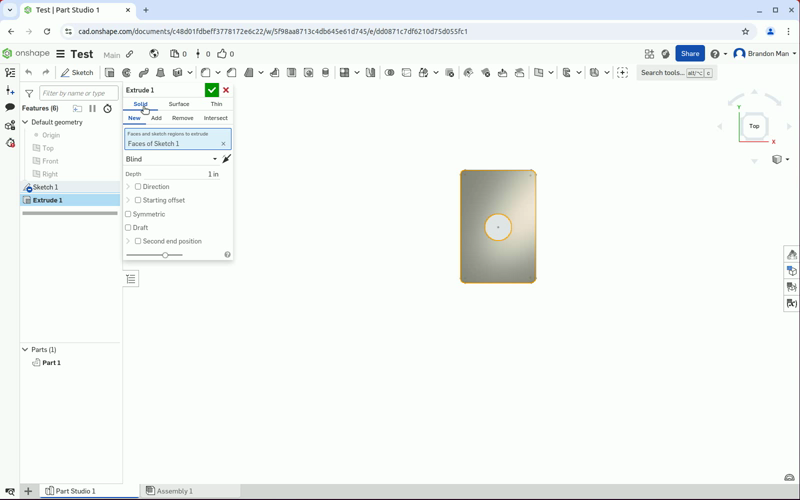
click(143, 106)
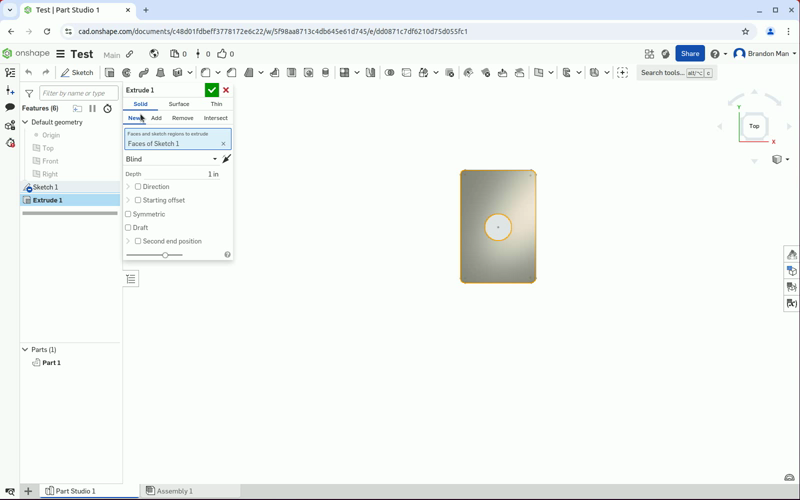
mouse_move(137, 120)
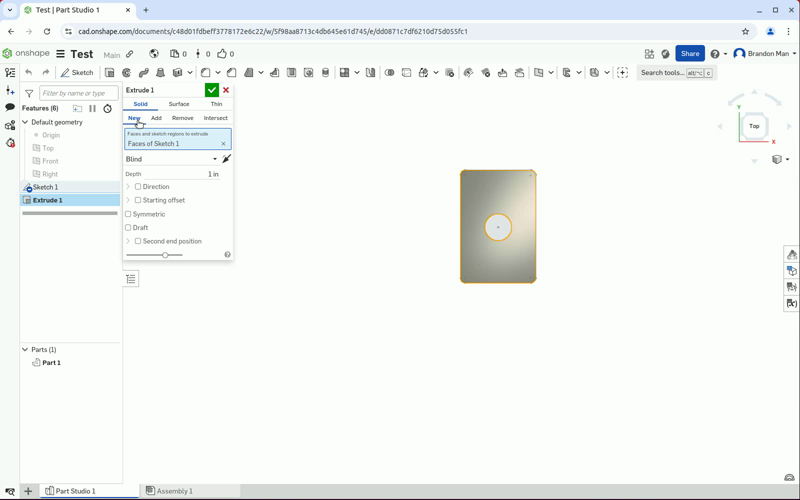
click(137, 120)
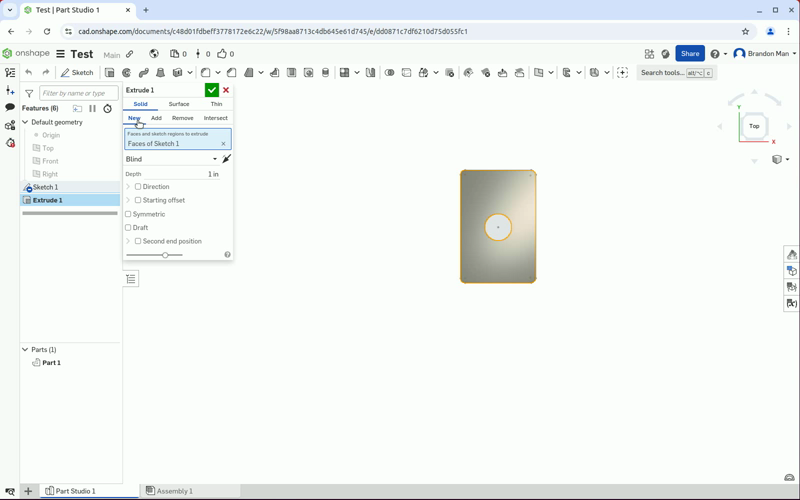
key(tab, 4)
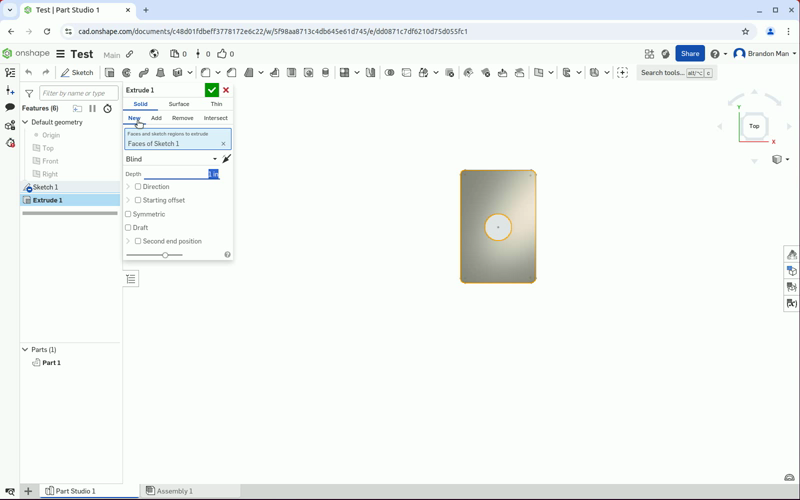
text(3.851)
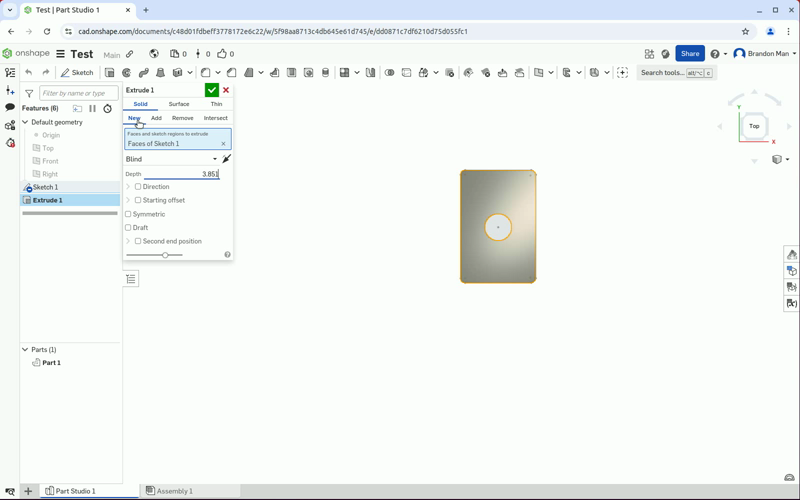
key(enter)
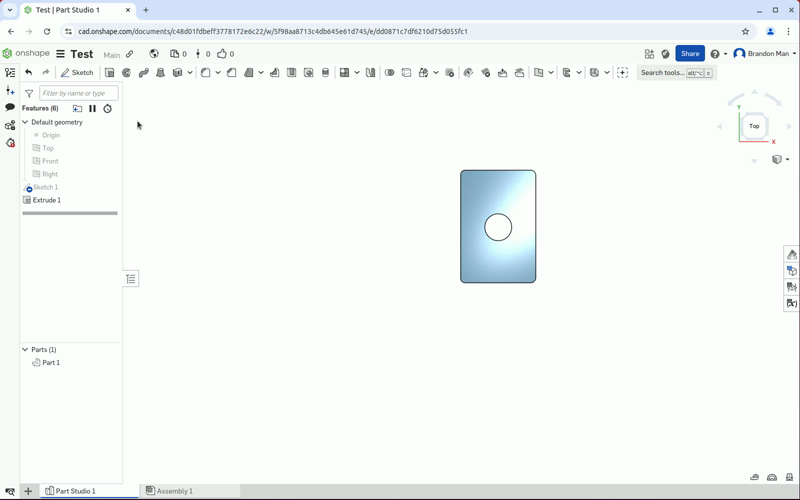
key(shift+h)
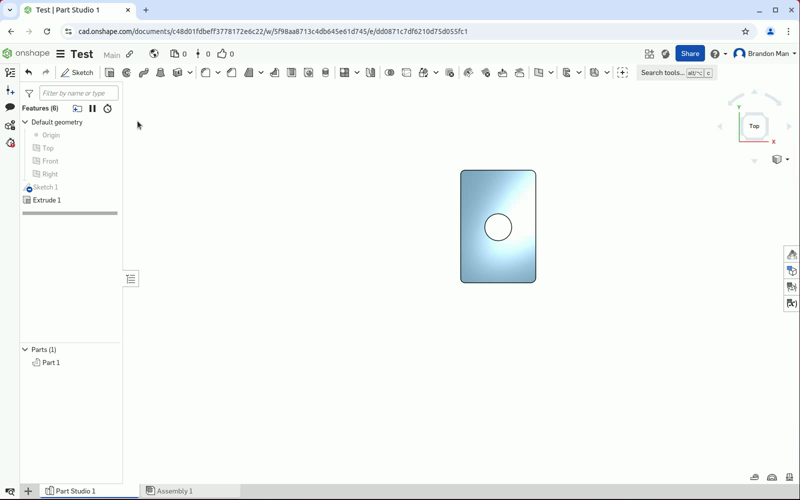
key(shift+h)
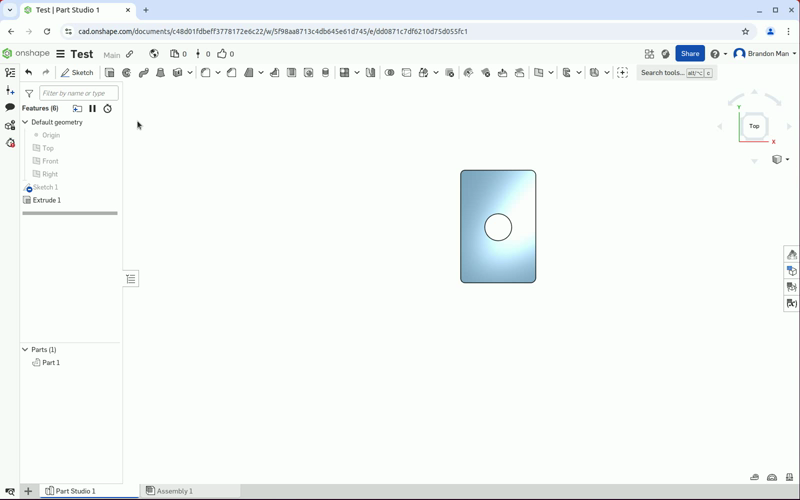
mouse_move(73, 189)
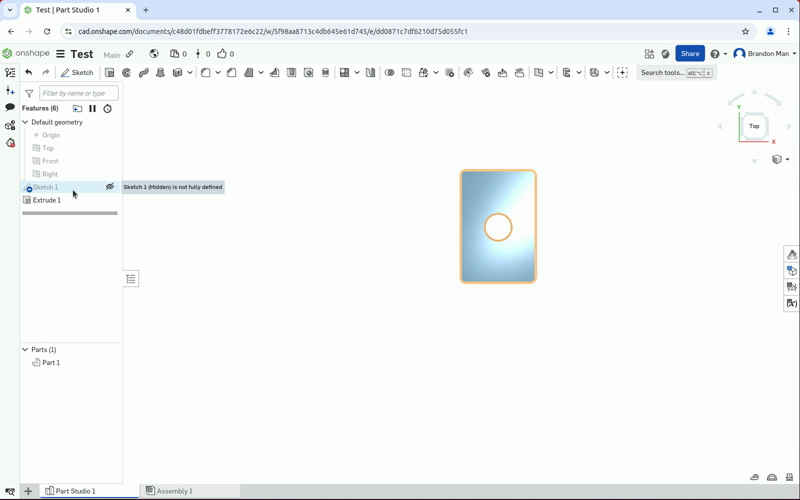
click(73, 189)
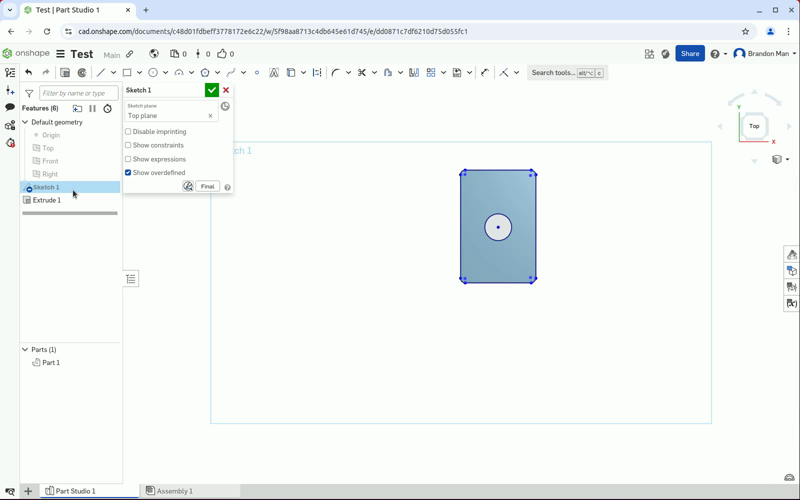
mouse_move(229, 92)
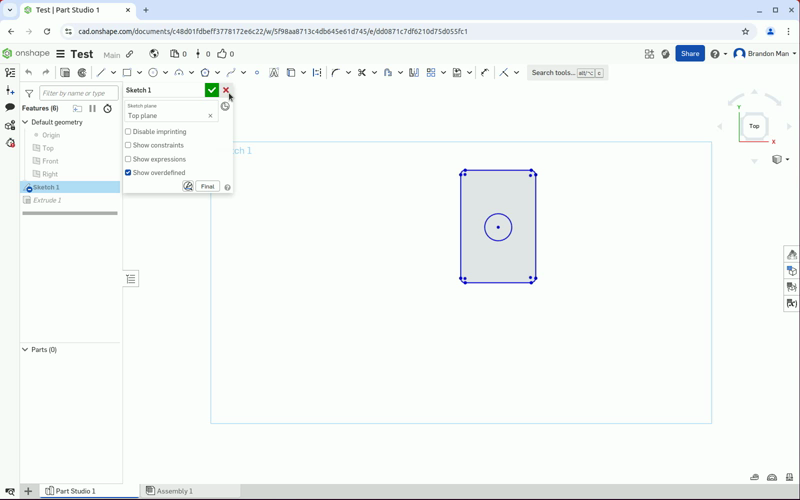
click(229, 92)
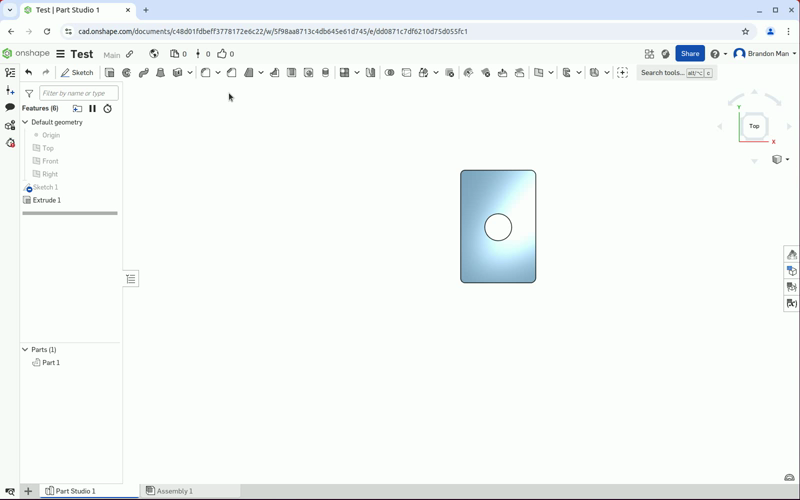
mouse_move(541, 75)
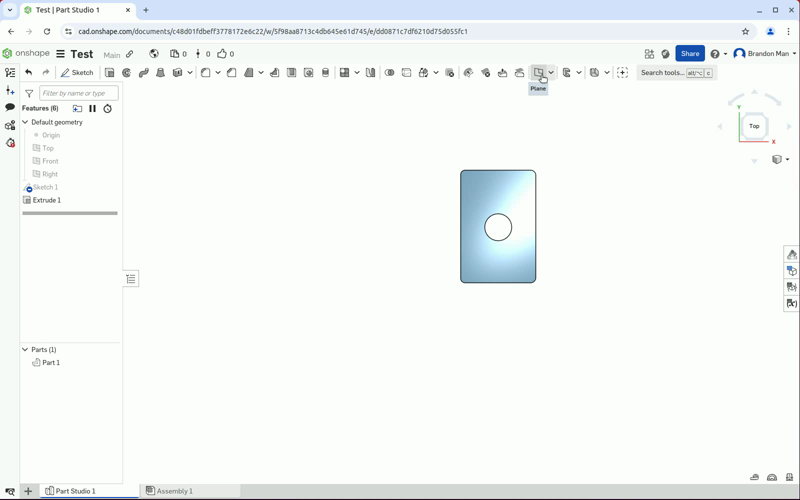
click(541, 75)
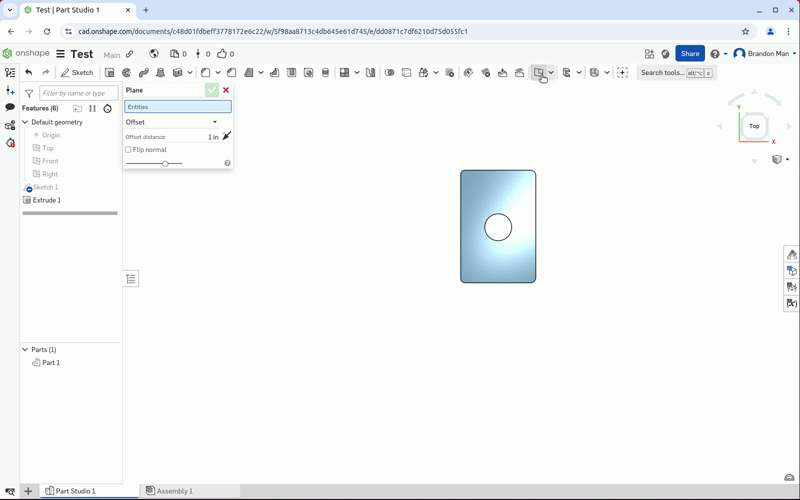
mouse_move(73, 150)
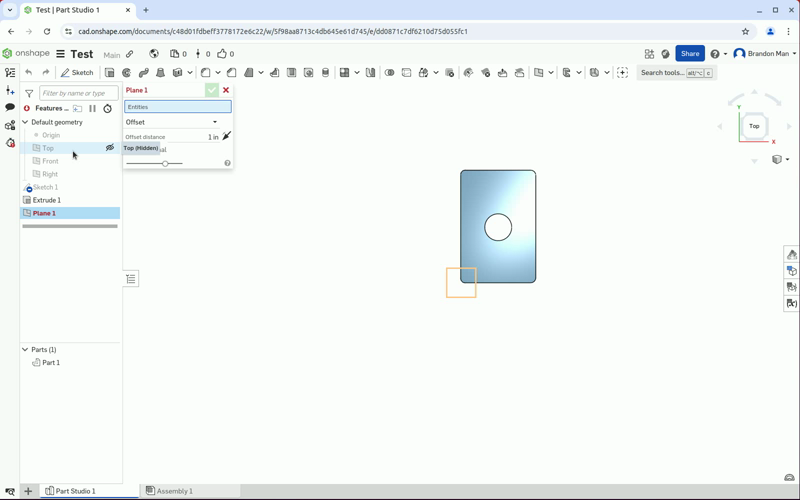
click(73, 150)
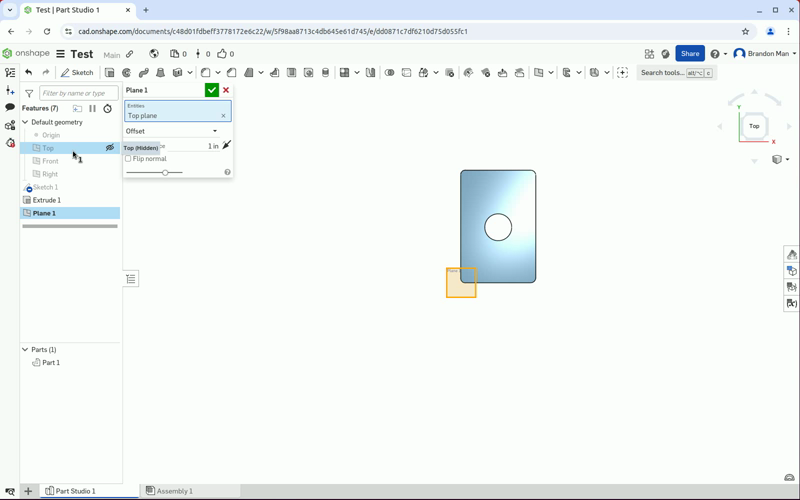
key(tab, 2)
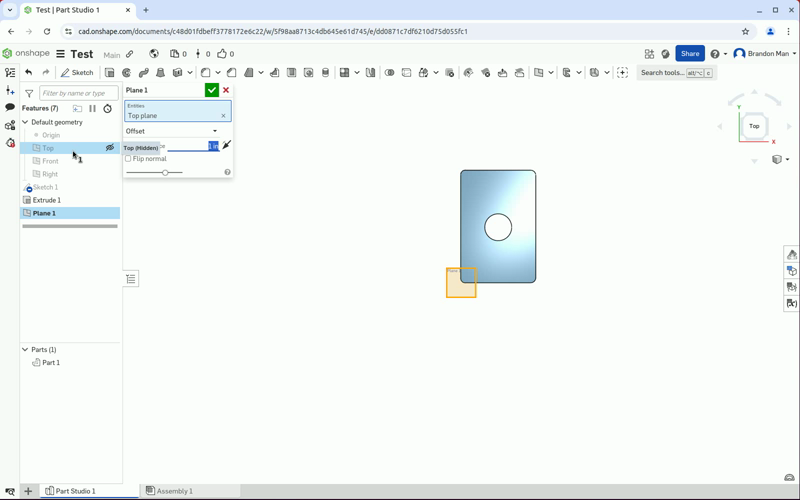
text(3.851)
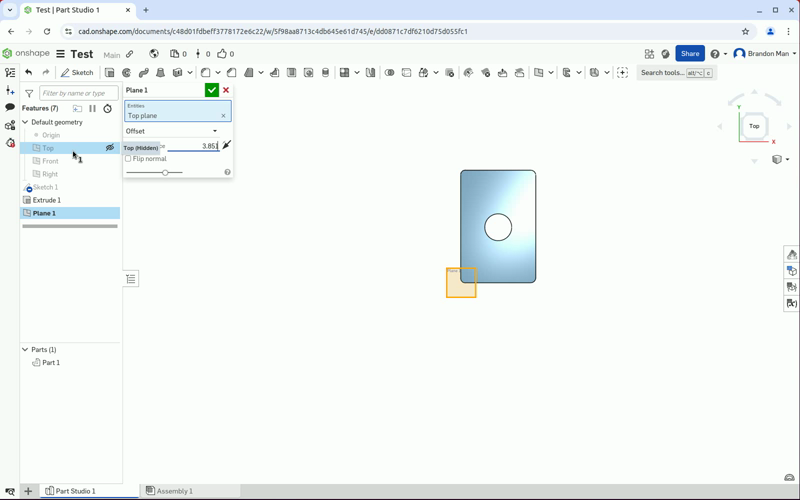
key(enter, 2)
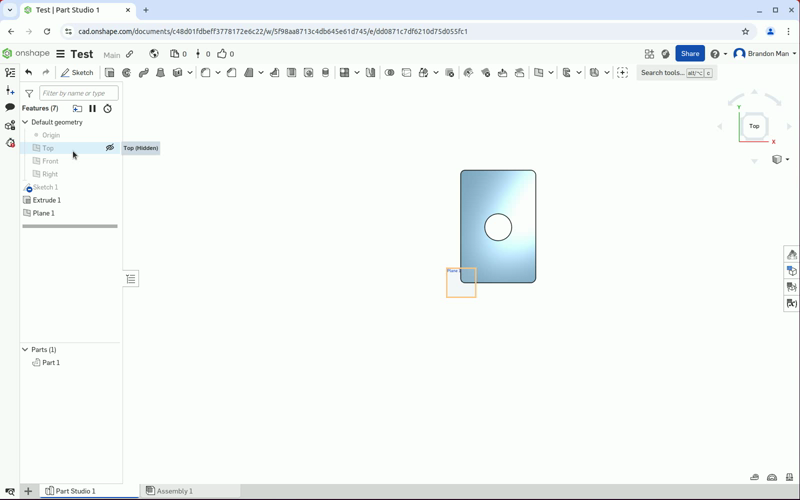
key(shift+s)
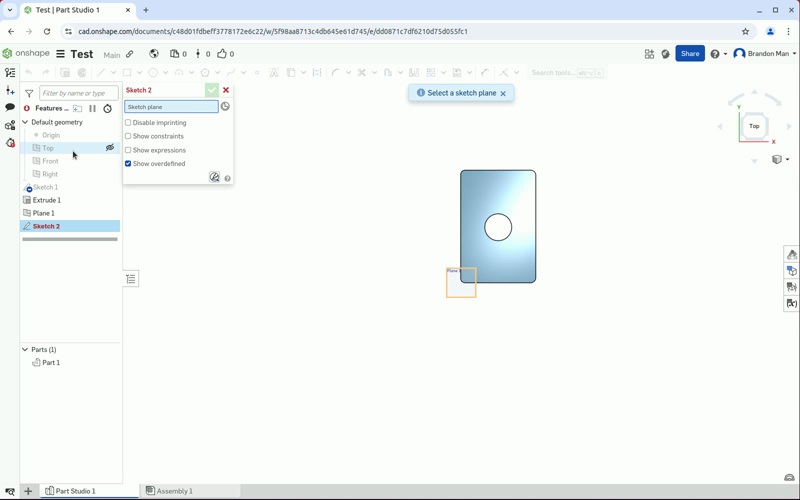
mouse_move(73, 215)
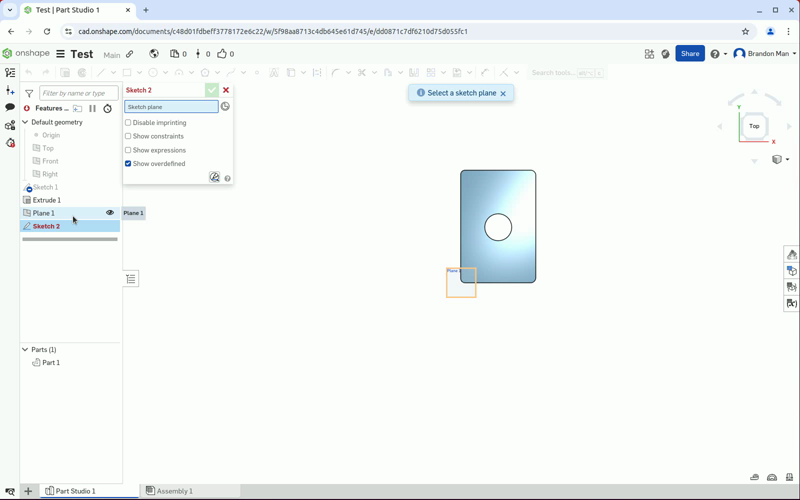
click(73, 215)
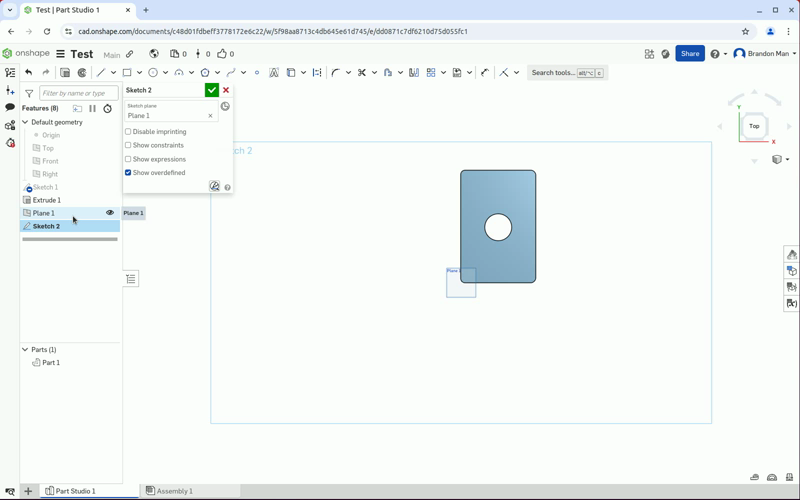
mouse_move(73, 352)
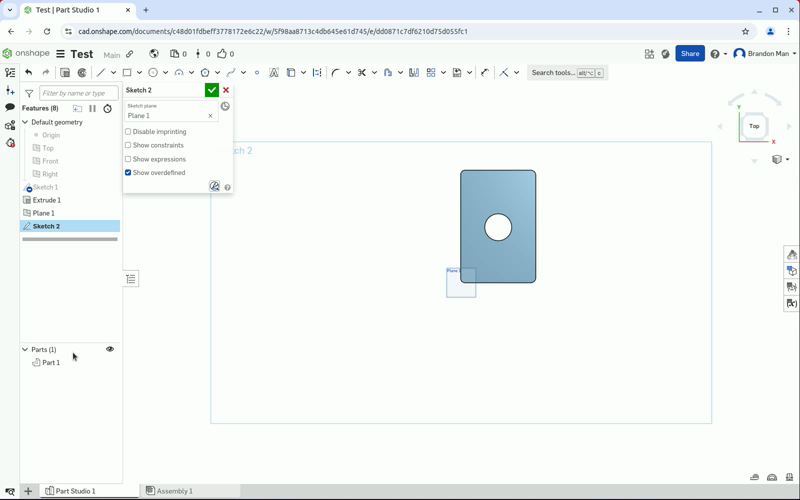
key(y)
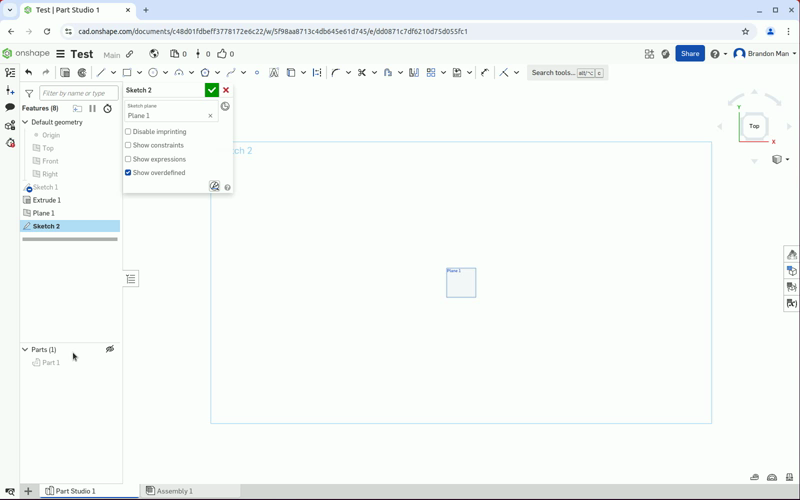
key(c)
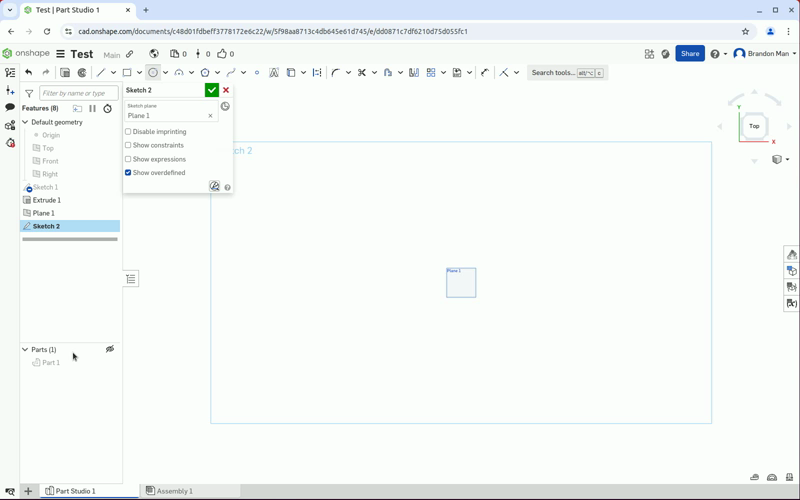
key_down(shift)
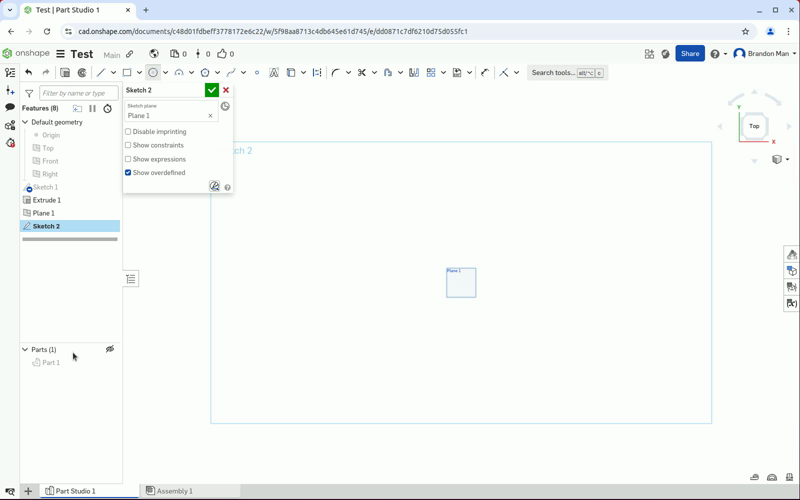
mouse_move(498, 226)
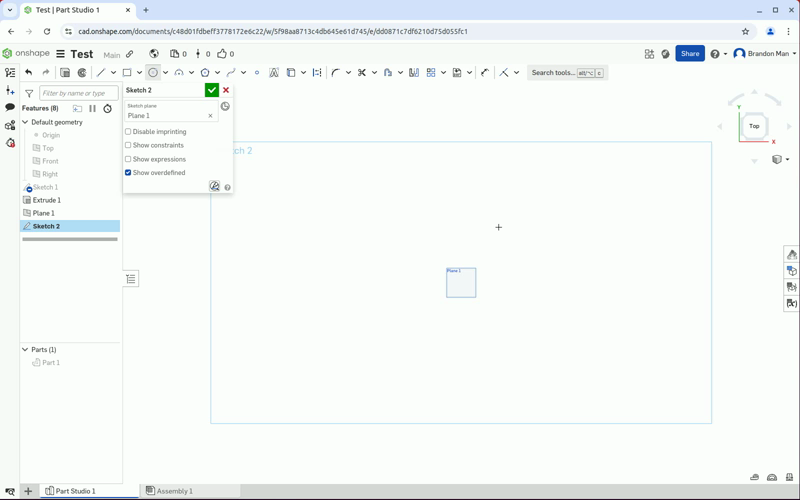
click(498, 226)
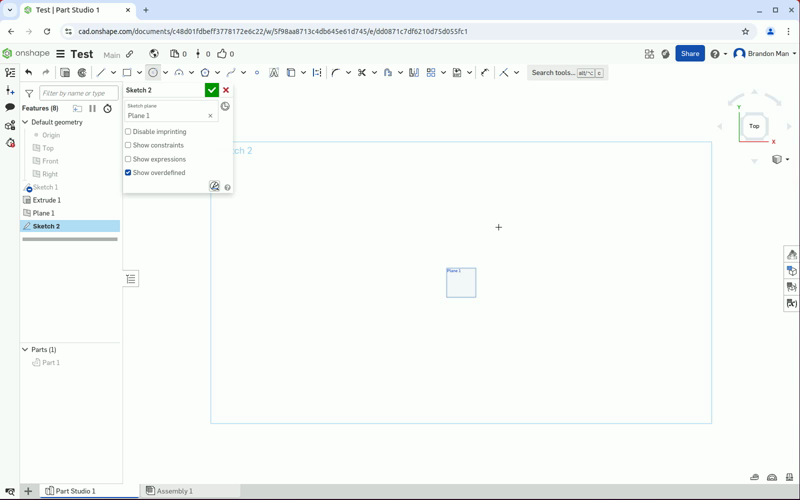
key_up(shift)
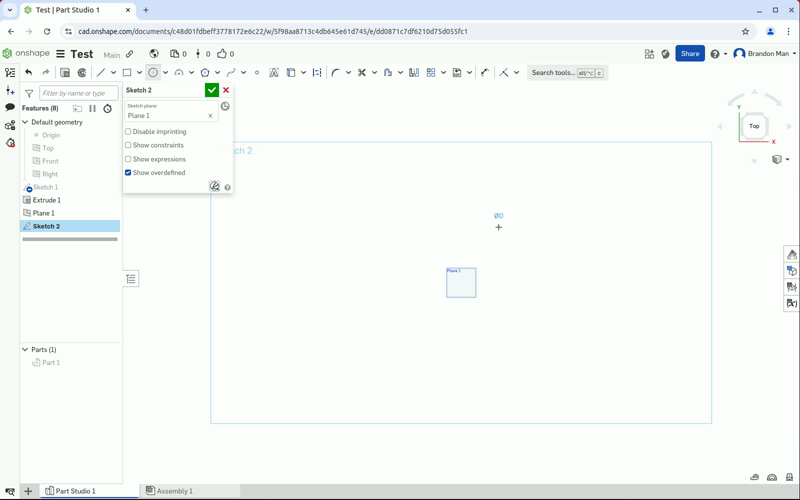
mouse_move(513, 226)
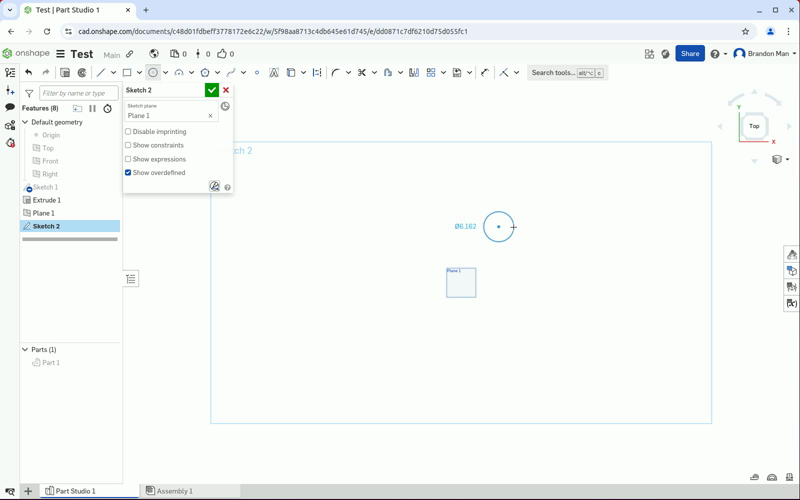
click(513, 226)
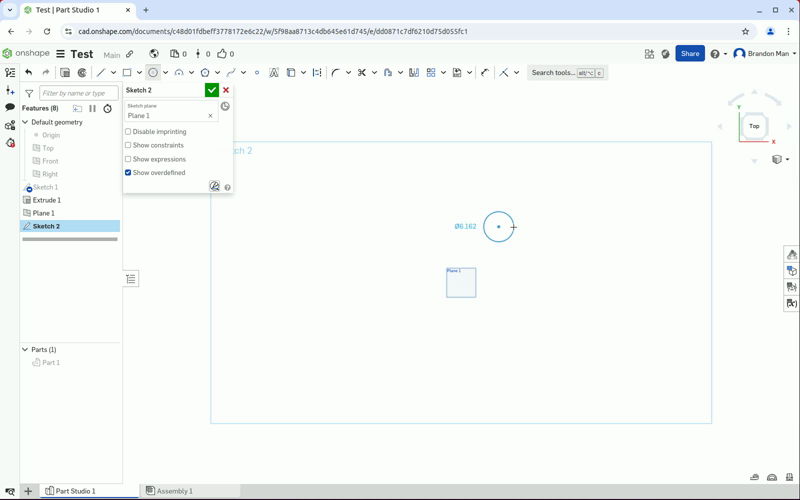
key(esc)
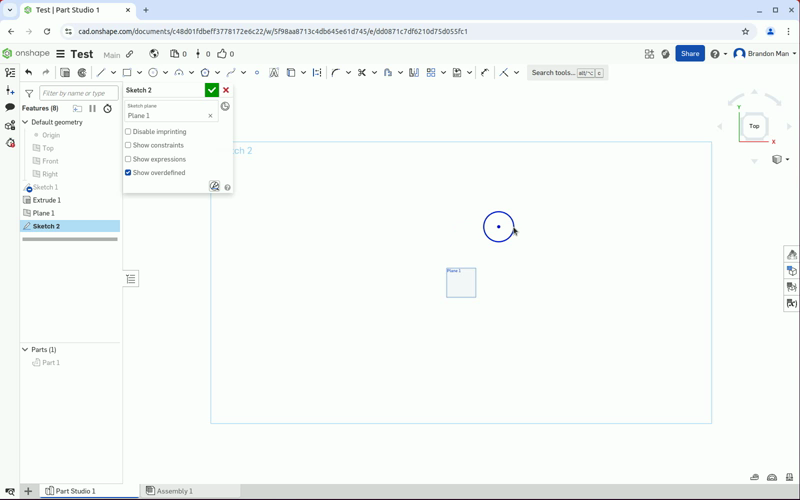
key(c)
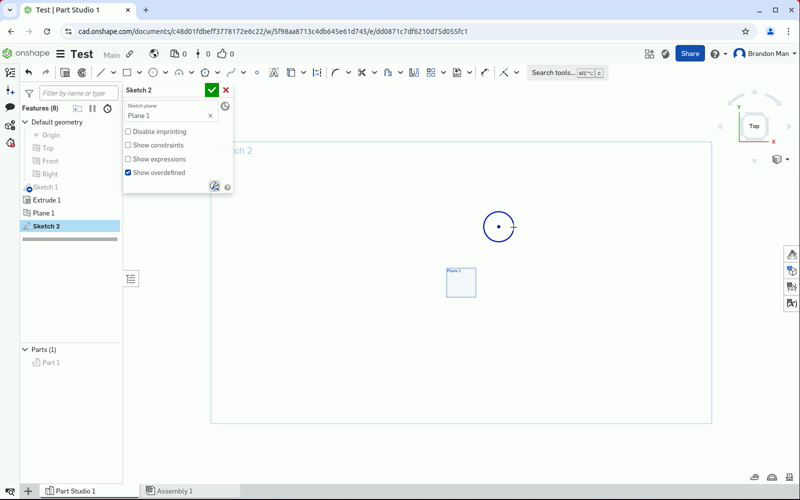
key_down(shift)
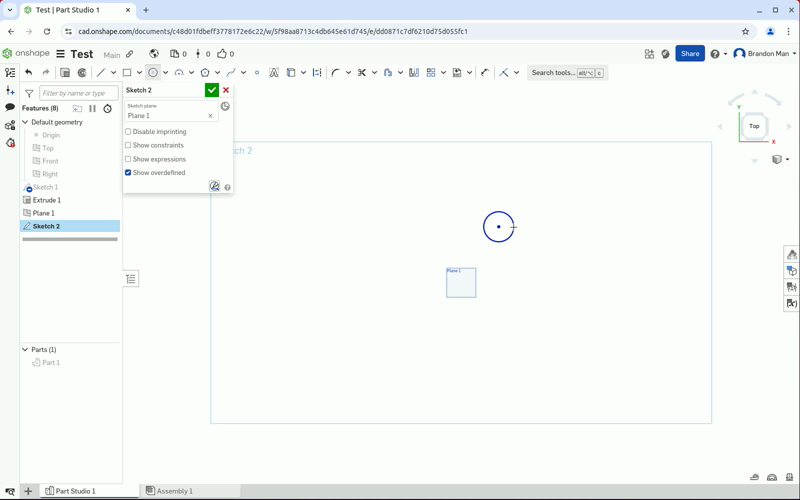
mouse_move(498, 226)
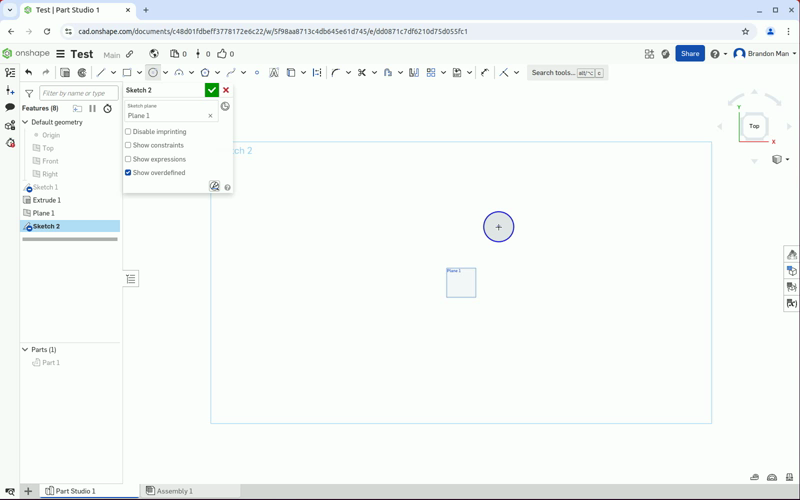
click(498, 226)
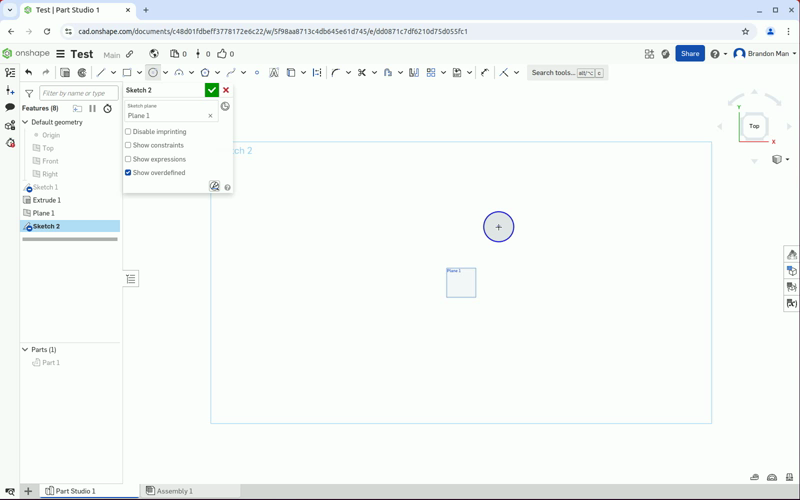
key_up(shift)
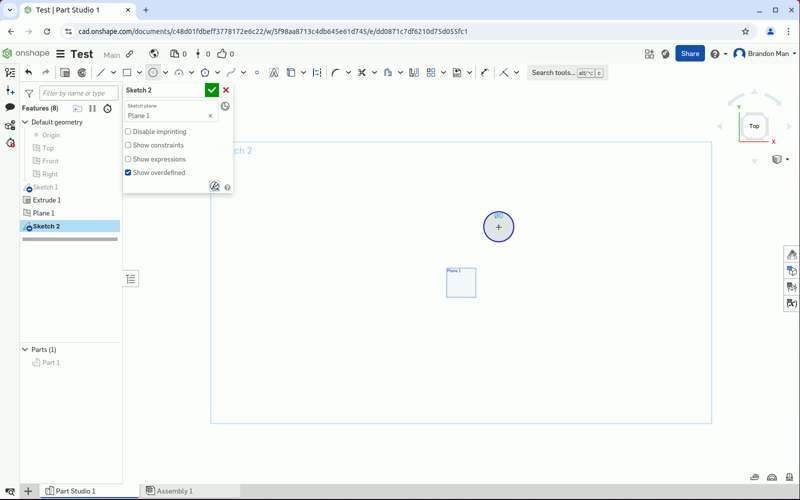
mouse_move(503, 226)
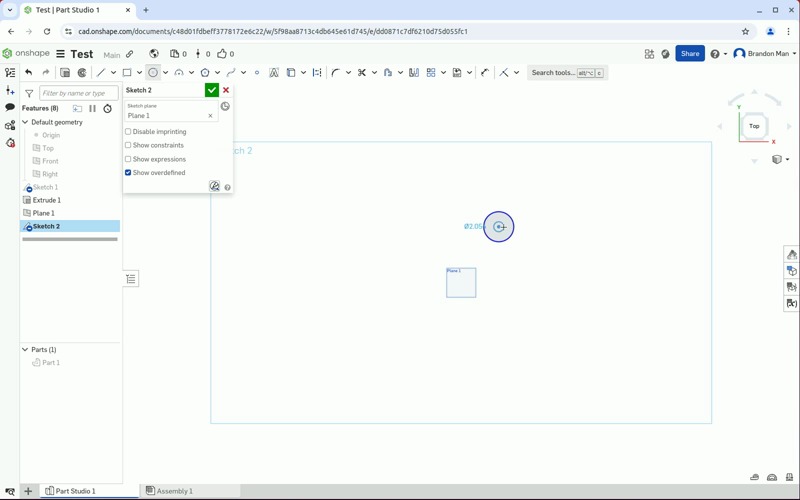
click(503, 226)
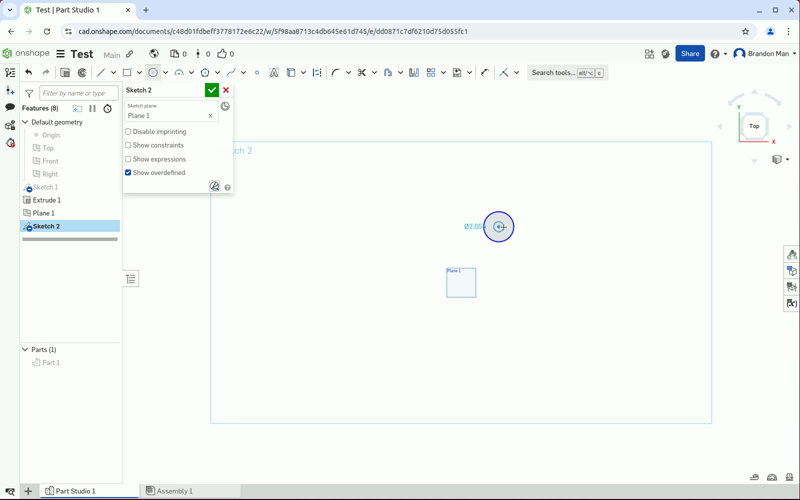
key(esc)
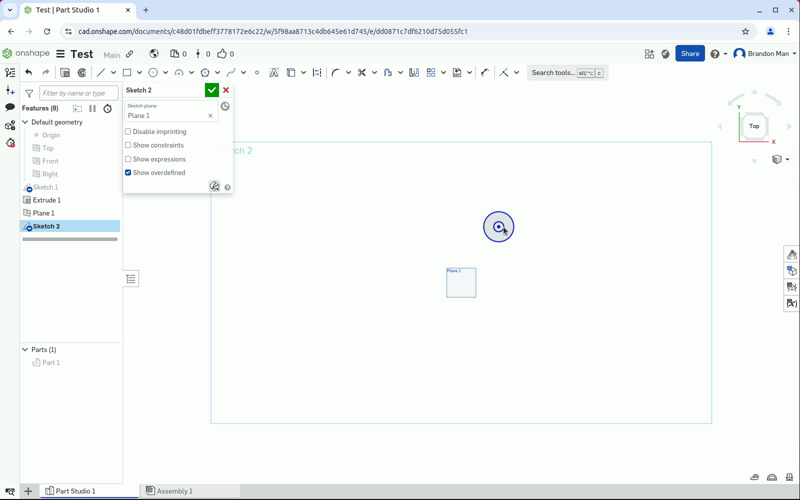
mouse_move(509, 226)
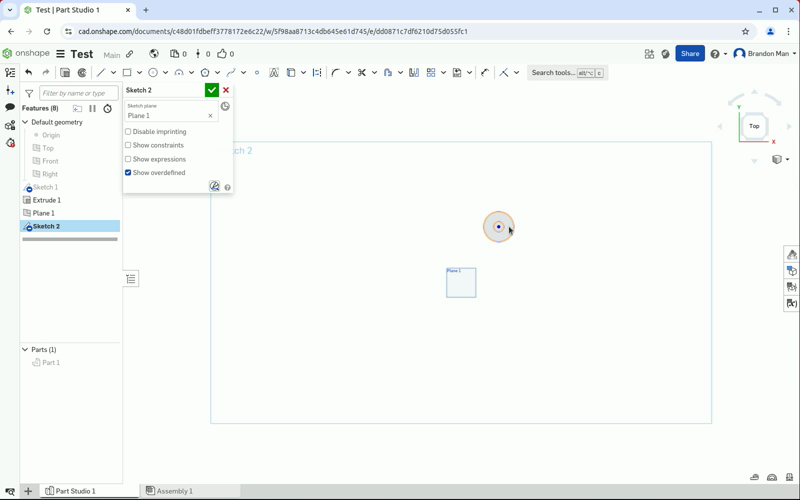
scroll(6)
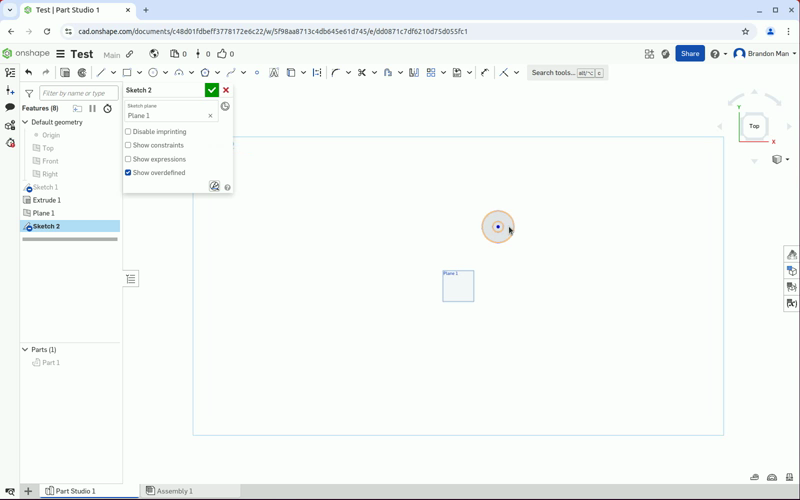
scroll(6)
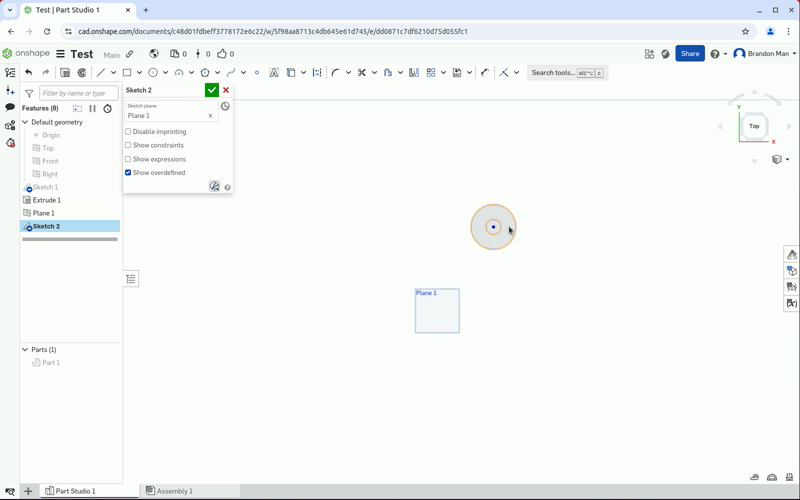
scroll(6)
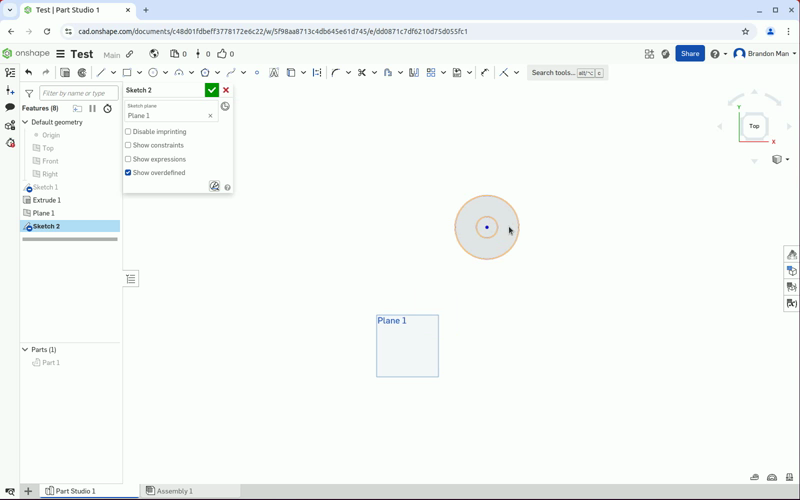
scroll(6)
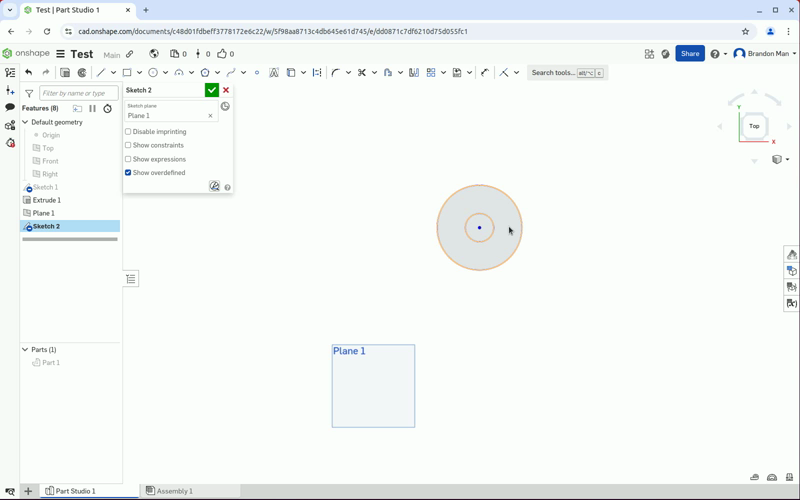
scroll(6)
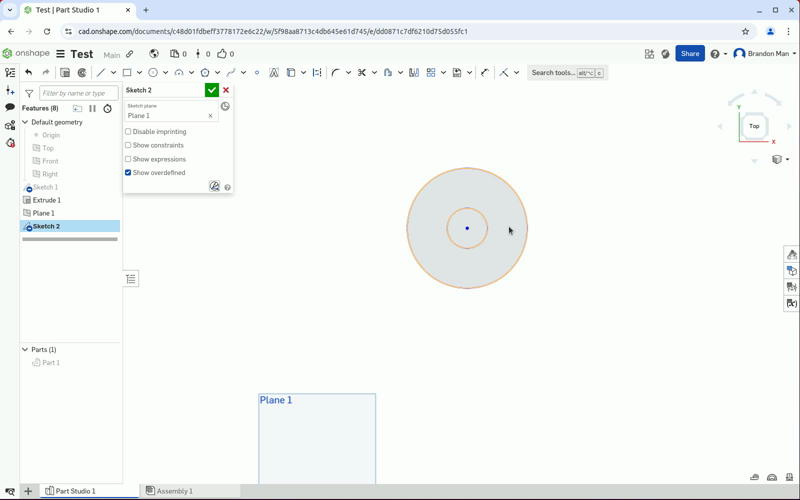
scroll(6)
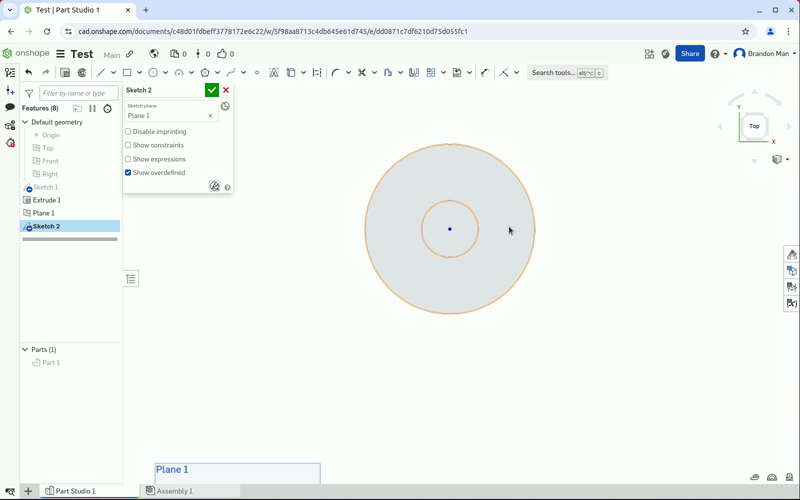
scroll(6)
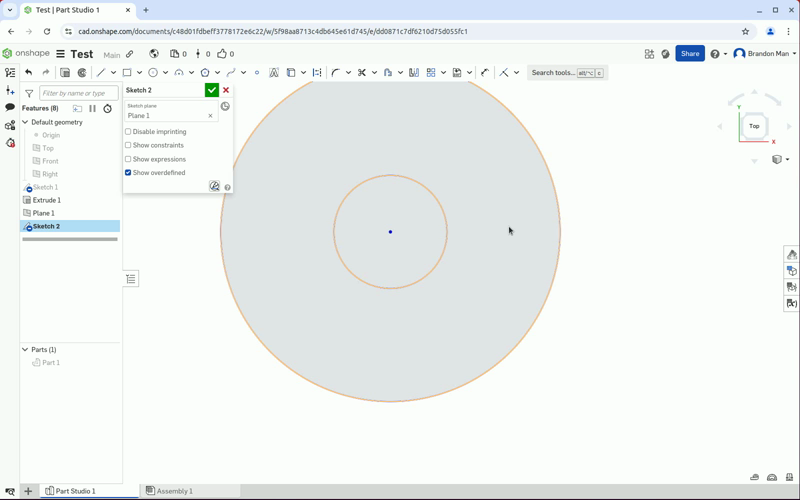
click(509, 226)
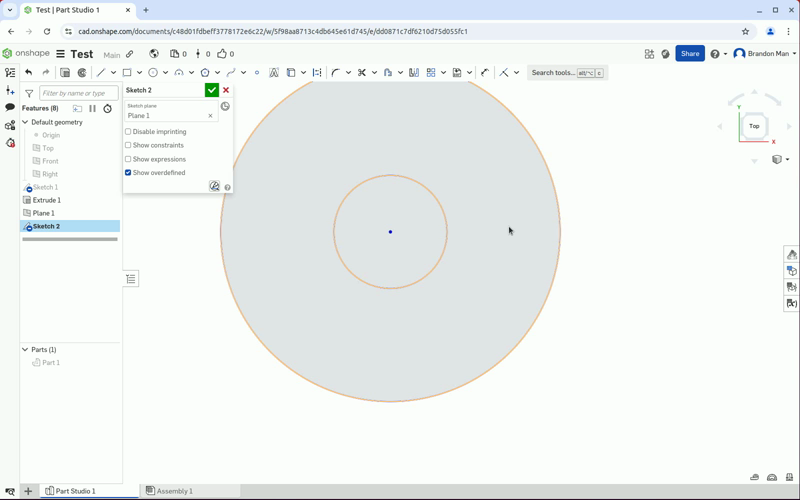
scroll(-6)
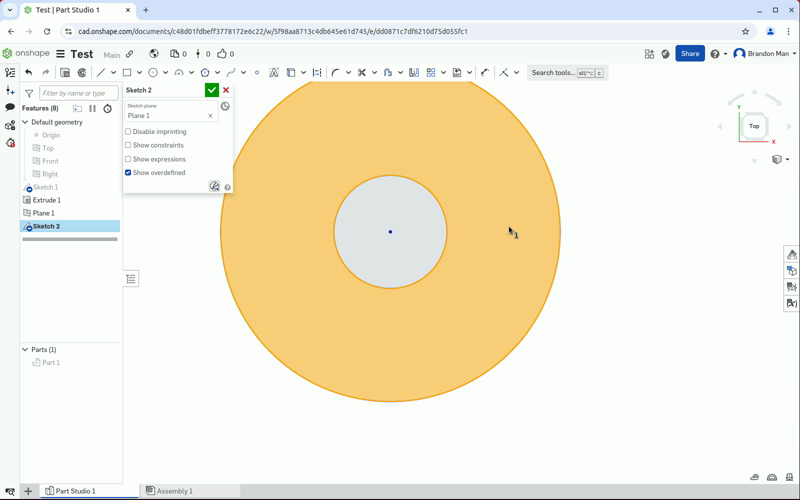
scroll(-6)
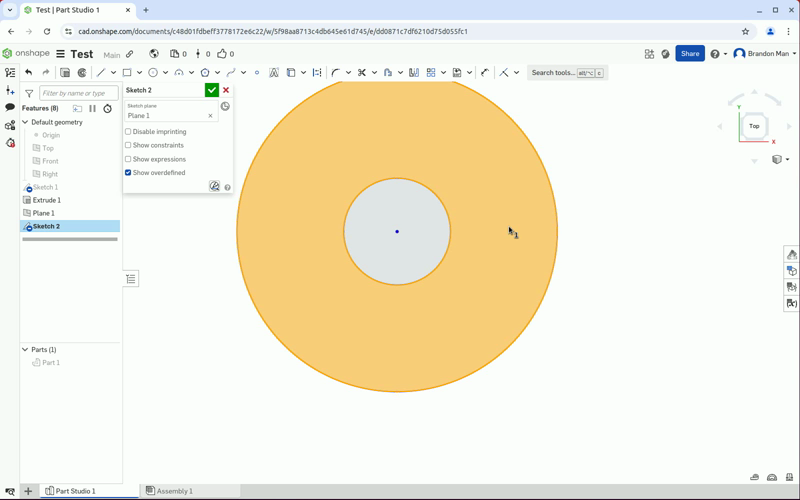
scroll(-6)
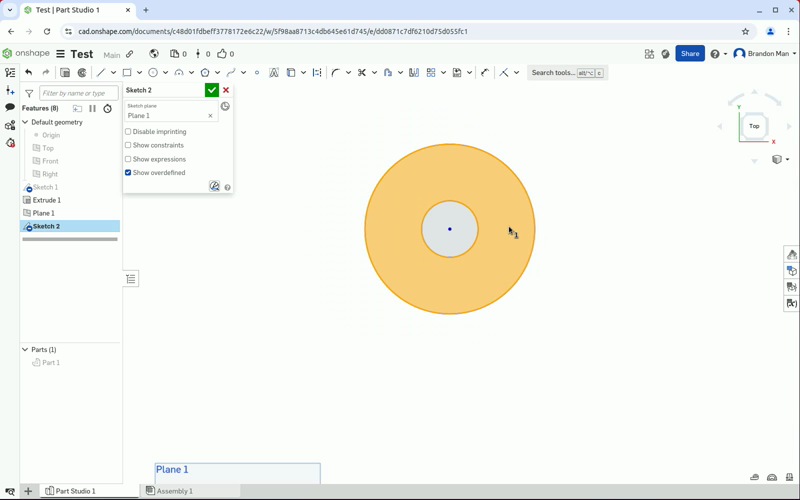
scroll(-6)
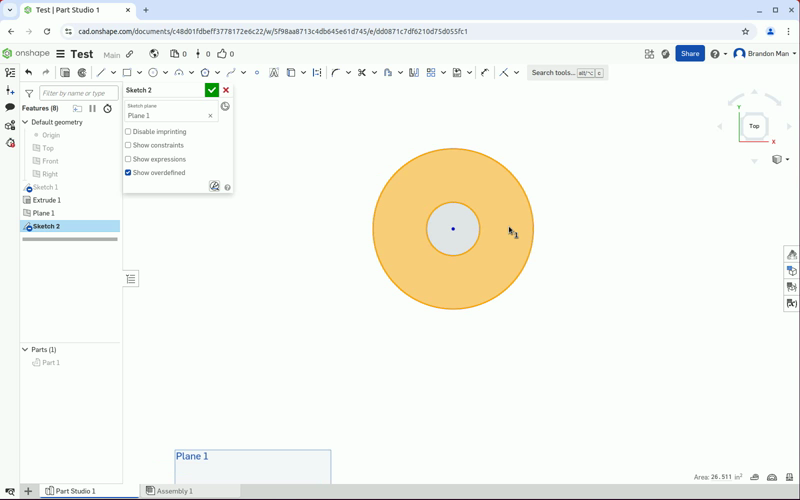
scroll(-6)
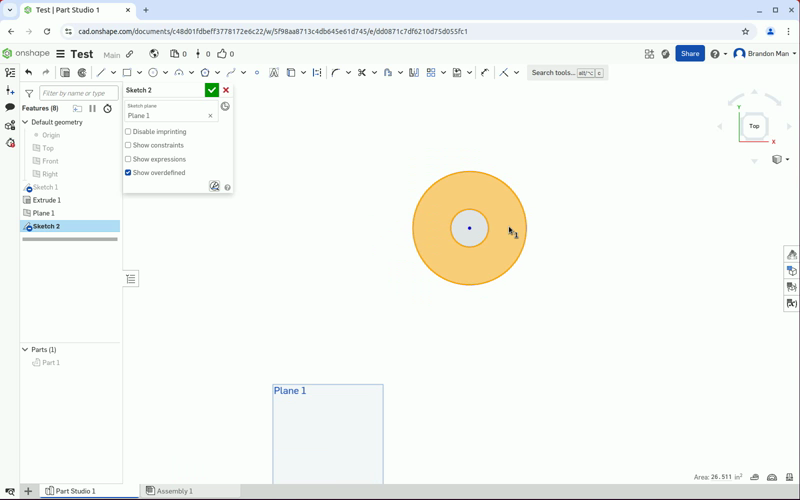
scroll(-6)
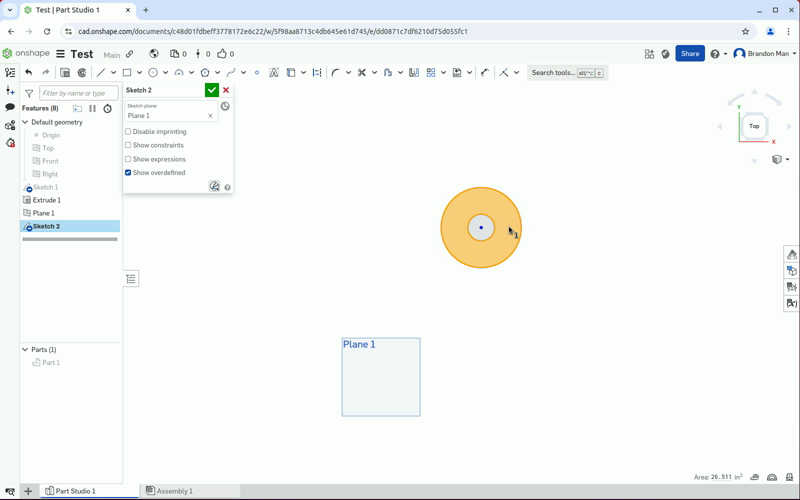
scroll(-6)
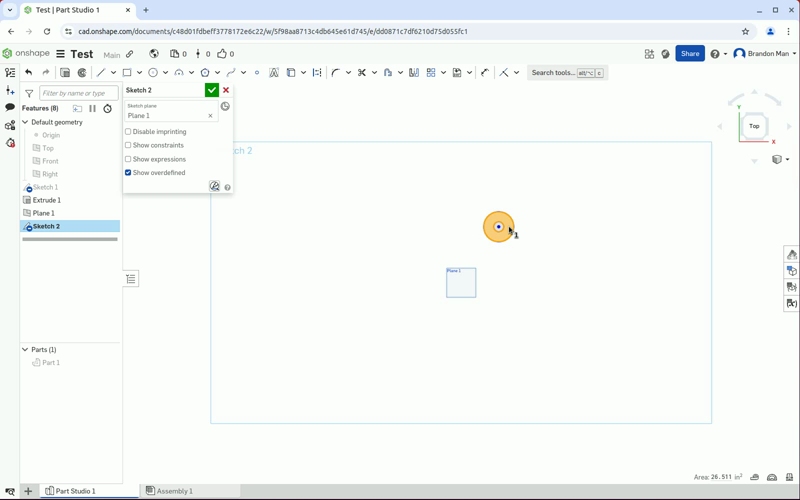
mouse_move(73, 352)
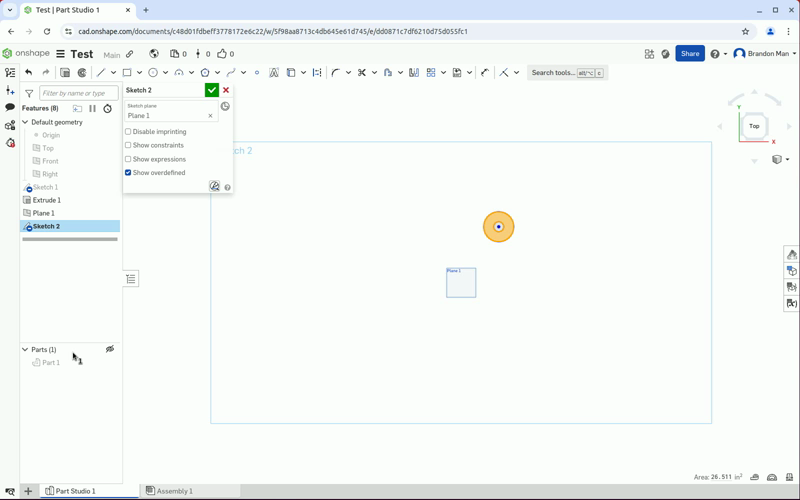
key(shift+y)
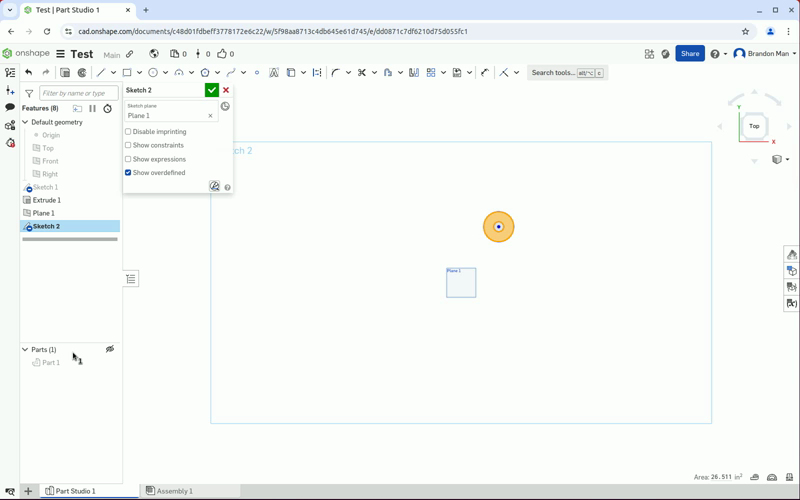
key(shift+e)
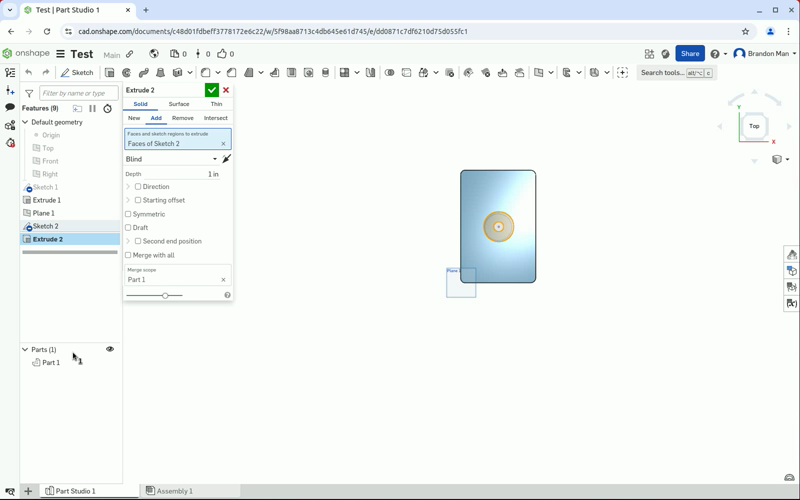
mouse_move(143, 106)
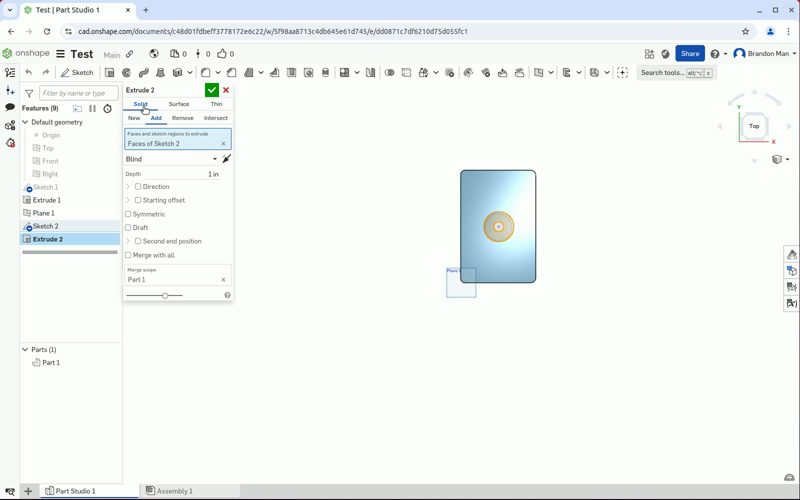
click(143, 106)
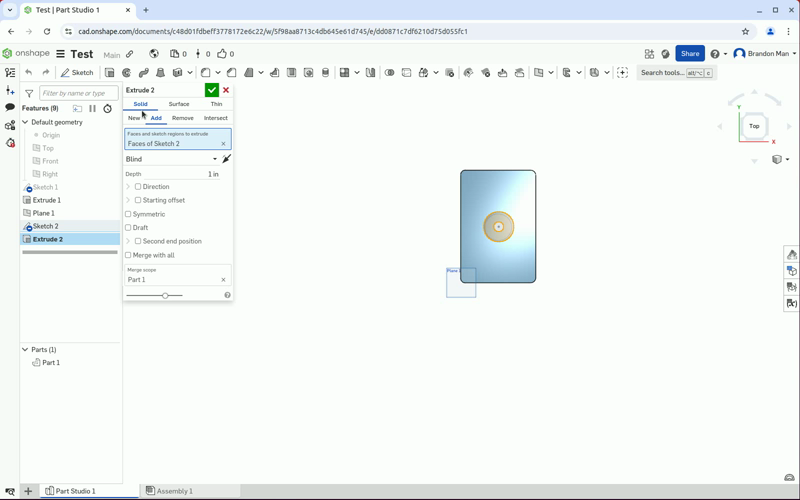
mouse_move(137, 120)
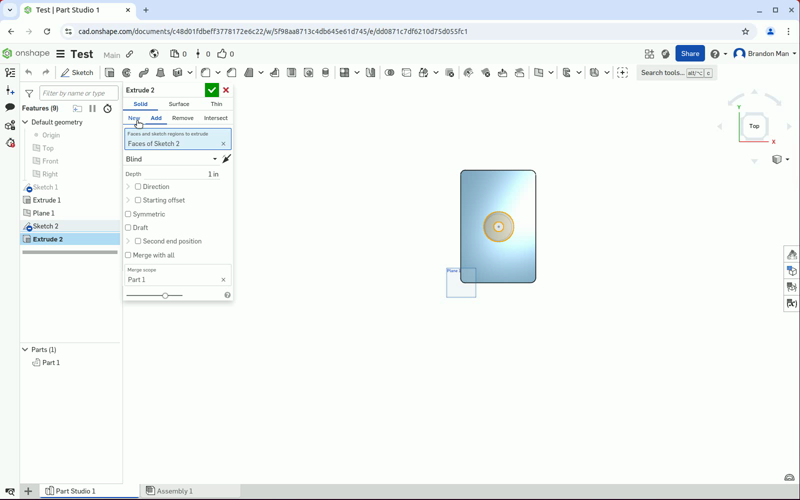
click(137, 120)
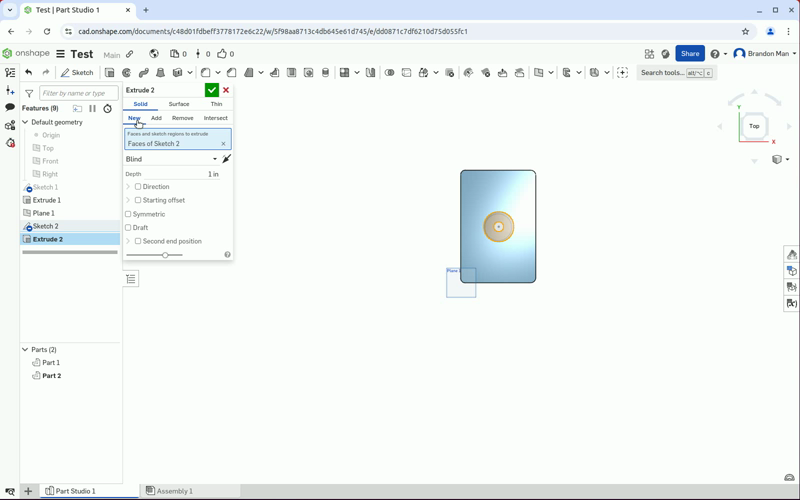
key(tab, 4)
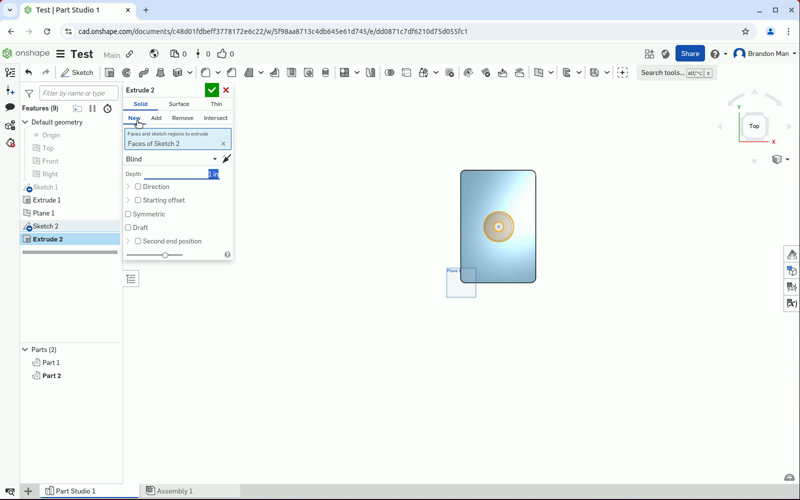
text(3.851)
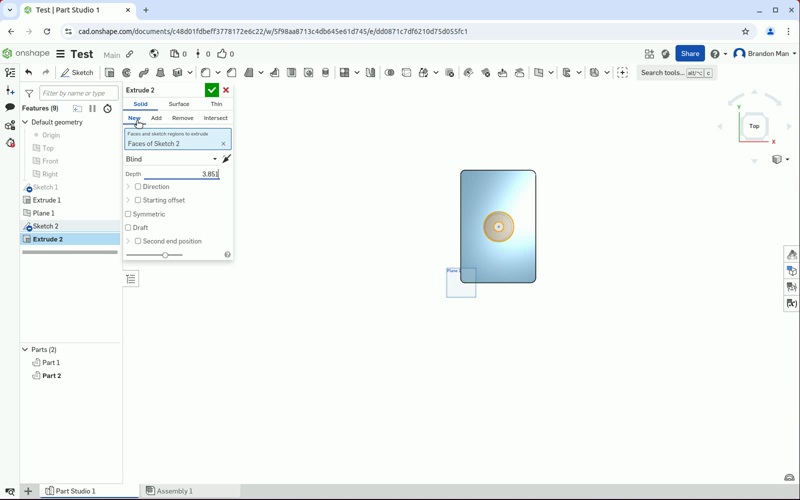
key(enter)
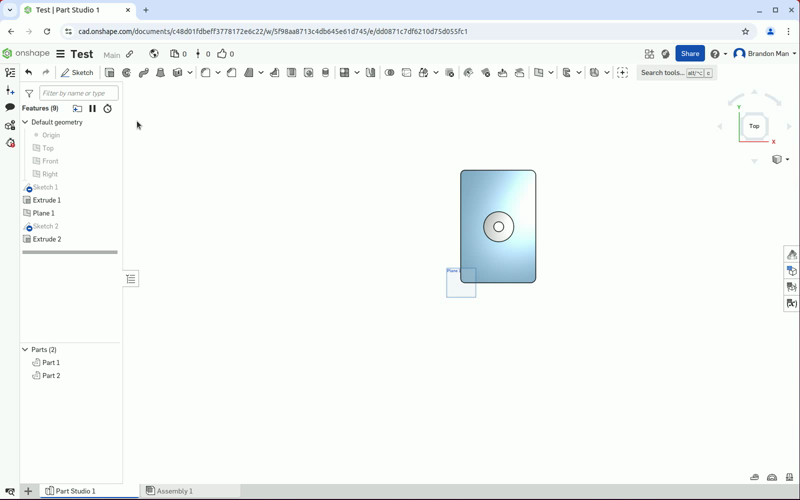
key(shift+h)
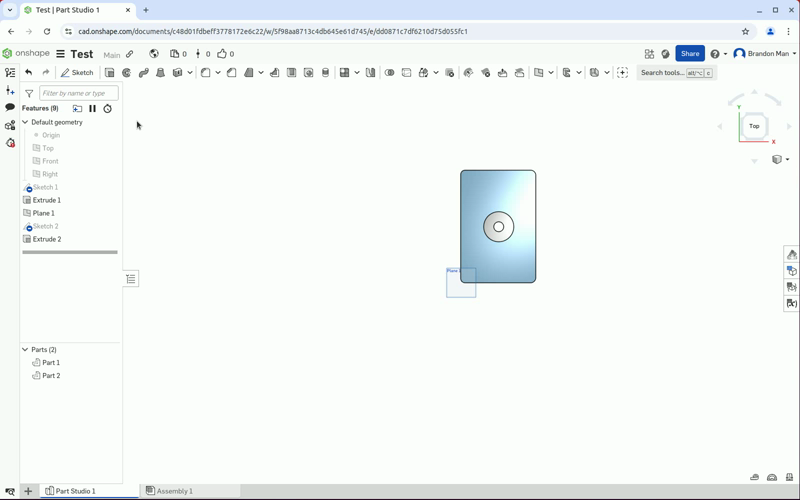
key(shift+h)
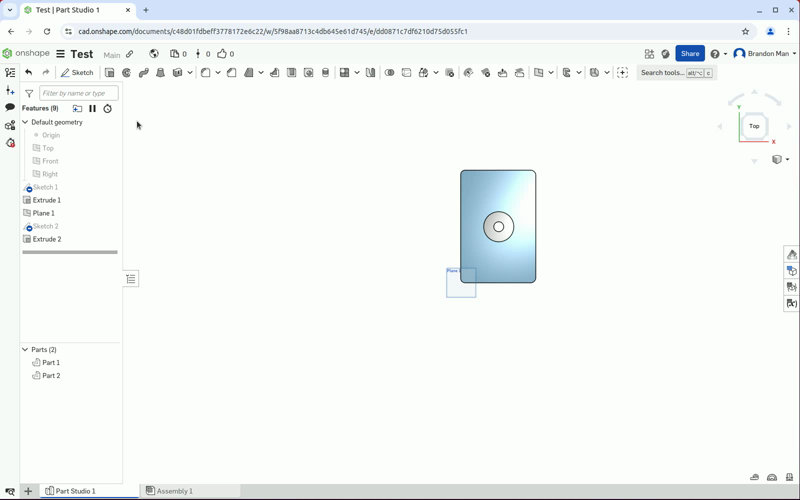
mouse_move(73, 189)
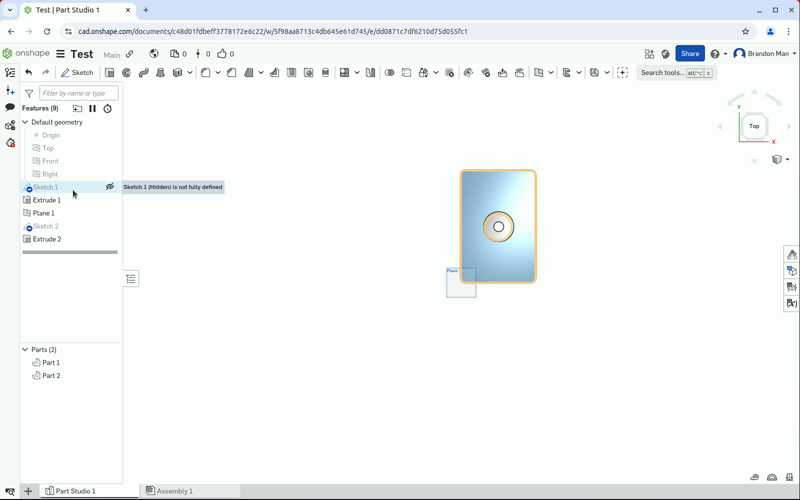
click(73, 189)
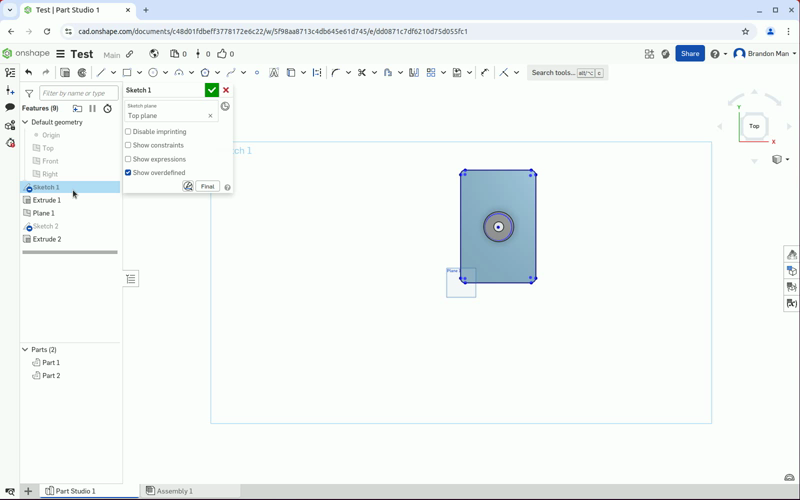
mouse_move(229, 92)
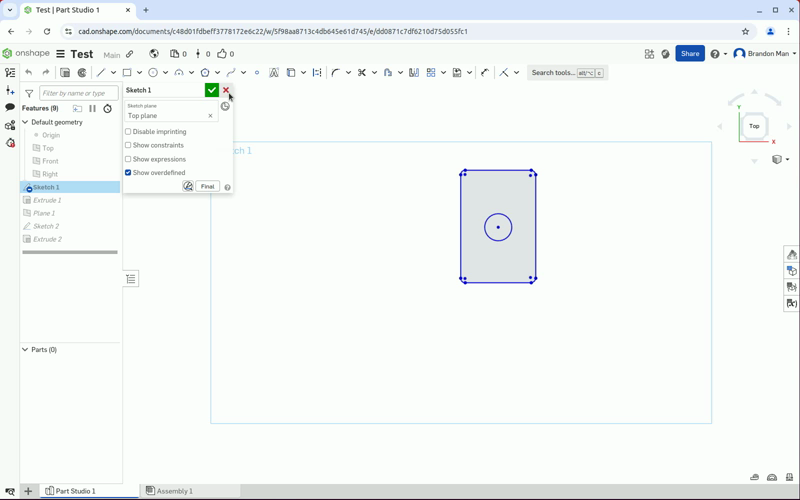
click(229, 92)
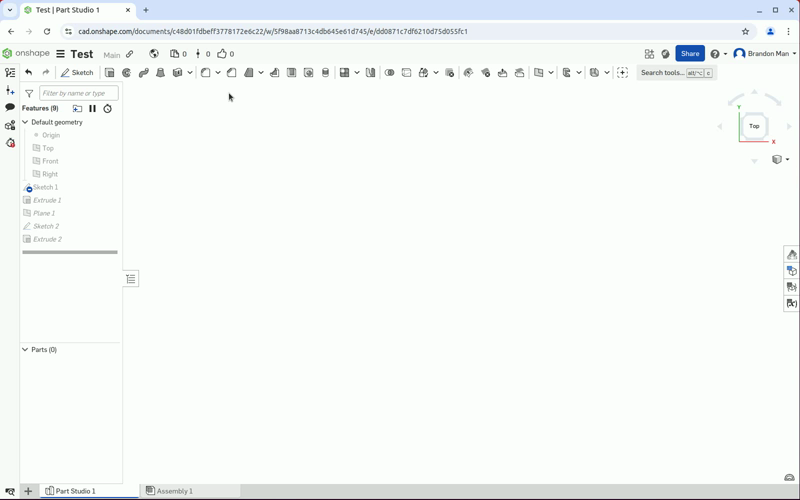
key(shift+s)
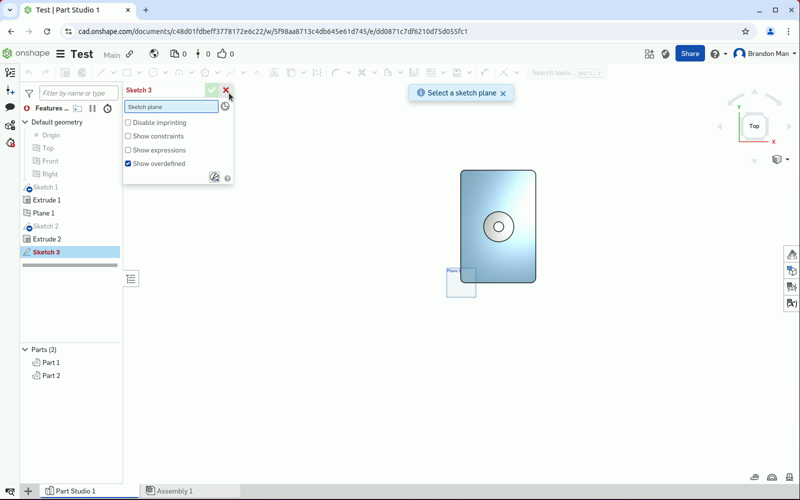
mouse_move(73, 215)
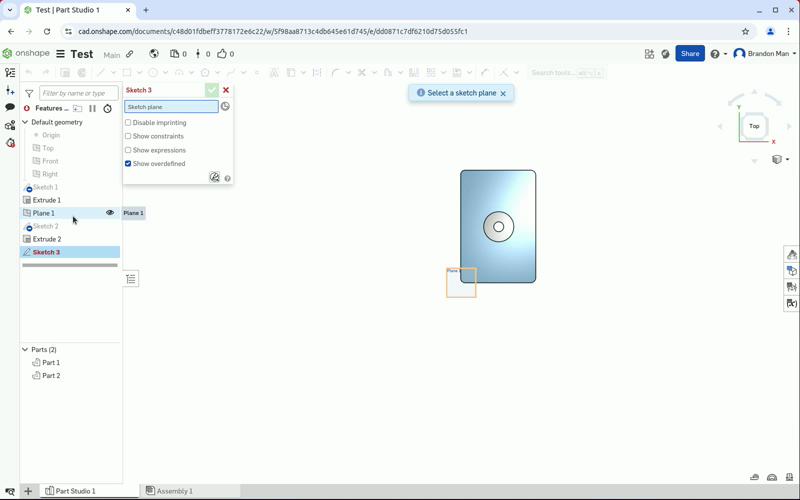
click(73, 215)
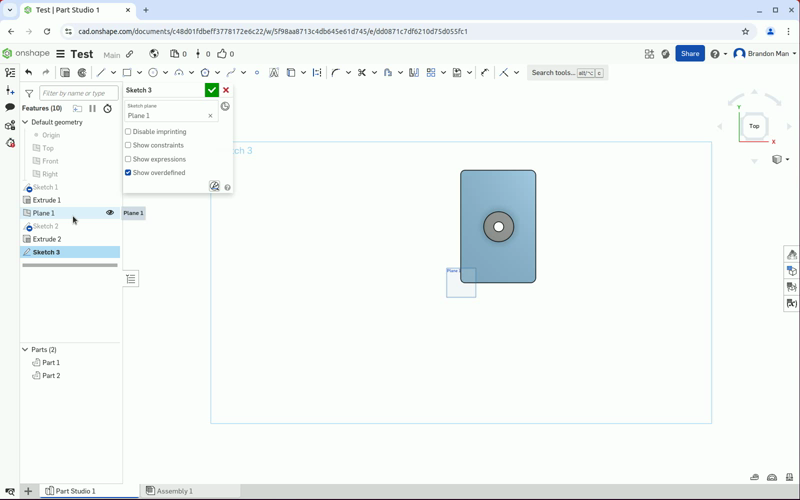
mouse_move(73, 352)
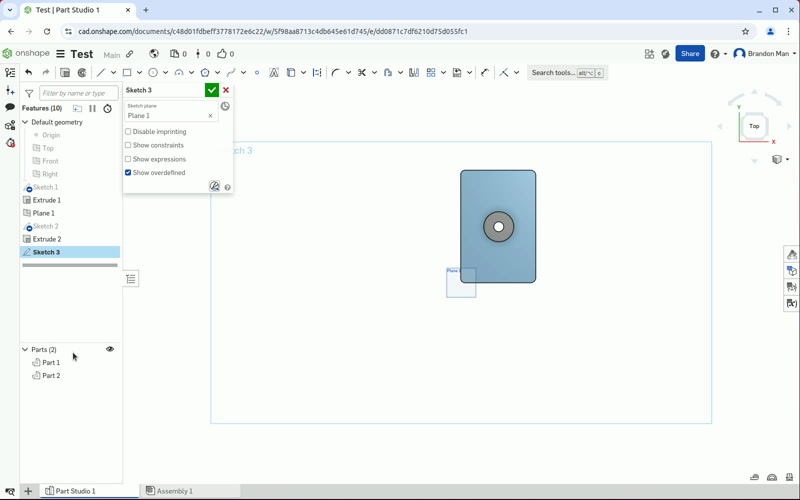
key(y)
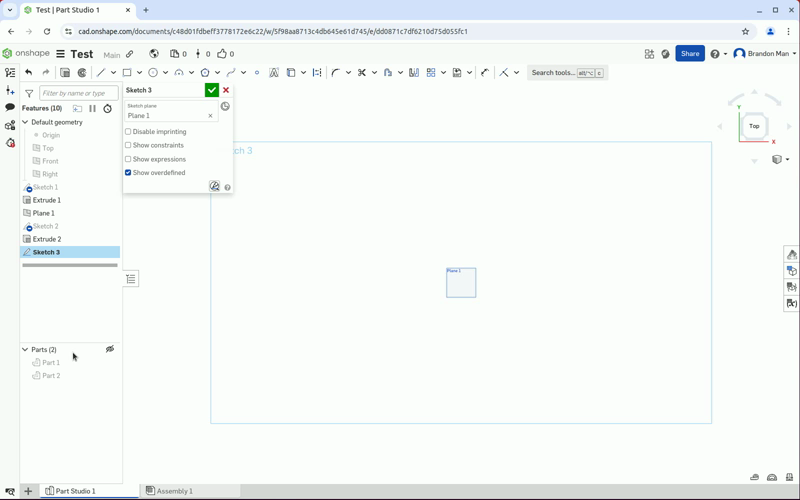
key(a)
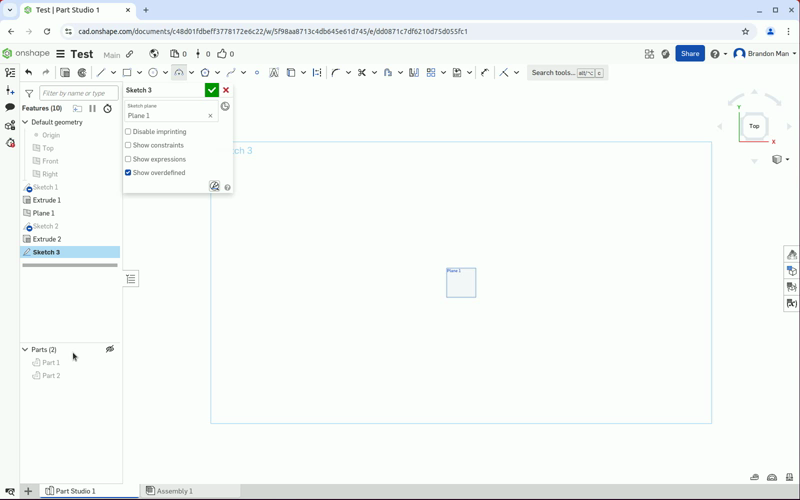
key_down(shift)
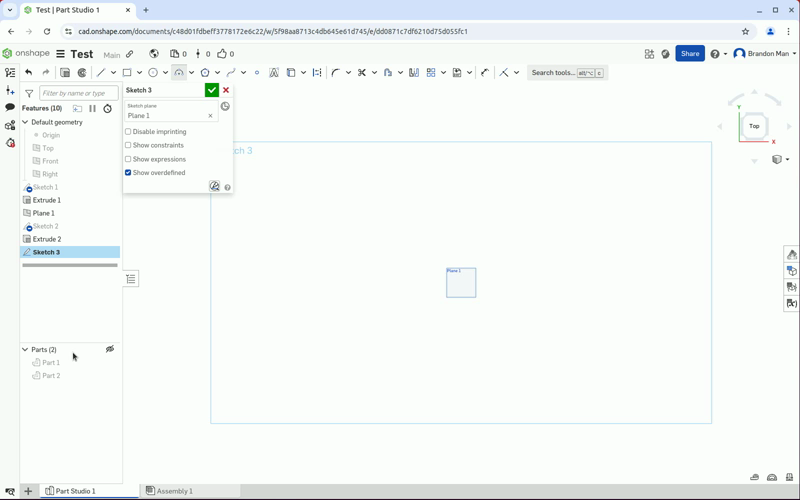
mouse_move(479, 278)
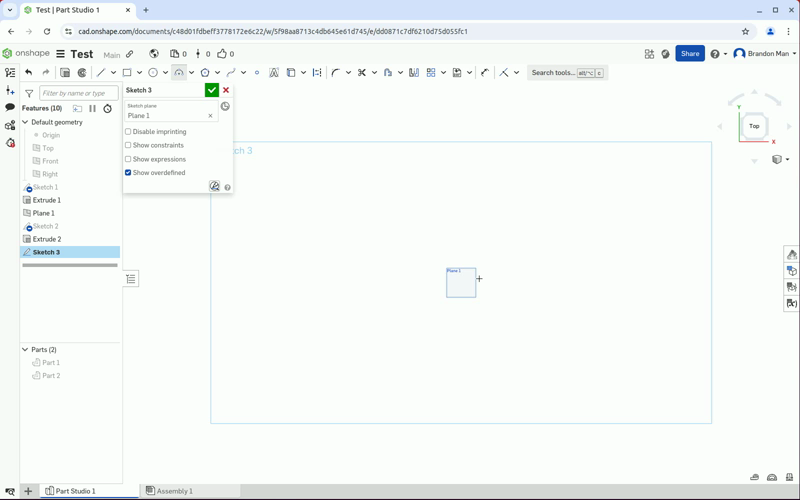
click(479, 278)
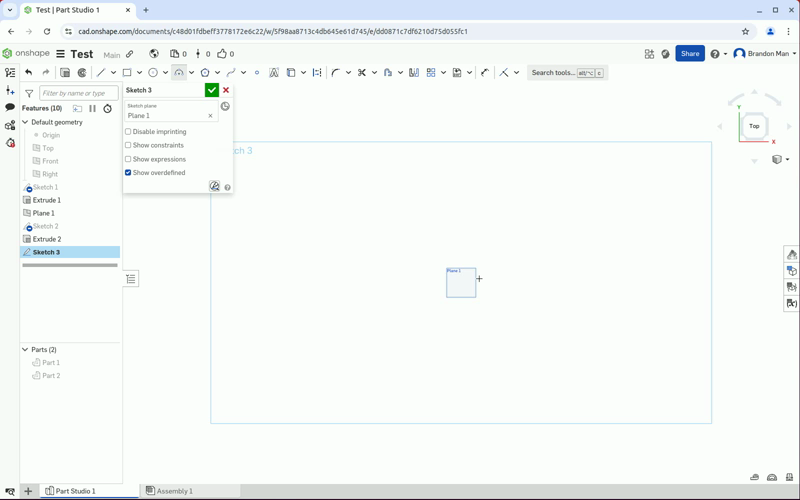
key_up(shift)
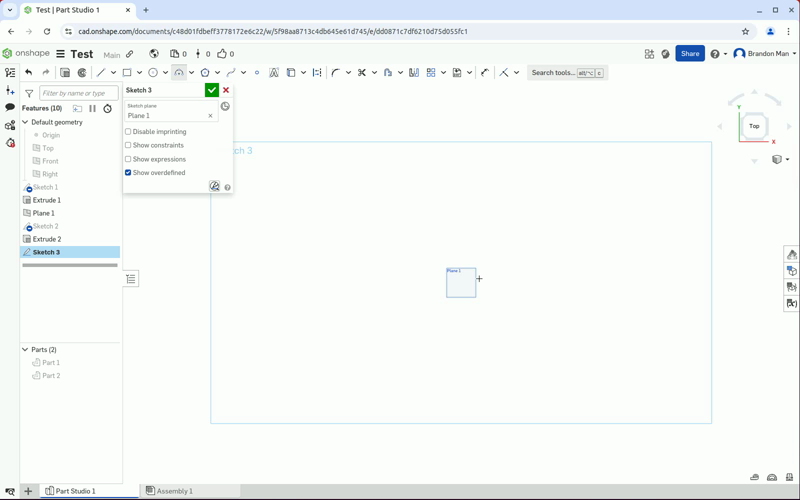
key_down(shift)
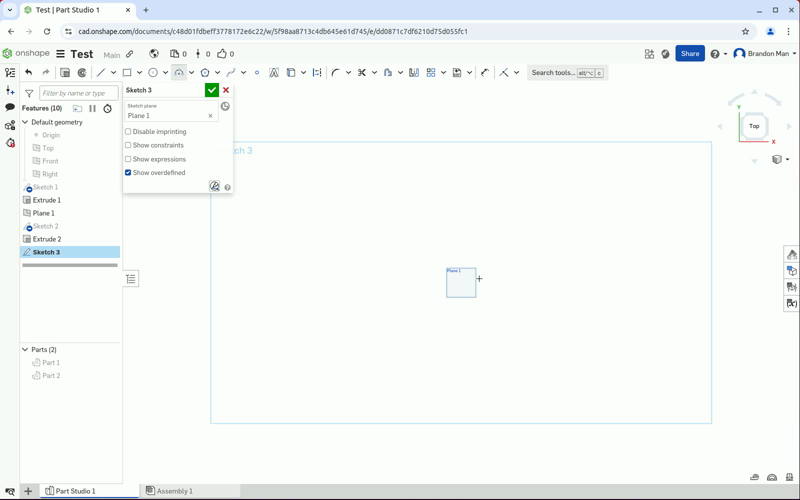
mouse_move(484, 282)
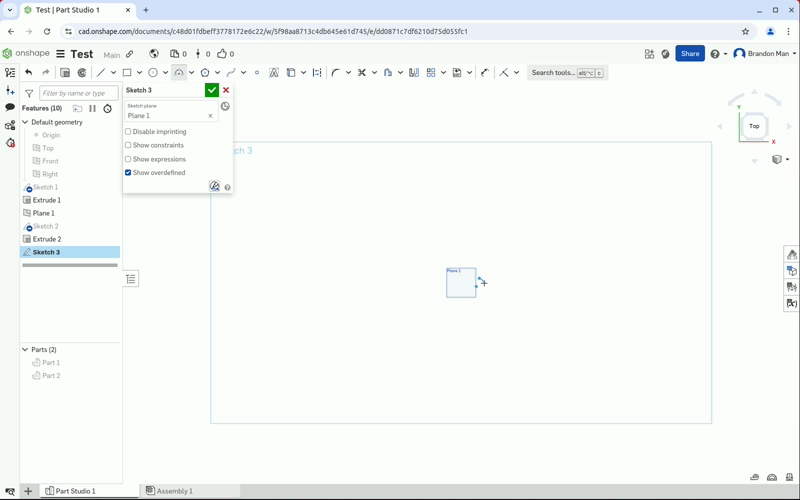
scroll(6)
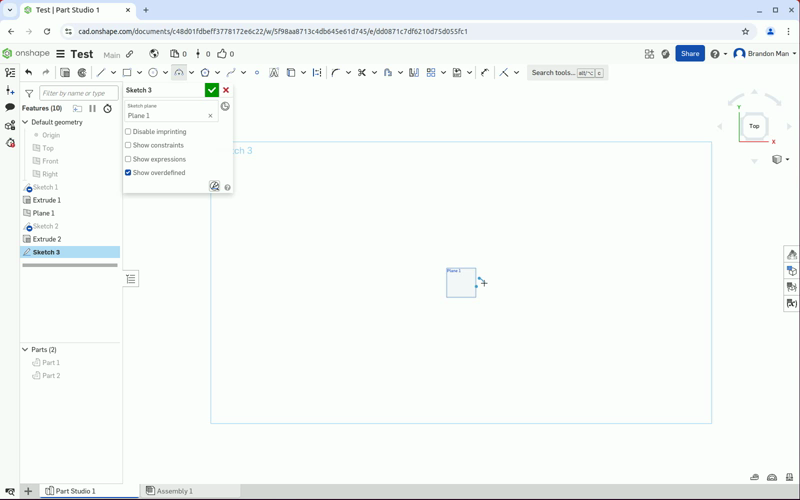
scroll(6)
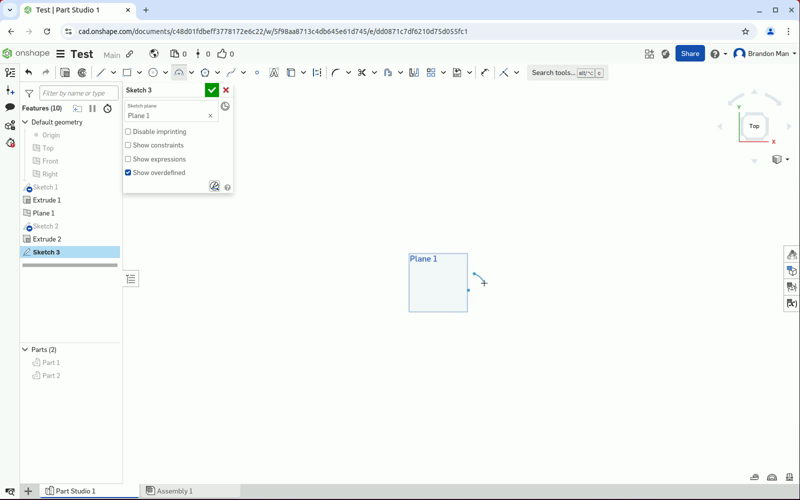
scroll(6)
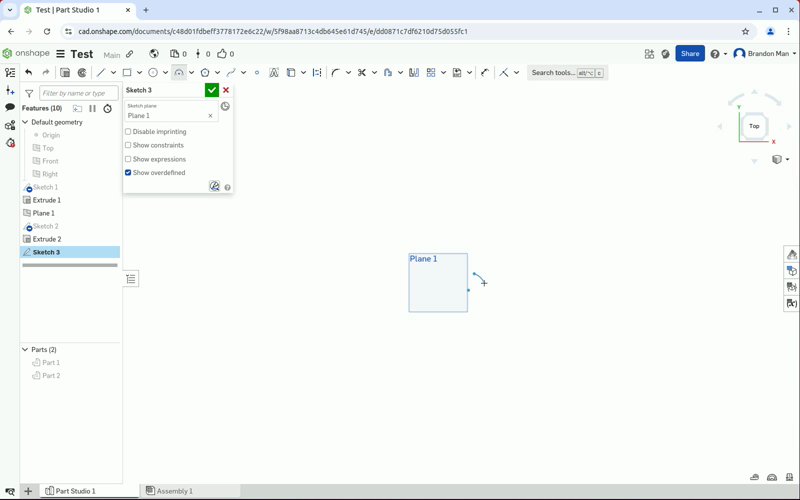
scroll(6)
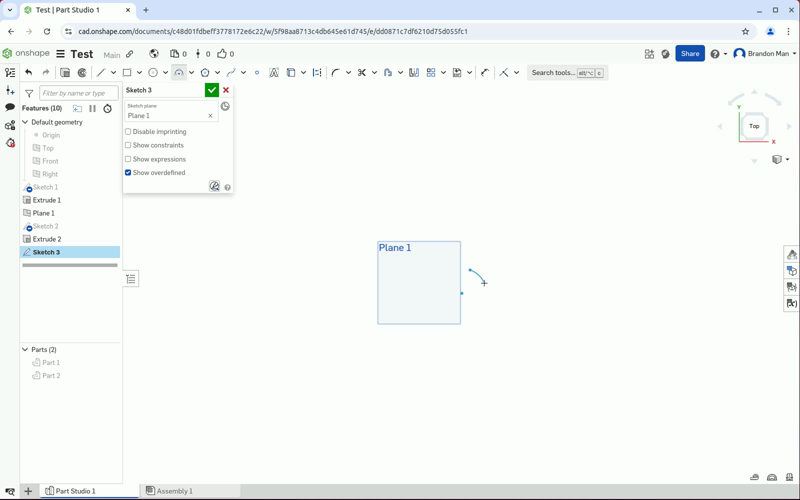
scroll(6)
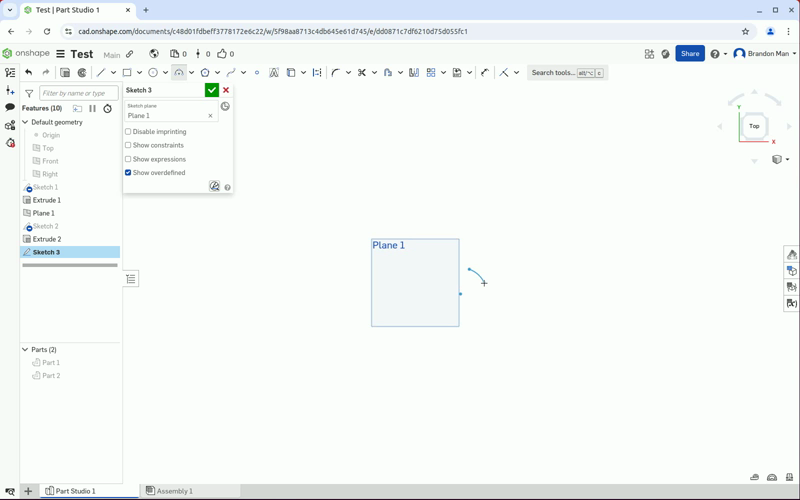
scroll(6)
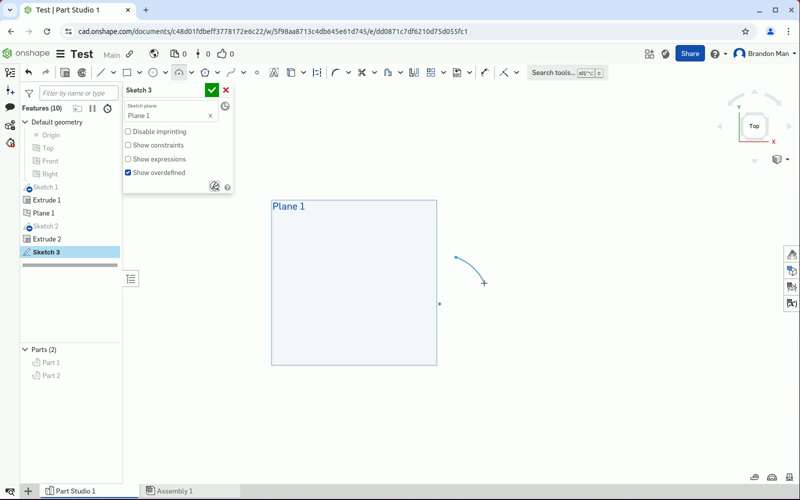
scroll(6)
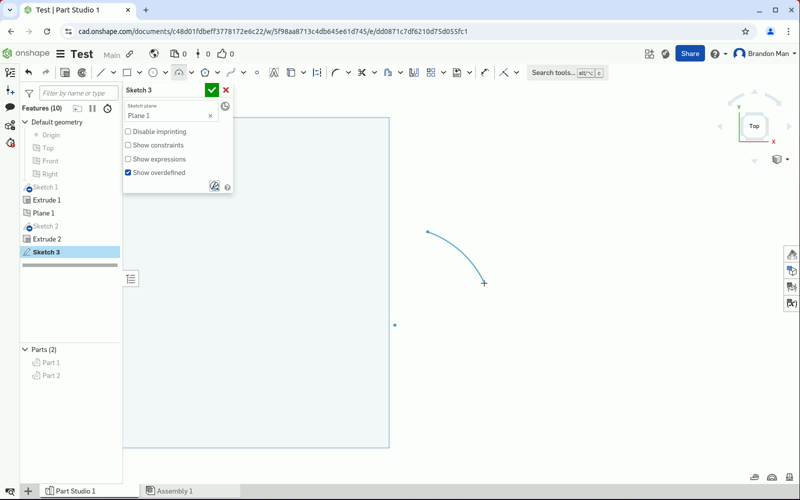
click(484, 282)
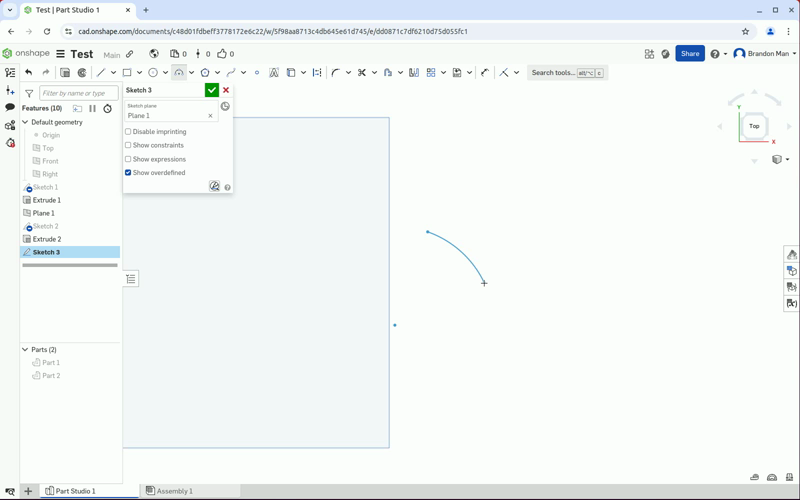
scroll(-6)
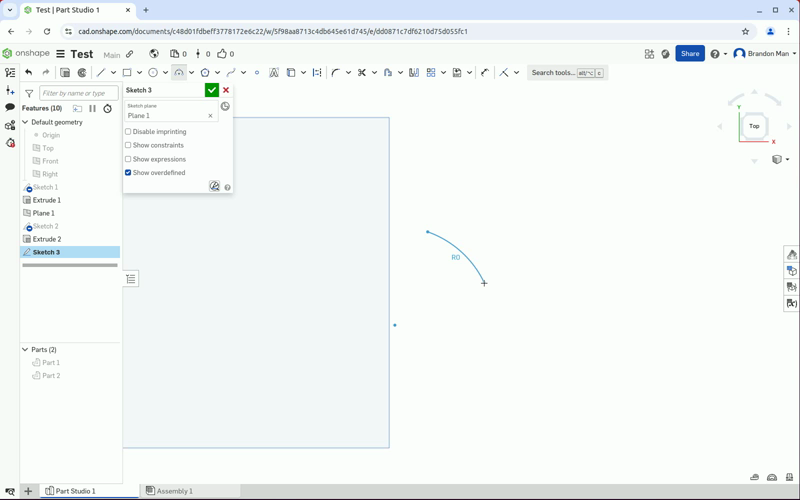
scroll(-6)
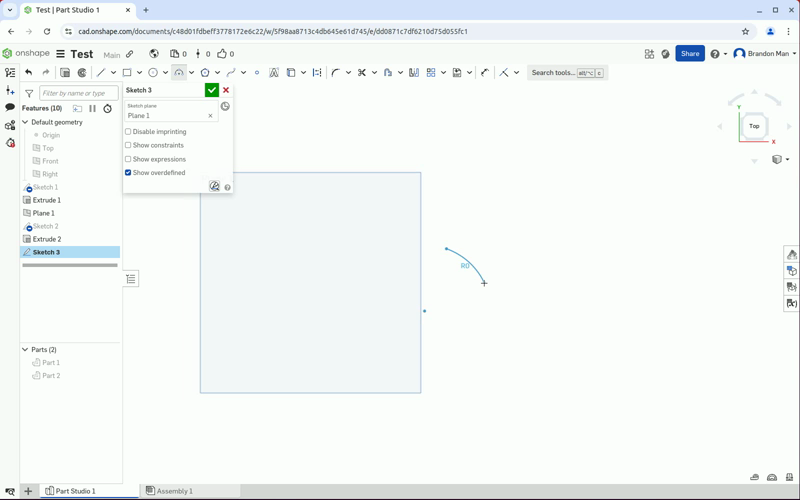
scroll(-6)
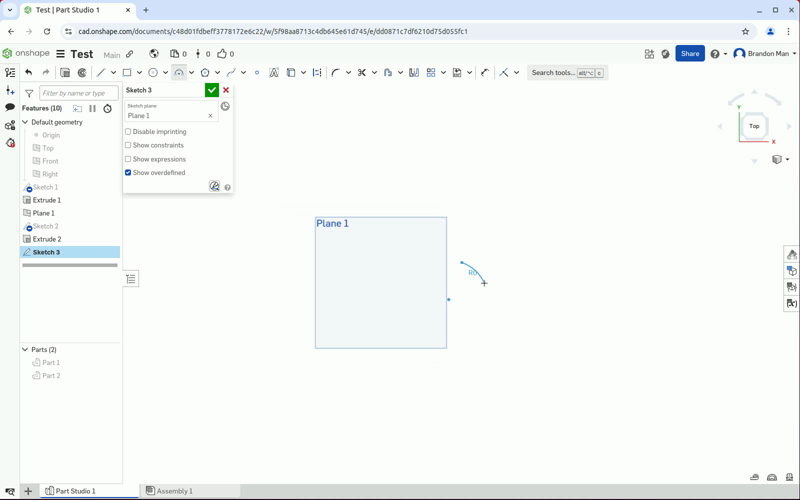
scroll(-6)
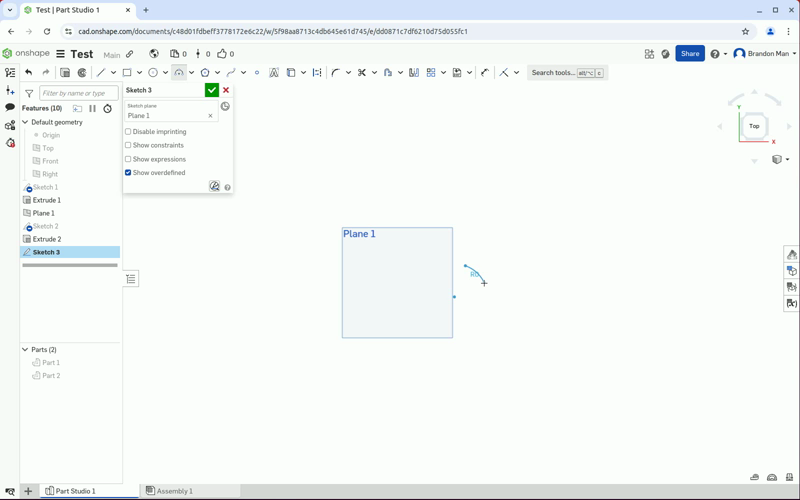
scroll(-6)
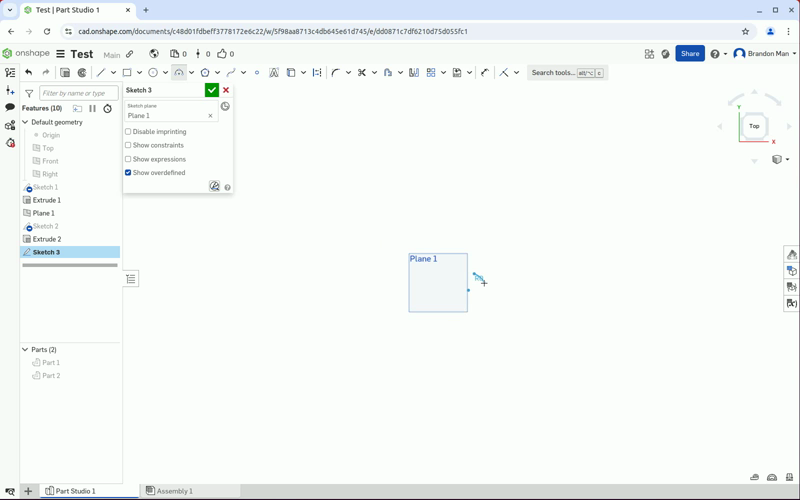
scroll(-6)
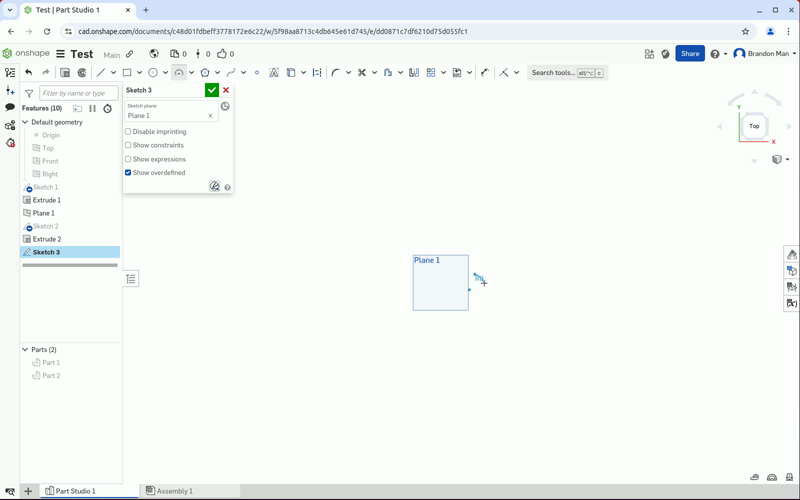
scroll(-6)
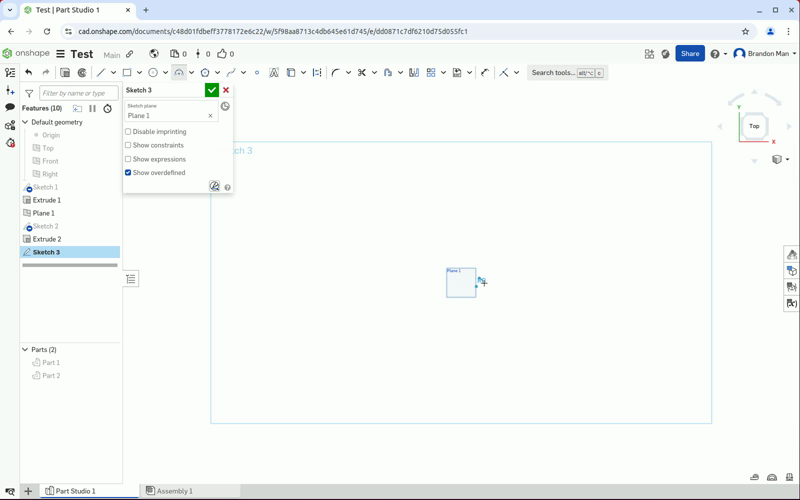
mouse_move(480, 281)
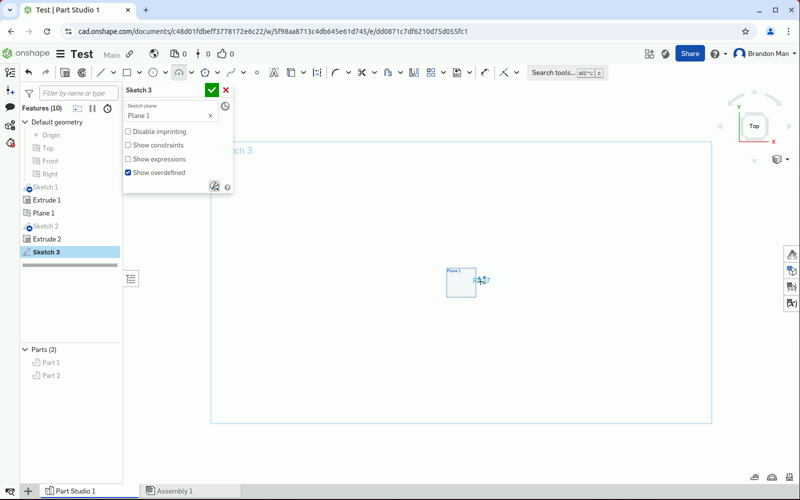
scroll(6)
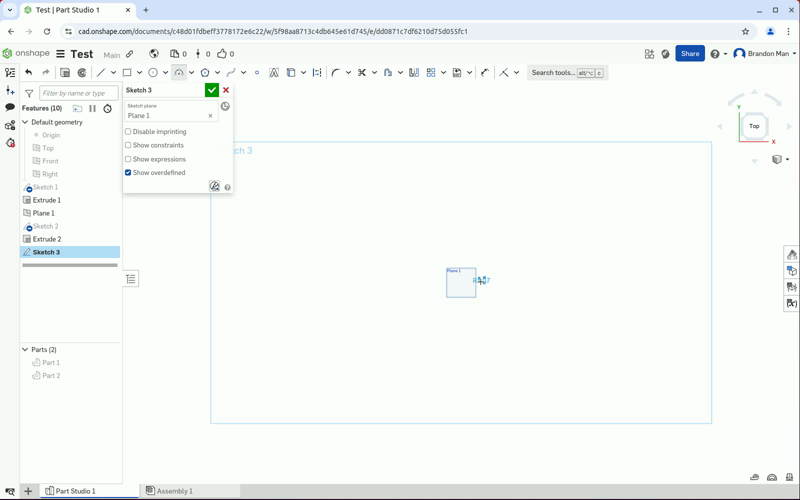
scroll(6)
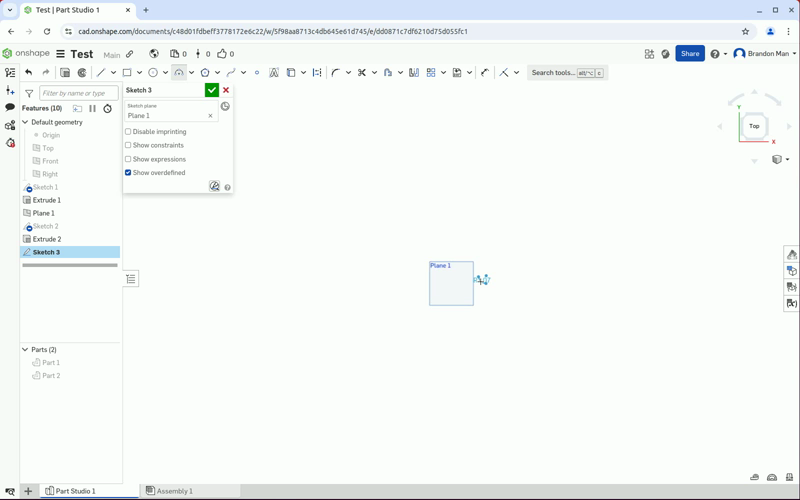
scroll(6)
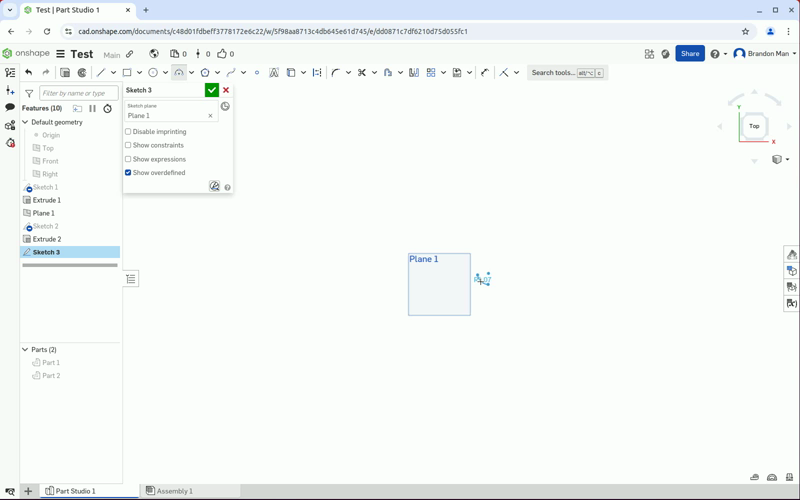
scroll(6)
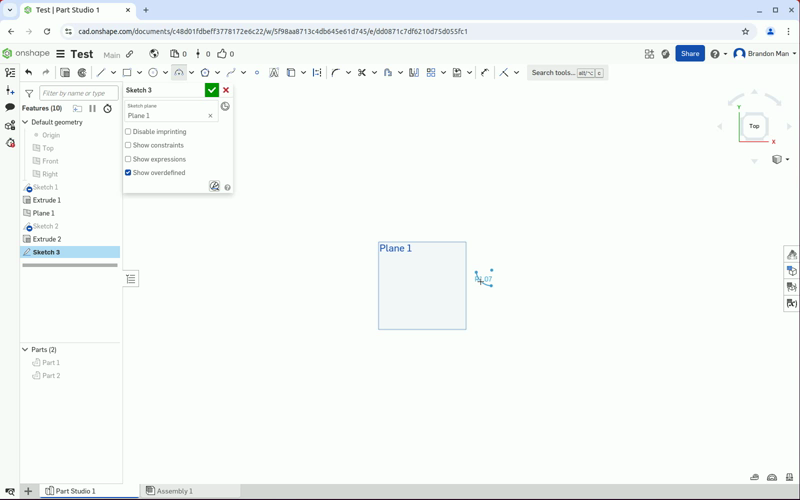
scroll(6)
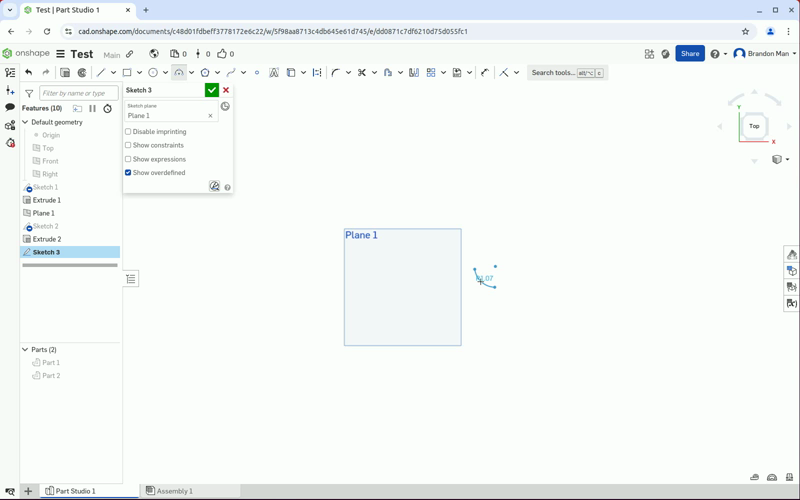
scroll(6)
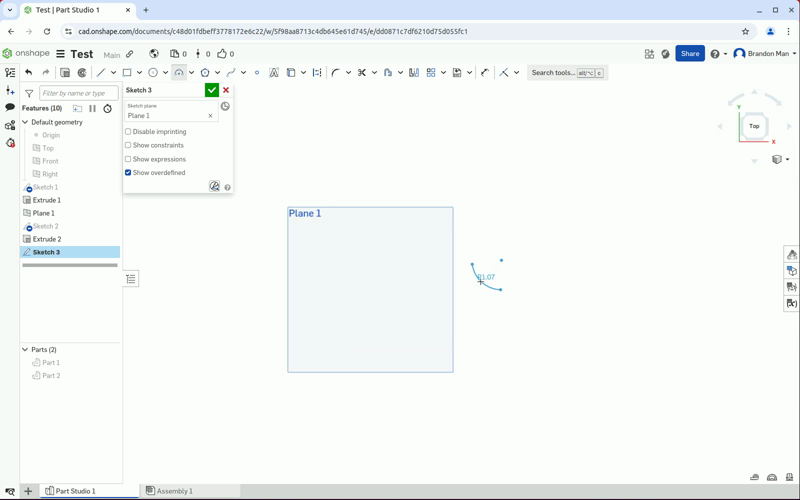
scroll(6)
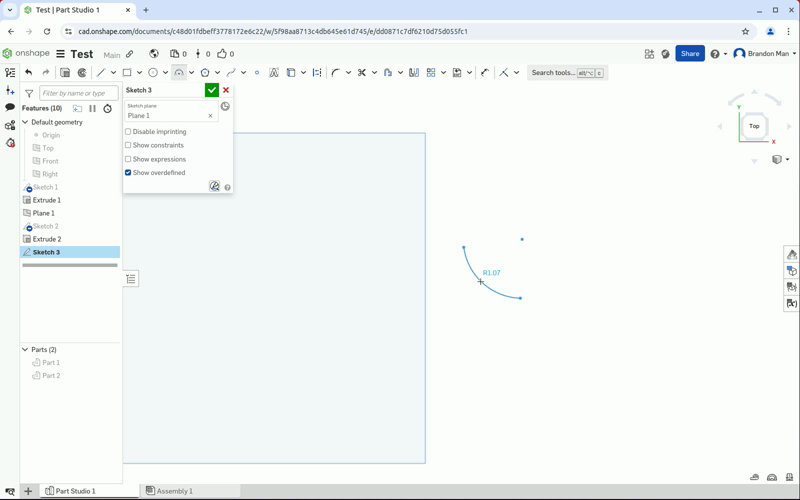
click(480, 281)
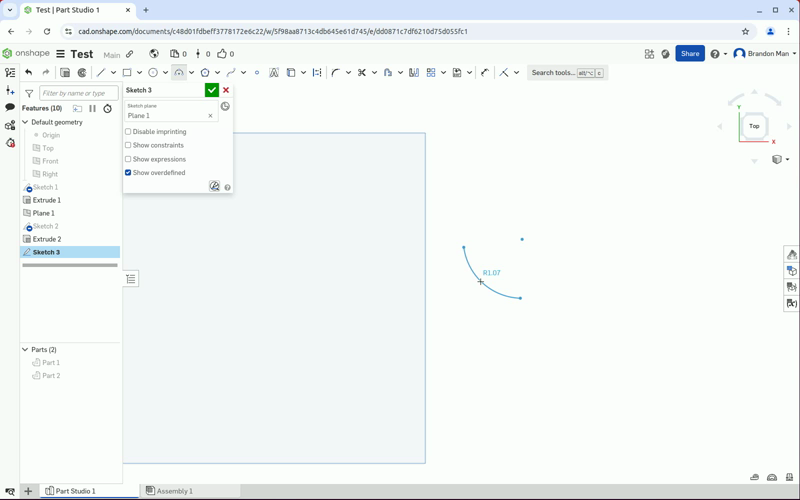
scroll(-6)
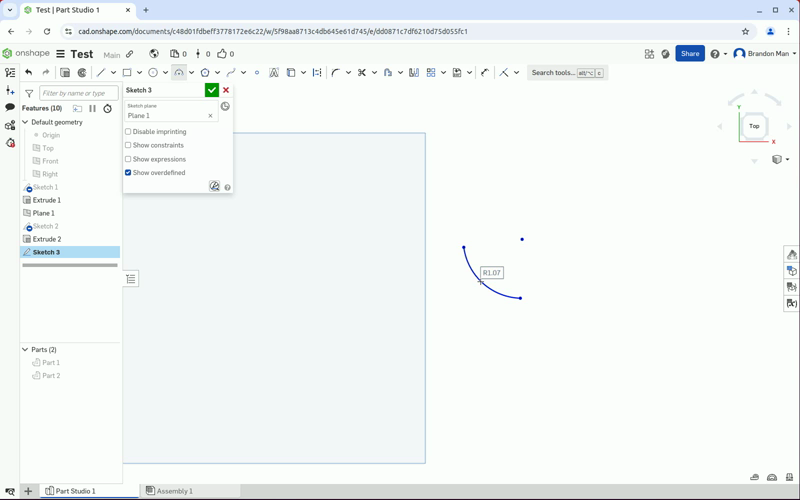
scroll(-6)
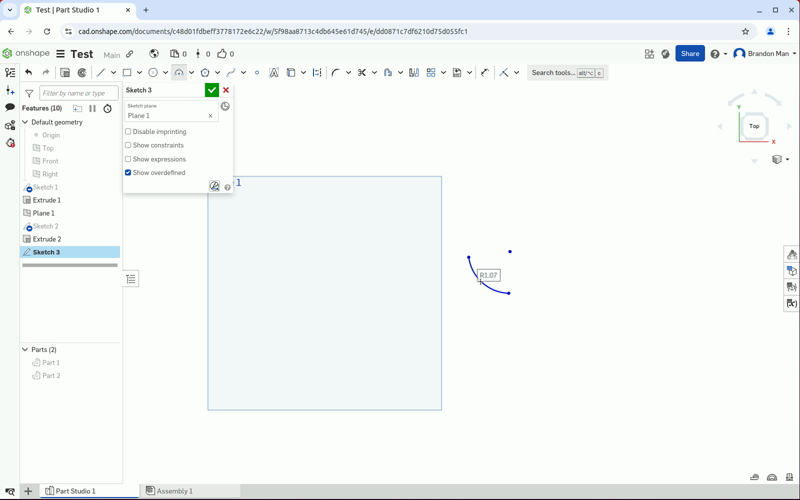
scroll(-6)
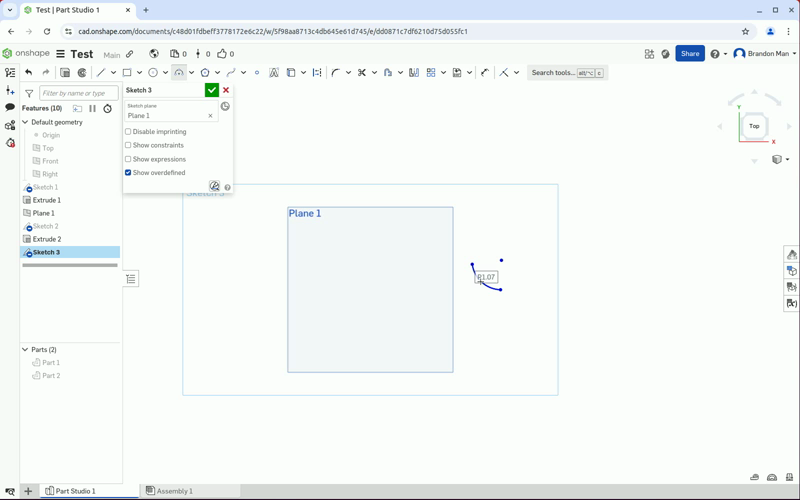
scroll(-6)
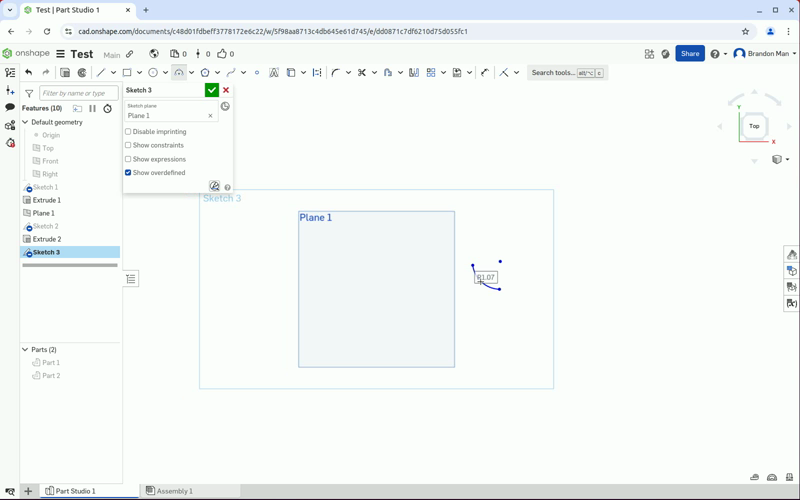
scroll(-6)
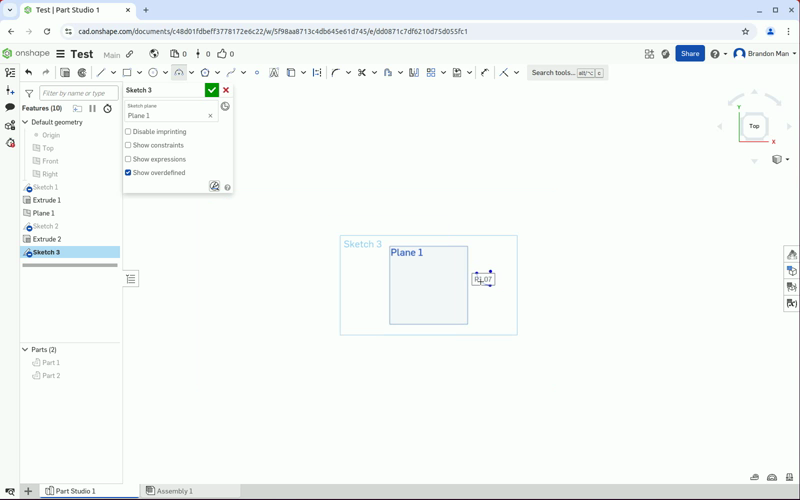
scroll(-6)
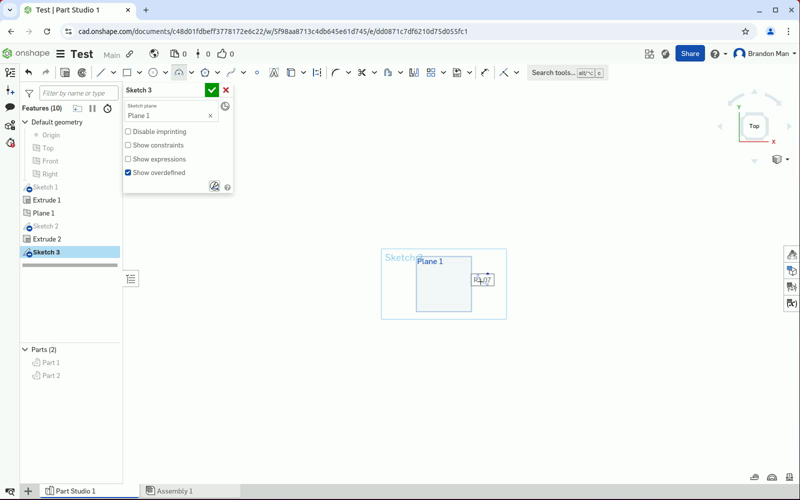
scroll(-6)
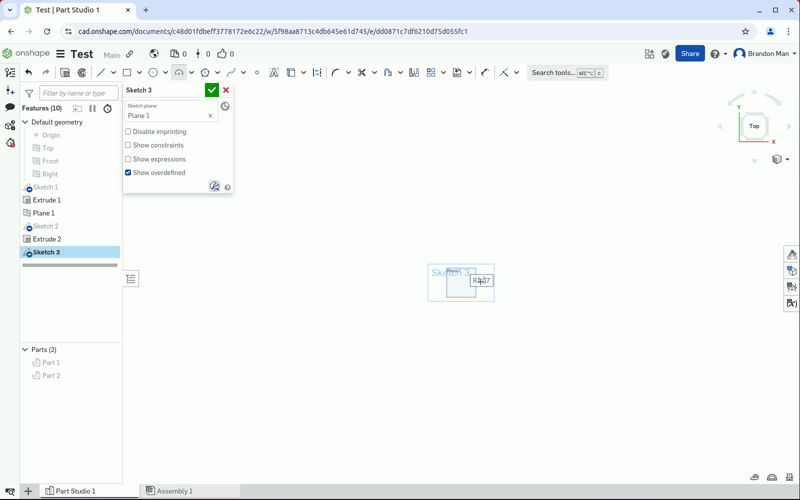
key_up(shift)
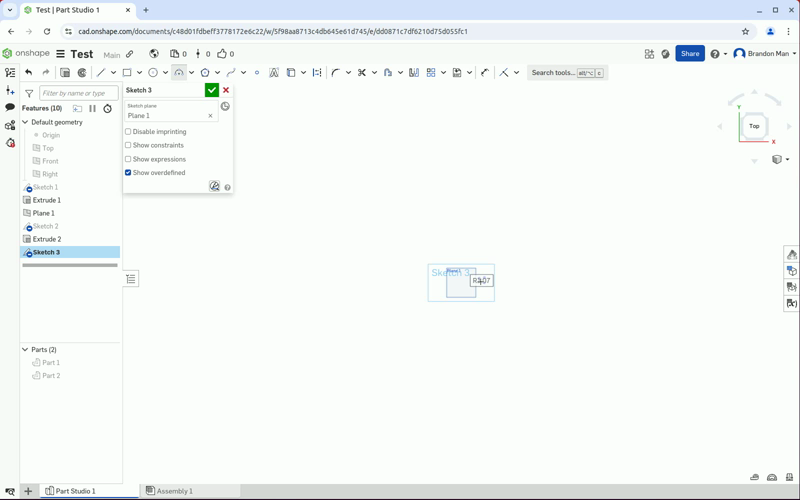
key(esc)
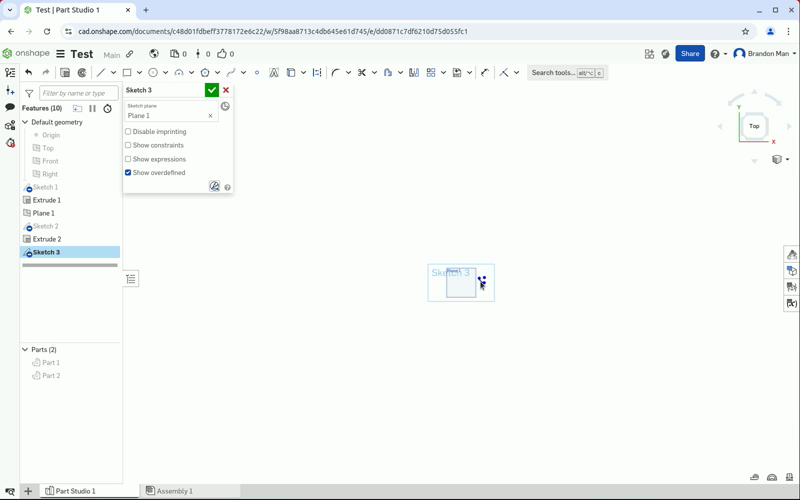
key(l)
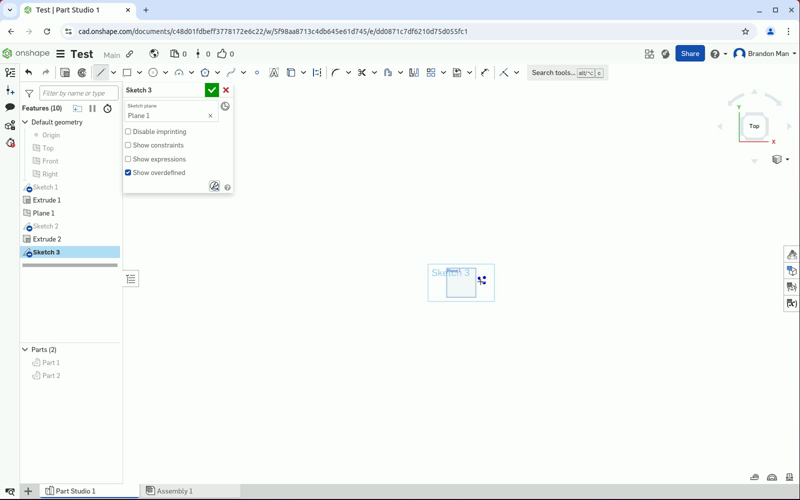
mouse_move(484, 282)
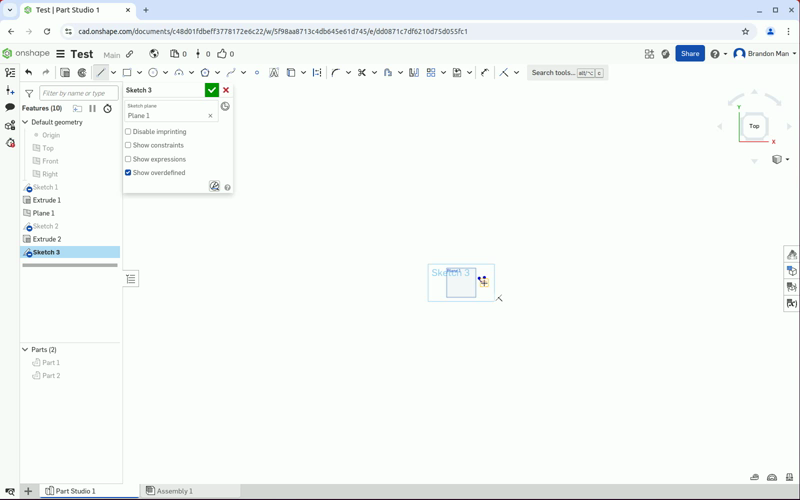
scroll(6)
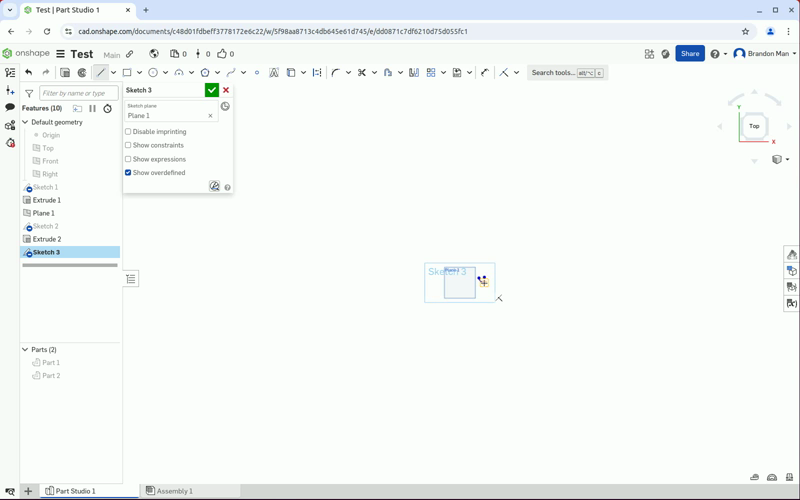
scroll(6)
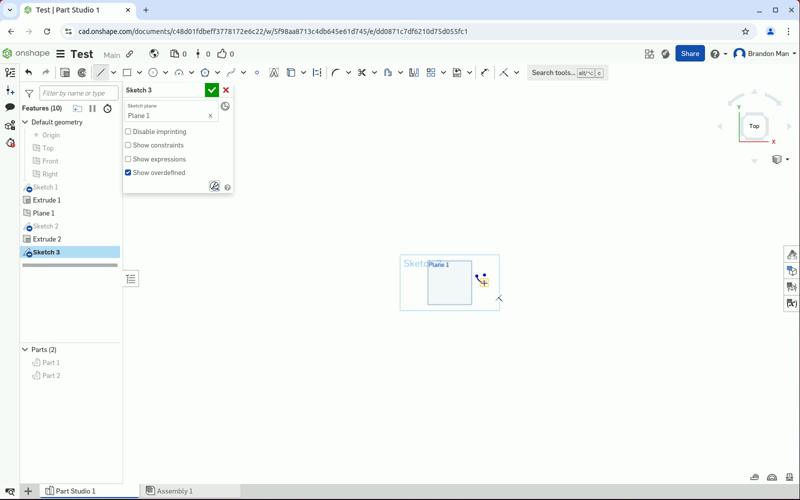
scroll(6)
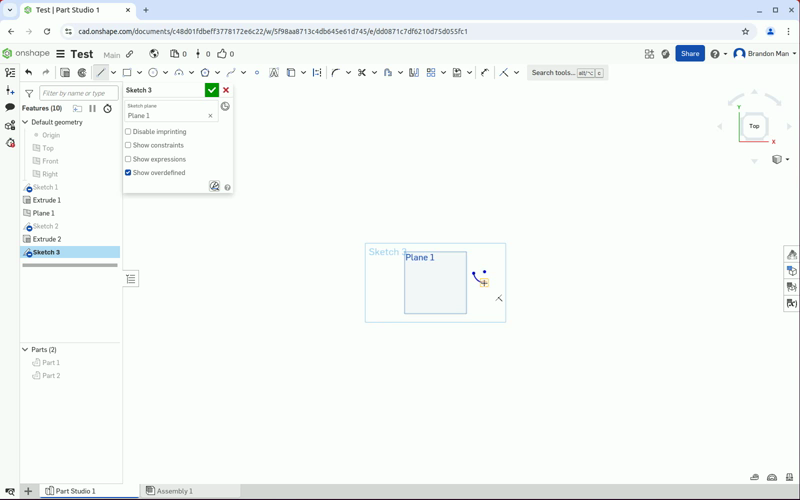
scroll(6)
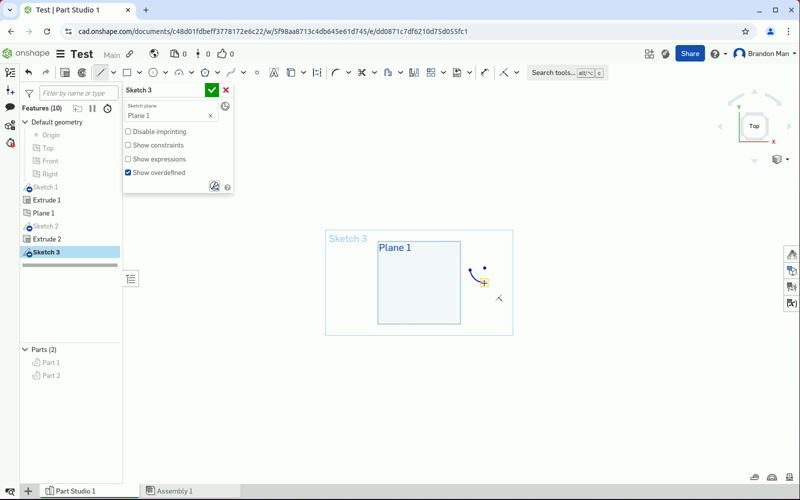
scroll(6)
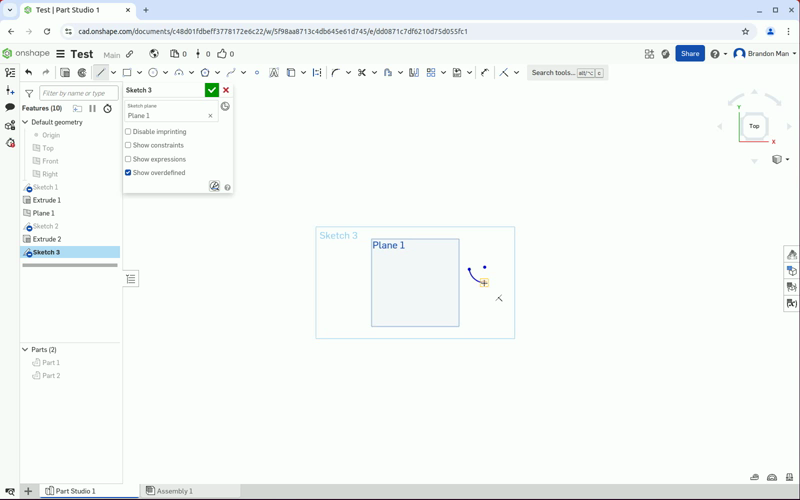
scroll(6)
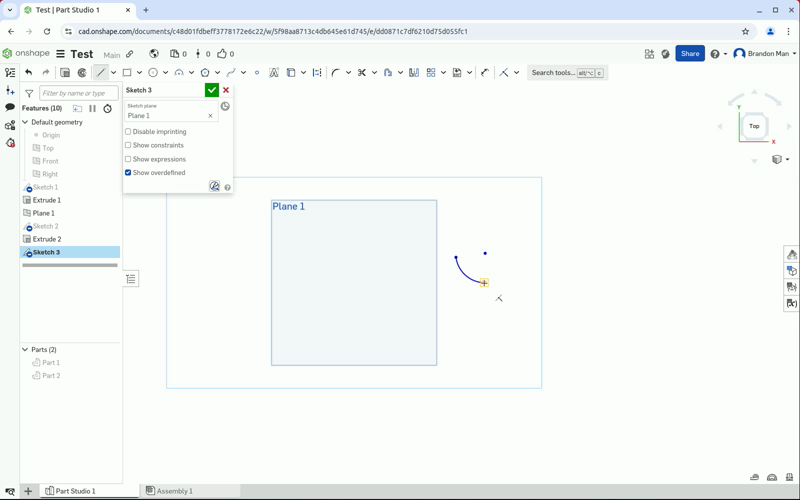
scroll(6)
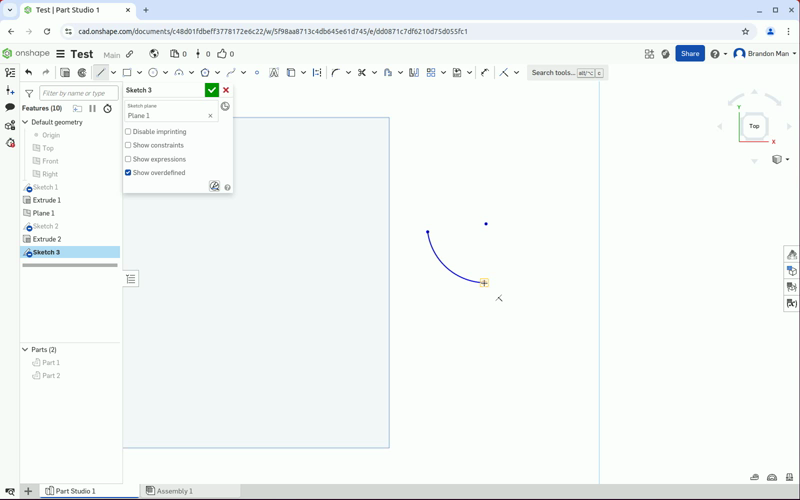
click(484, 282)
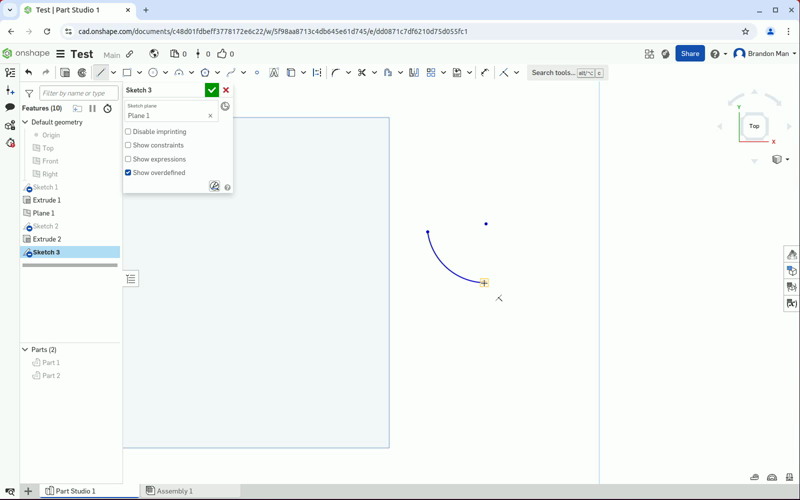
scroll(-6)
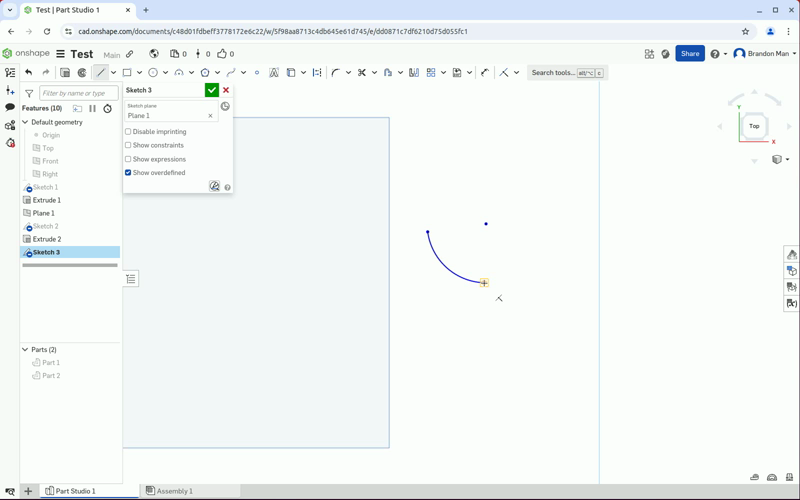
scroll(-6)
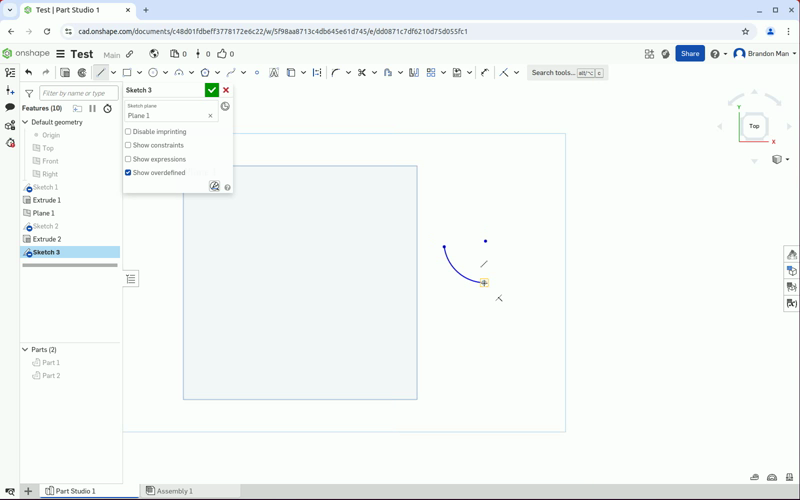
scroll(-6)
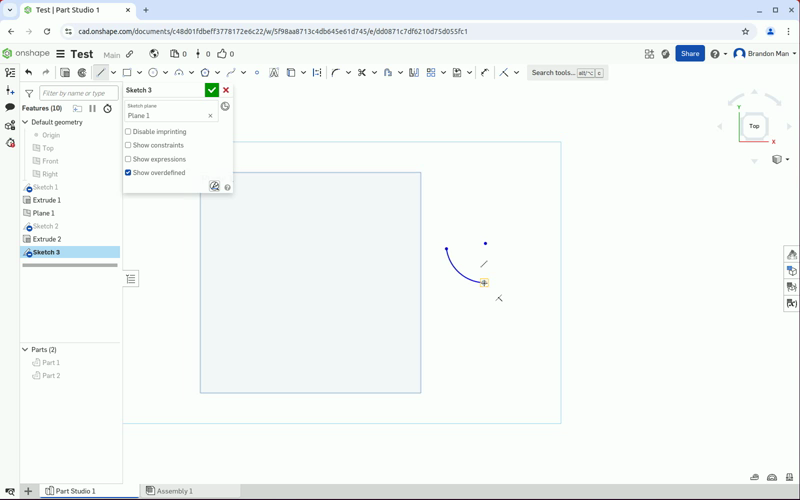
scroll(-6)
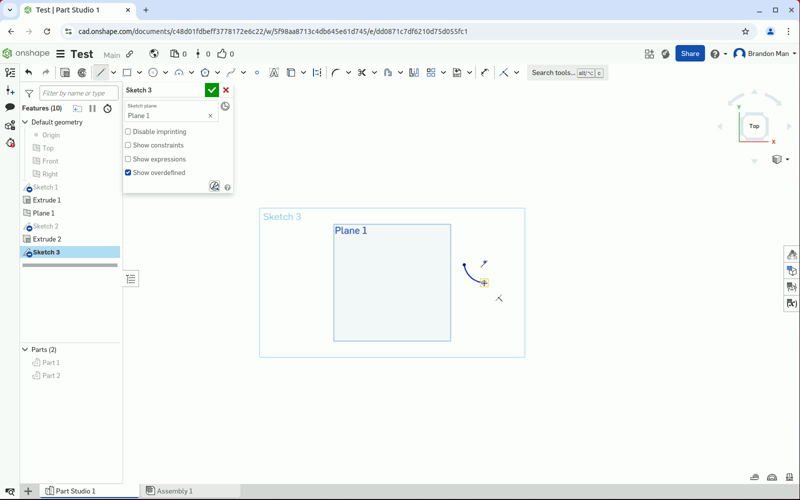
scroll(-6)
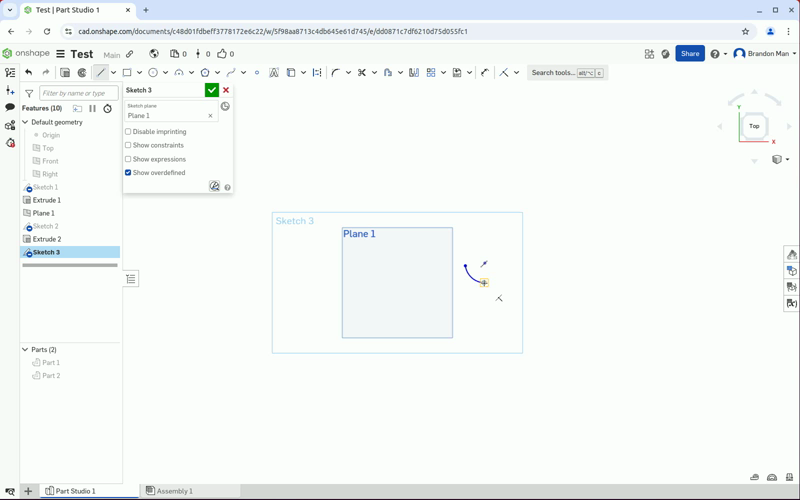
scroll(-6)
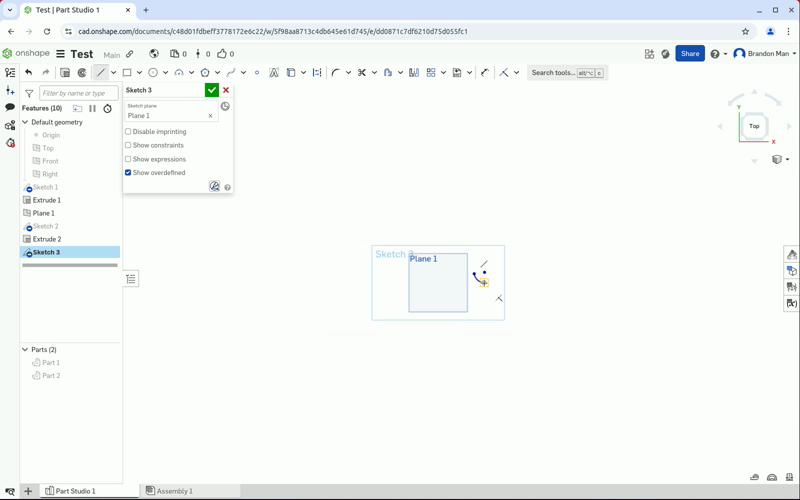
scroll(-6)
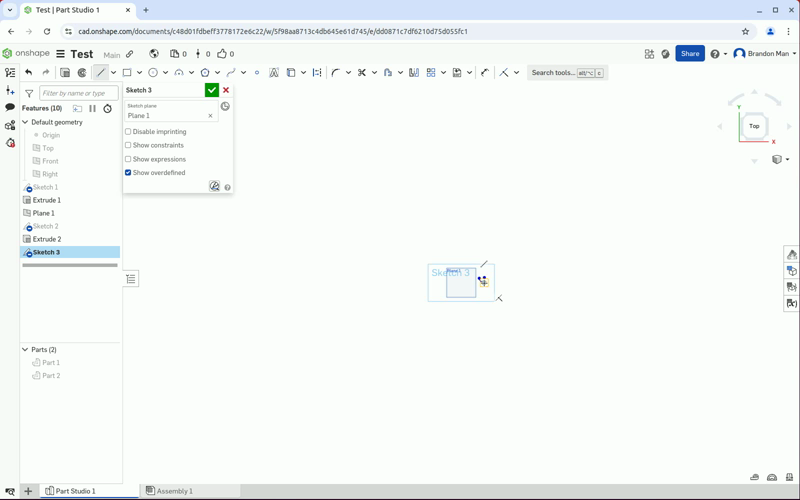
key_down(shift)
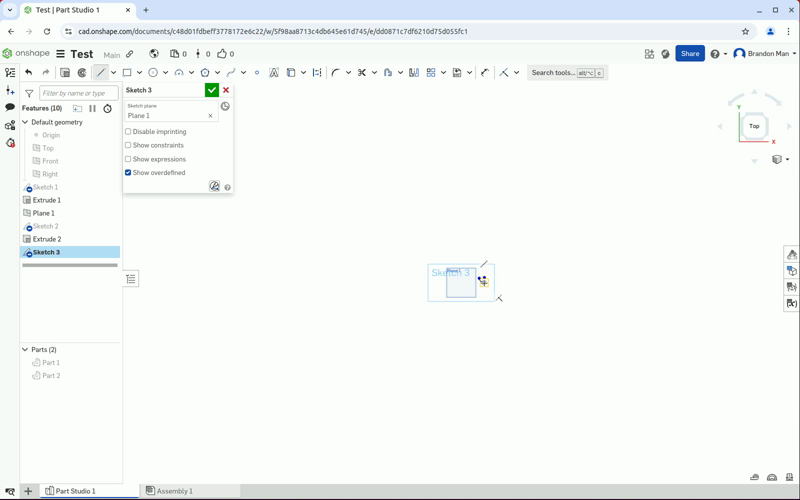
mouse_move(514, 282)
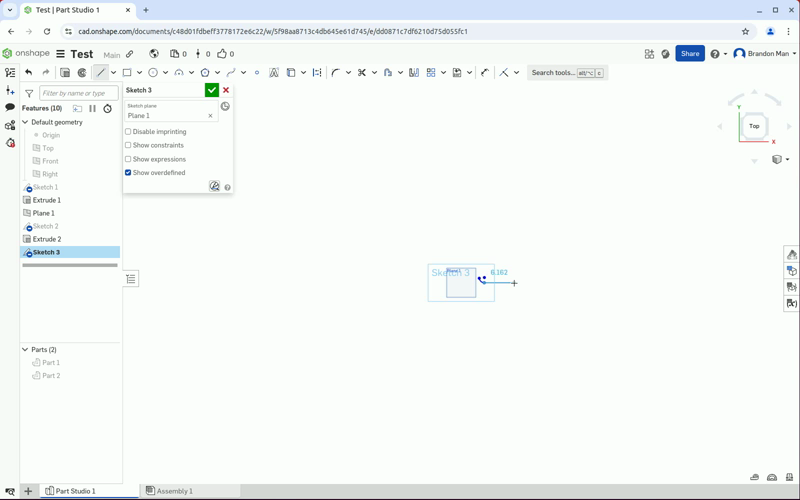
mouse_move(512, 282)
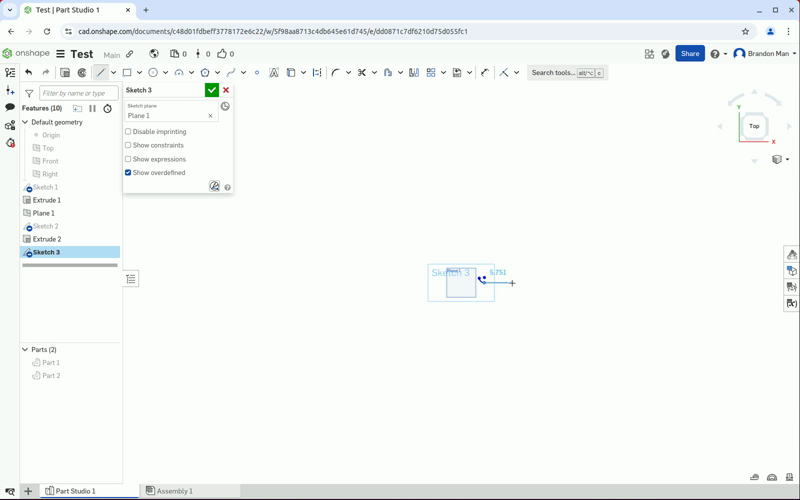
click(512, 282)
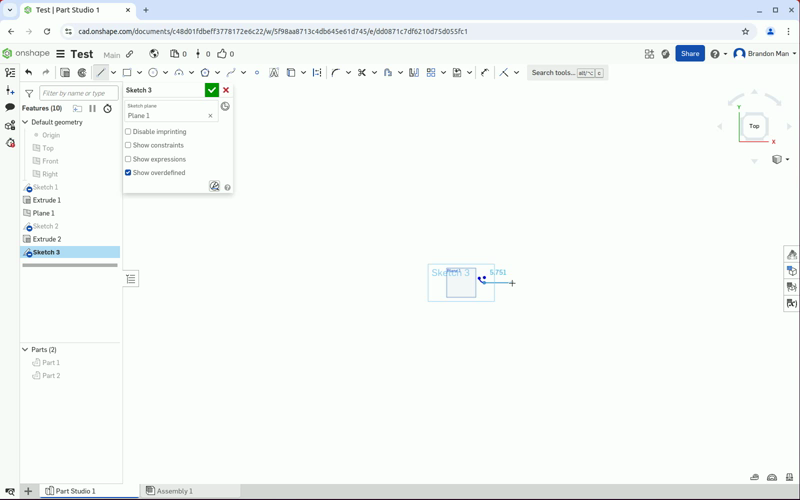
key_up(shift)
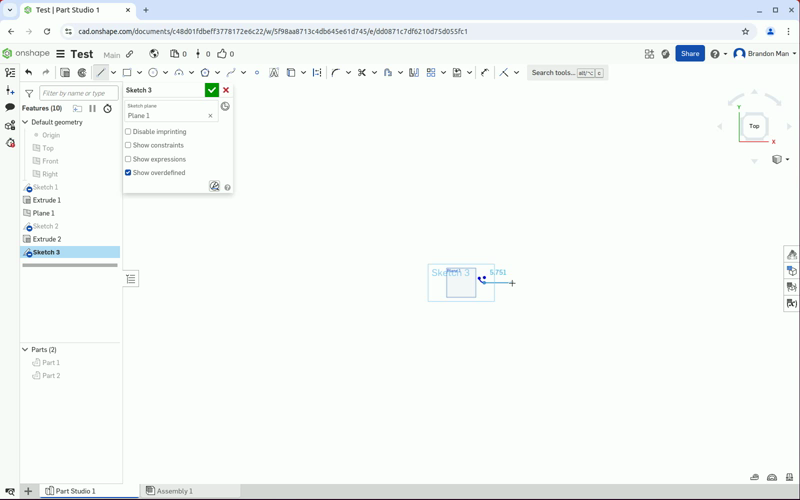
key(esc)
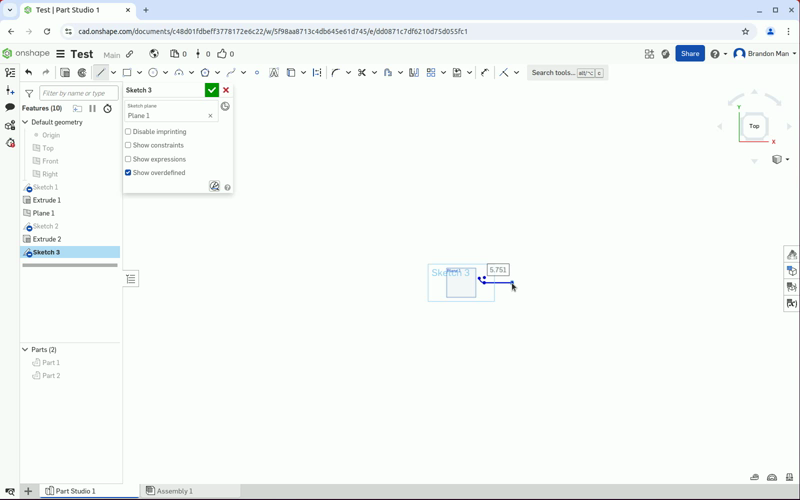
key(a)
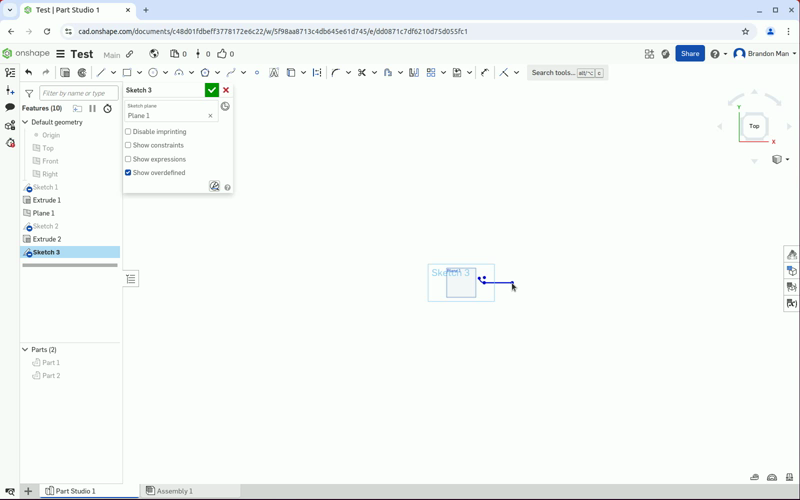
mouse_move(512, 282)
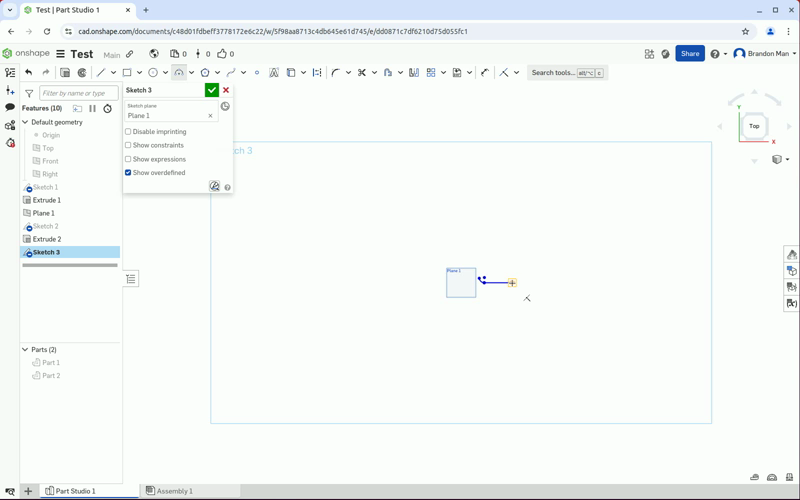
click(512, 282)
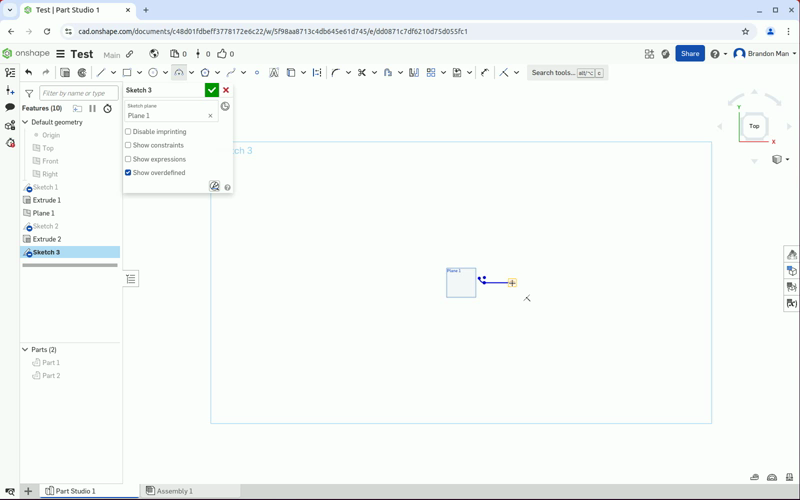
key_down(shift)
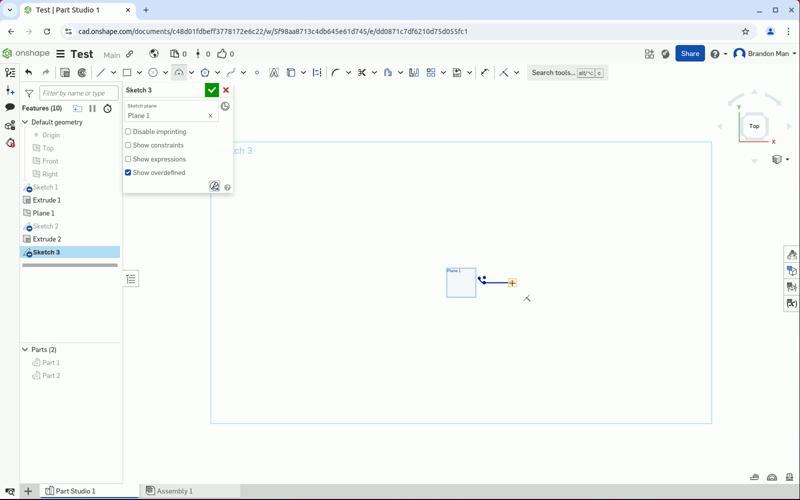
mouse_move(516, 278)
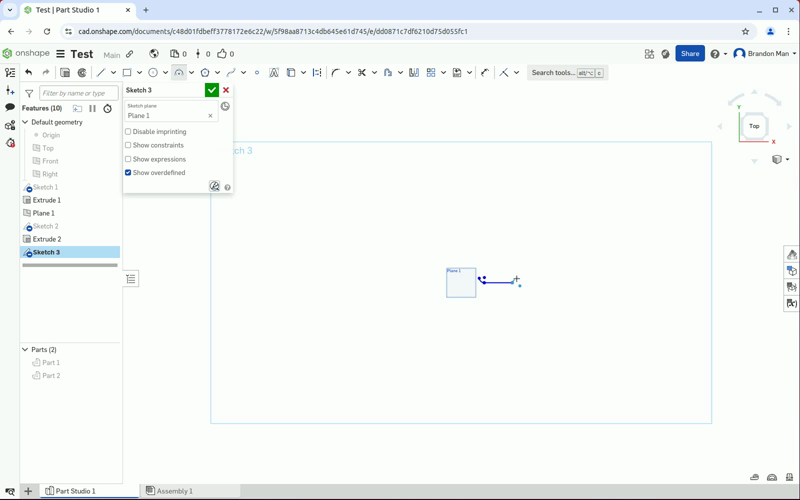
scroll(6)
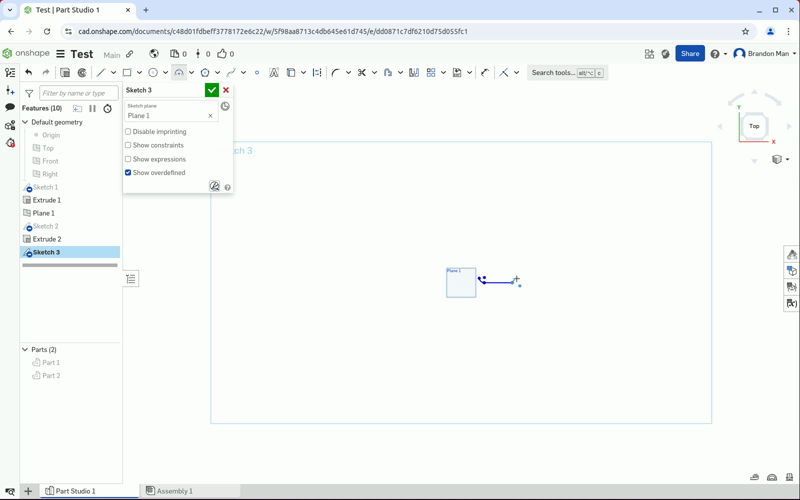
scroll(6)
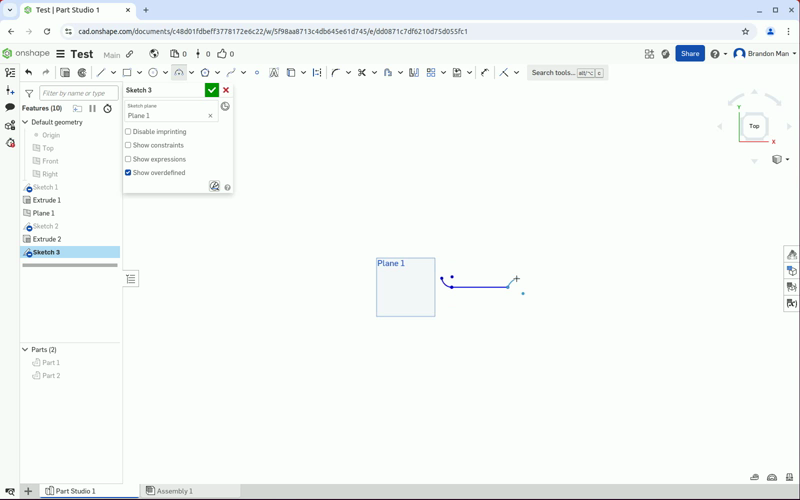
scroll(6)
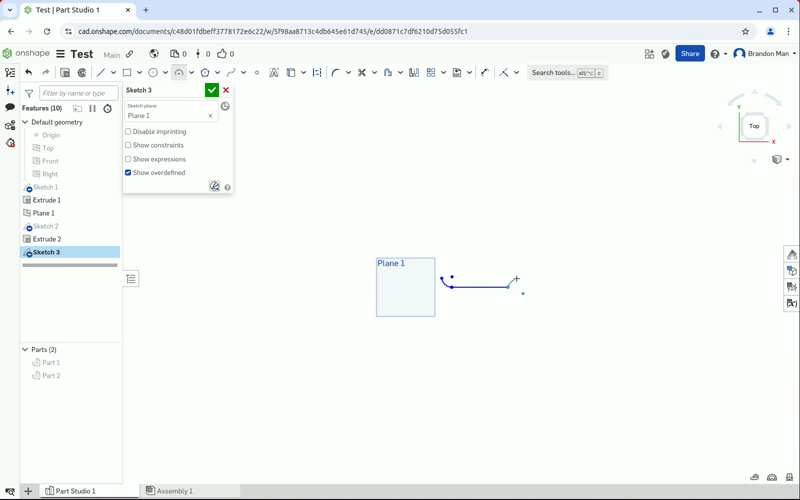
scroll(6)
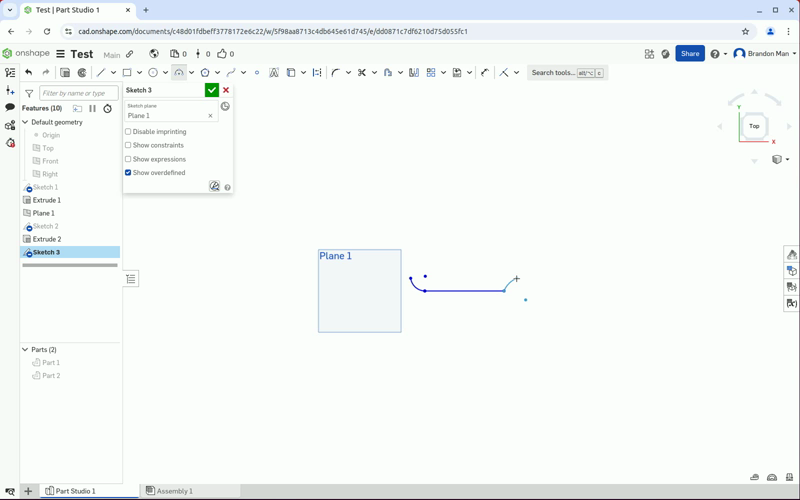
scroll(6)
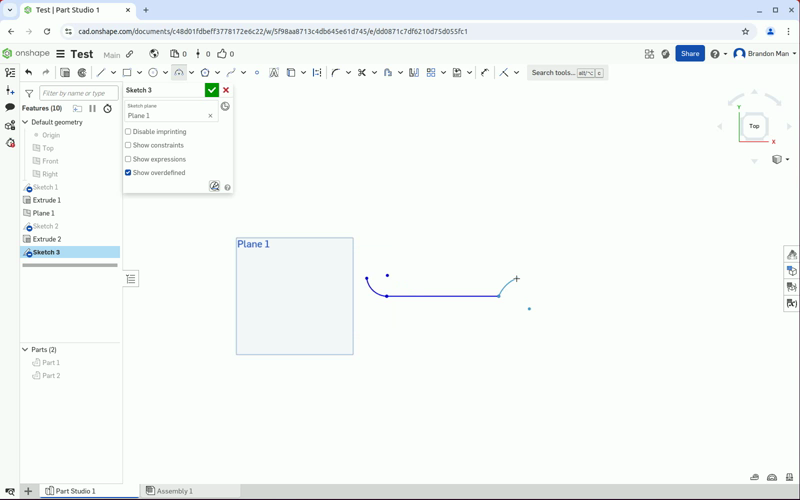
scroll(6)
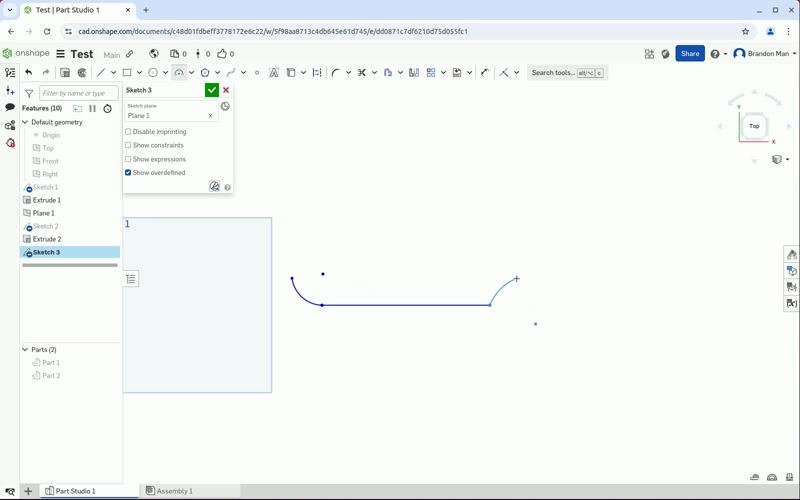
scroll(6)
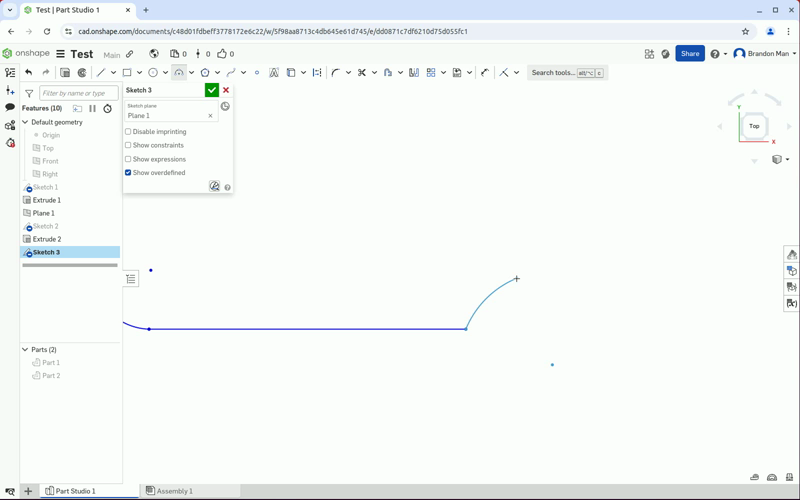
click(516, 278)
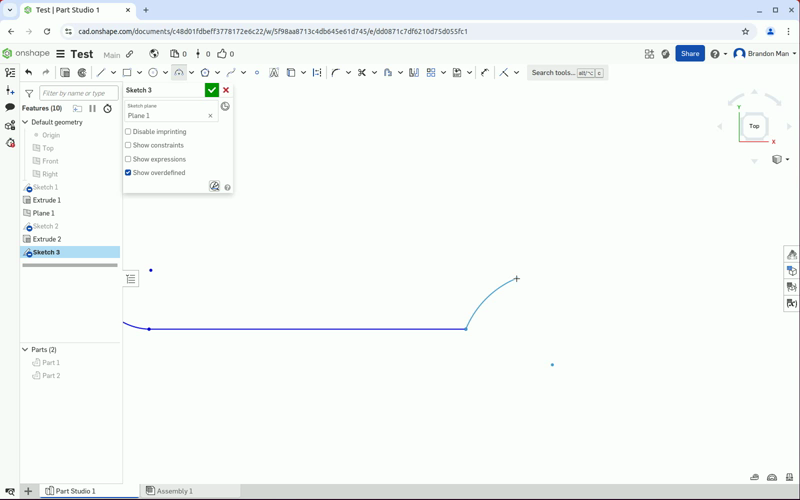
scroll(-6)
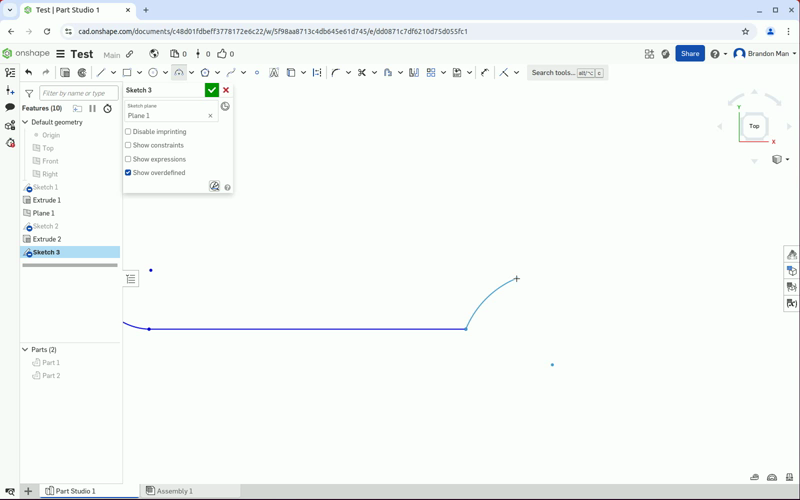
scroll(-6)
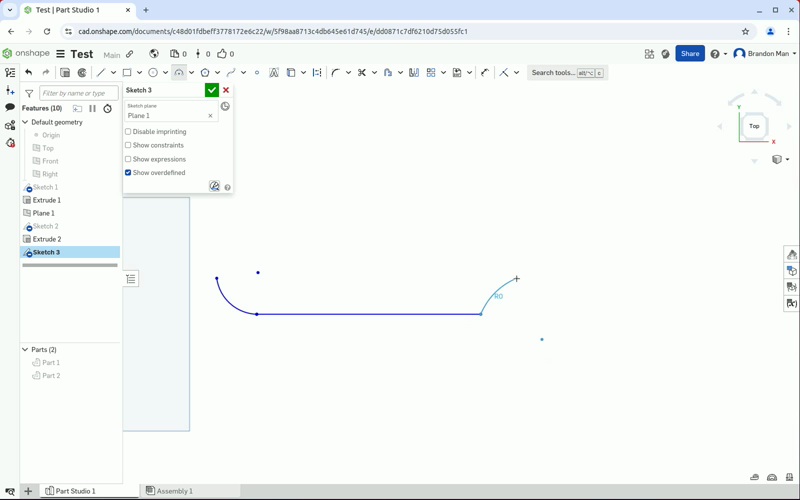
scroll(-6)
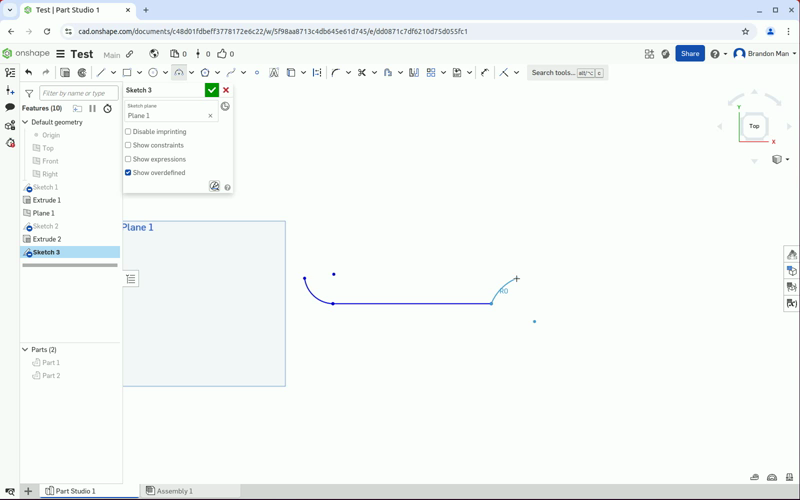
scroll(-6)
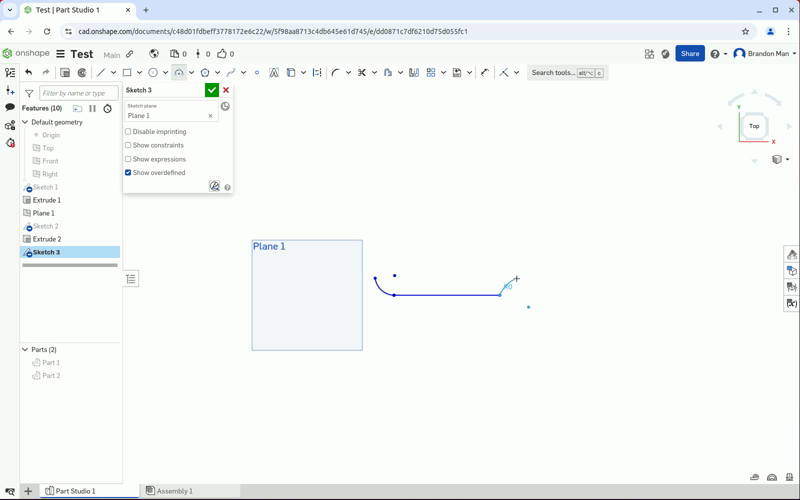
scroll(-6)
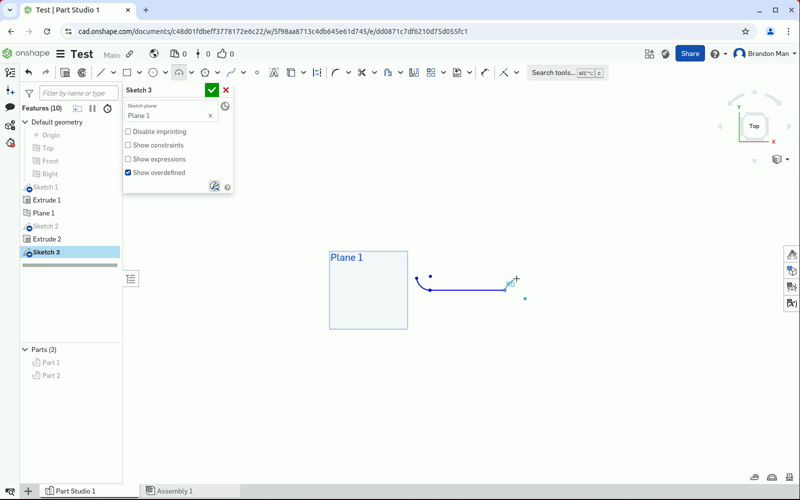
scroll(-6)
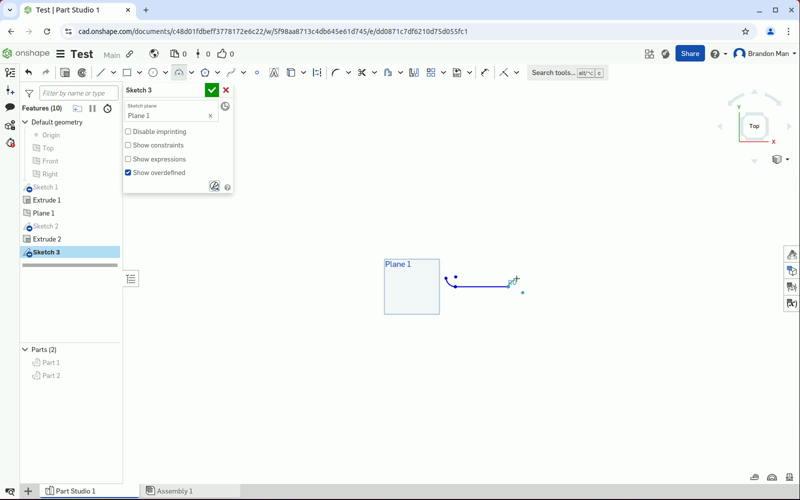
scroll(-6)
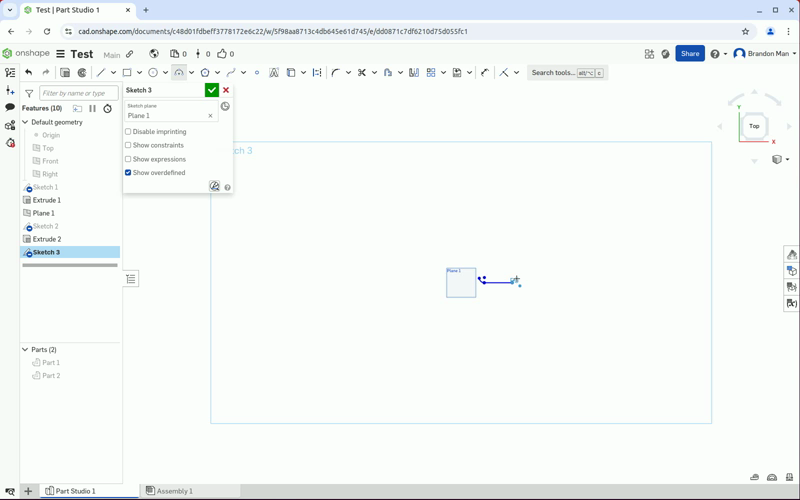
mouse_move(515, 281)
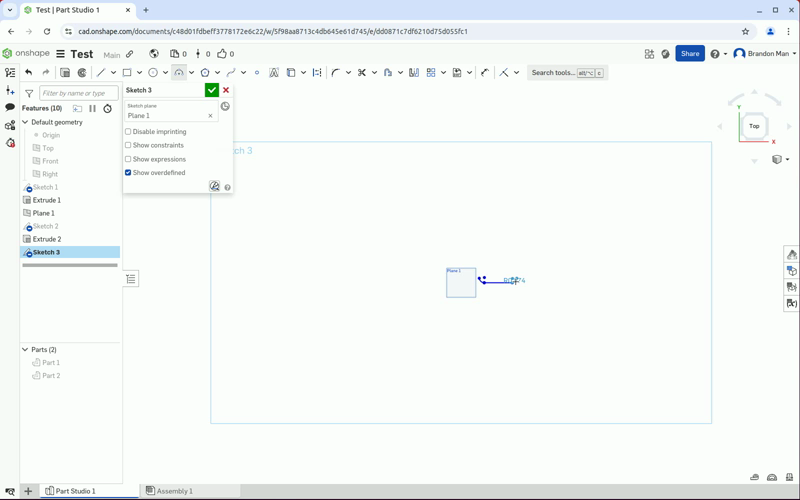
scroll(6)
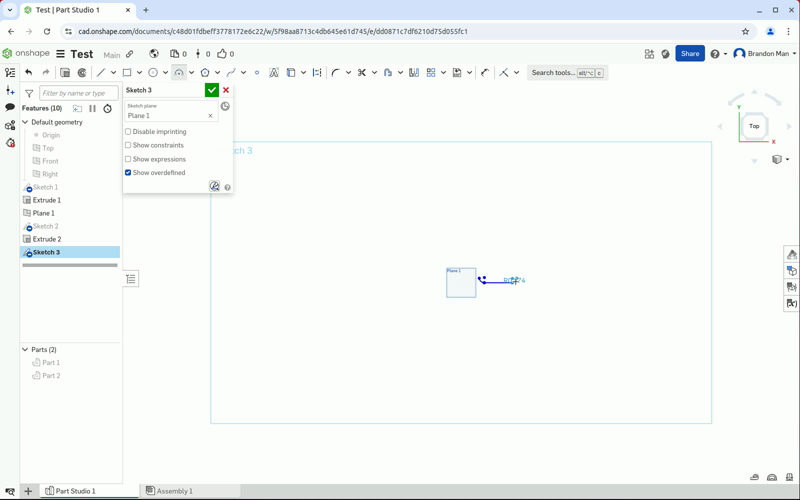
scroll(6)
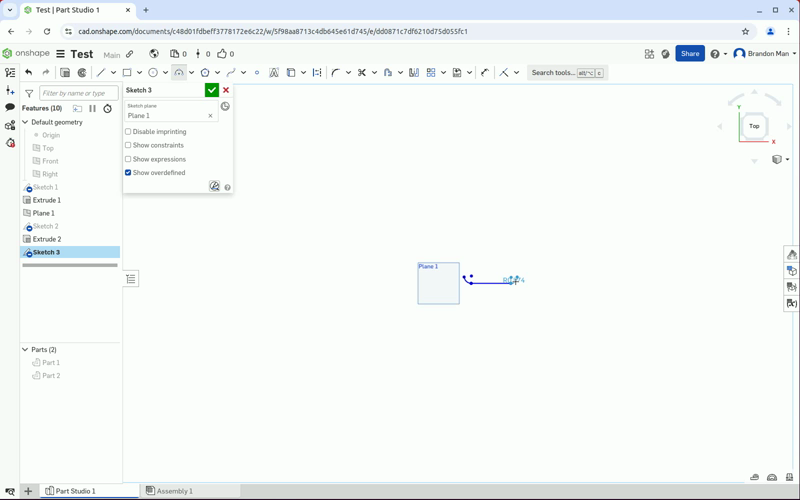
scroll(6)
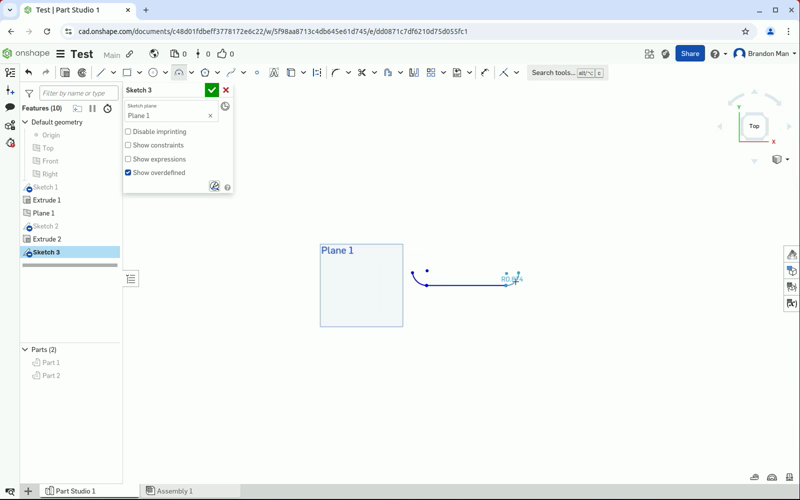
scroll(6)
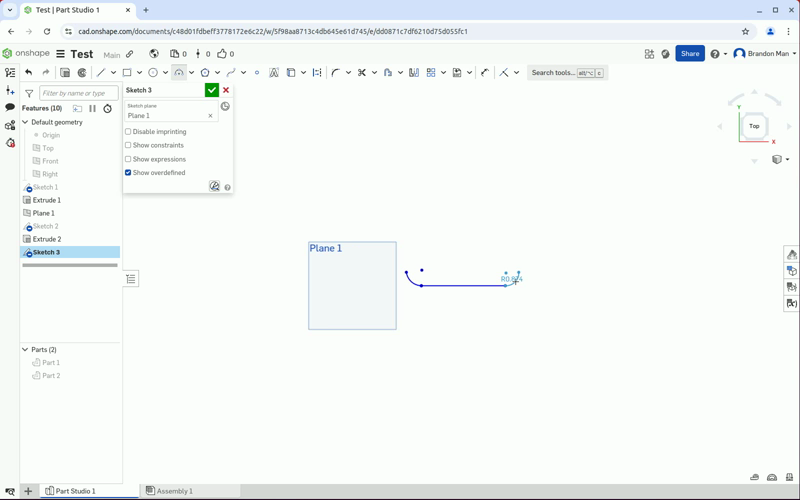
scroll(6)
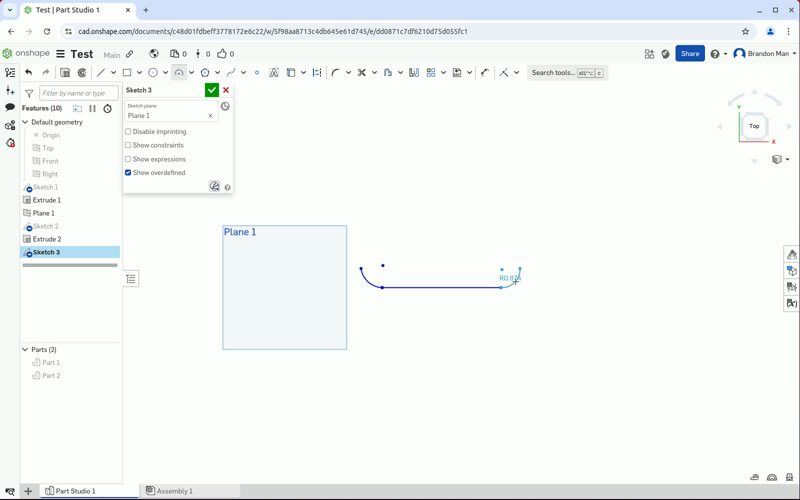
scroll(6)
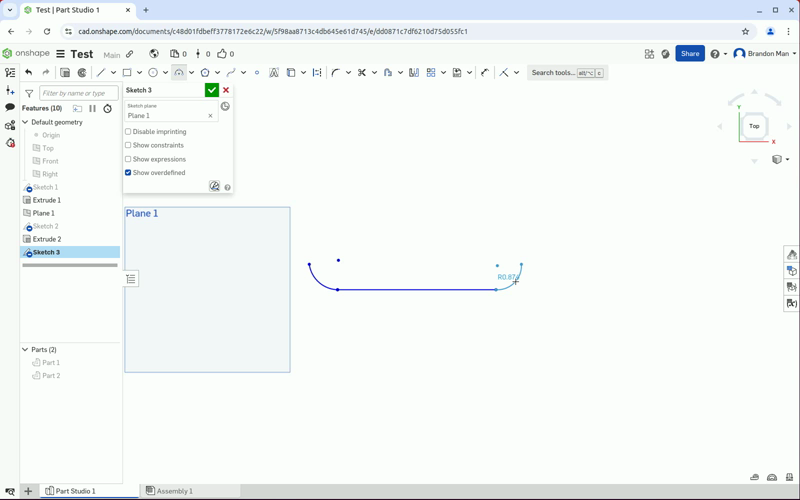
scroll(6)
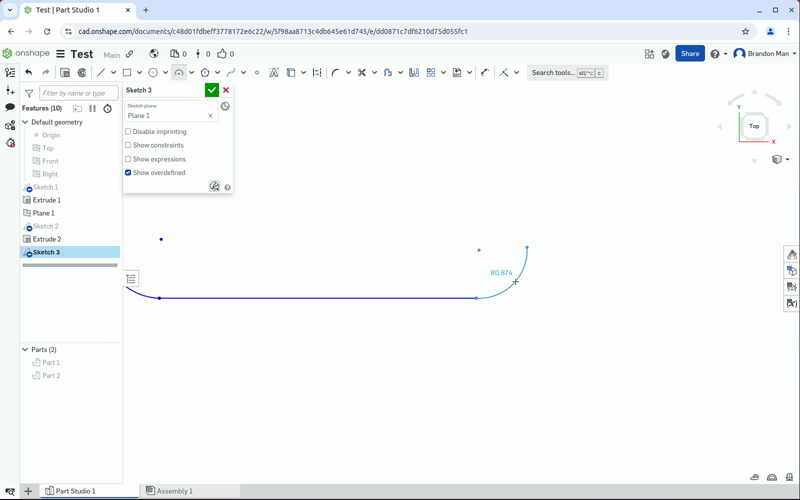
click(515, 281)
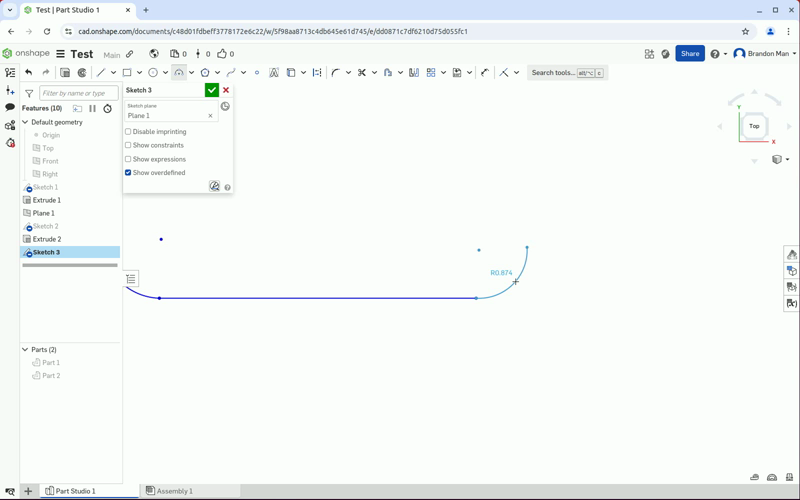
scroll(-6)
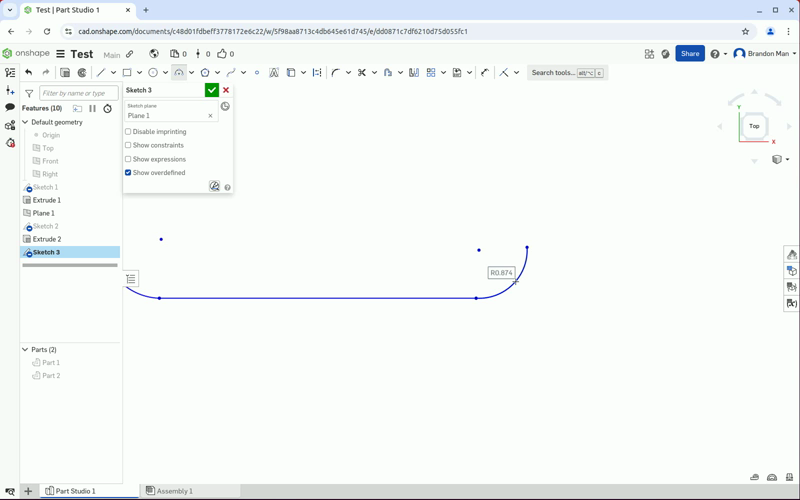
scroll(-6)
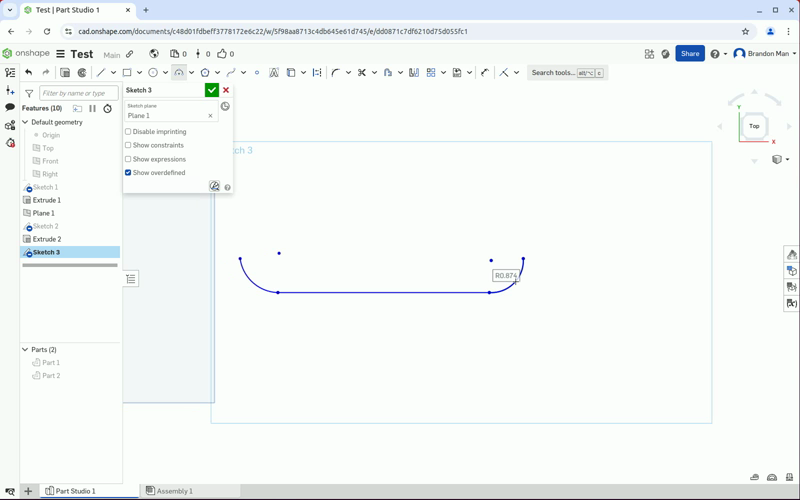
scroll(-6)
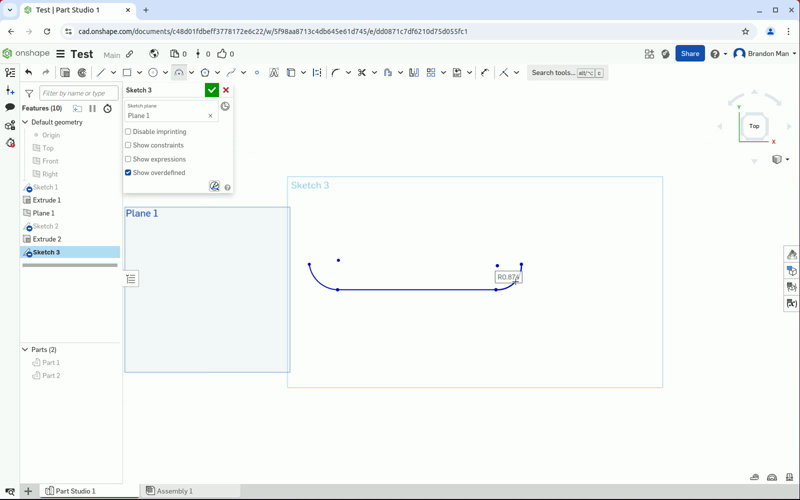
scroll(-6)
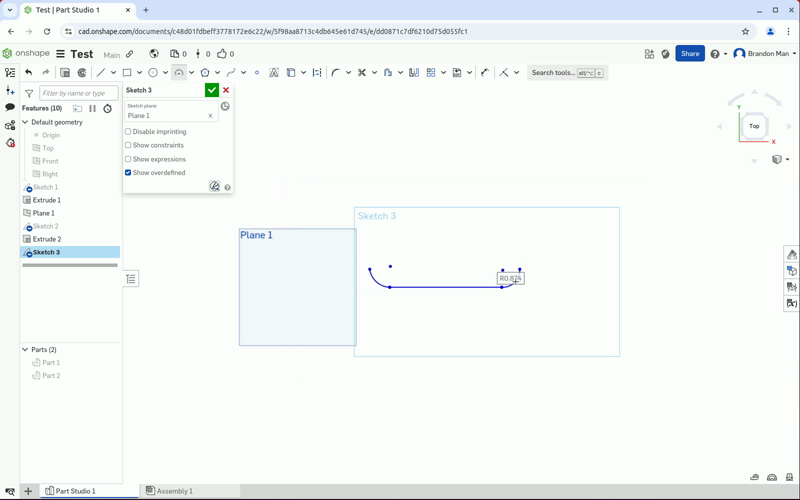
scroll(-6)
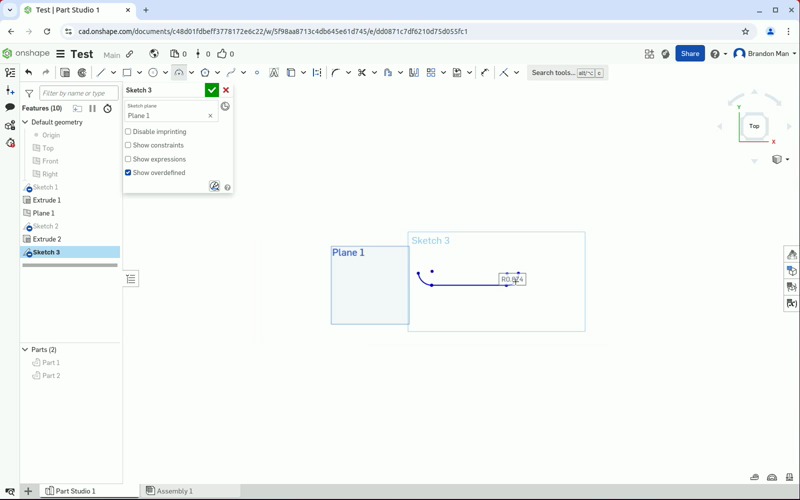
scroll(-6)
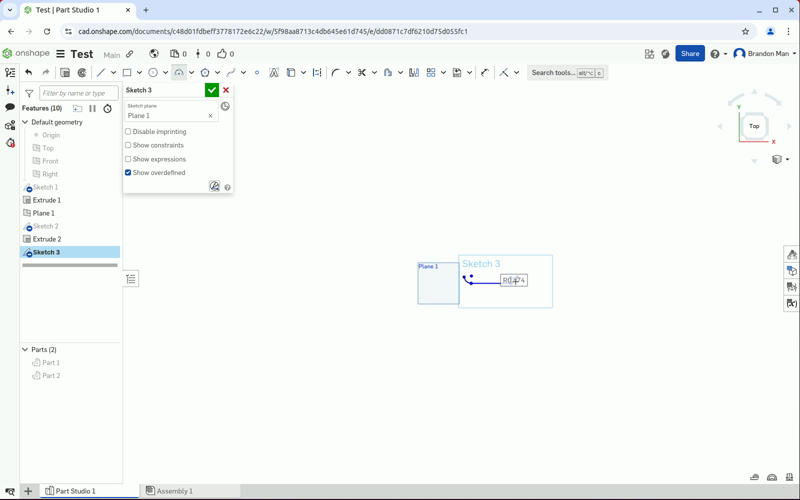
scroll(-6)
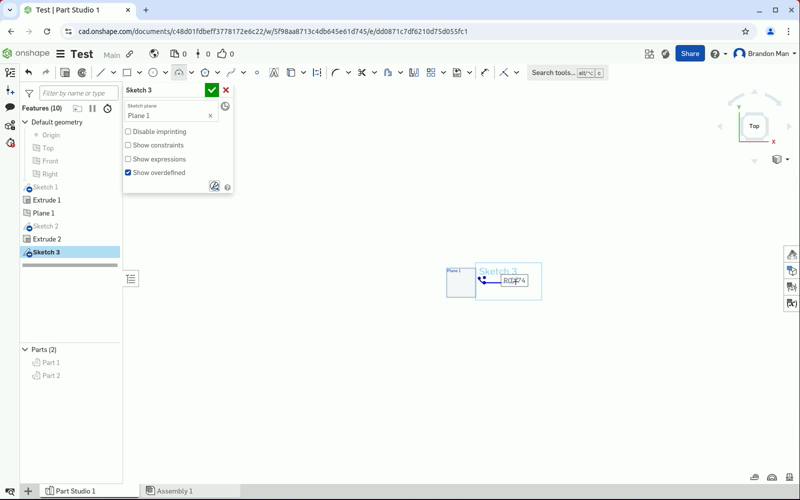
key_up(shift)
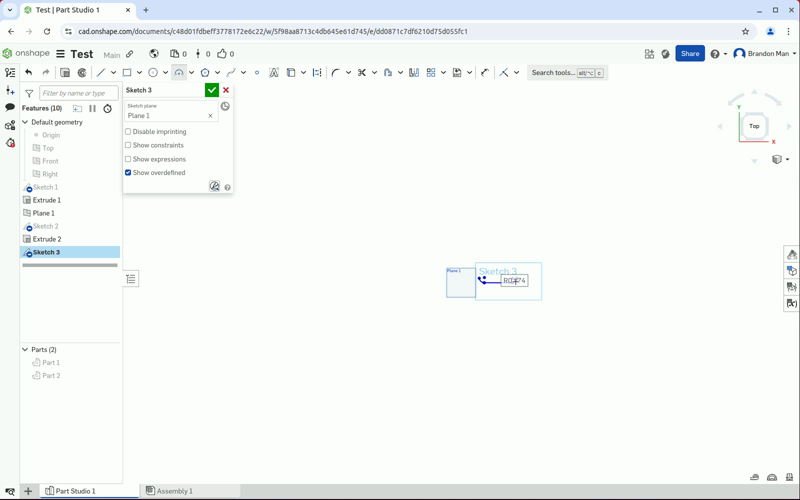
key(esc)
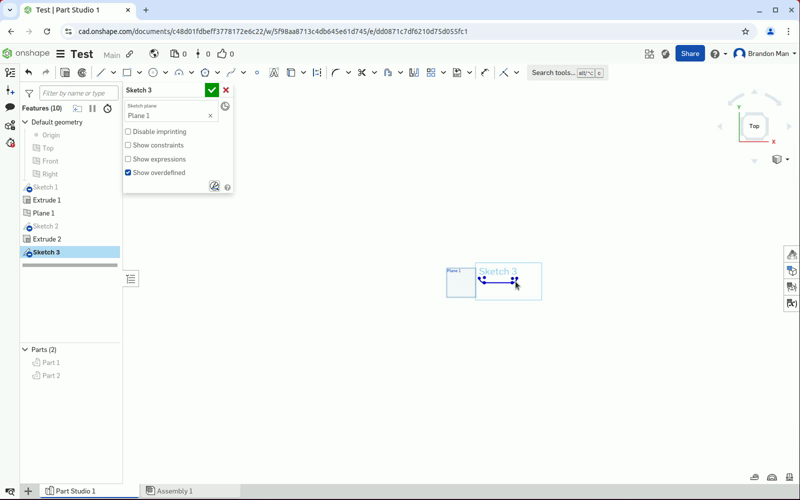
key(l)
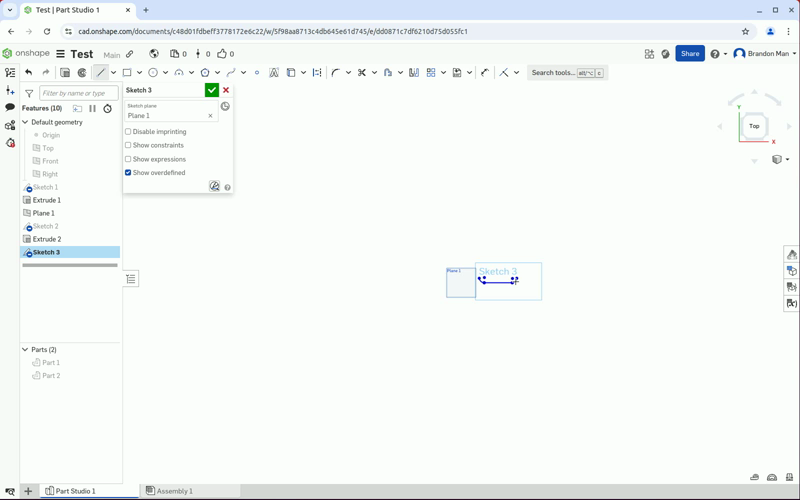
mouse_move(516, 278)
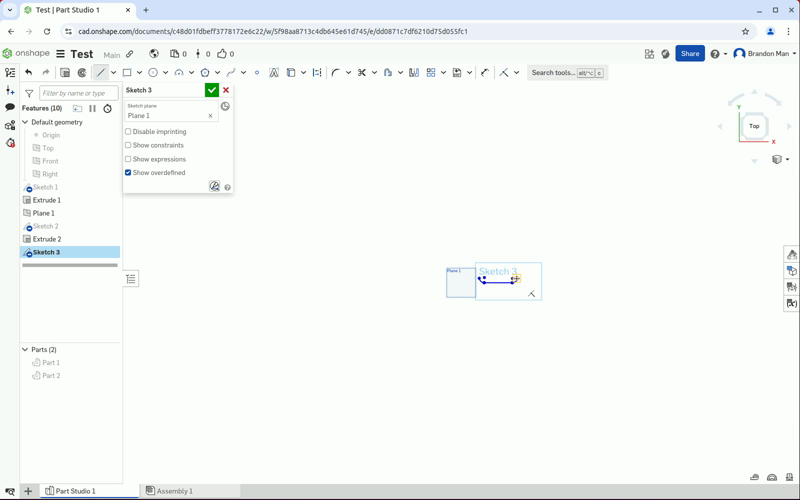
scroll(6)
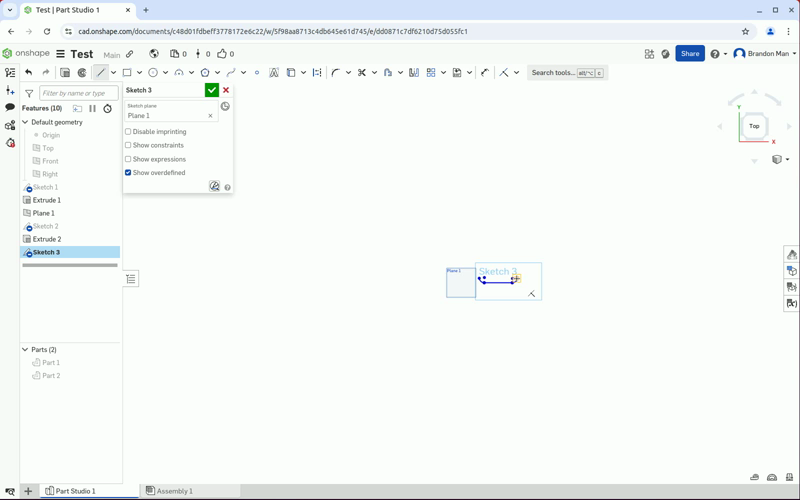
scroll(6)
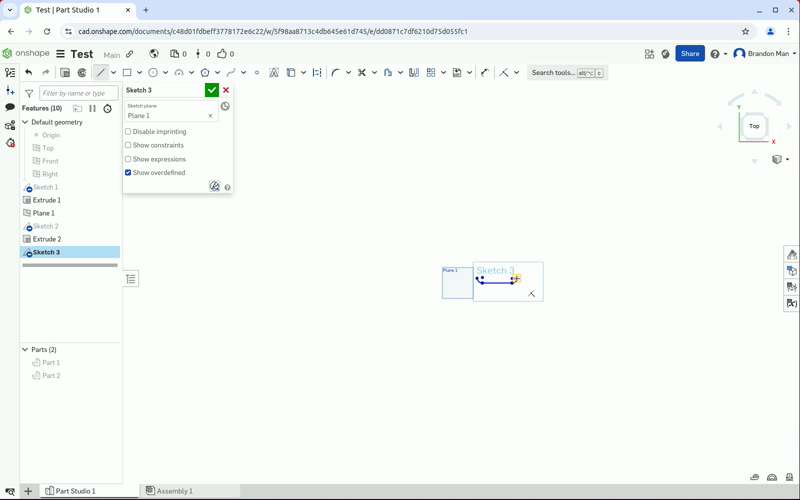
scroll(6)
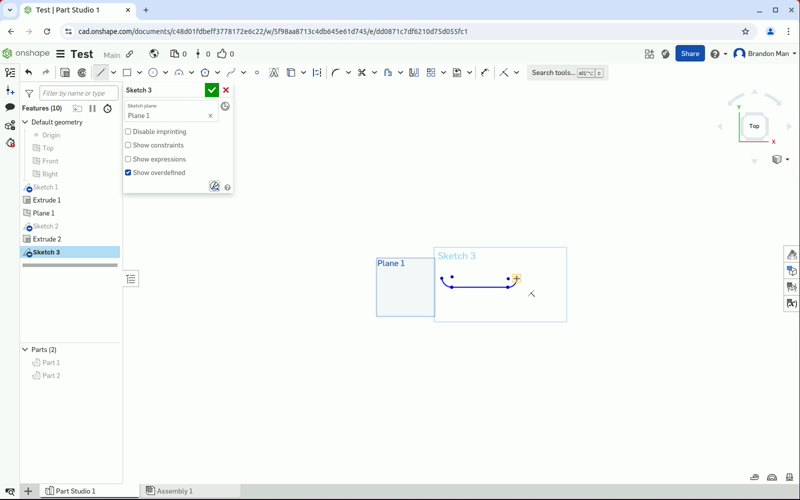
scroll(6)
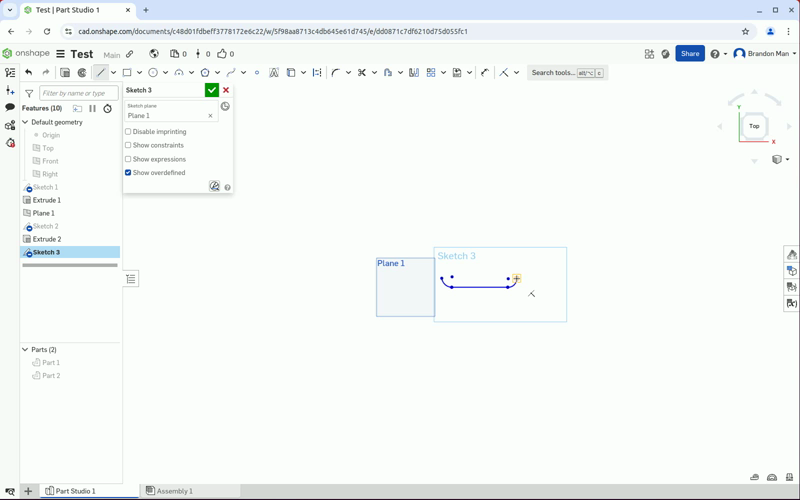
scroll(6)
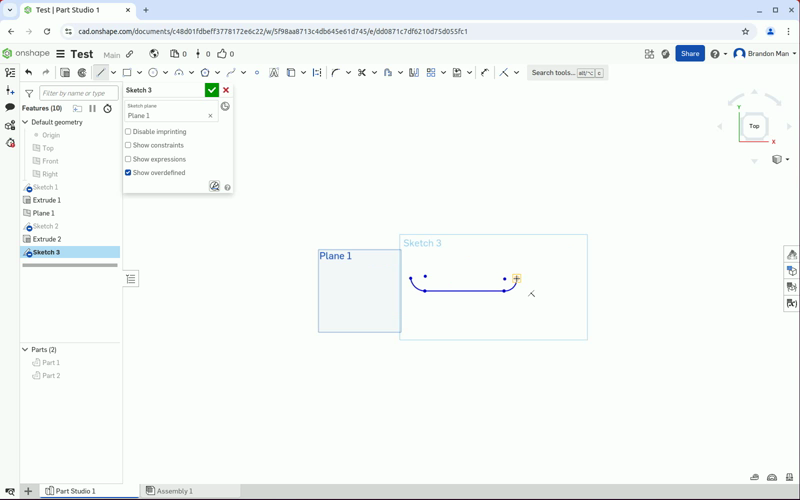
scroll(6)
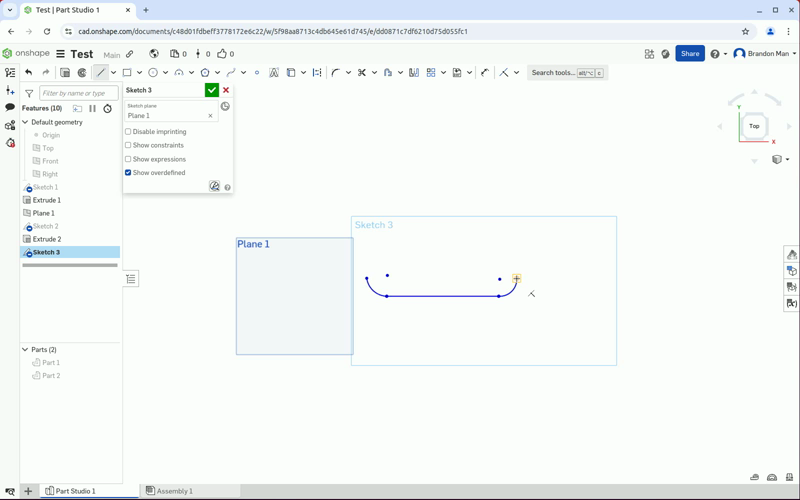
scroll(6)
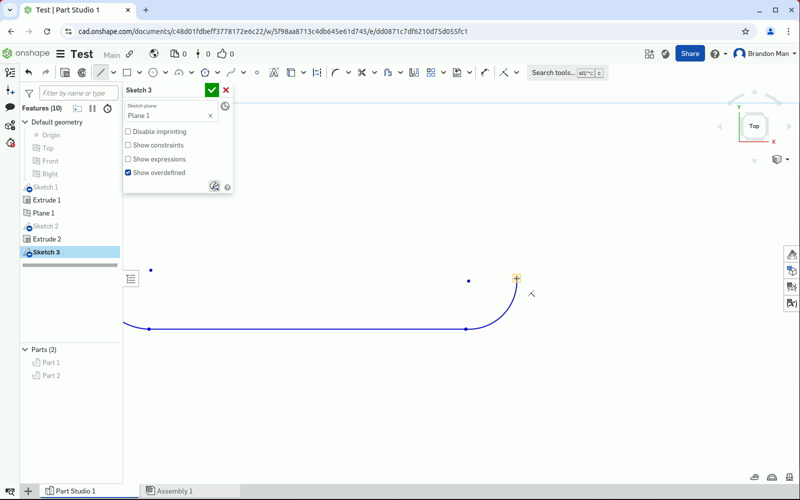
click(516, 278)
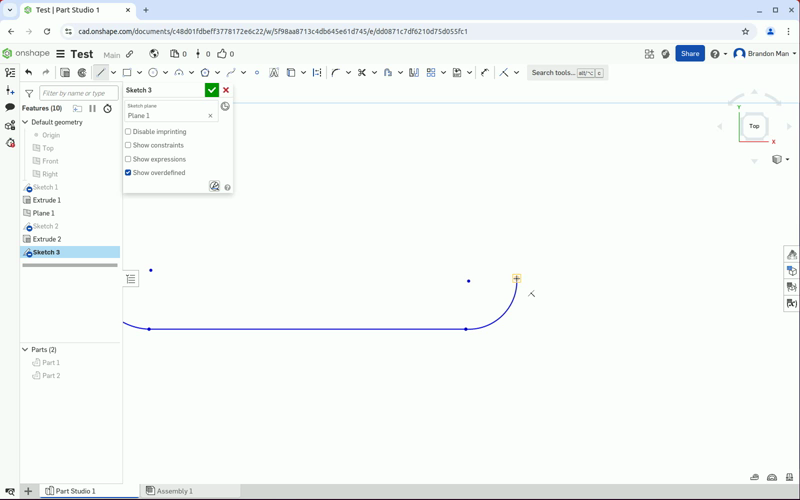
scroll(-6)
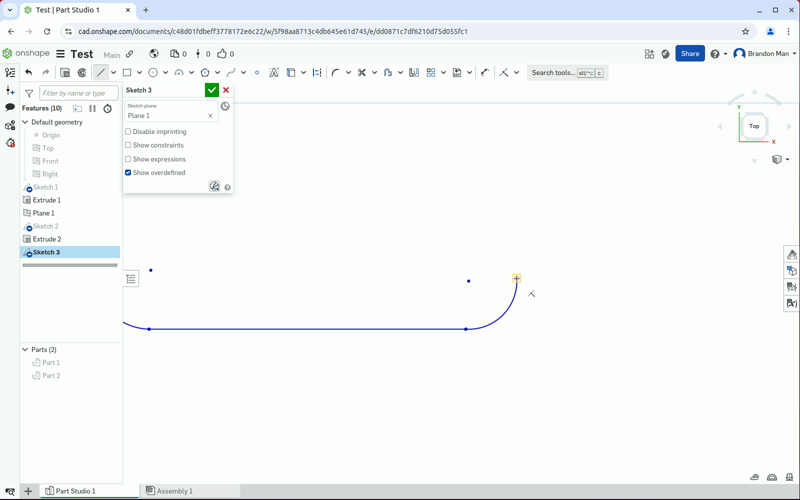
scroll(-6)
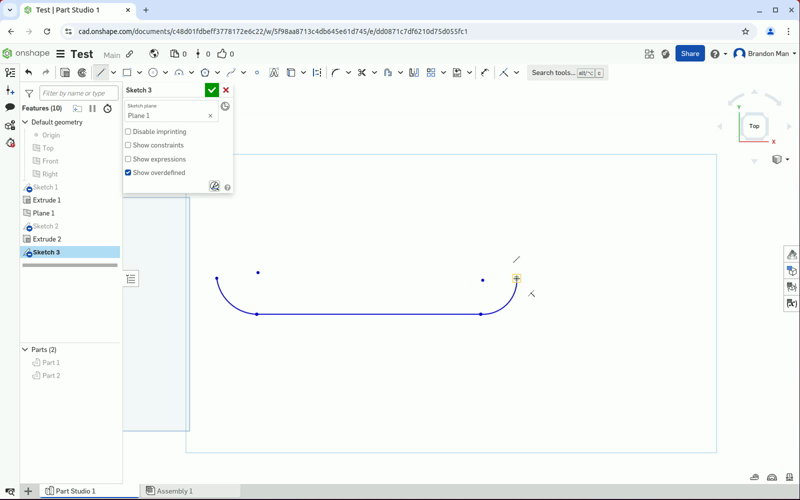
scroll(-6)
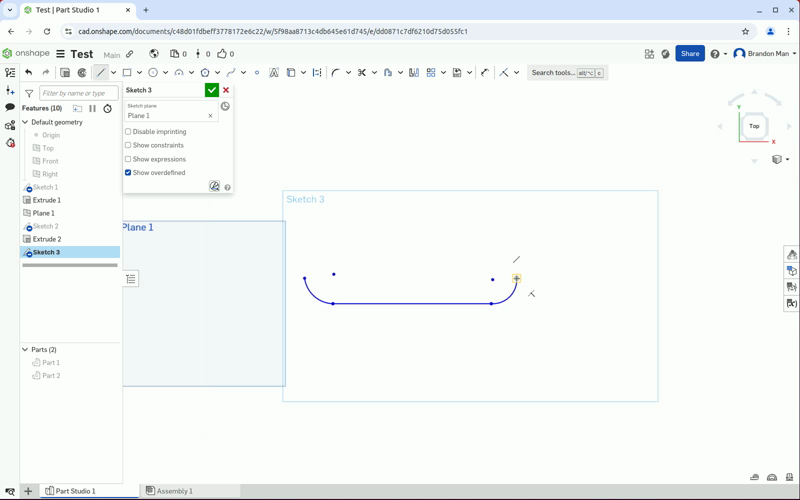
scroll(-6)
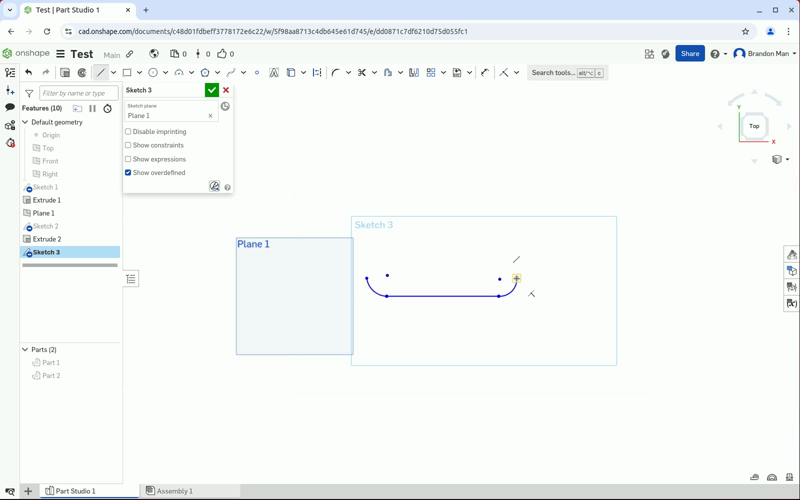
scroll(-6)
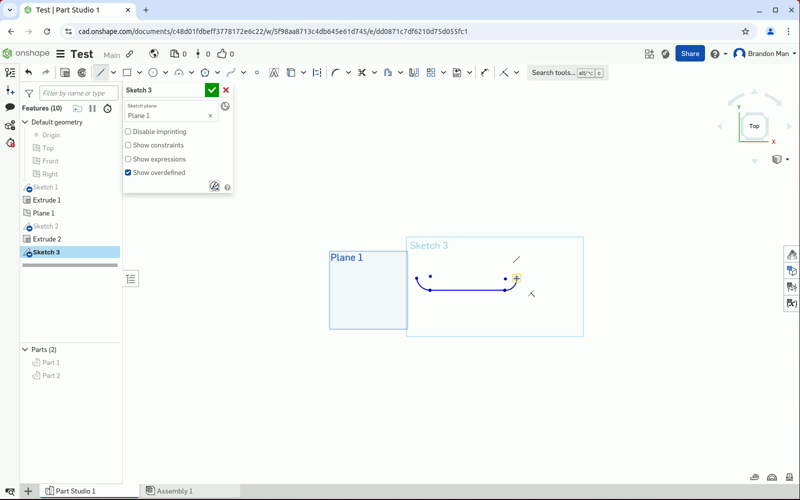
scroll(-6)
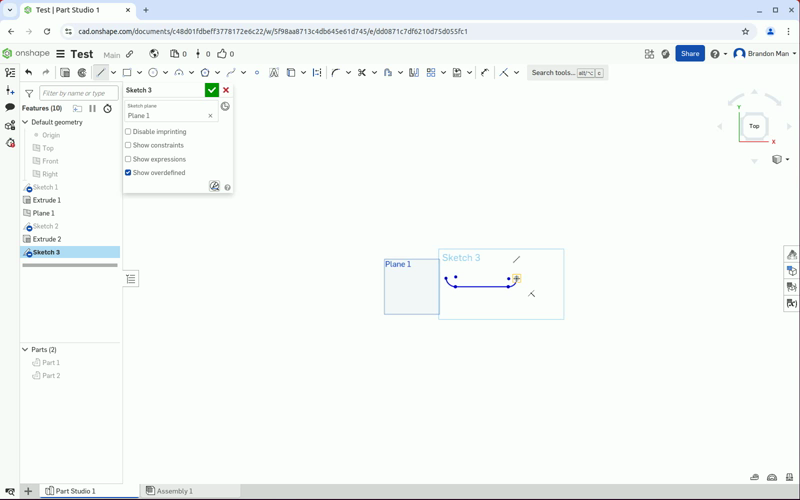
scroll(-6)
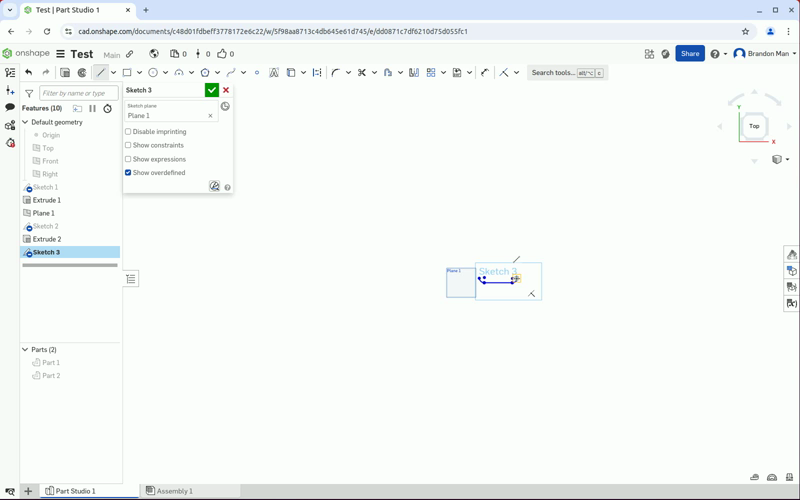
key_down(shift)
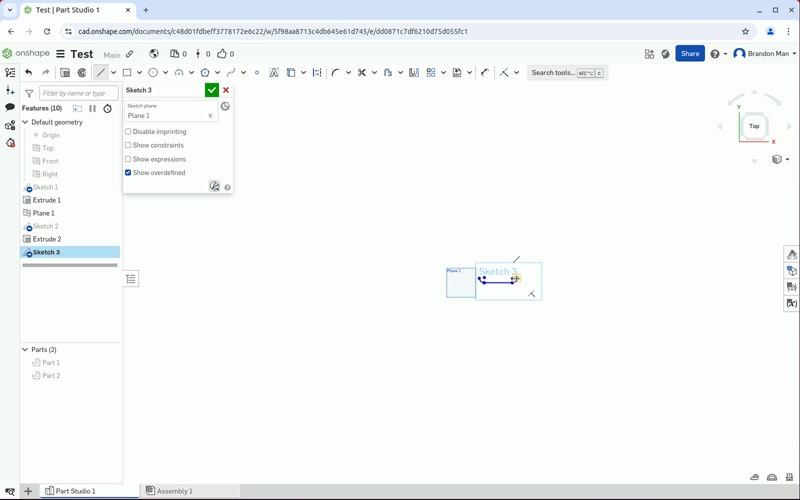
mouse_move(516, 174)
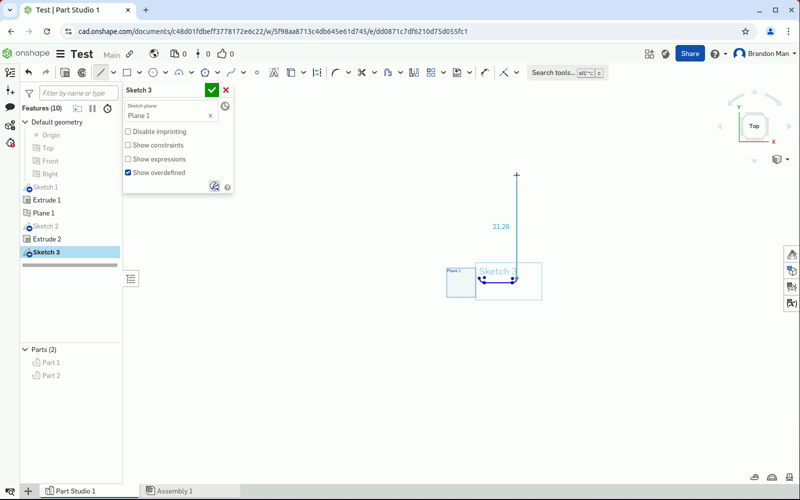
click(516, 174)
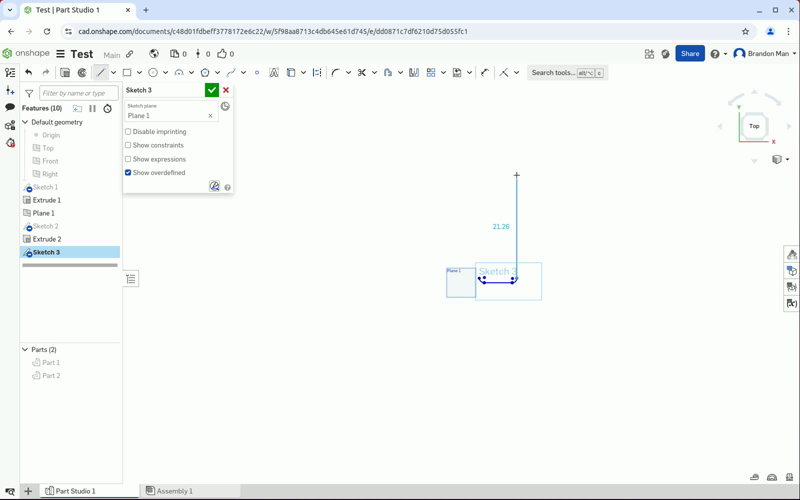
key_up(shift)
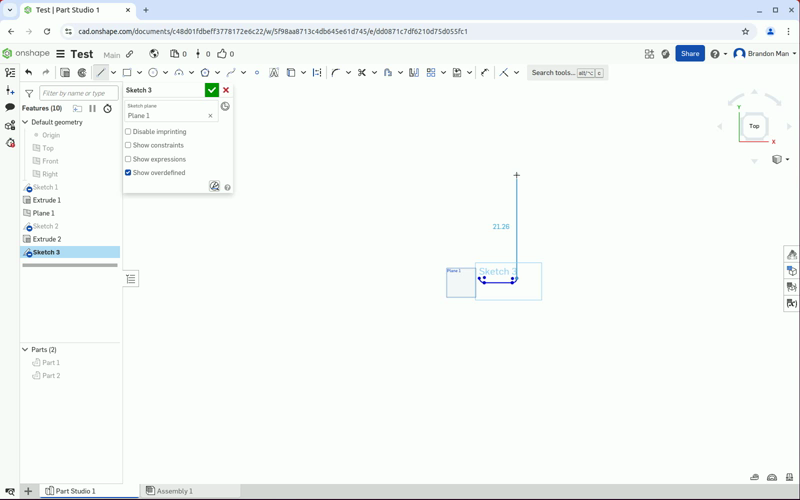
key(esc)
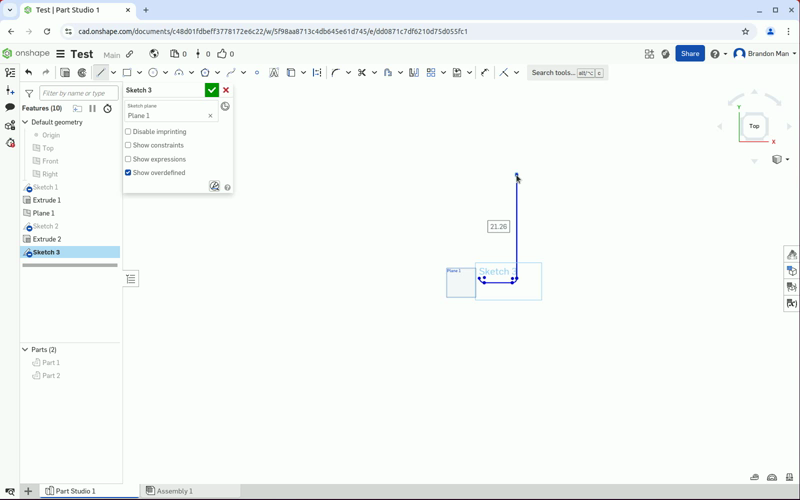
key(a)
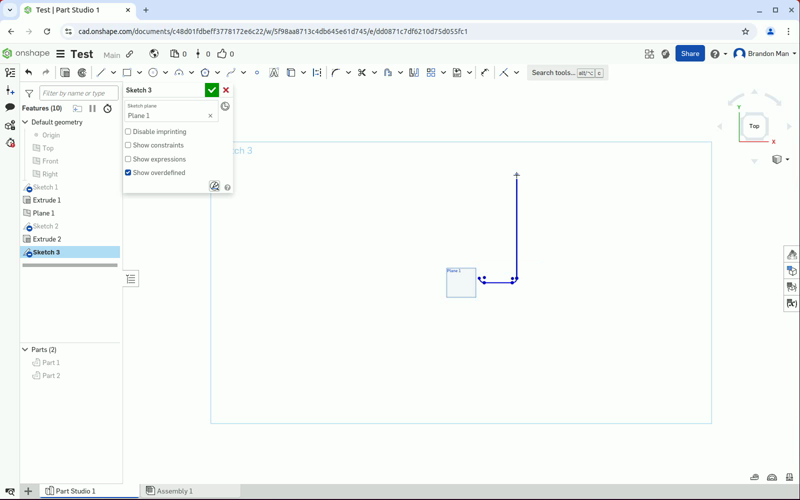
mouse_move(516, 174)
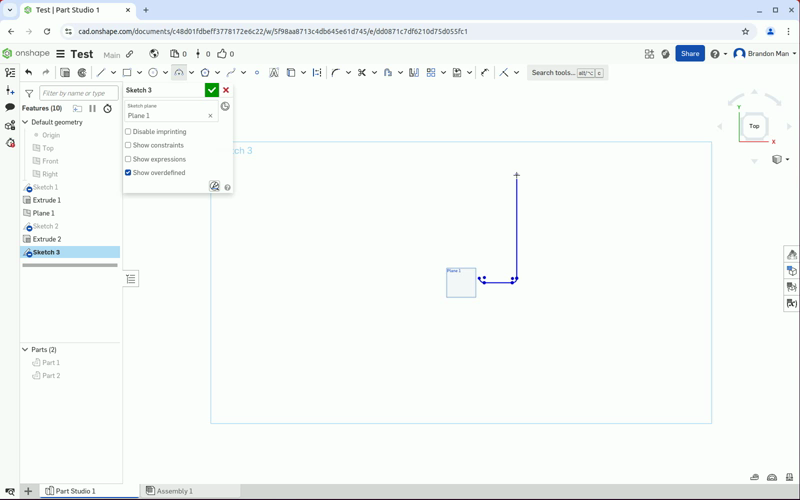
click(516, 174)
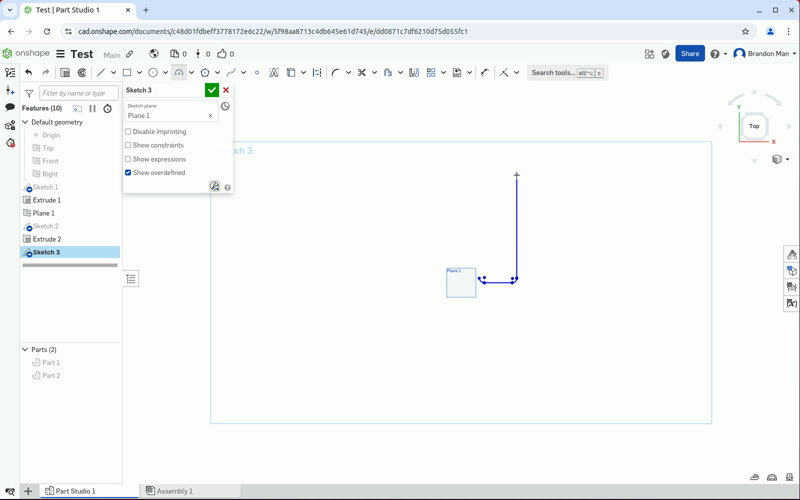
key_down(shift)
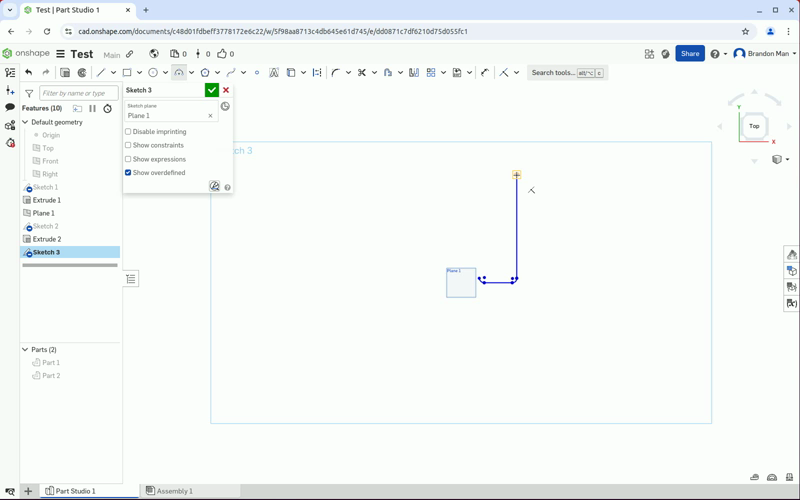
mouse_move(512, 170)
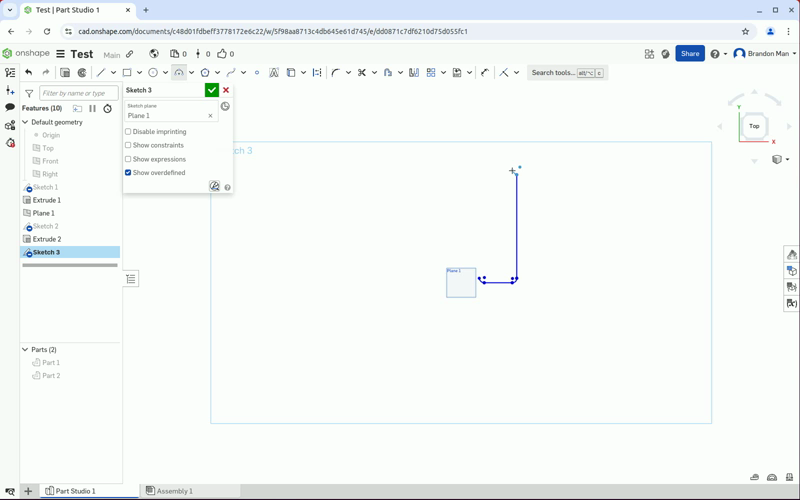
scroll(6)
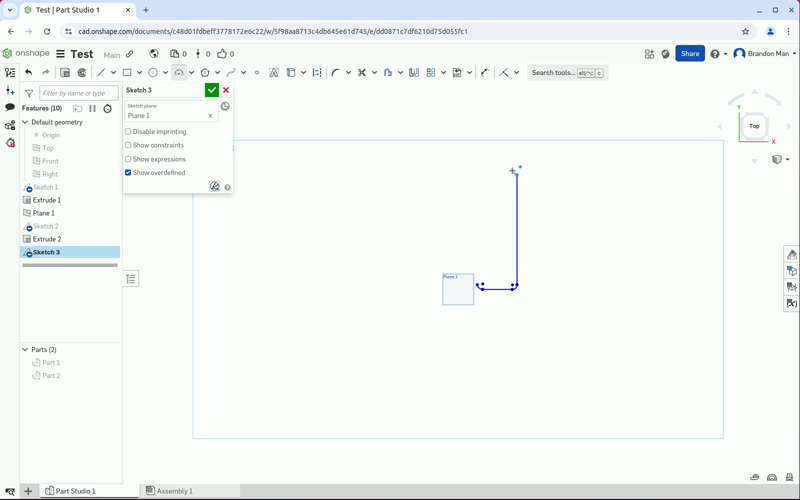
scroll(6)
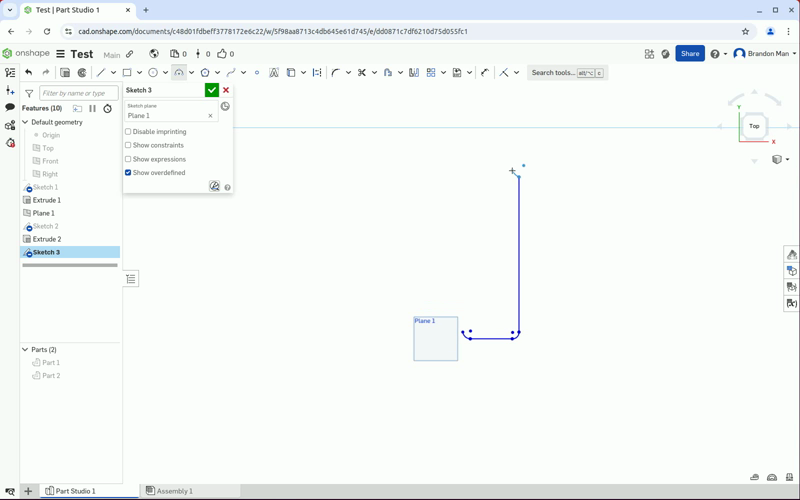
scroll(6)
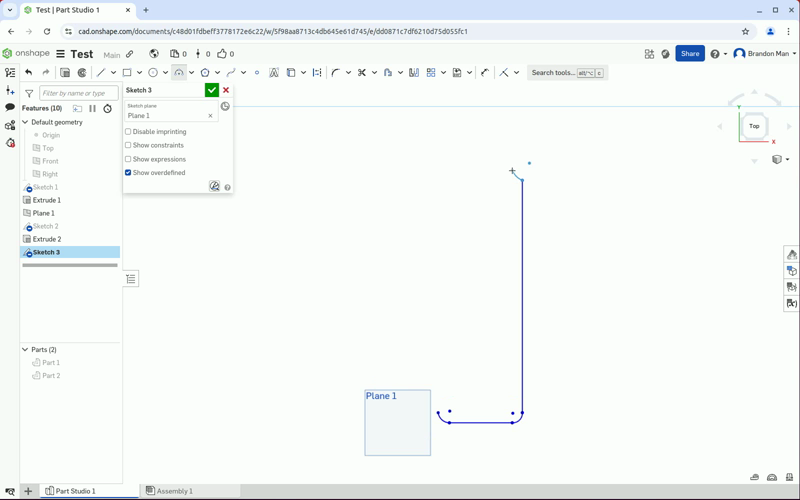
scroll(6)
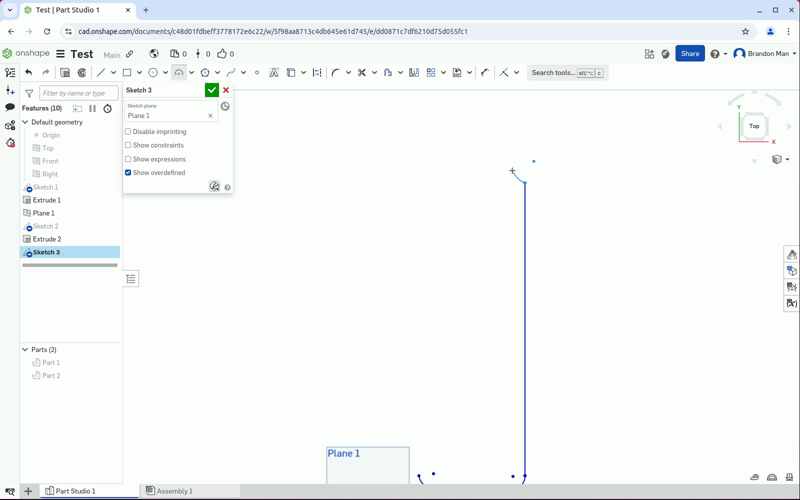
scroll(6)
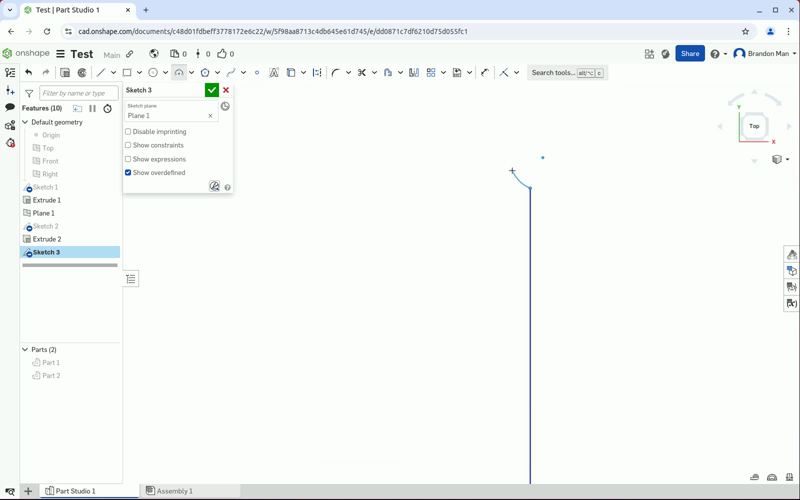
scroll(6)
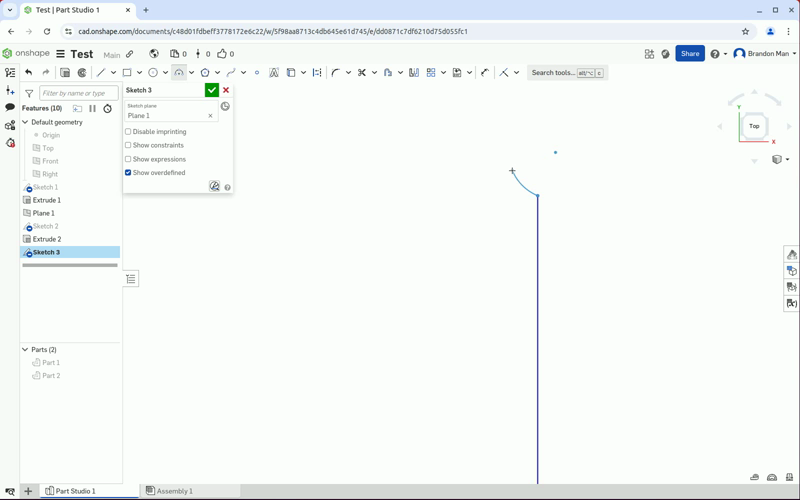
scroll(6)
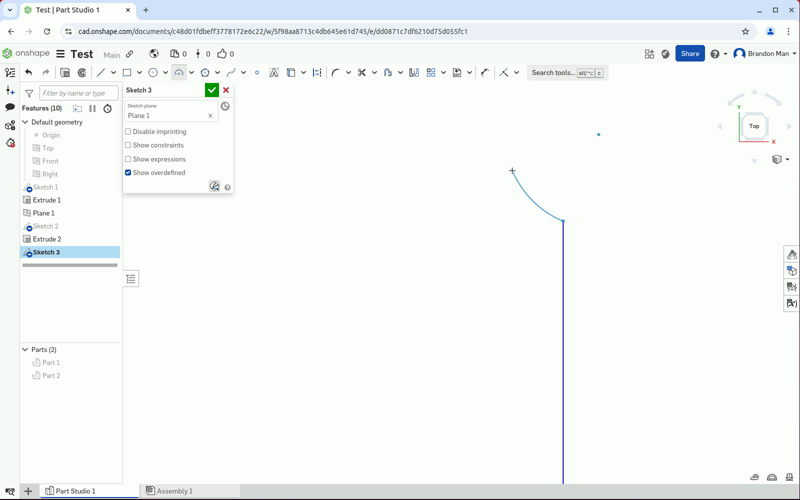
click(512, 170)
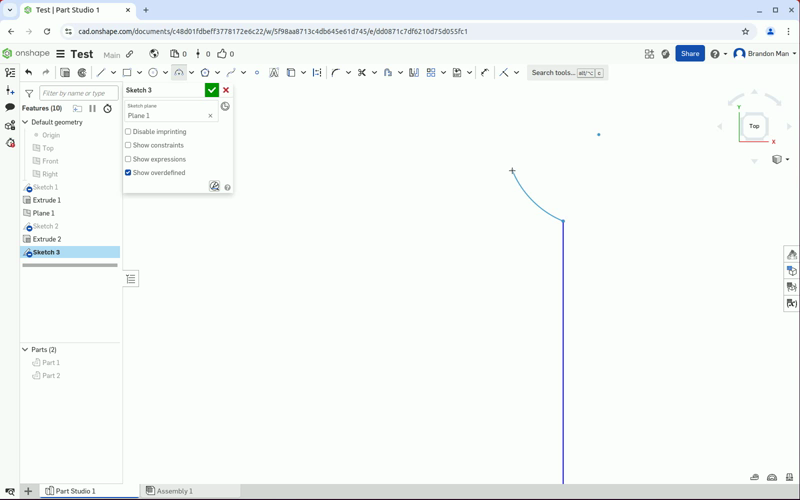
scroll(-6)
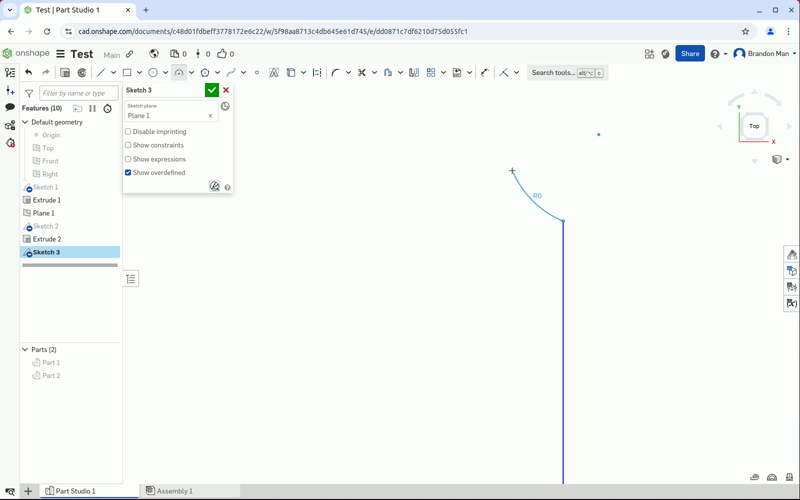
scroll(-6)
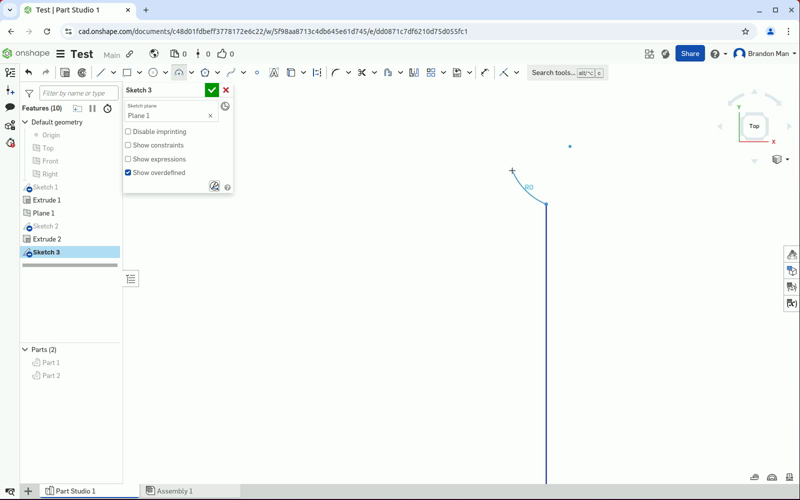
scroll(-6)
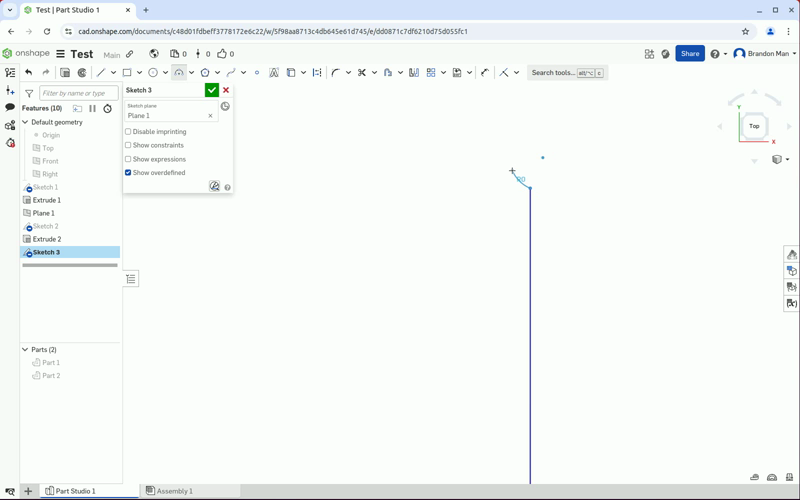
scroll(-6)
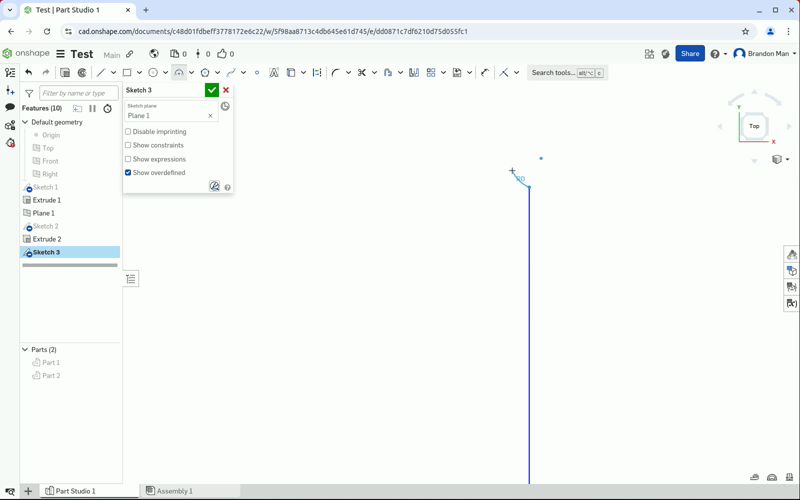
scroll(-6)
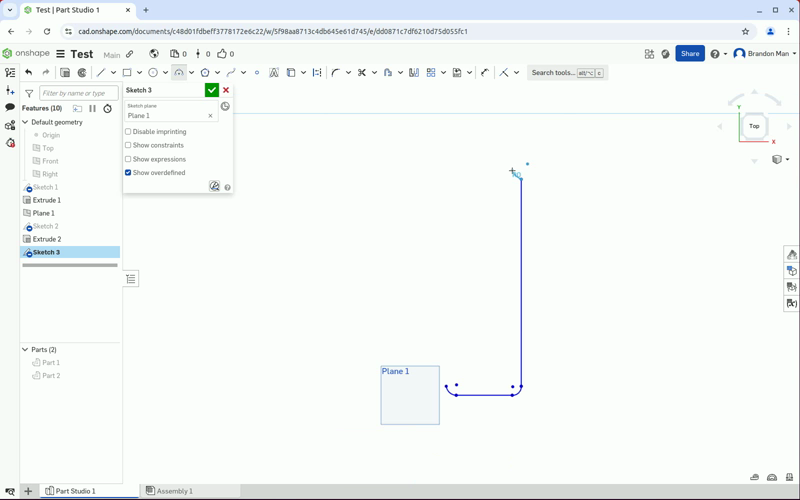
scroll(-6)
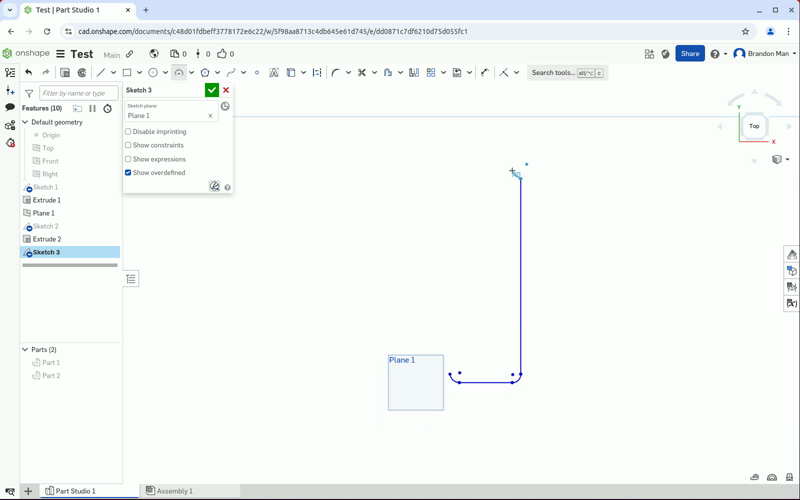
scroll(-6)
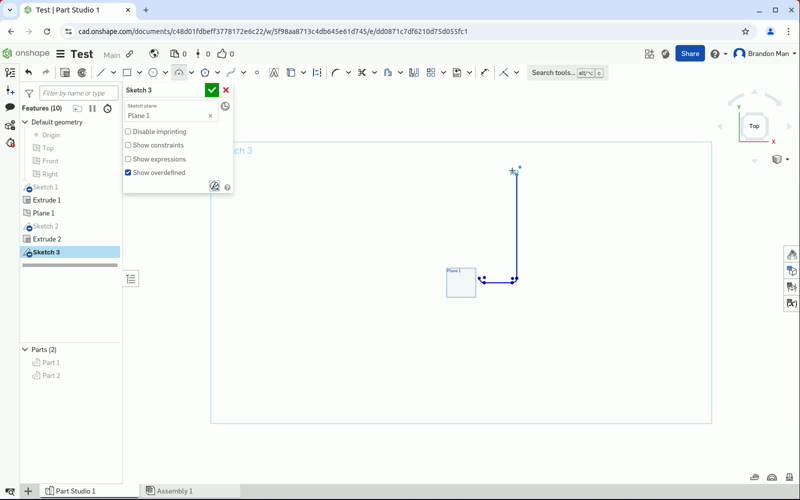
mouse_move(515, 171)
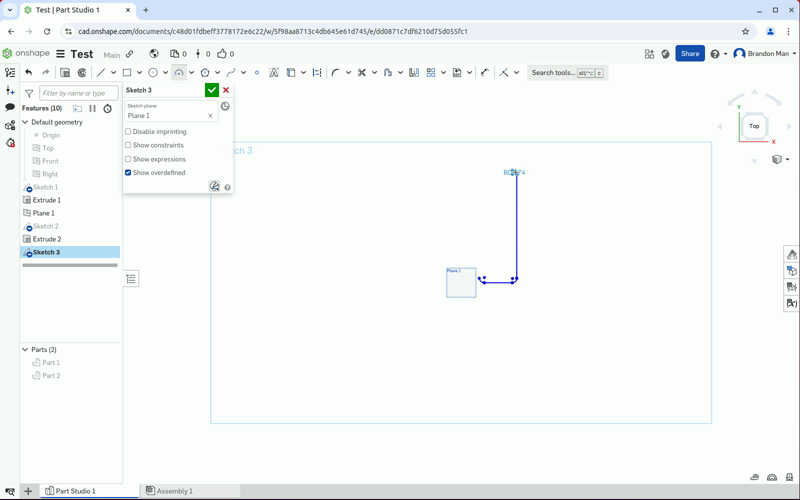
scroll(6)
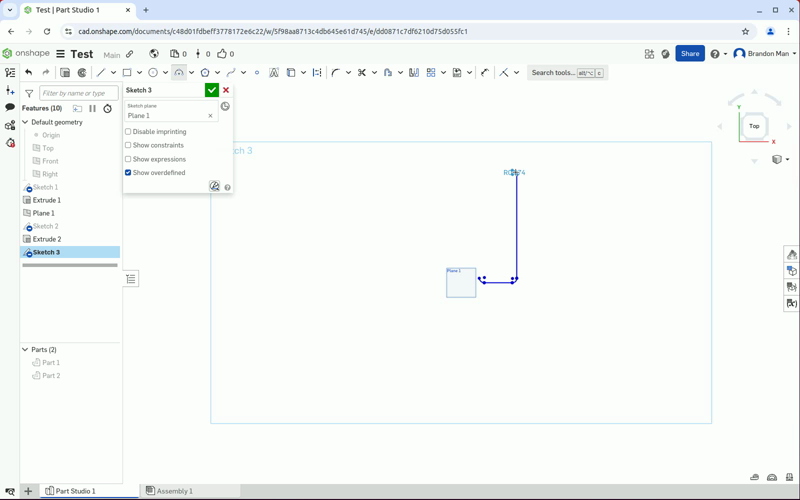
scroll(6)
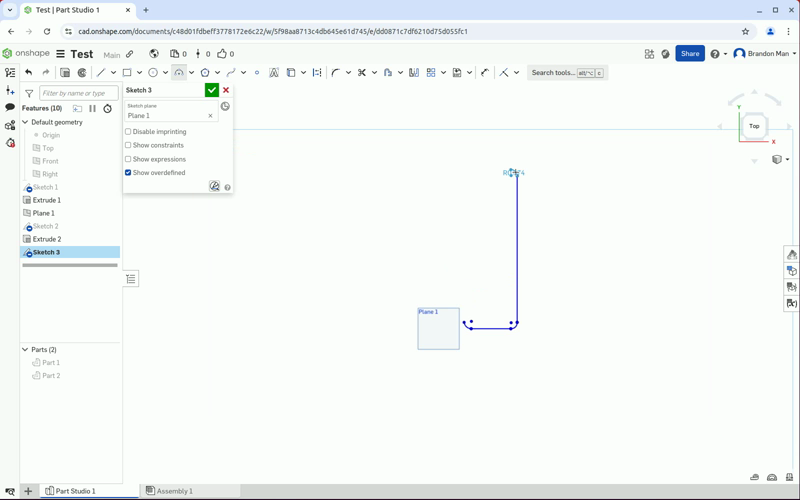
scroll(6)
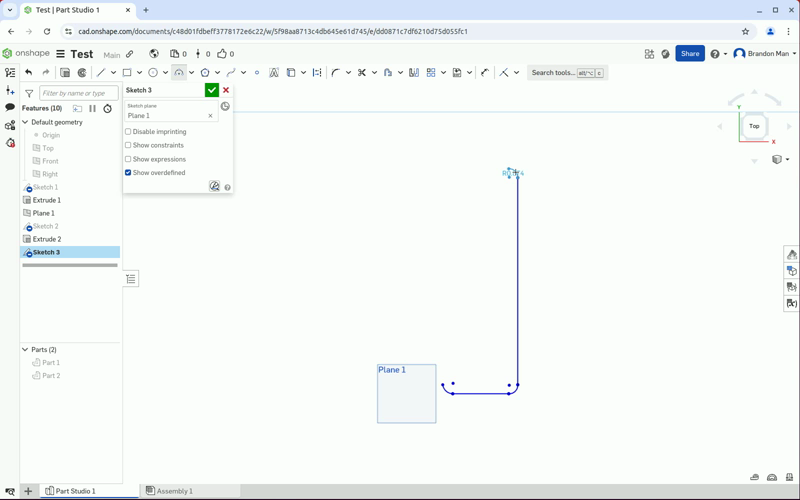
scroll(6)
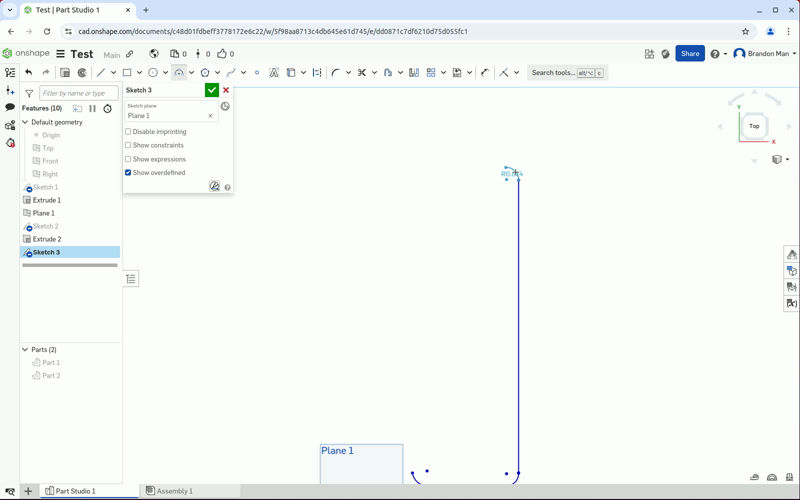
scroll(6)
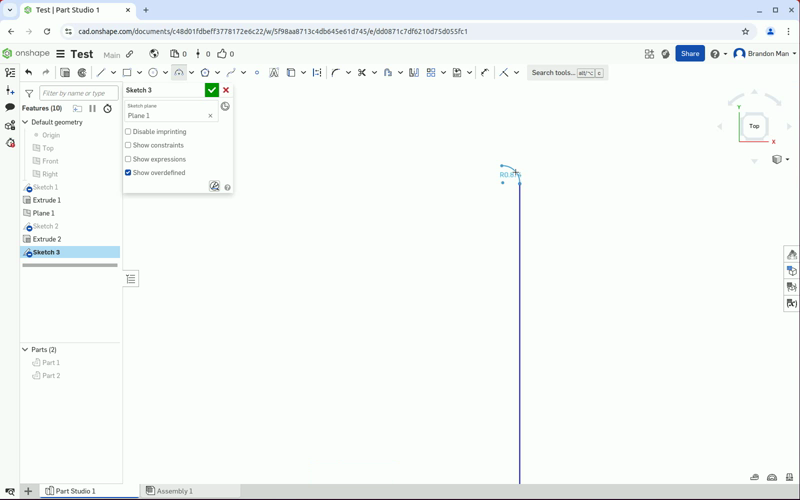
scroll(6)
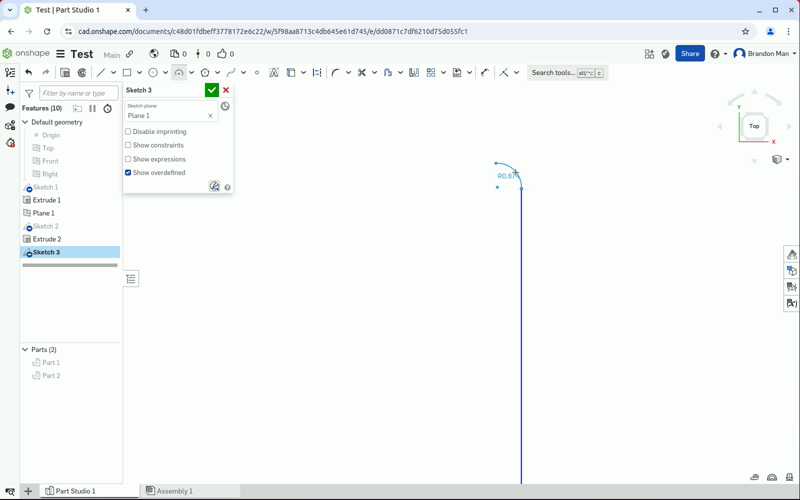
scroll(6)
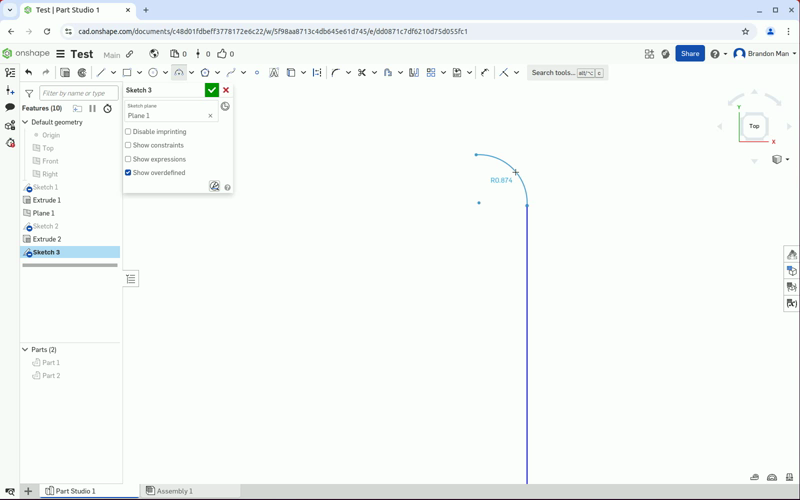
click(515, 171)
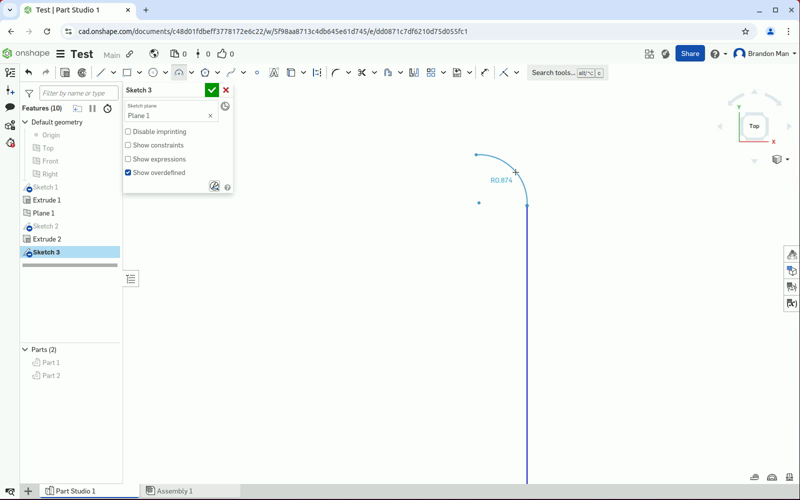
scroll(-6)
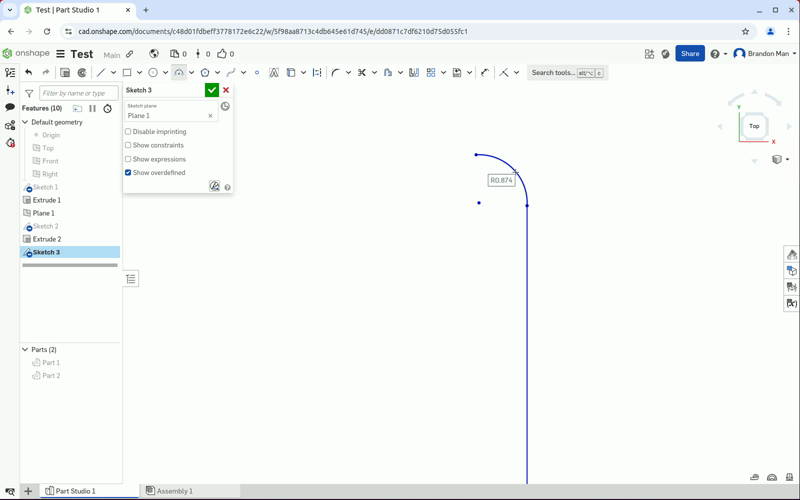
scroll(-6)
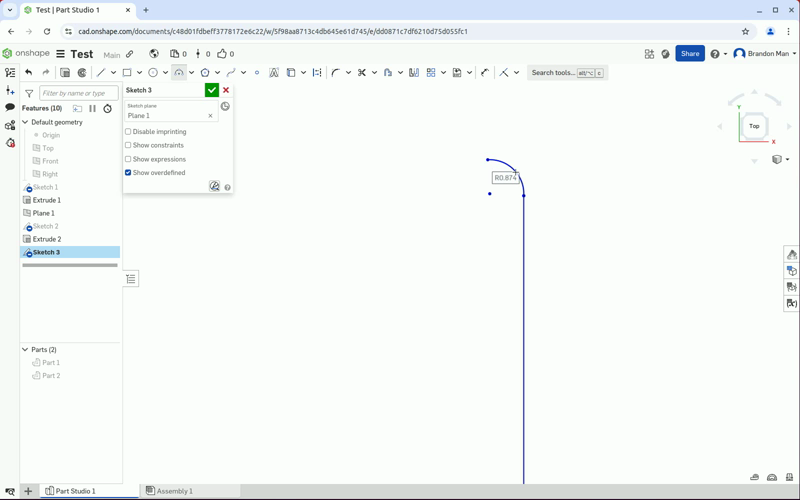
scroll(-6)
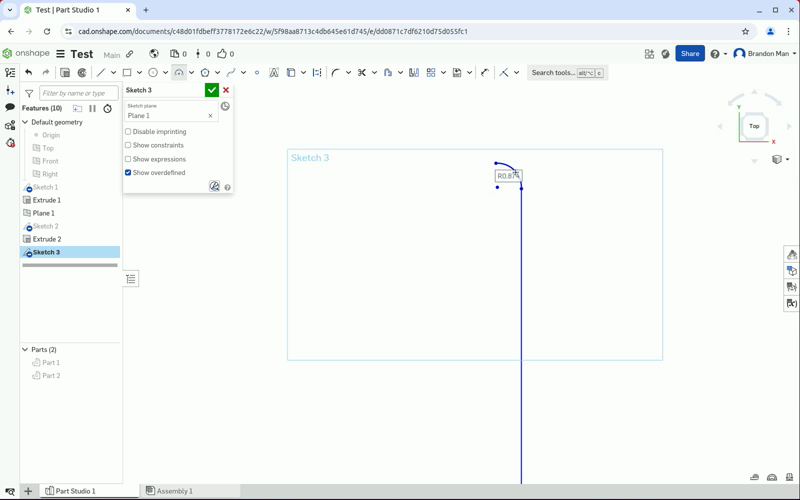
scroll(-6)
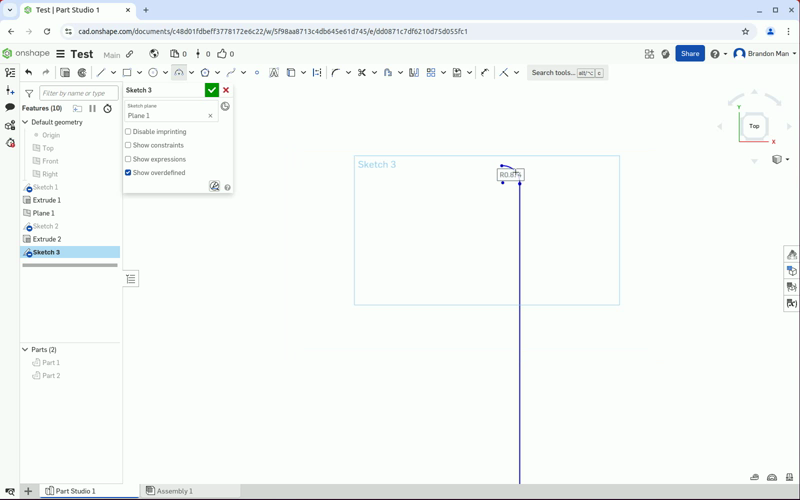
scroll(-6)
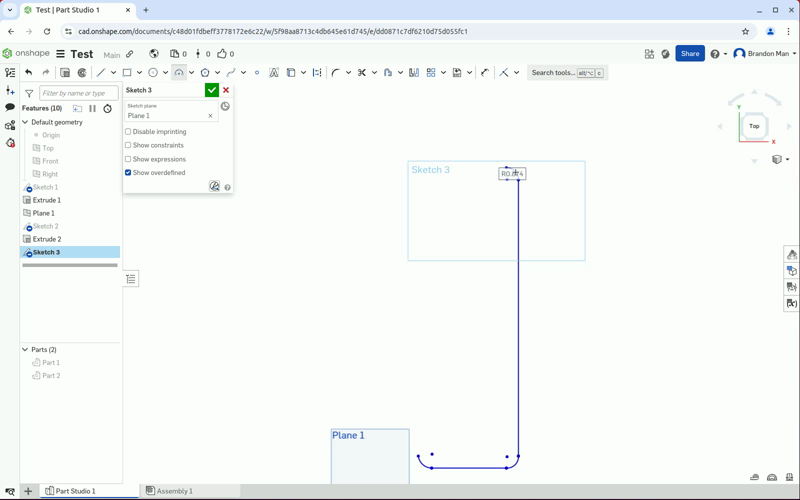
scroll(-6)
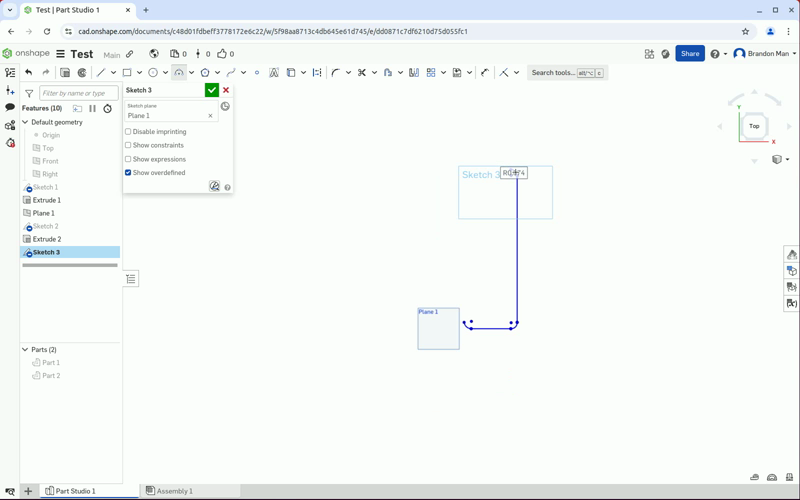
scroll(-6)
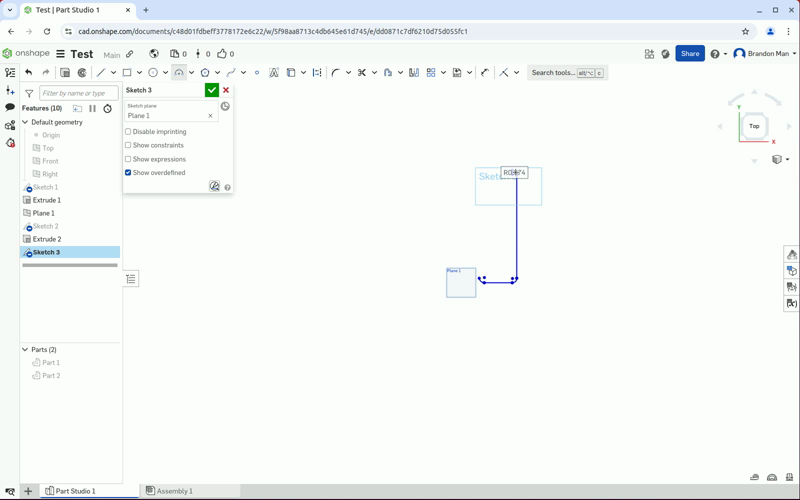
key_up(shift)
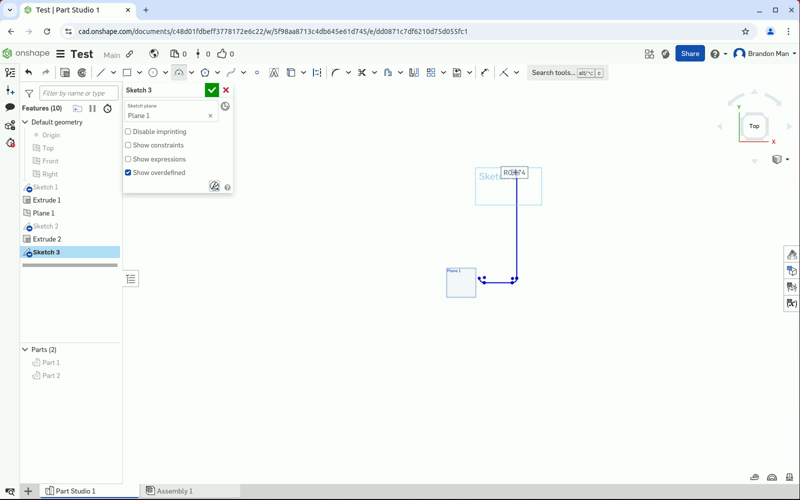
key(esc)
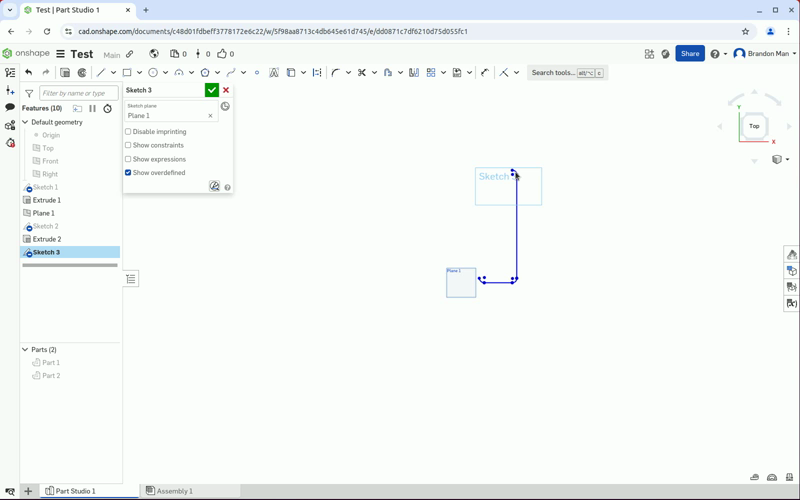
key(l)
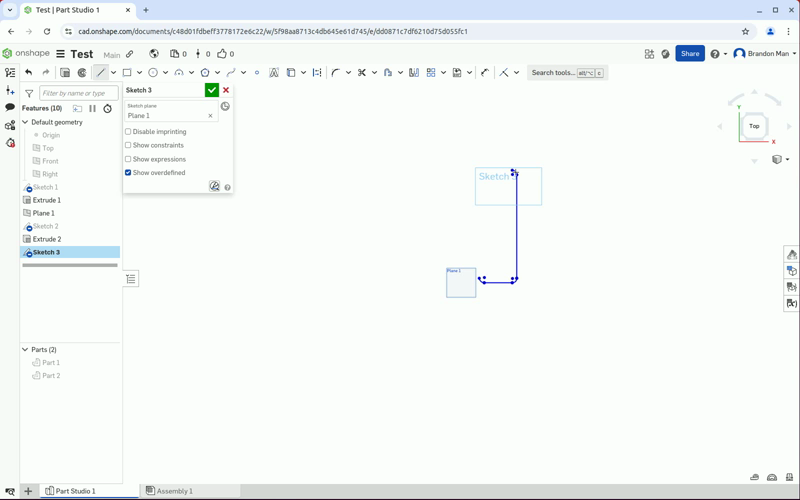
mouse_move(512, 170)
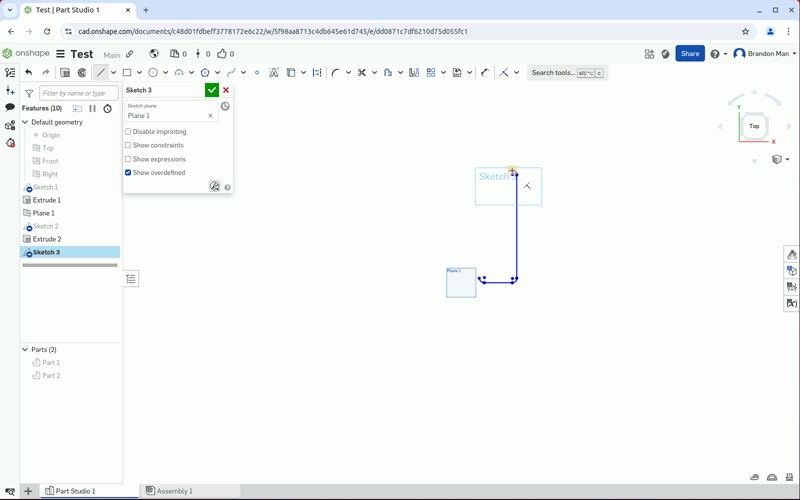
scroll(6)
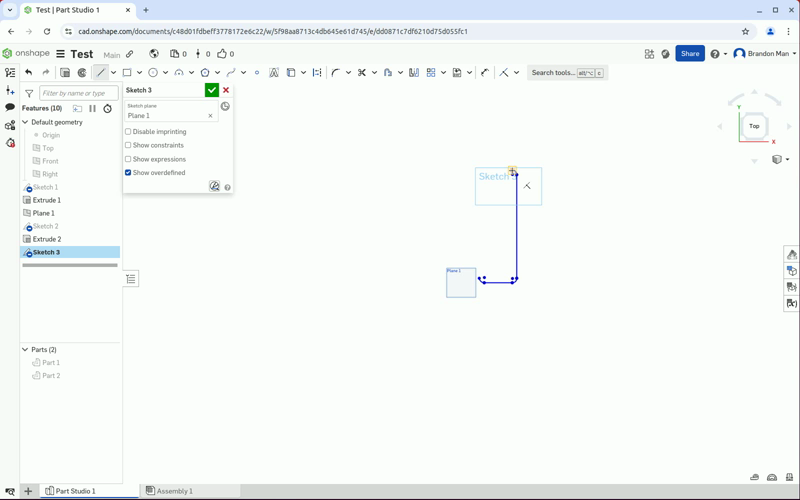
scroll(6)
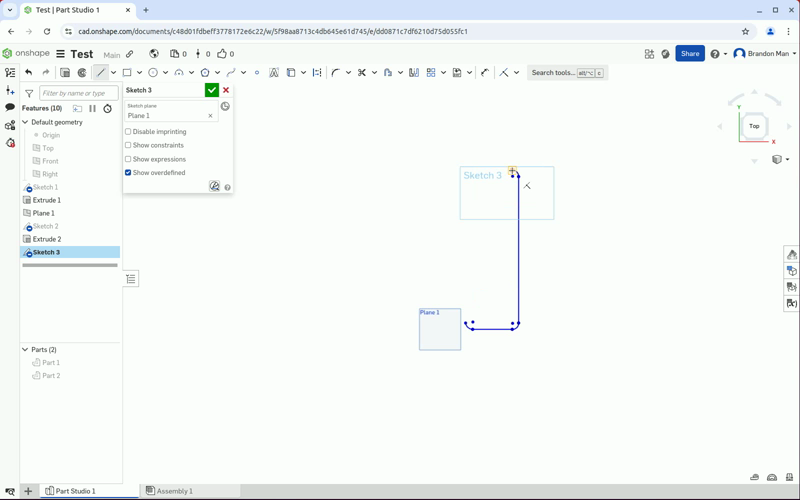
scroll(6)
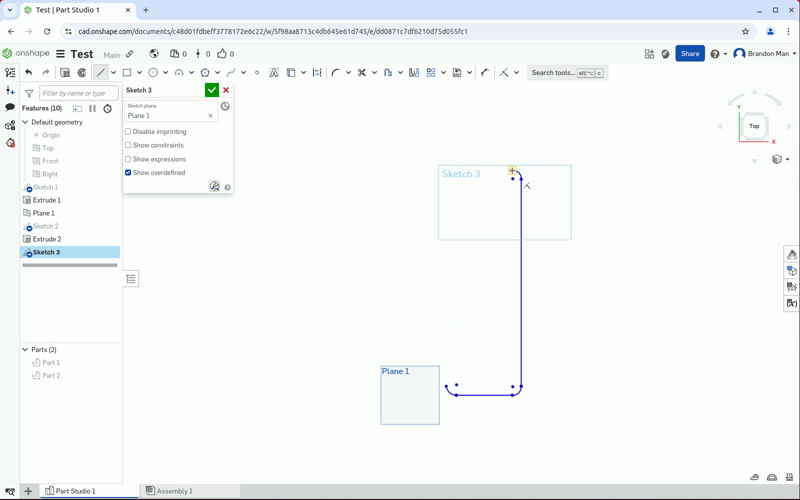
scroll(6)
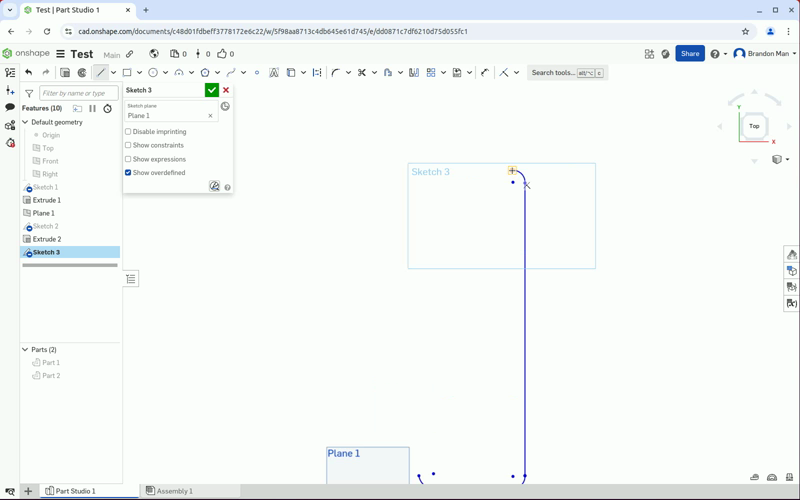
scroll(6)
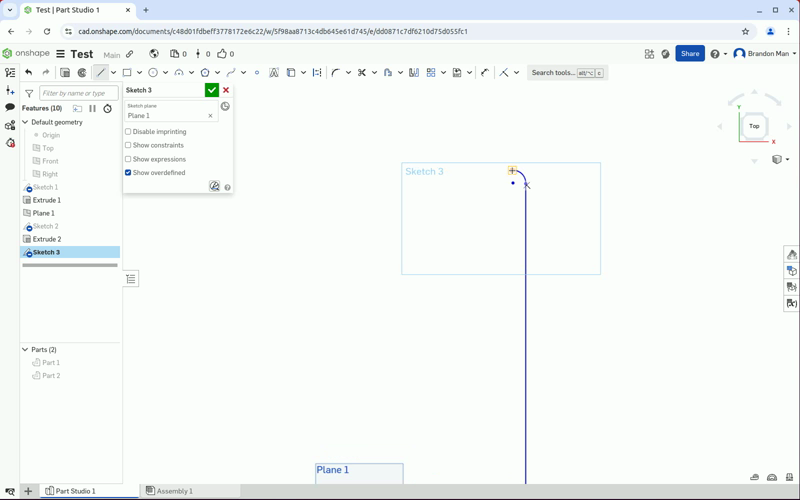
scroll(6)
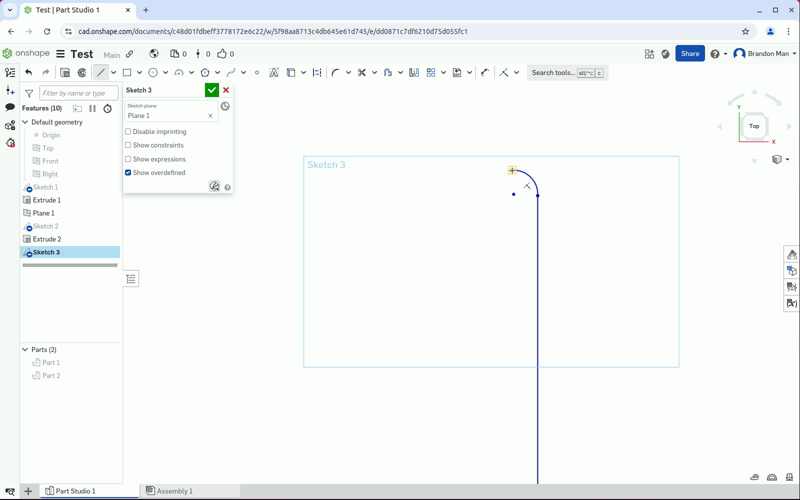
scroll(6)
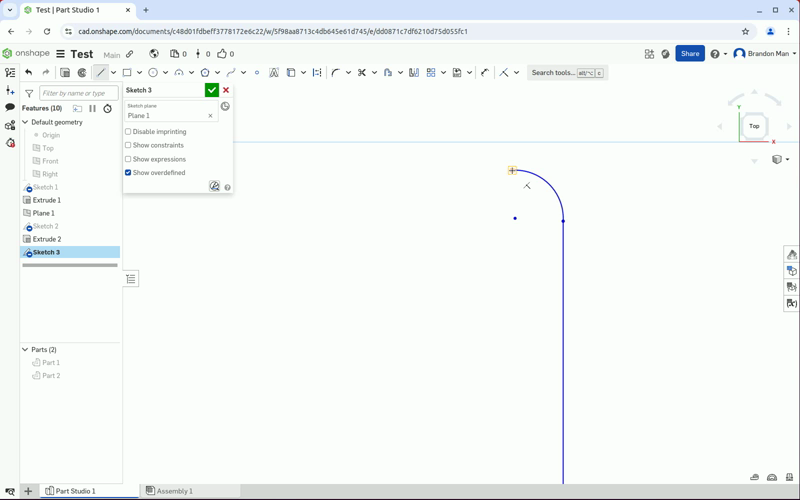
click(512, 170)
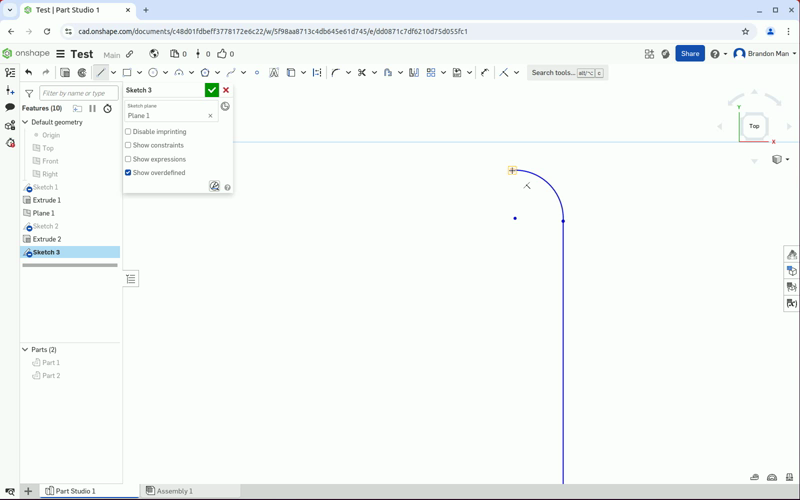
scroll(-6)
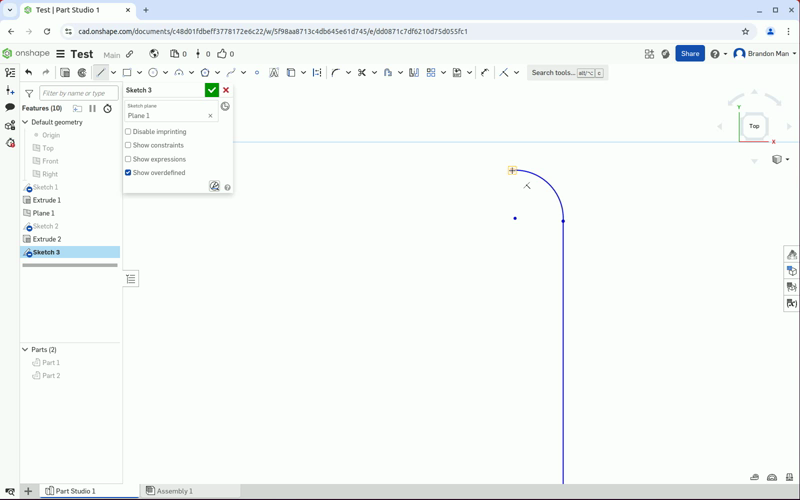
scroll(-6)
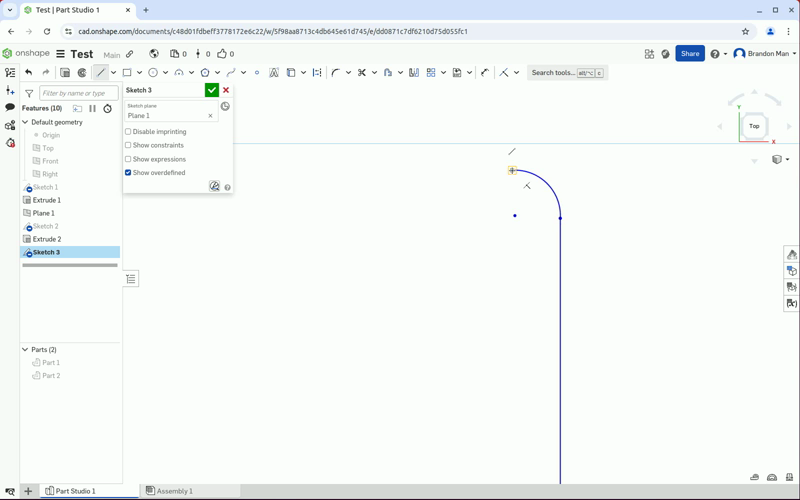
scroll(-6)
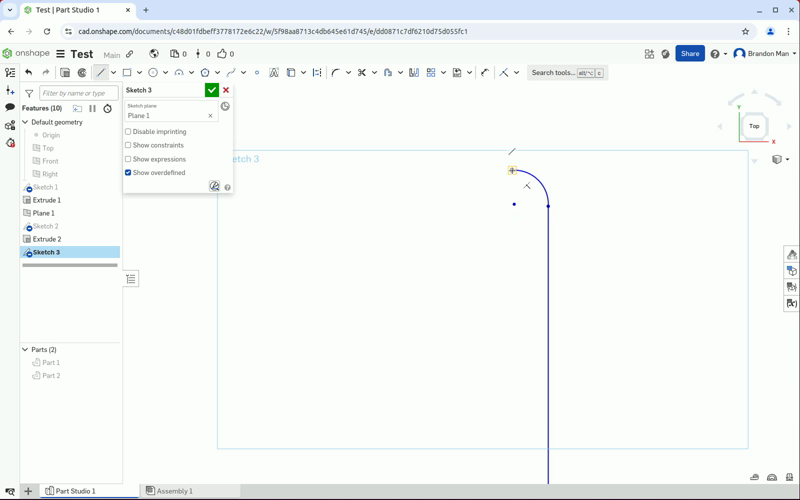
scroll(-6)
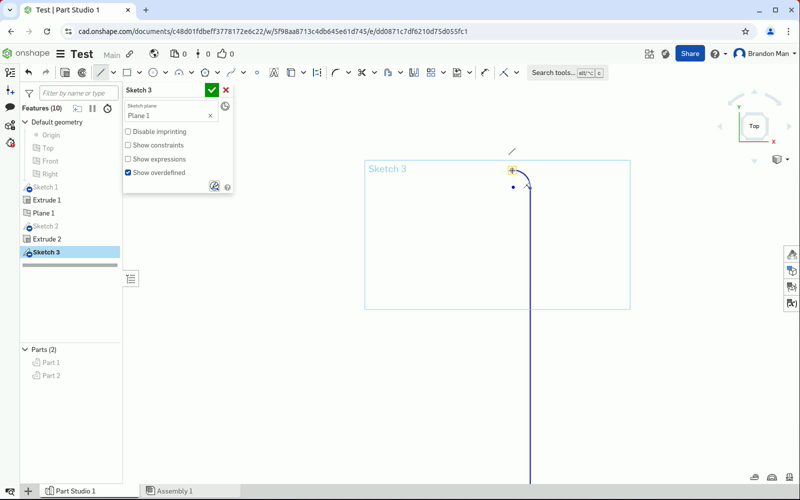
scroll(-6)
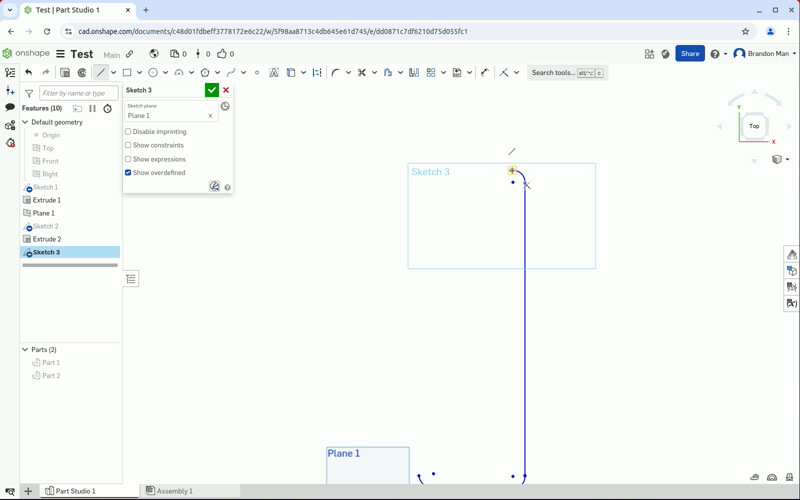
scroll(-6)
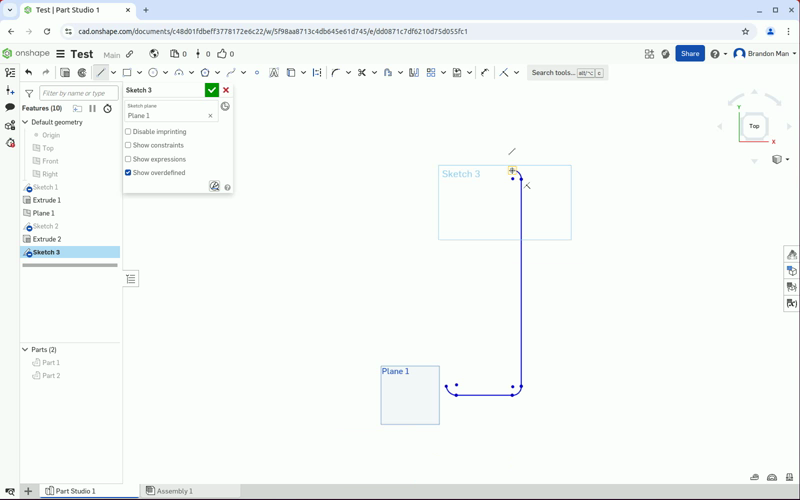
scroll(-6)
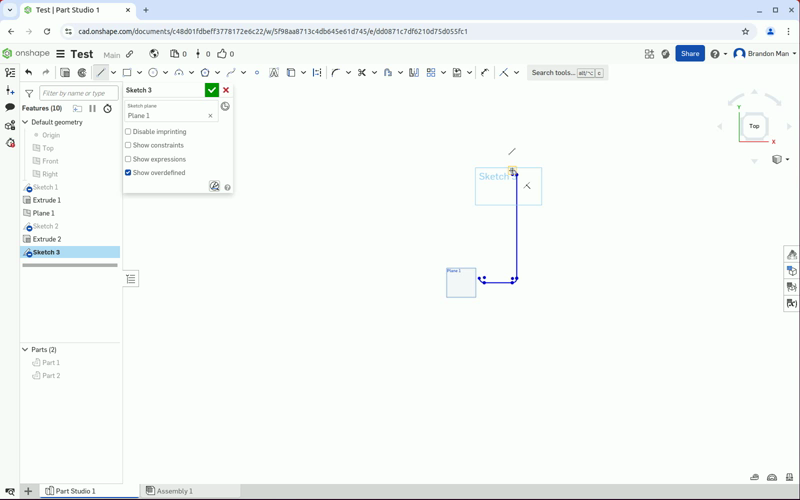
key_down(shift)
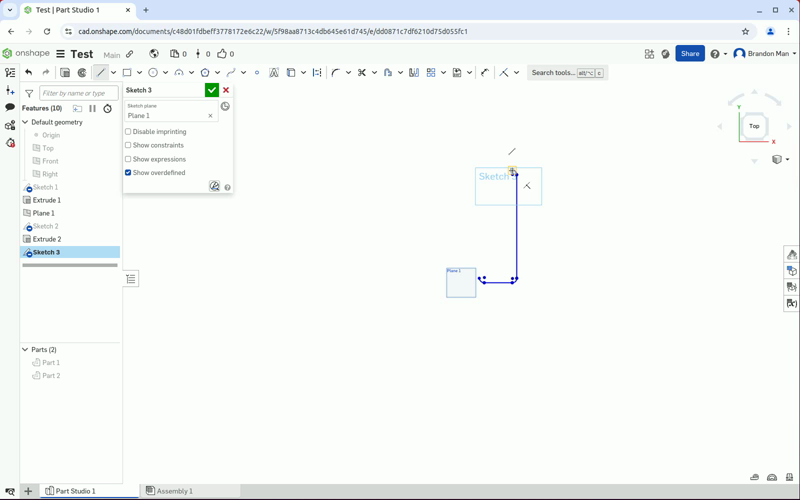
mouse_move(542, 170)
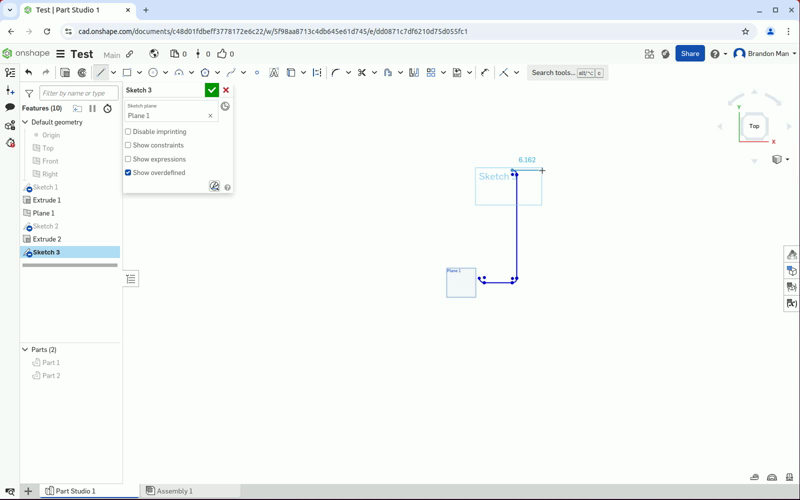
mouse_move(484, 170)
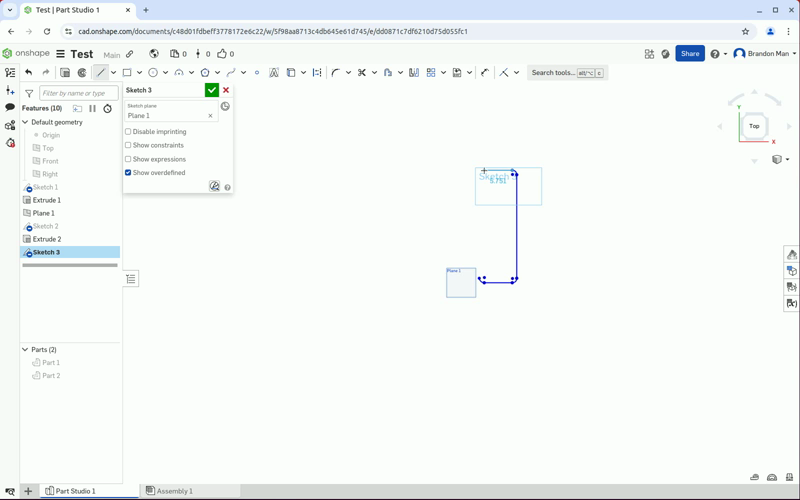
click(484, 170)
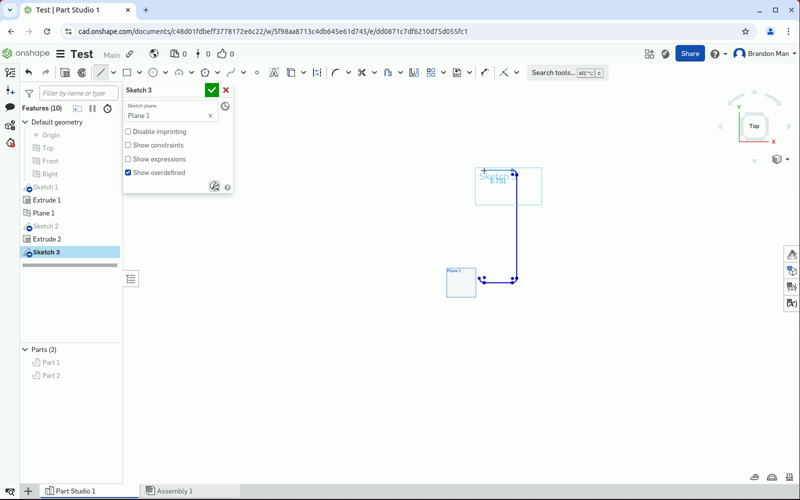
key_up(shift)
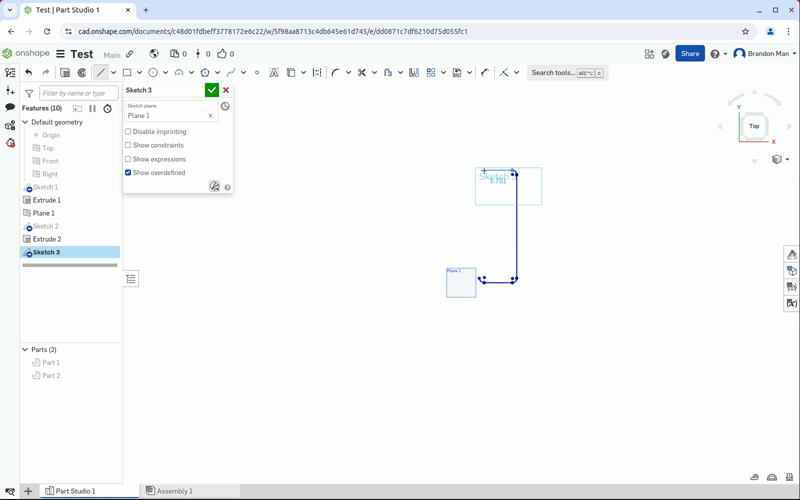
key(esc)
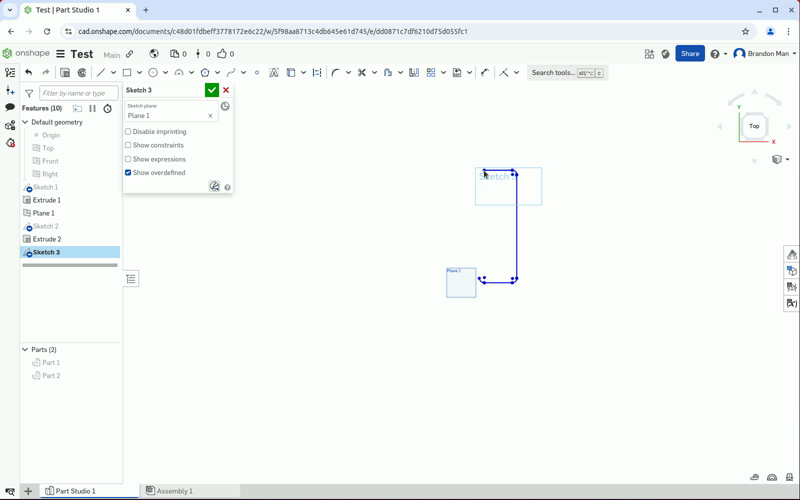
key(a)
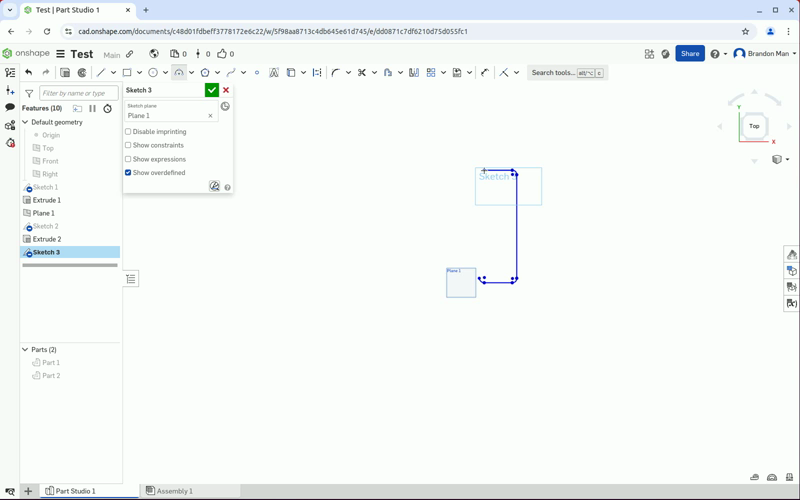
mouse_move(484, 170)
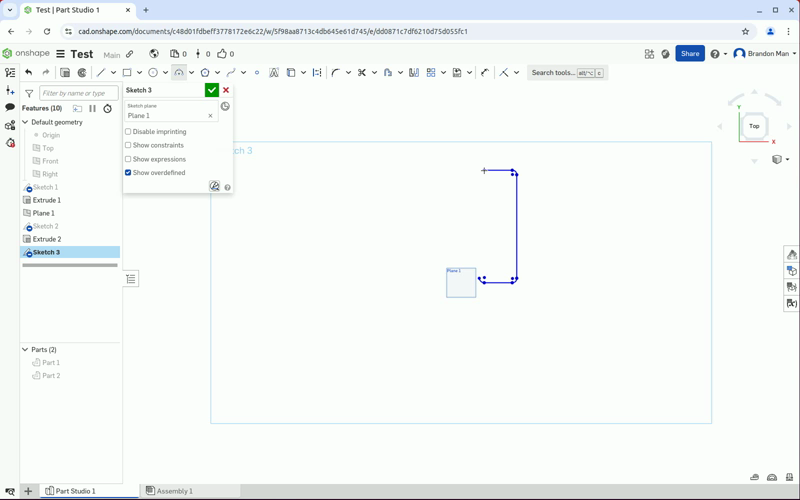
click(484, 170)
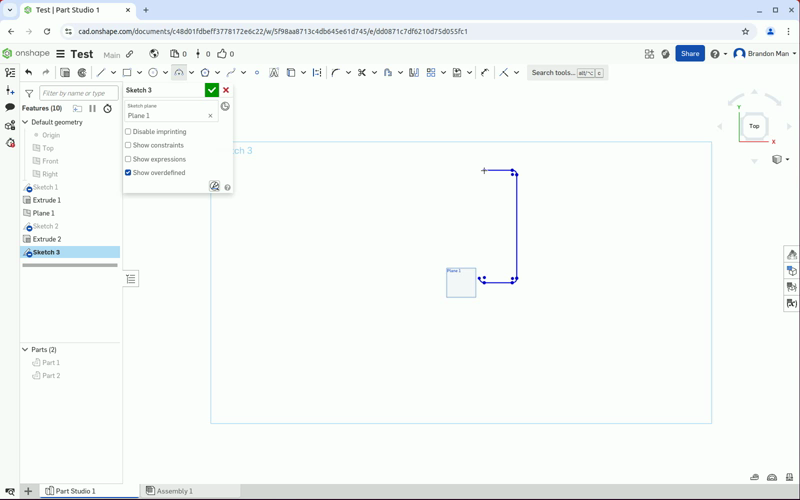
key_down(shift)
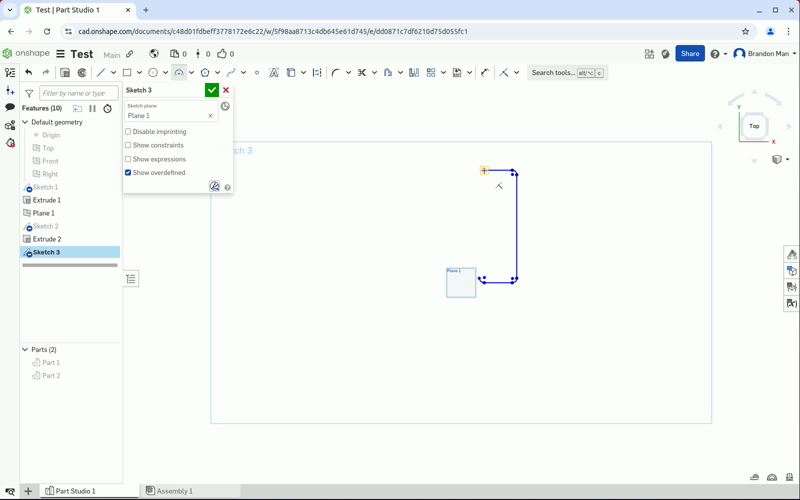
mouse_move(479, 174)
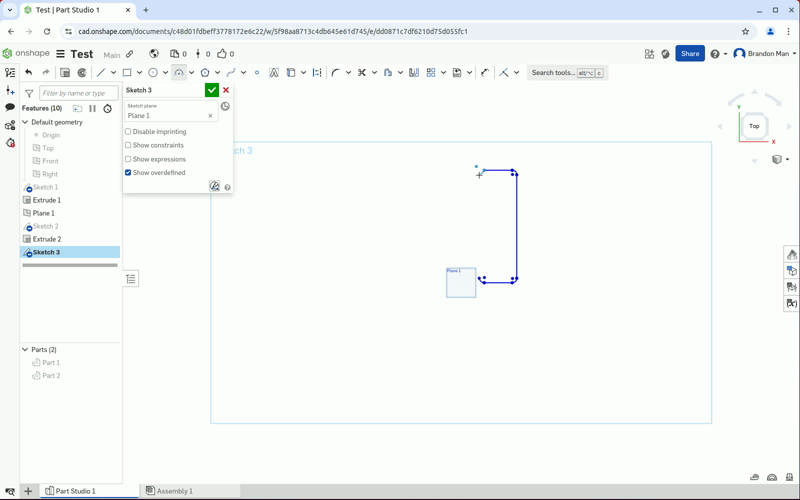
scroll(6)
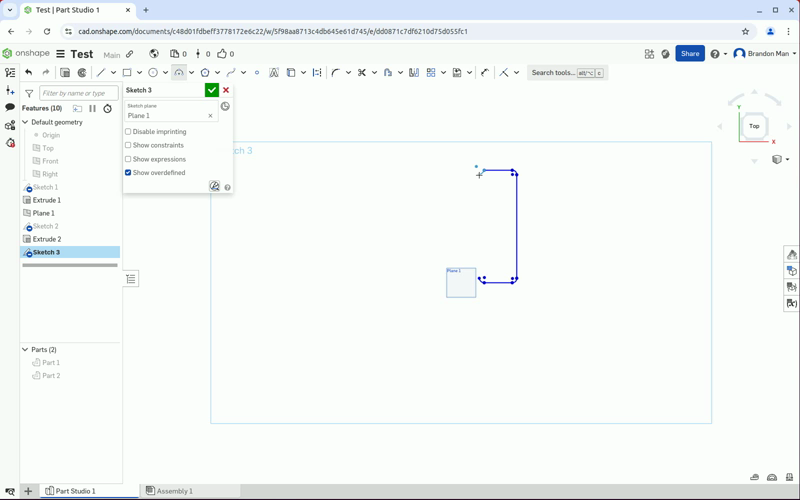
scroll(6)
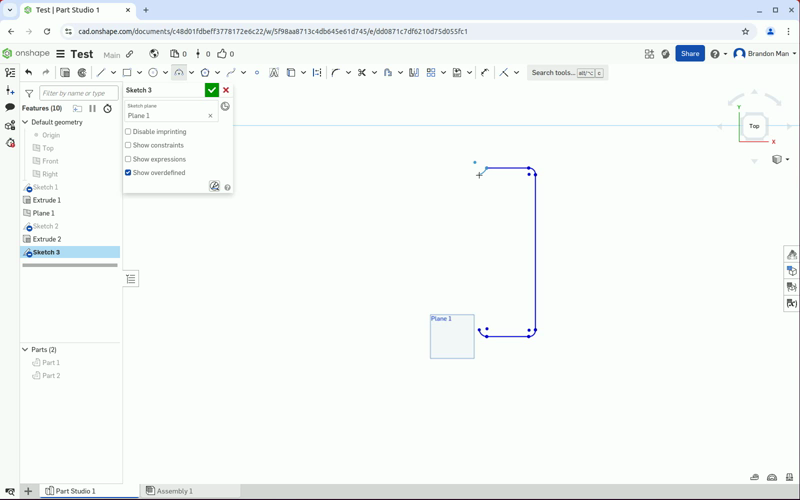
scroll(6)
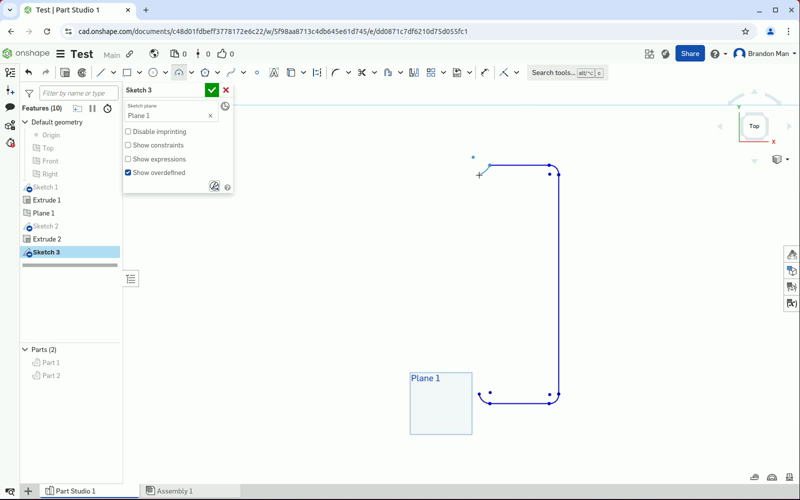
scroll(6)
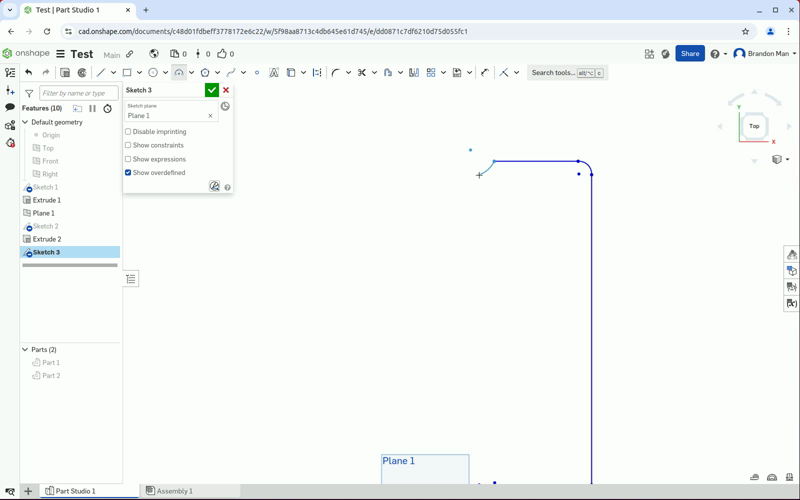
scroll(6)
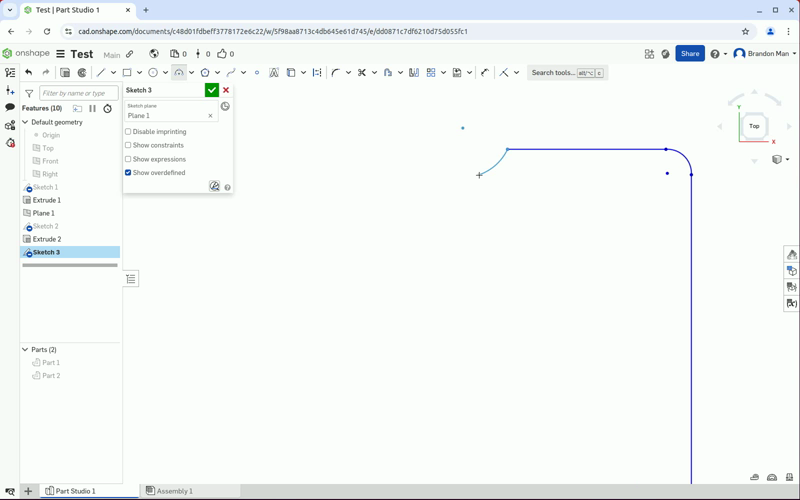
scroll(6)
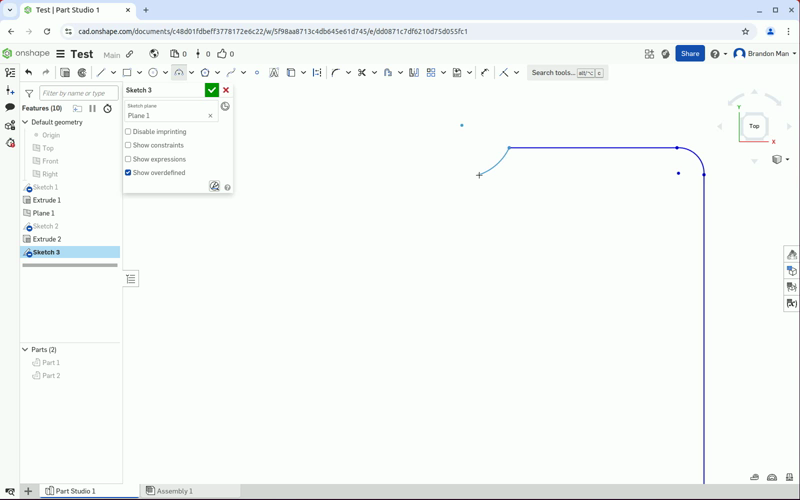
scroll(6)
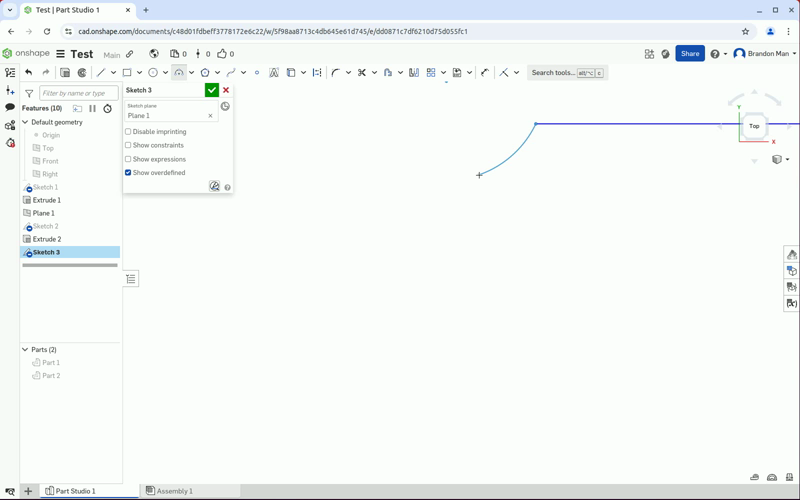
click(479, 174)
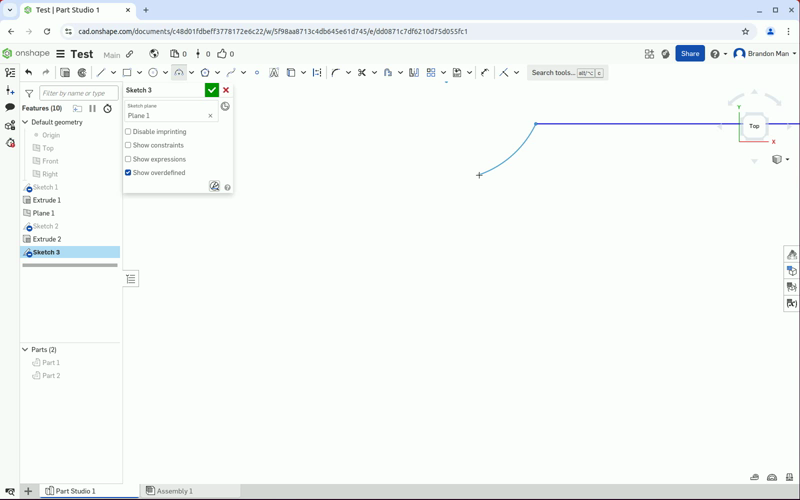
scroll(-6)
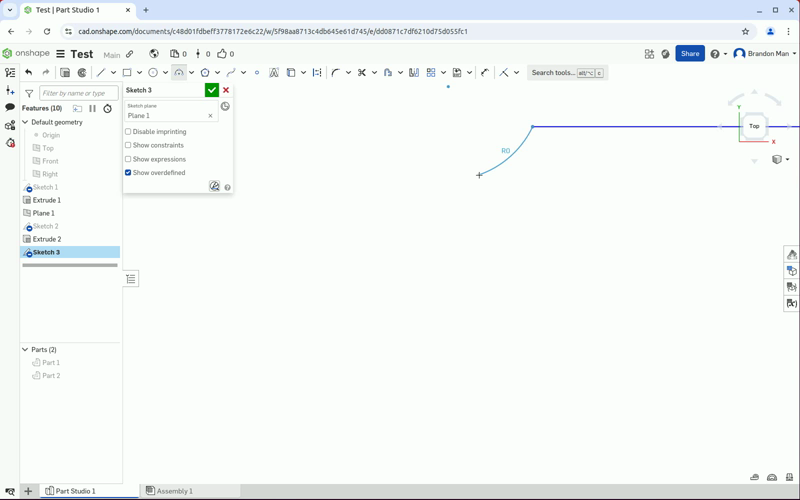
scroll(-6)
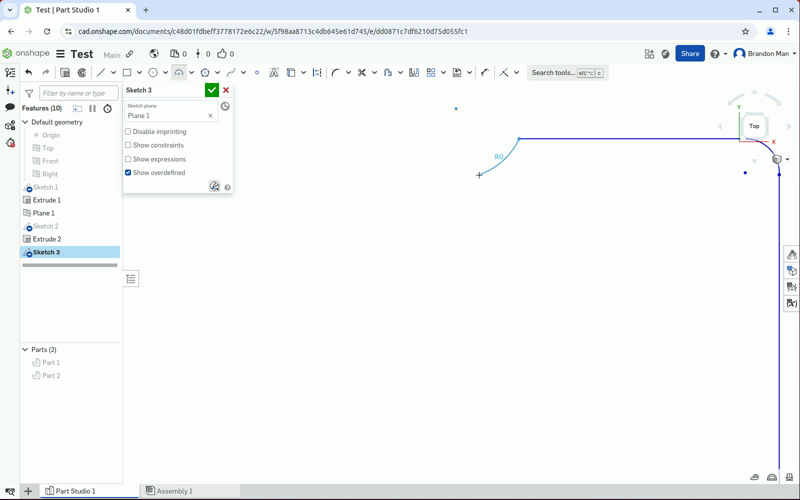
scroll(-6)
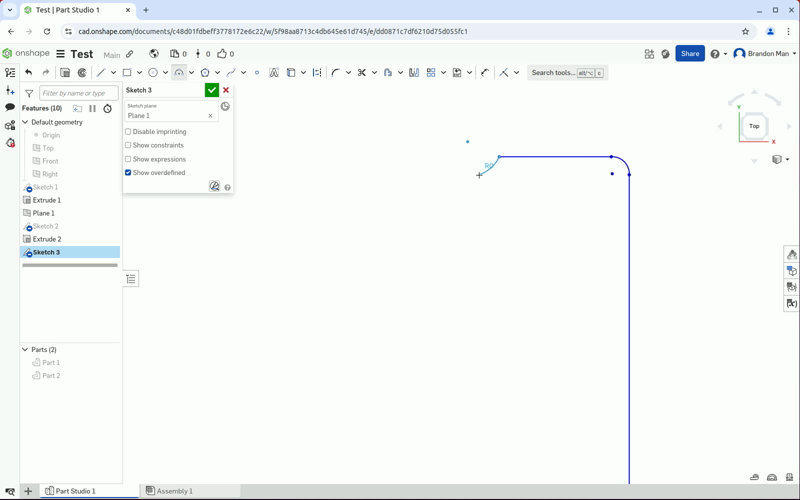
scroll(-6)
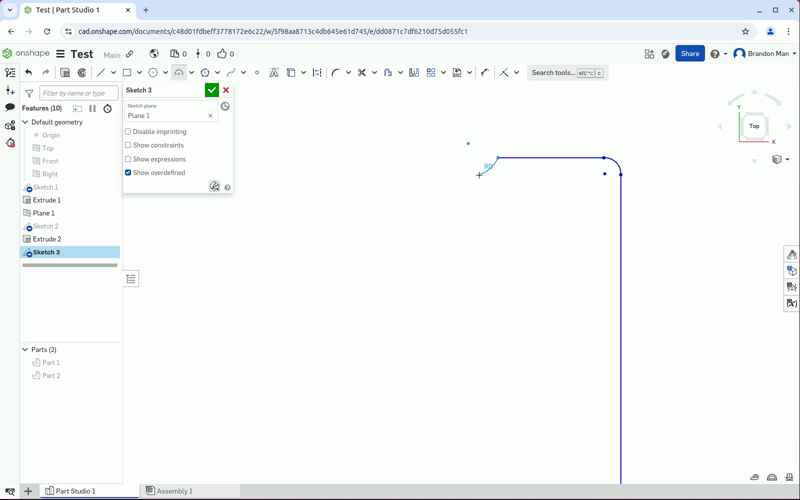
scroll(-6)
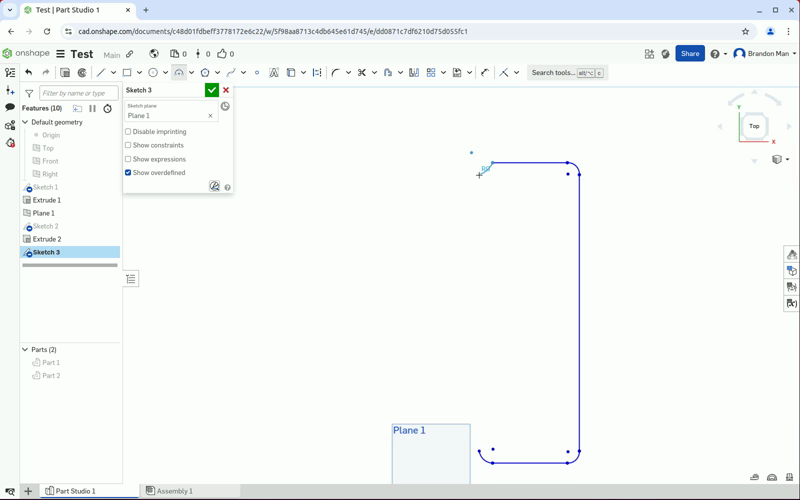
scroll(-6)
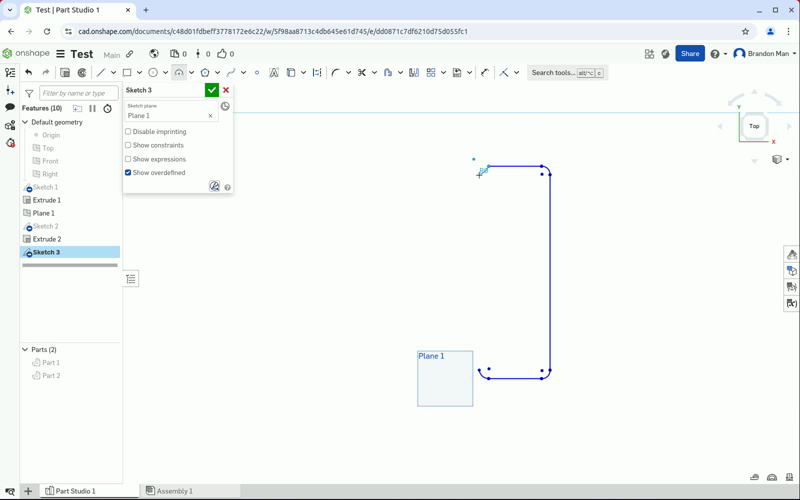
scroll(-6)
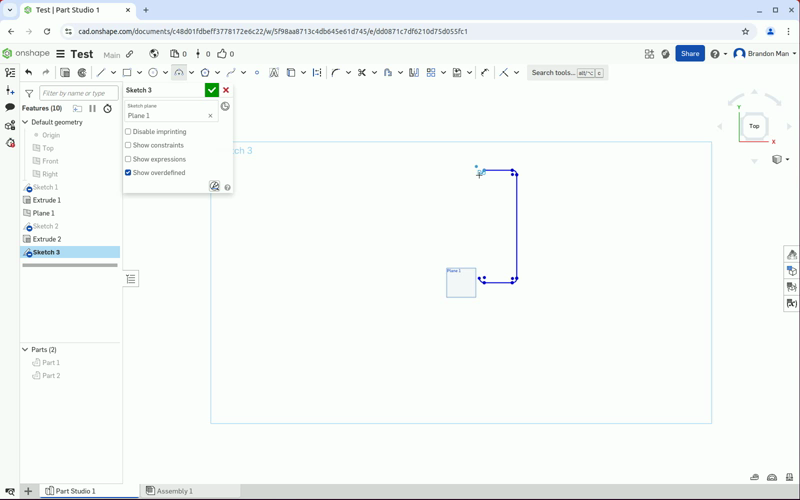
mouse_move(480, 171)
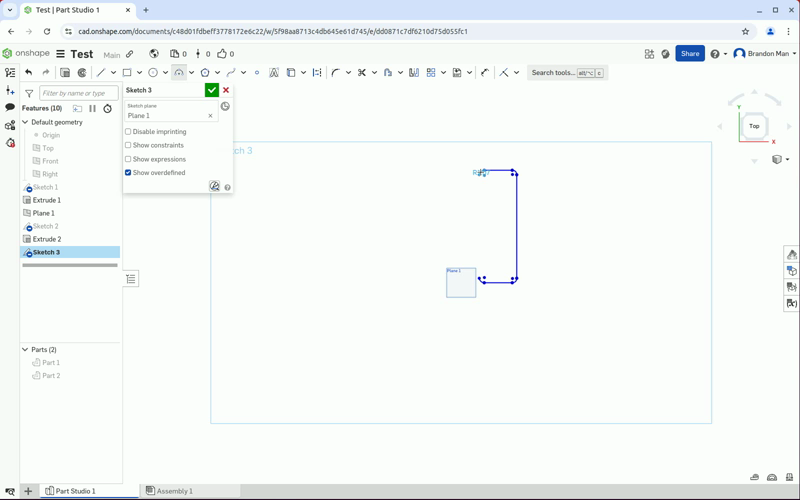
scroll(6)
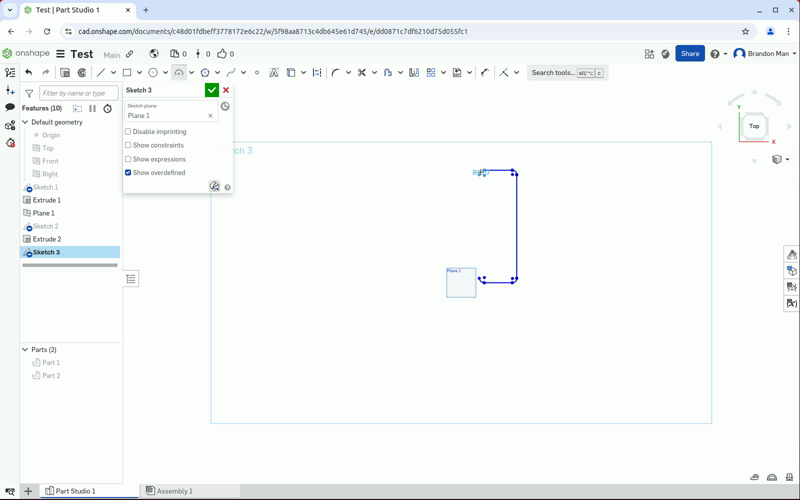
scroll(6)
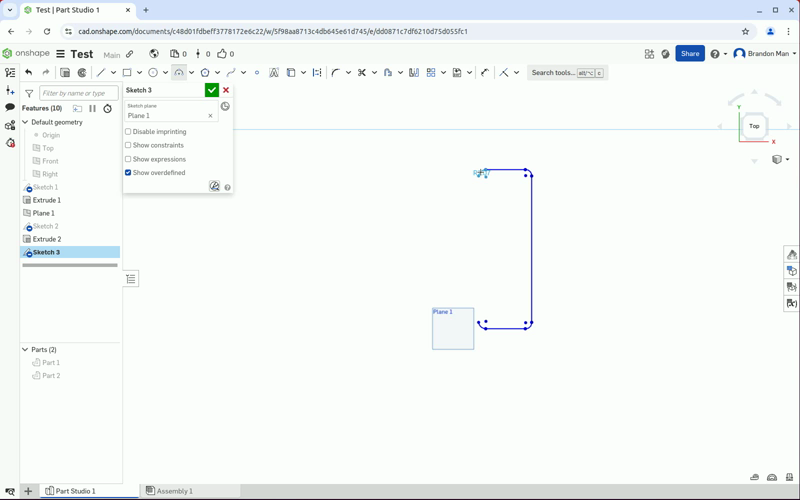
scroll(6)
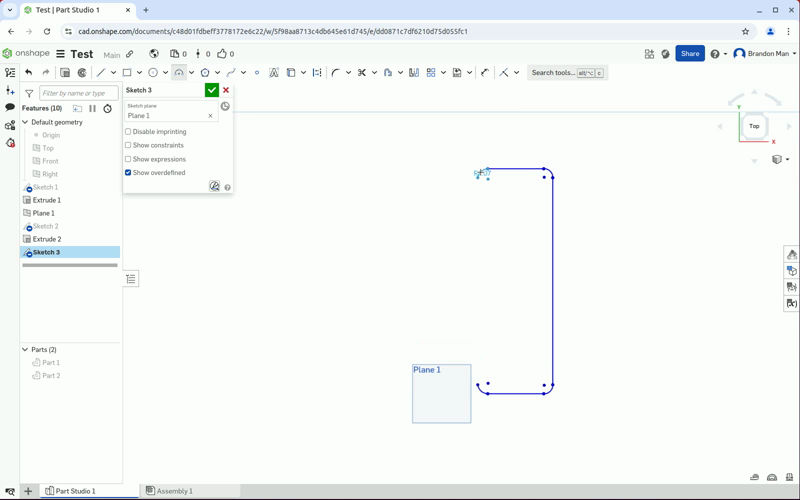
scroll(6)
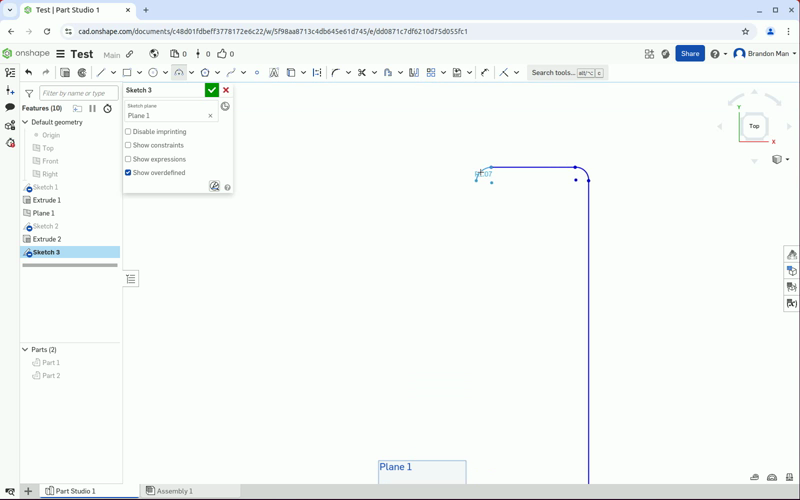
scroll(6)
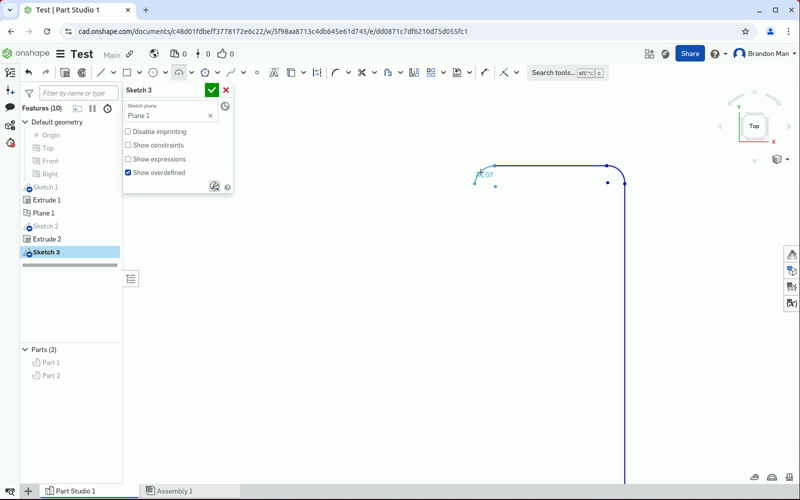
scroll(6)
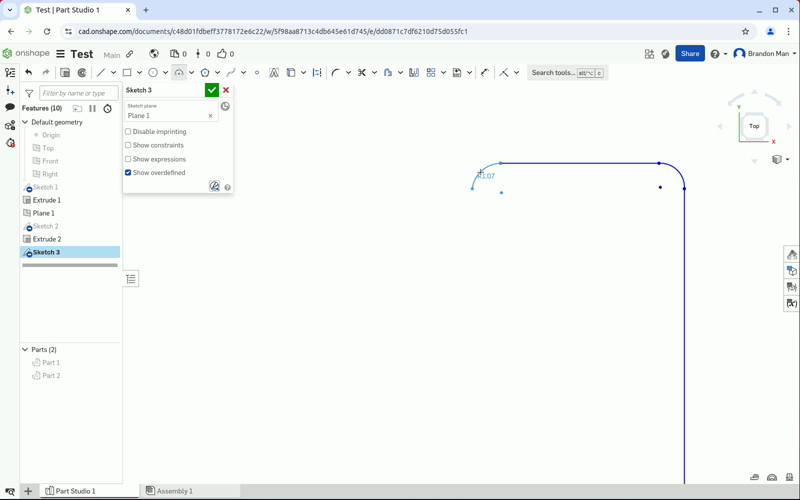
scroll(6)
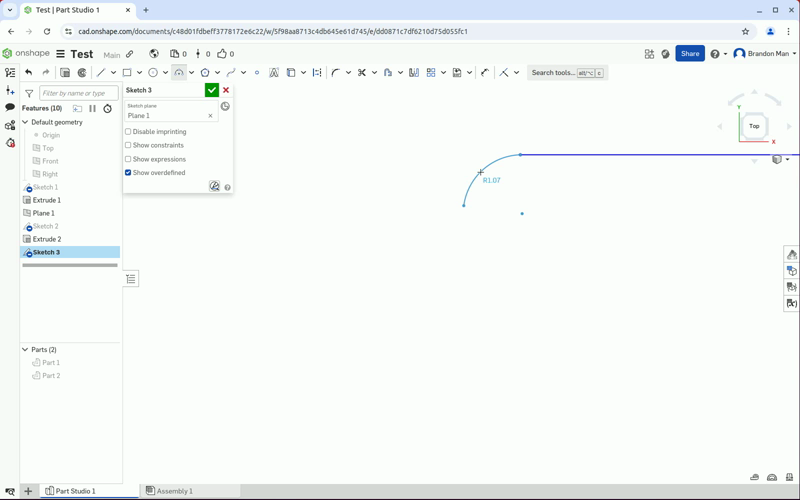
click(480, 171)
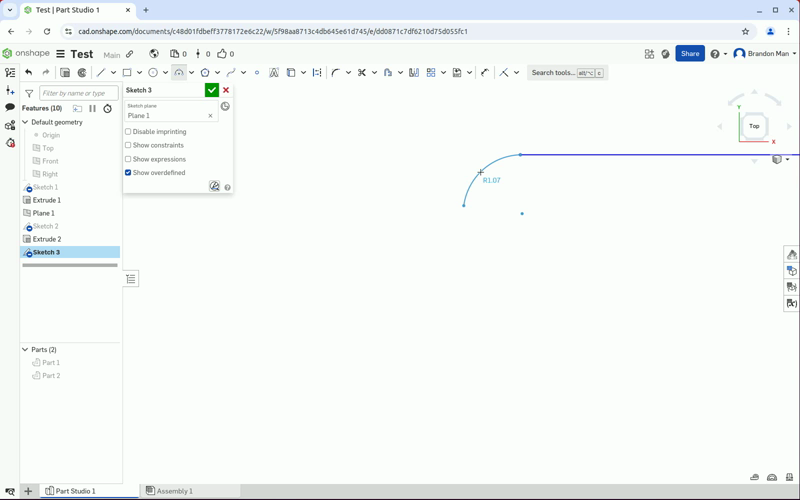
scroll(-6)
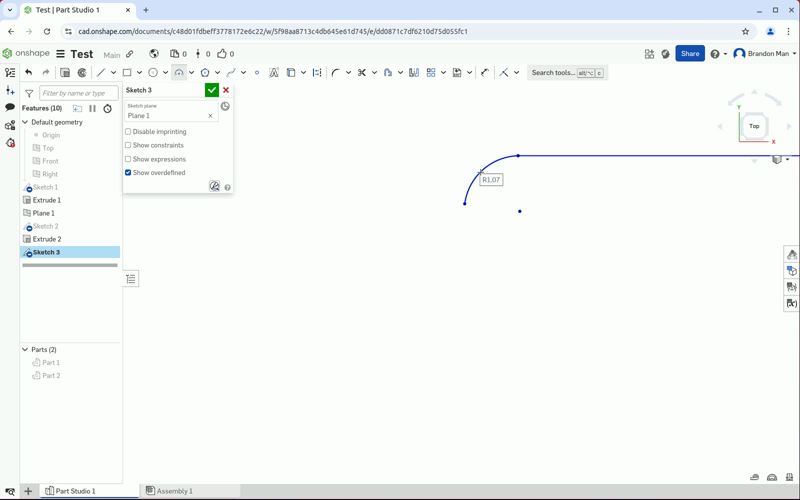
scroll(-6)
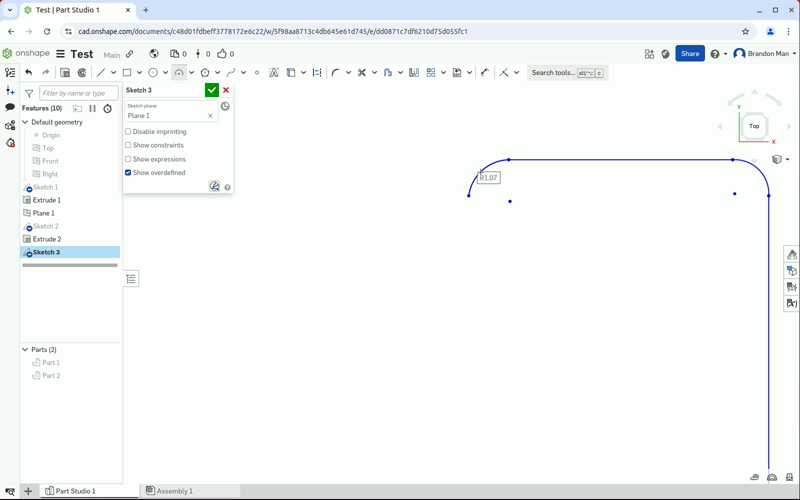
scroll(-6)
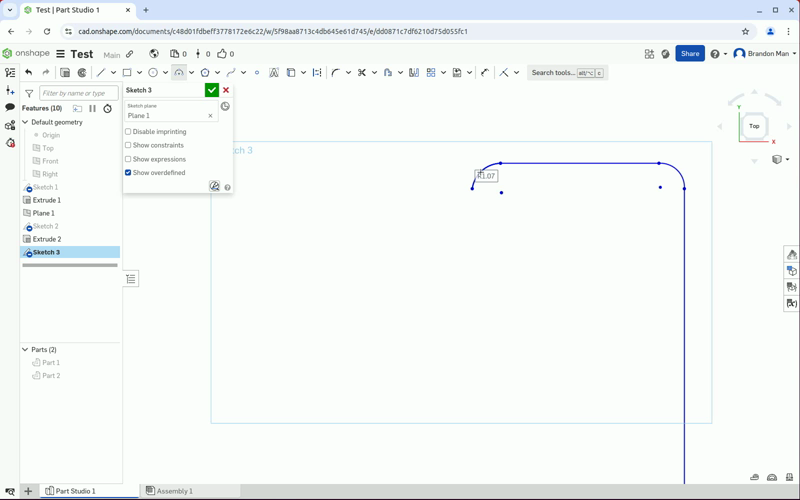
scroll(-6)
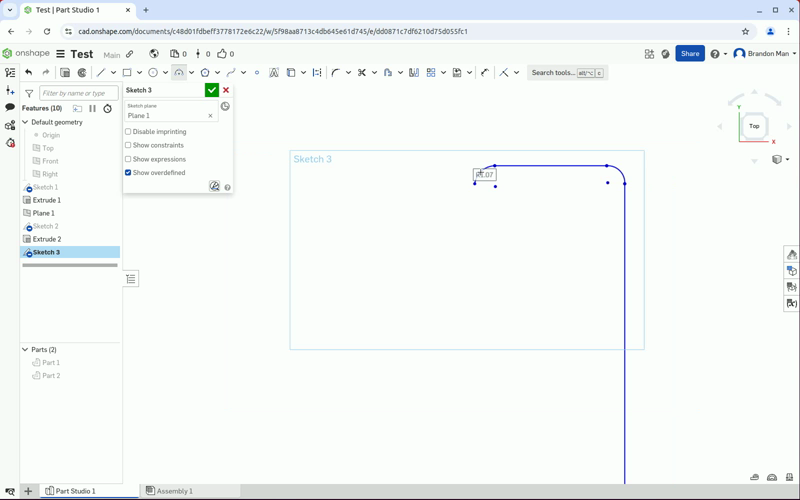
scroll(-6)
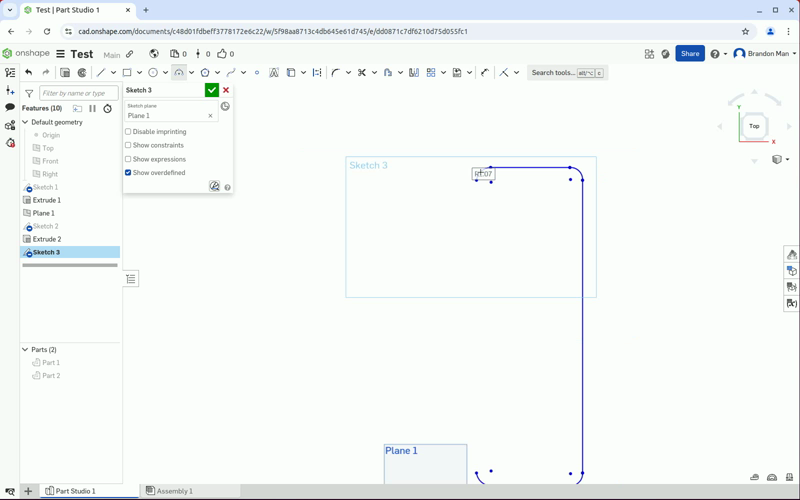
scroll(-6)
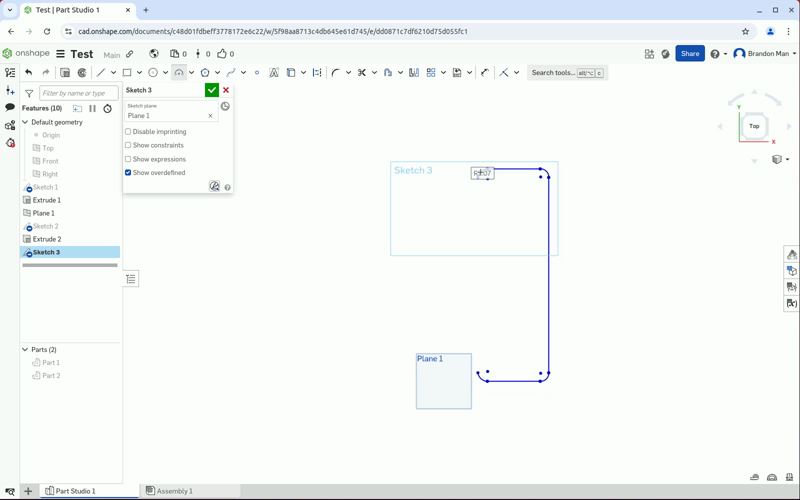
scroll(-6)
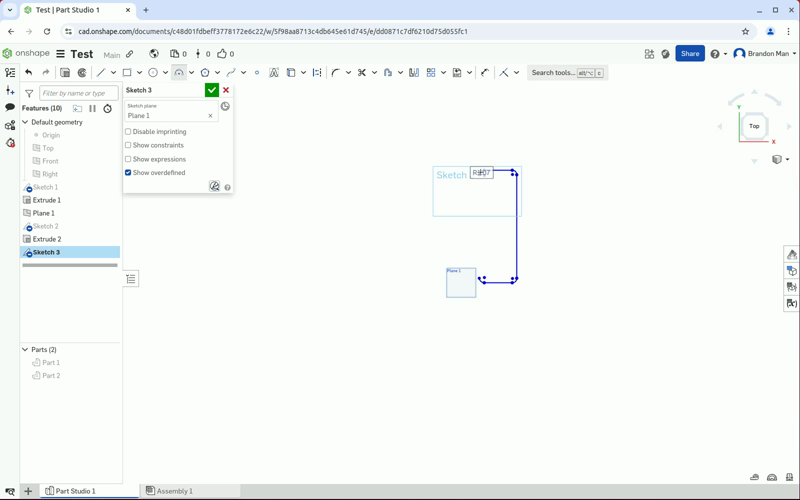
key_up(shift)
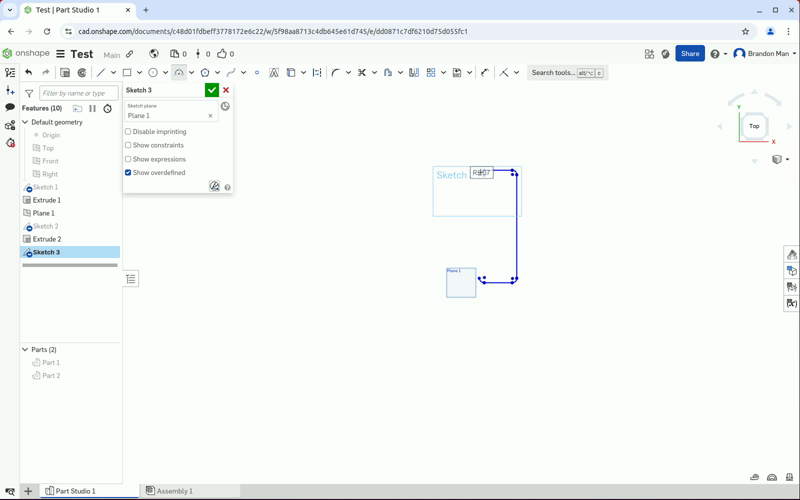
key(esc)
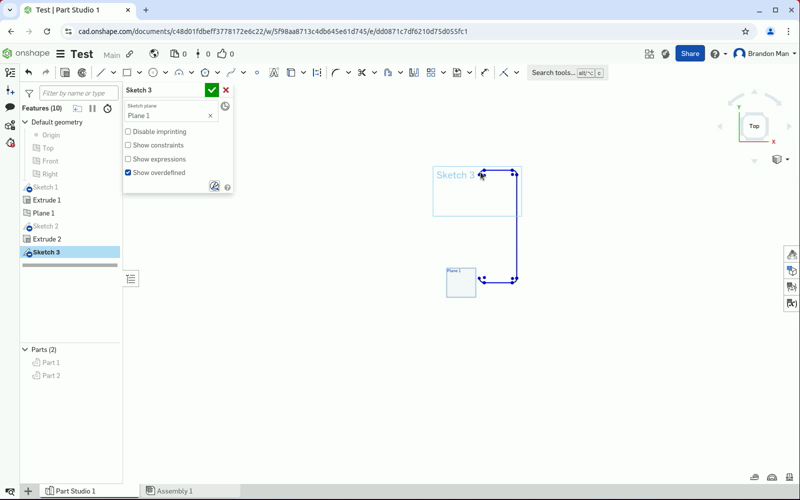
key(l)
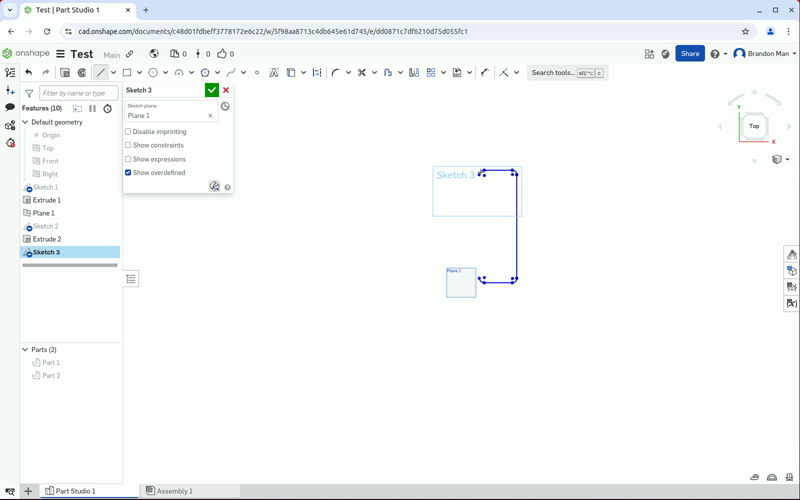
mouse_move(479, 174)
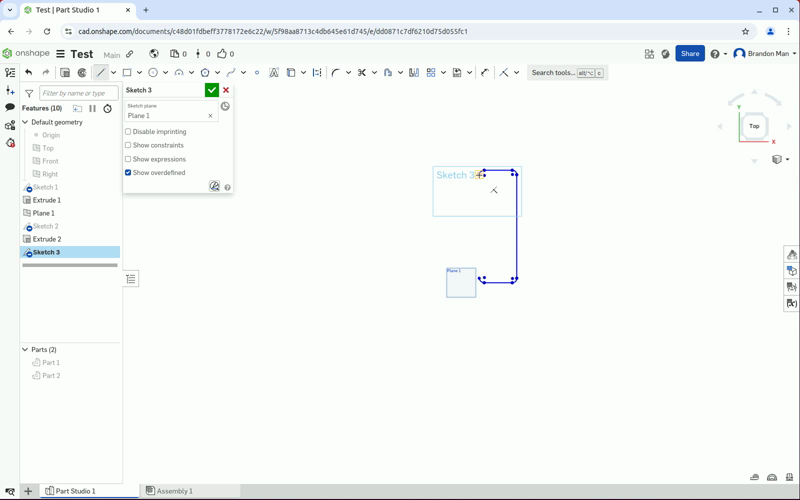
scroll(6)
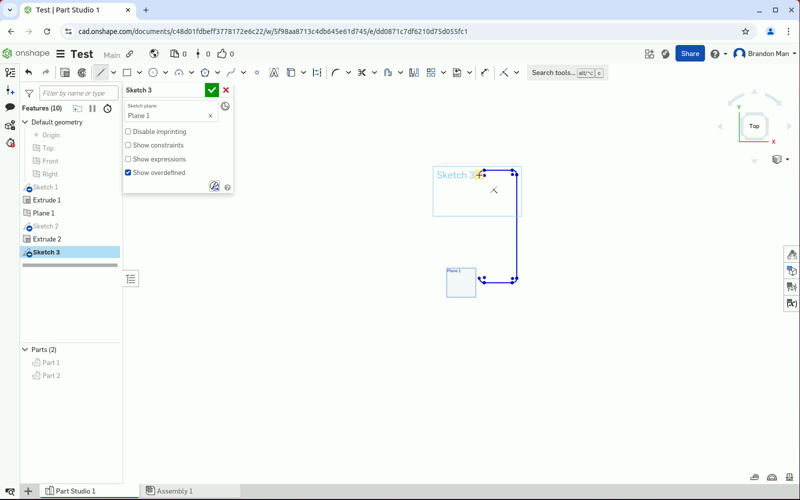
scroll(6)
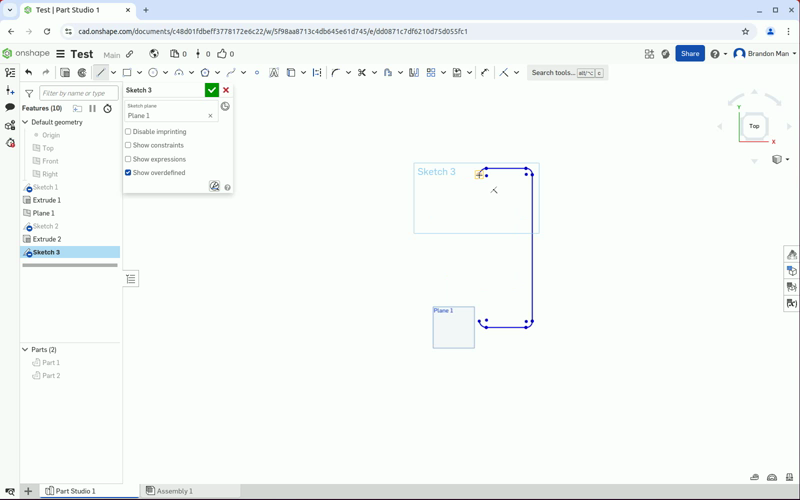
scroll(6)
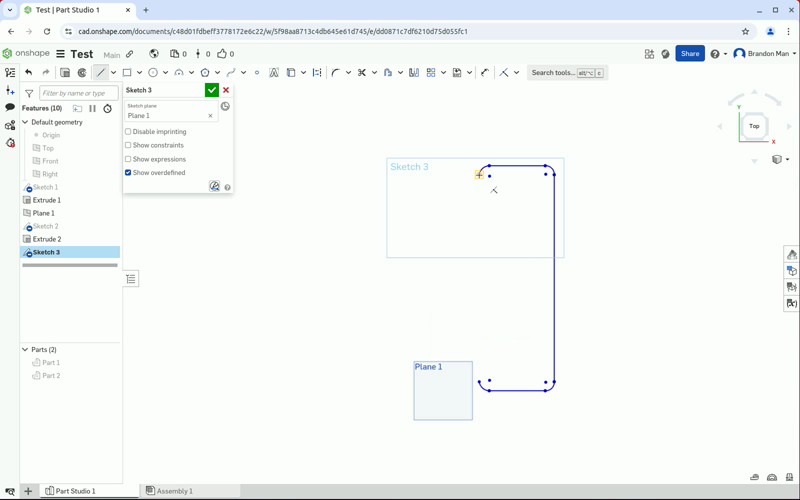
scroll(6)
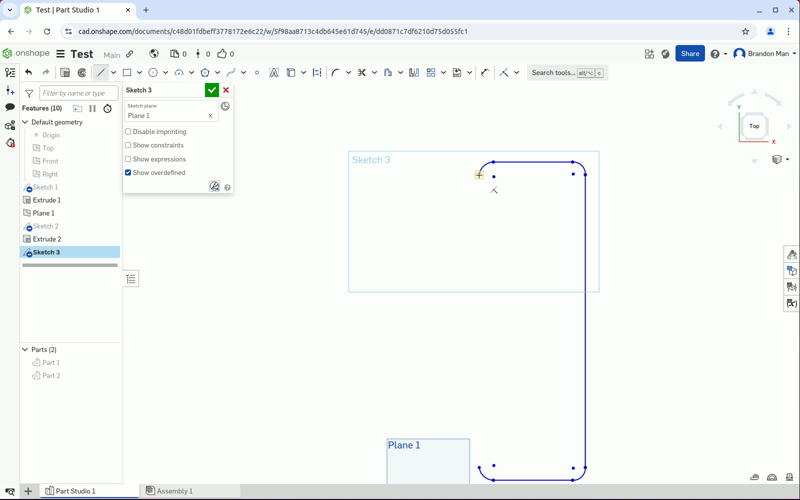
scroll(6)
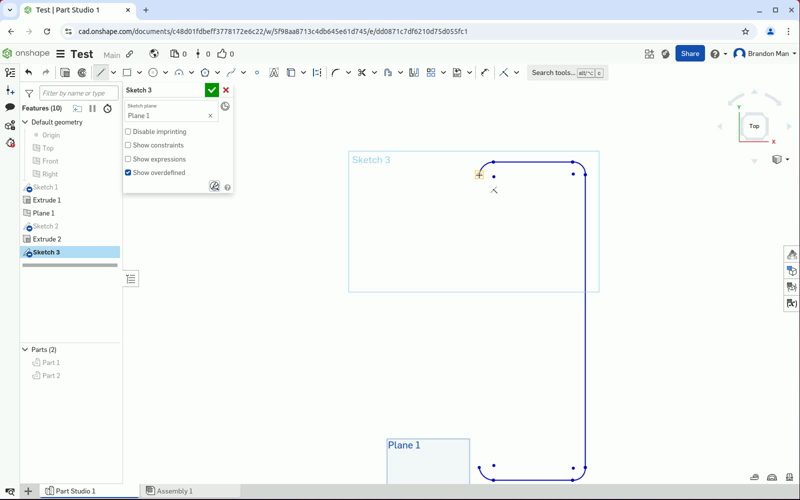
scroll(6)
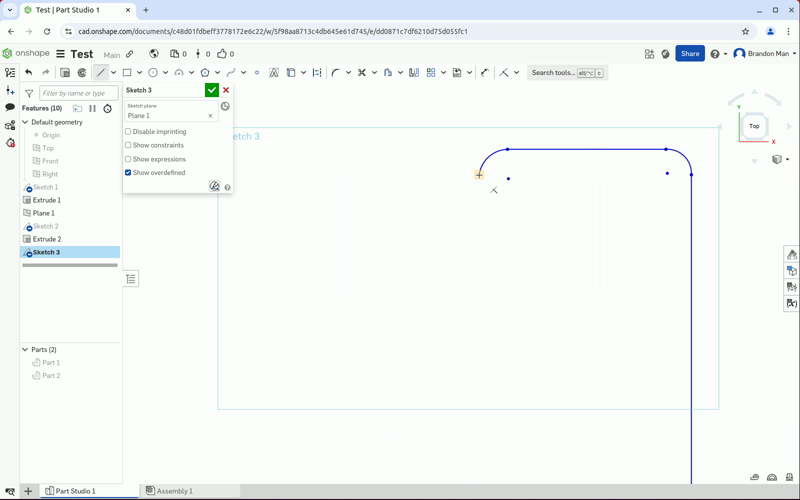
scroll(6)
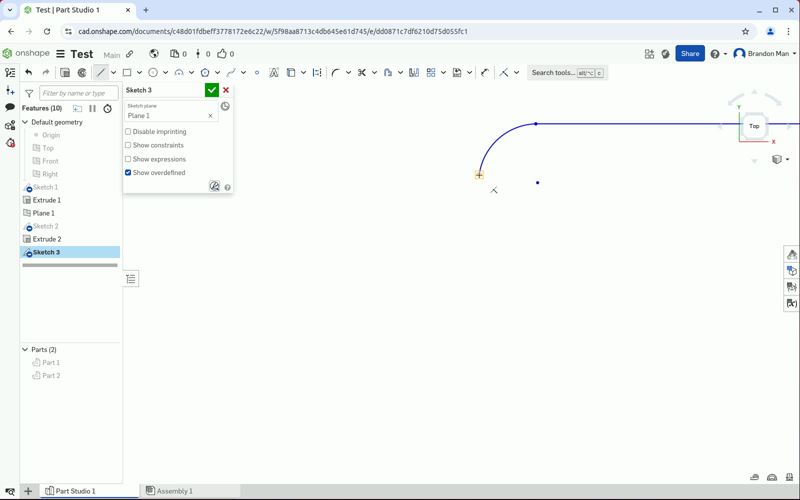
click(479, 174)
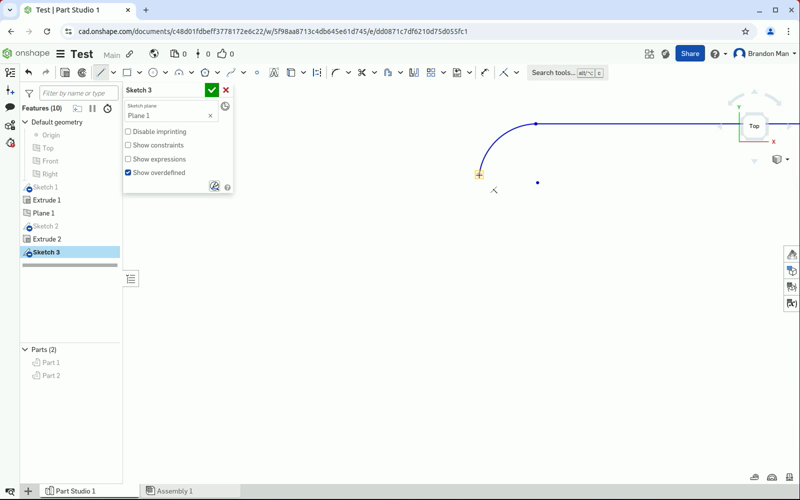
scroll(-6)
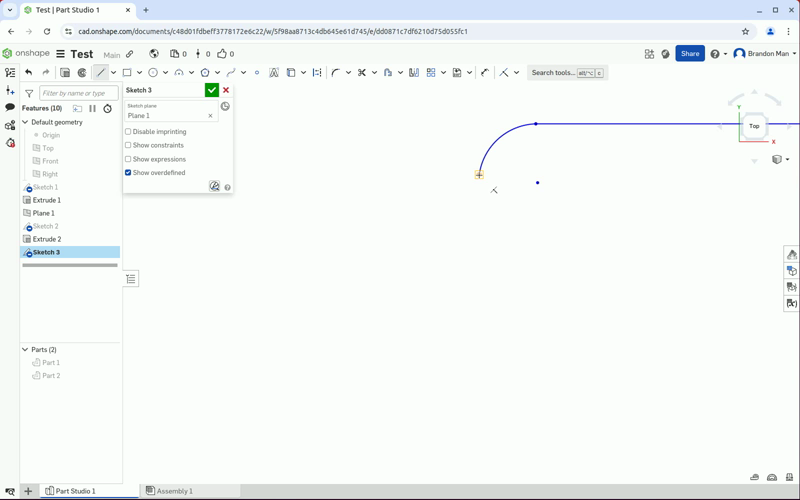
scroll(-6)
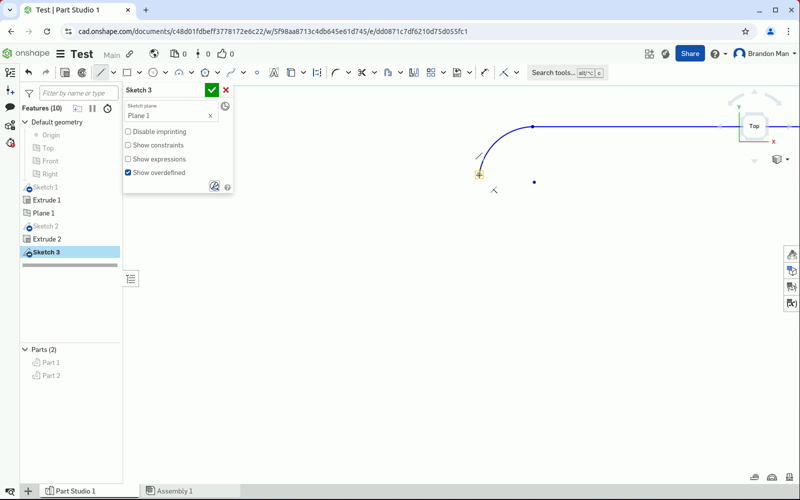
scroll(-6)
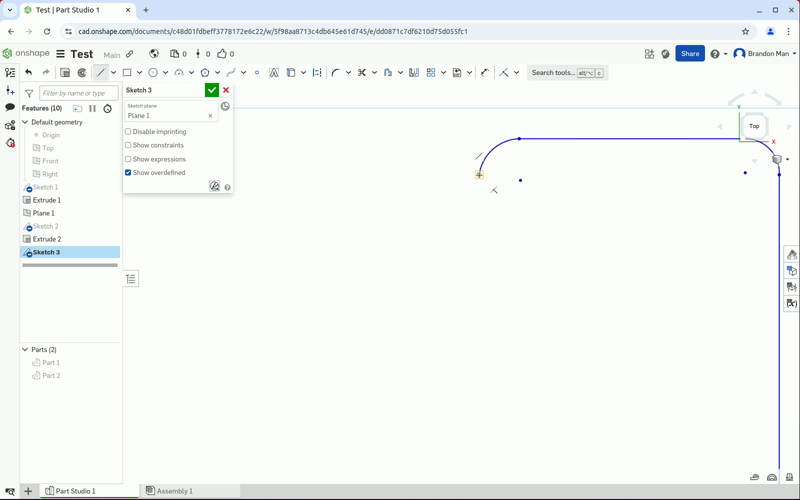
scroll(-6)
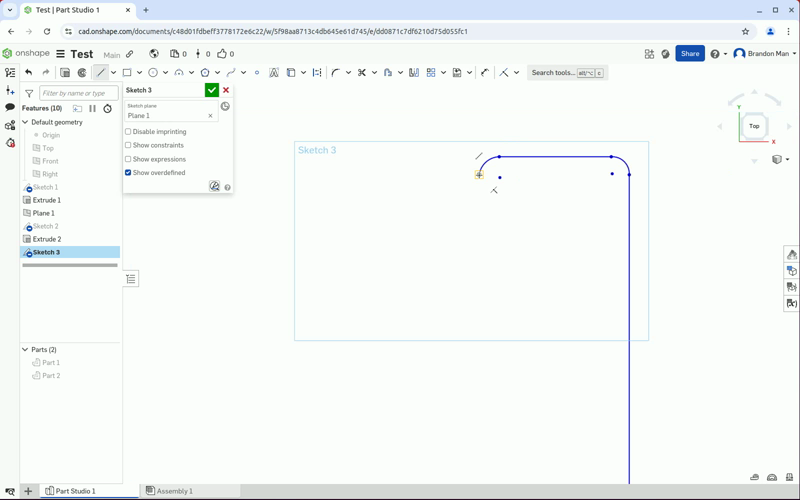
scroll(-6)
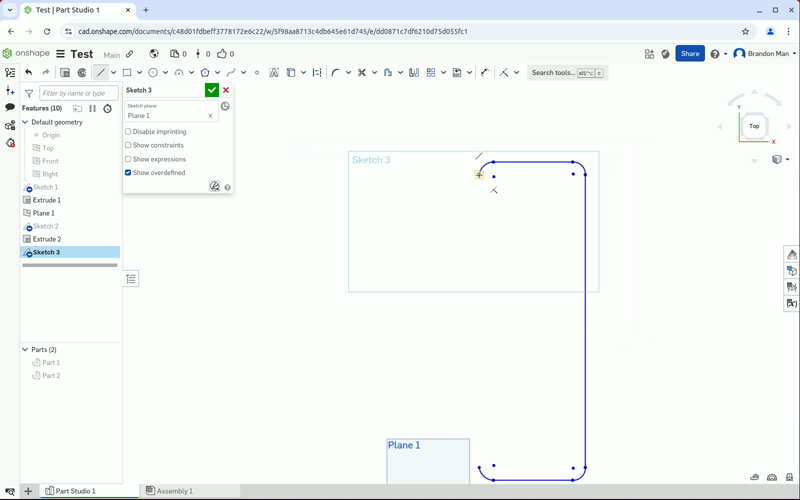
scroll(-6)
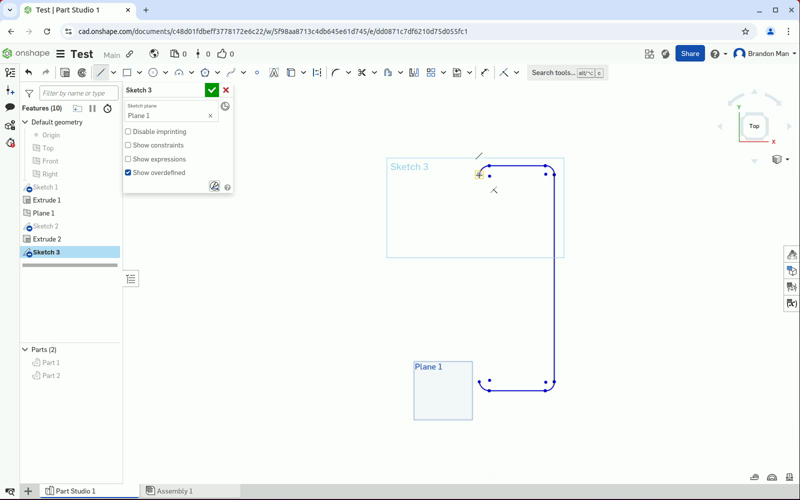
scroll(-6)
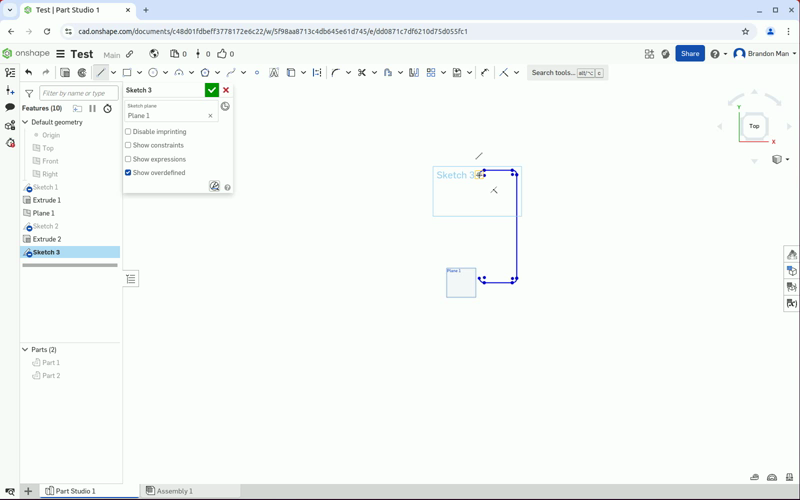
key_down(shift)
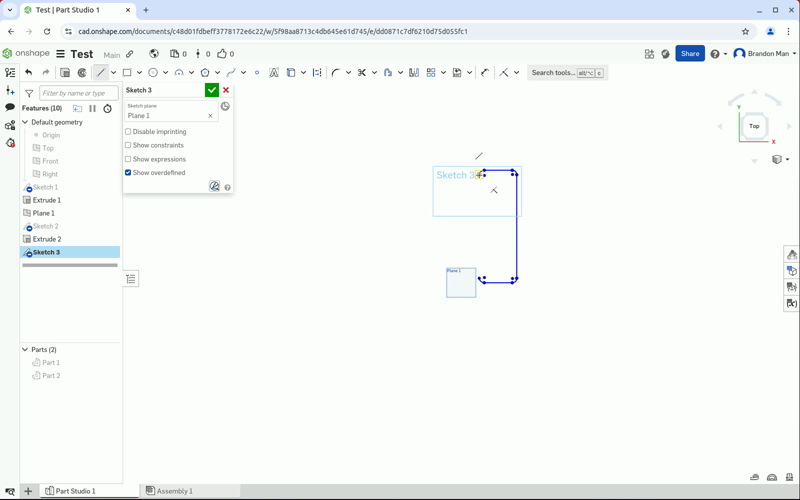
mouse_move(479, 278)
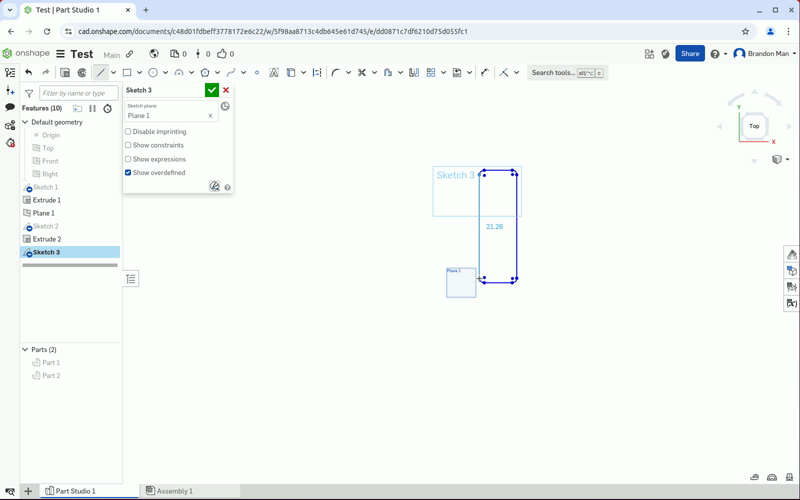
scroll(6)
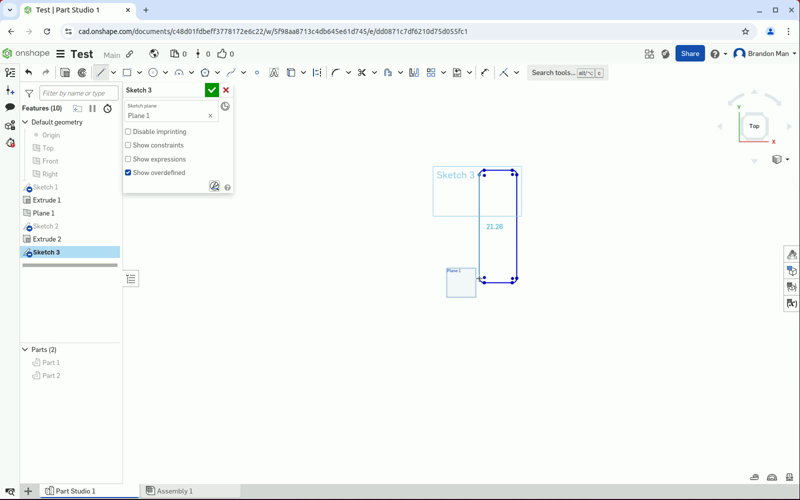
scroll(6)
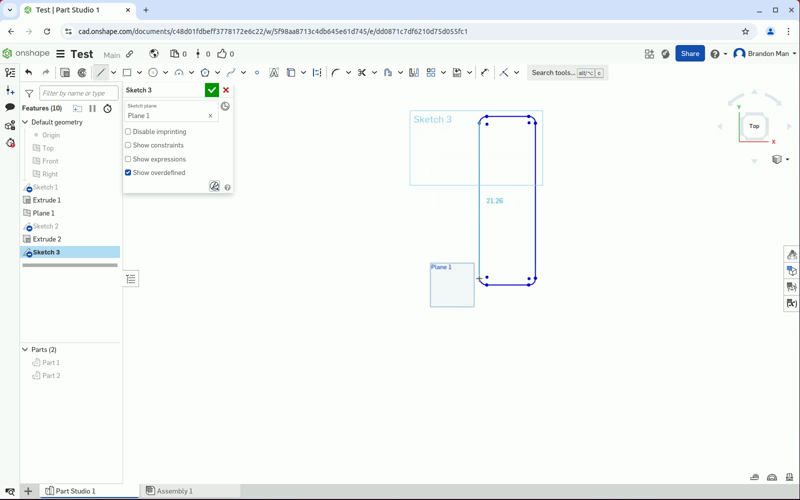
scroll(6)
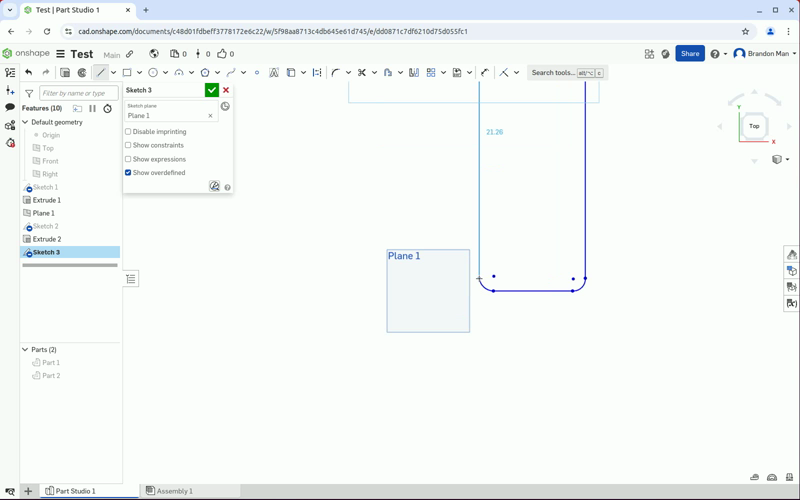
scroll(6)
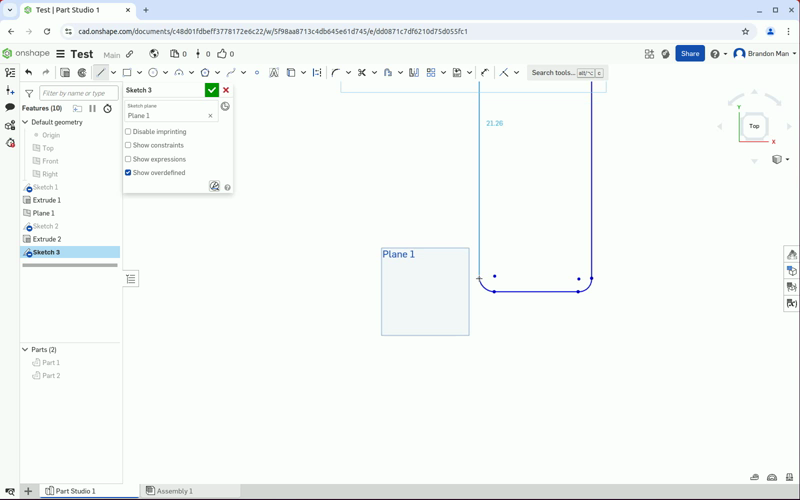
scroll(6)
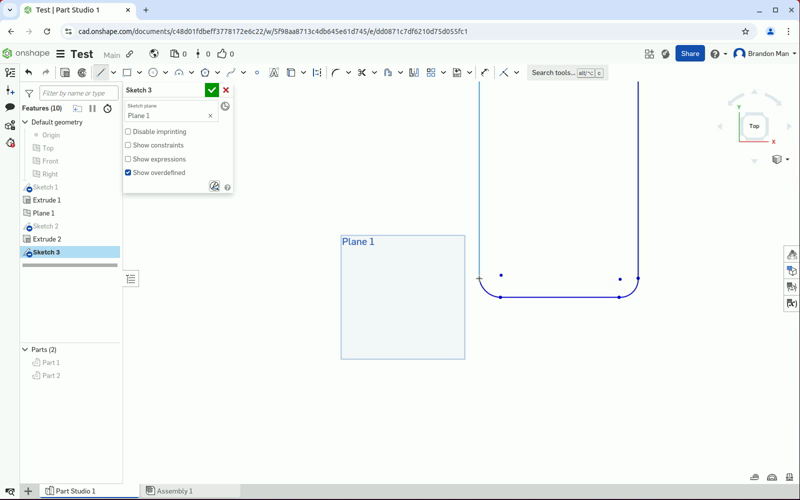
scroll(6)
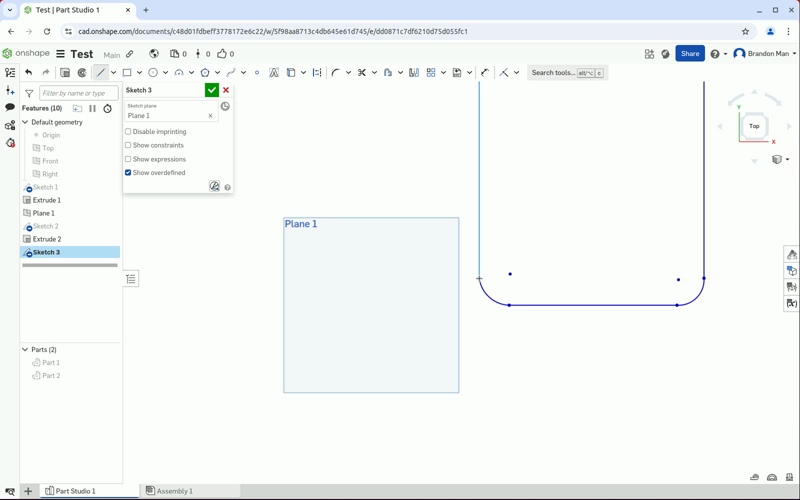
scroll(6)
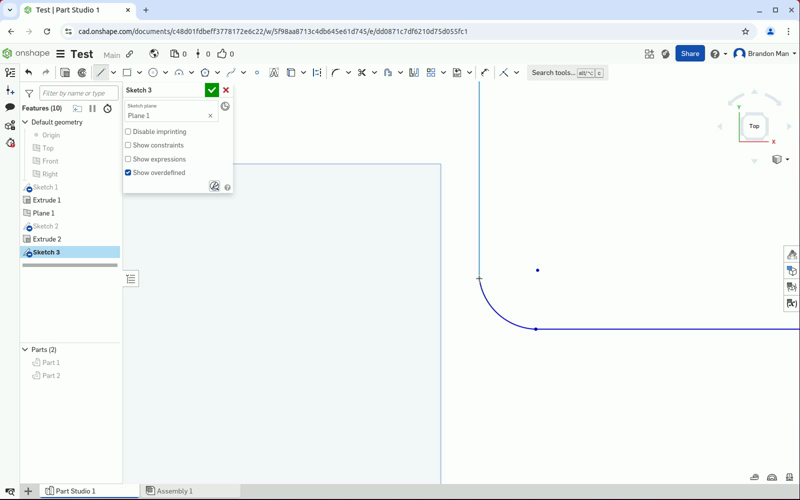
key_up(shift)
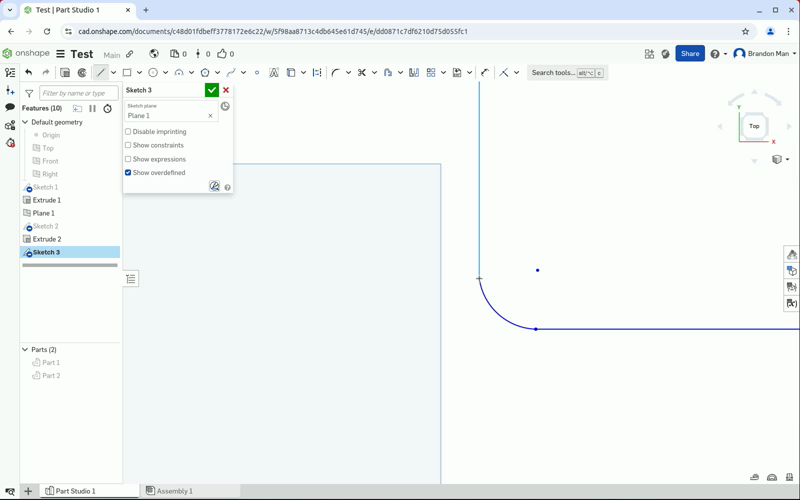
click(479, 278)
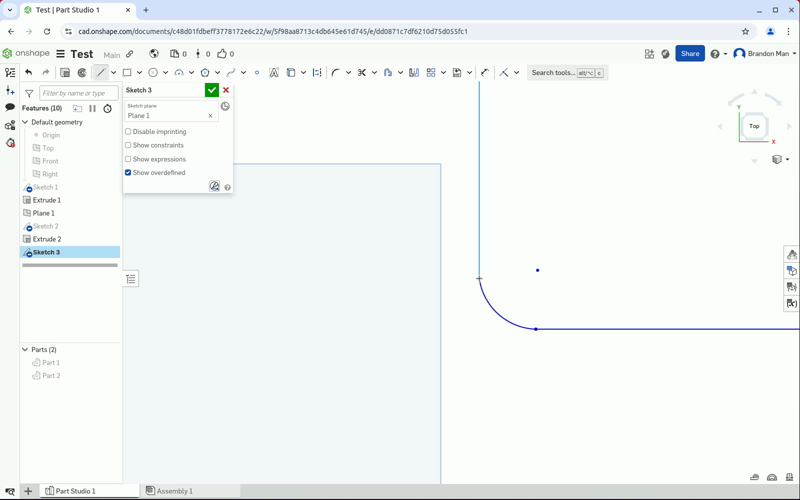
scroll(-6)
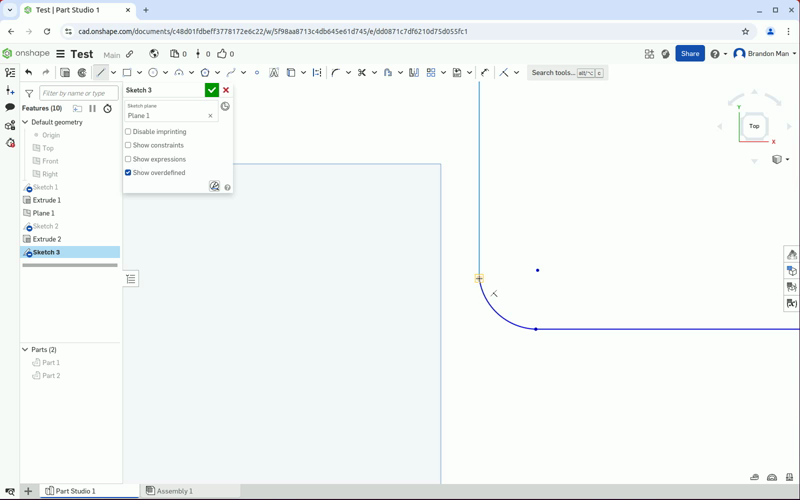
scroll(-6)
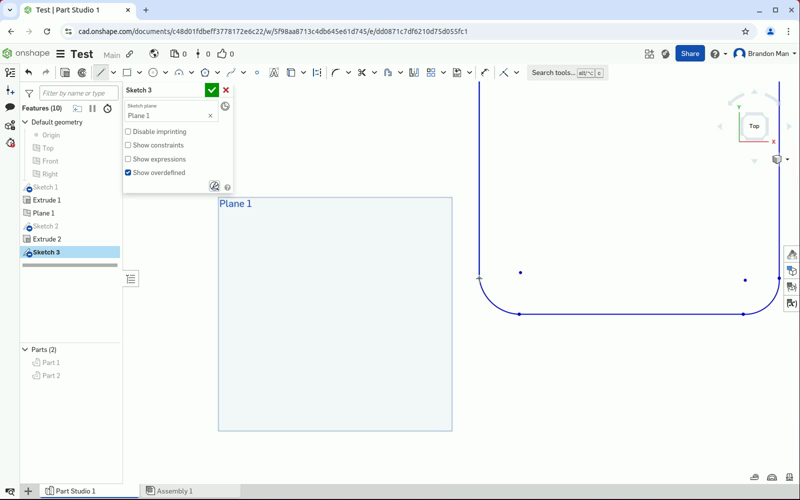
scroll(-6)
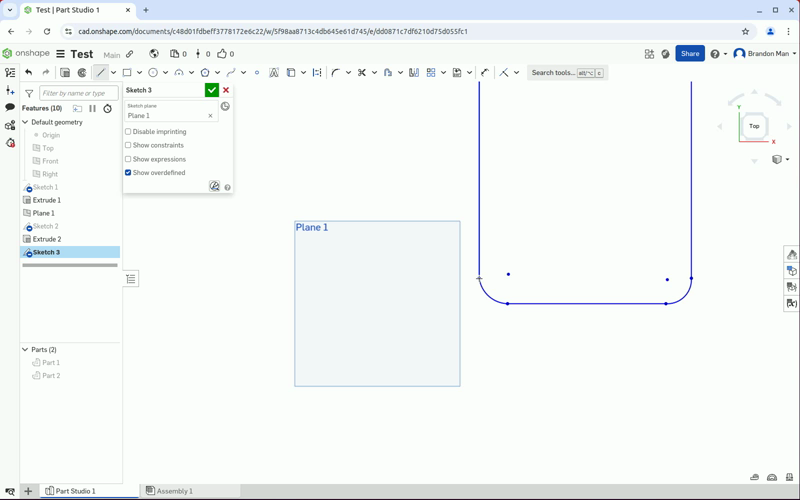
scroll(-6)
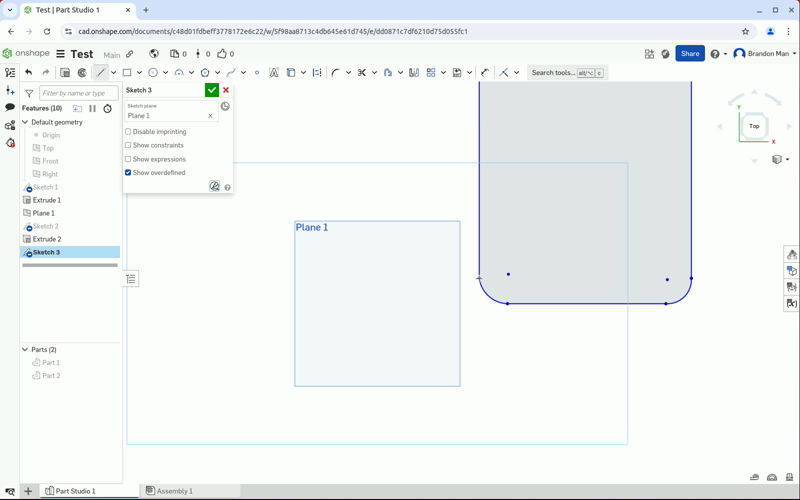
scroll(-6)
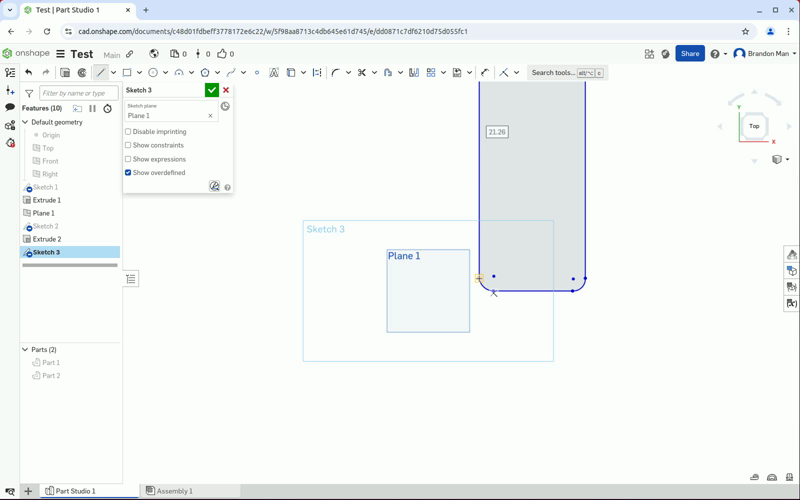
scroll(-6)
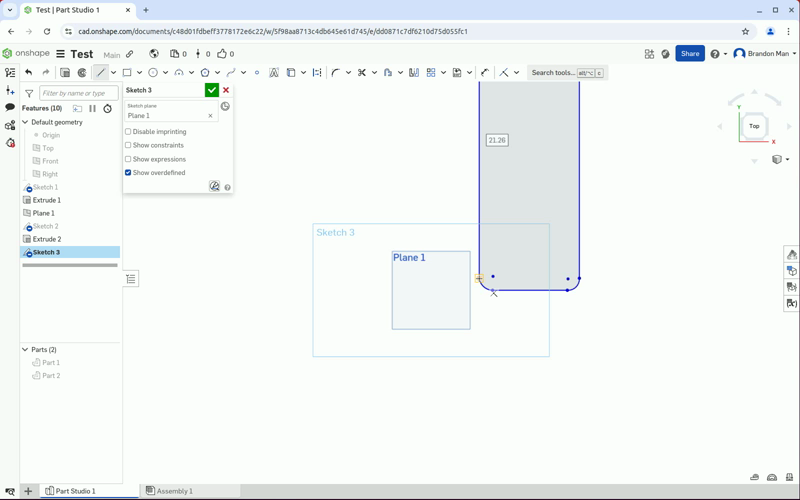
scroll(-6)
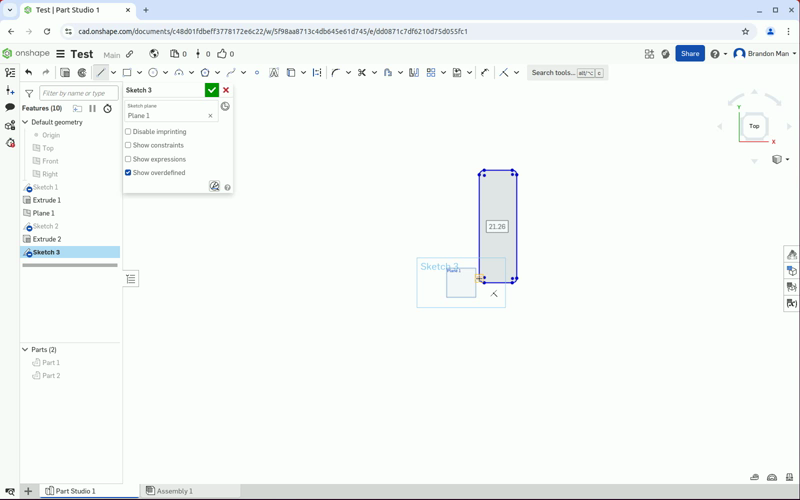
key(esc)
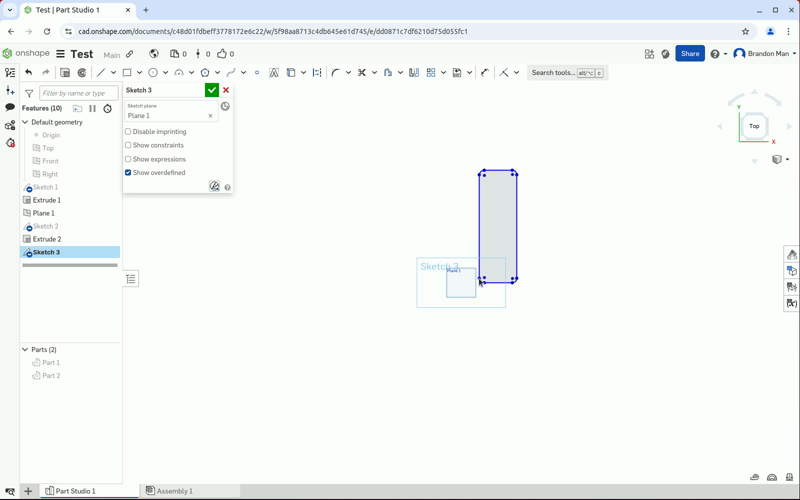
key(c)
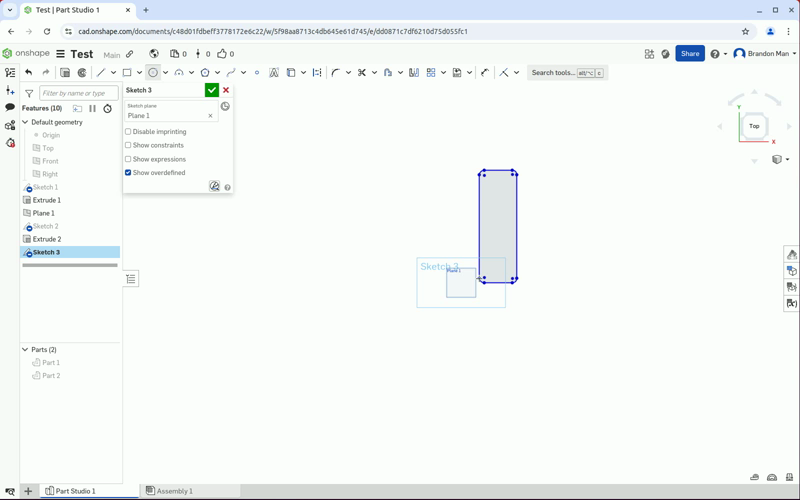
key_down(shift)
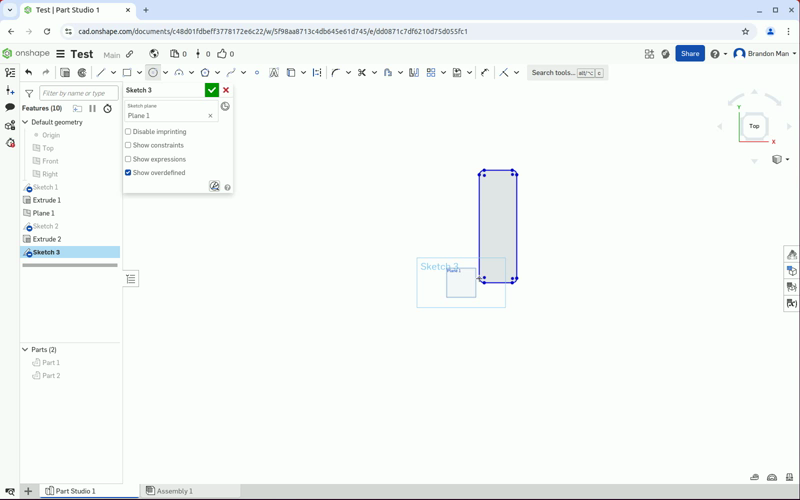
mouse_move(498, 227)
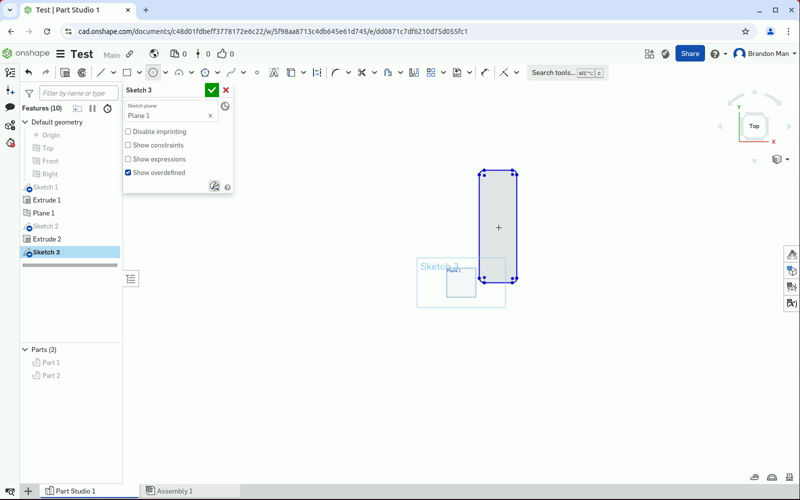
click(498, 227)
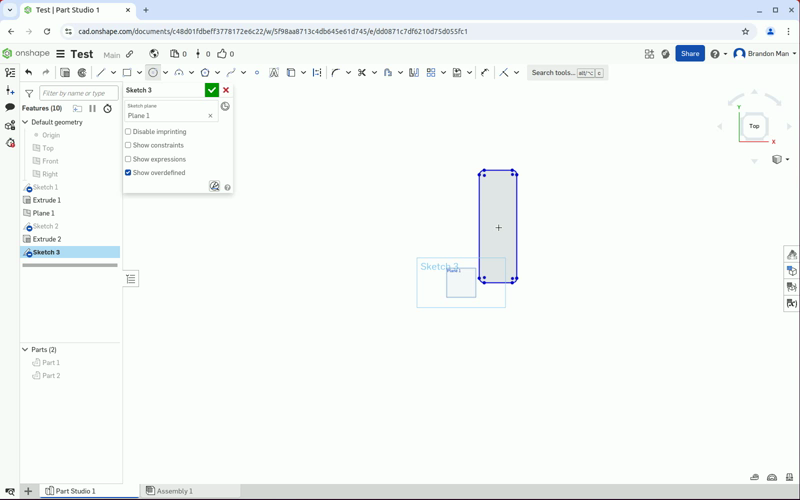
key_up(shift)
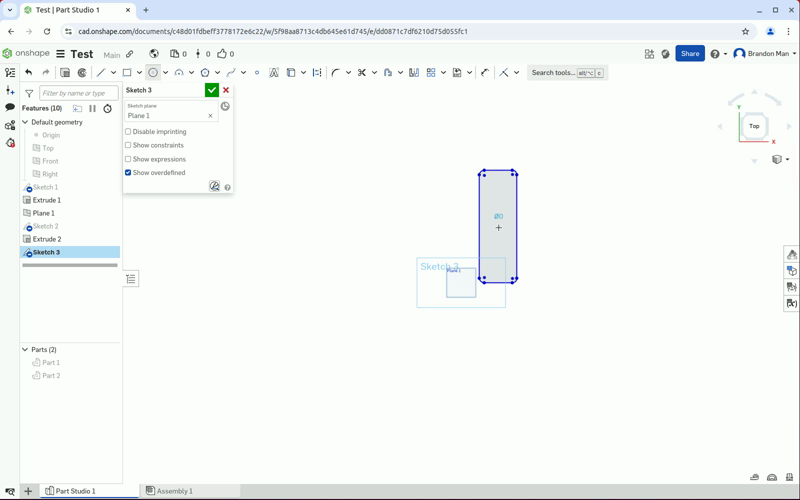
mouse_move(512, 227)
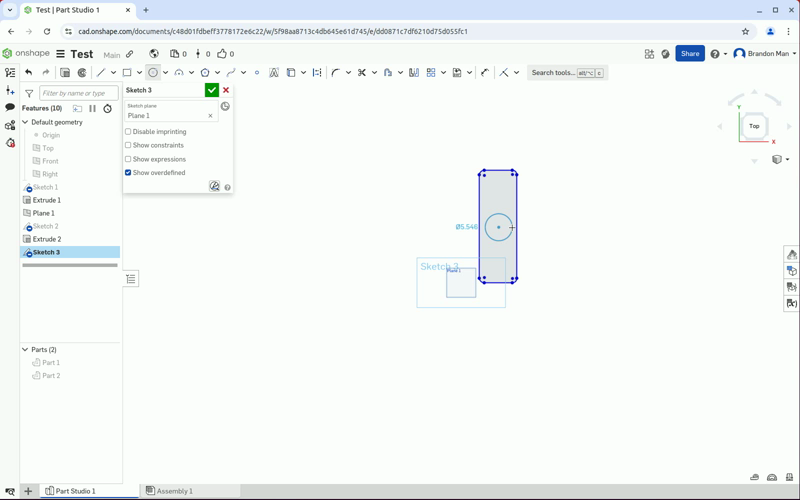
click(512, 227)
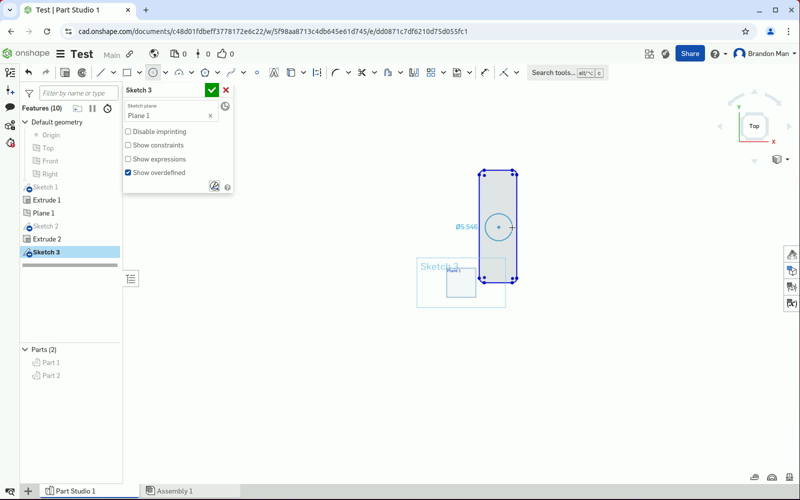
key(esc)
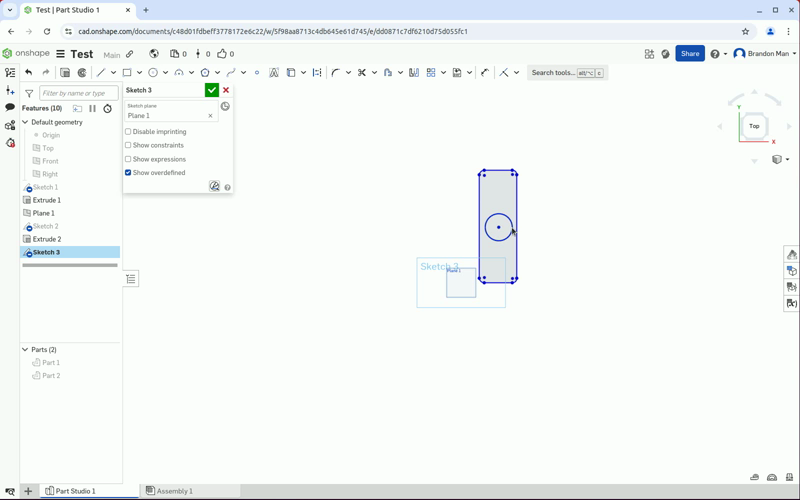
mouse_move(513, 278)
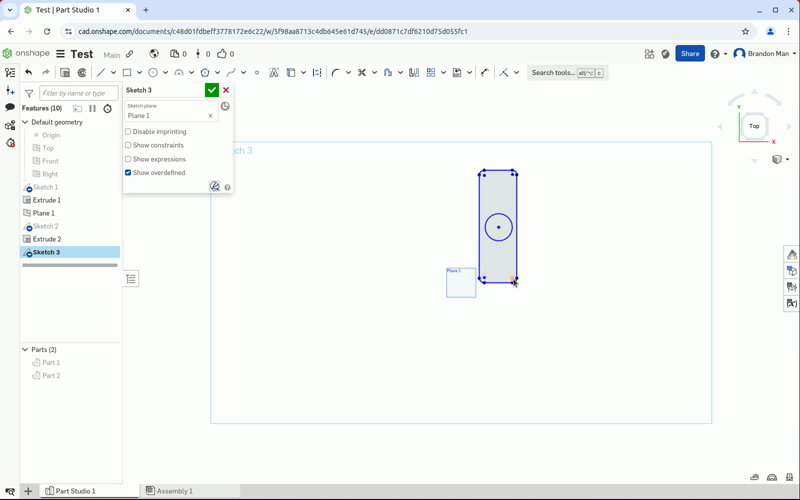
click(513, 278)
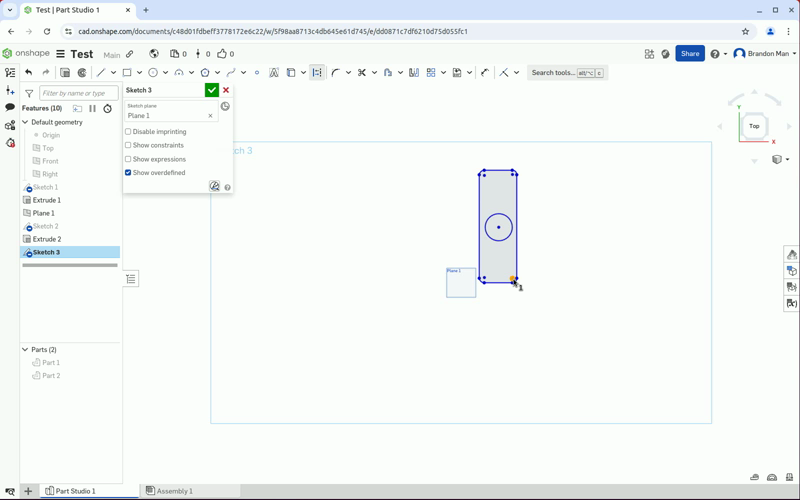
mouse_move(73, 352)
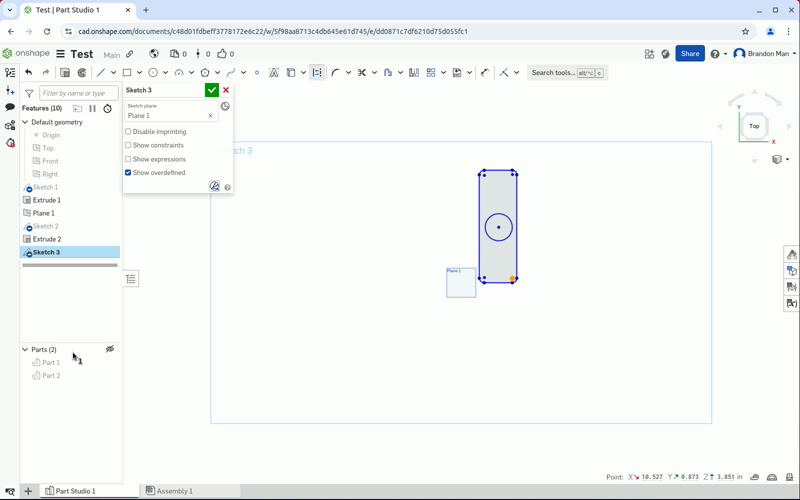
key(shift+y)
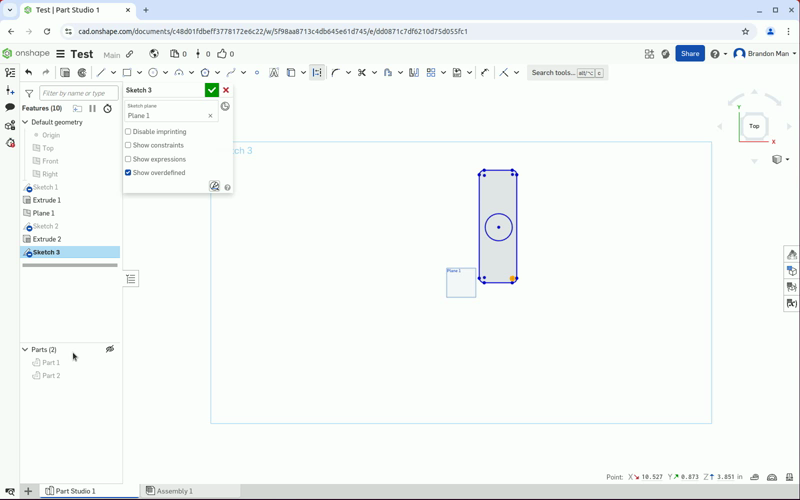
key(shift+e)
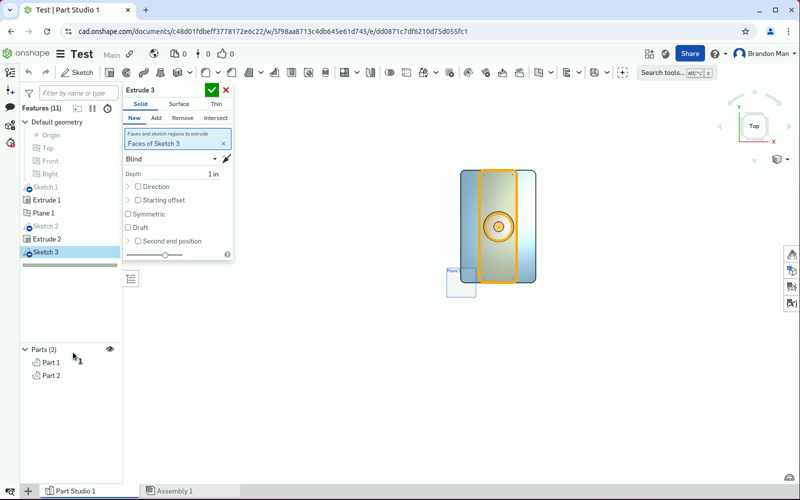
mouse_move(143, 106)
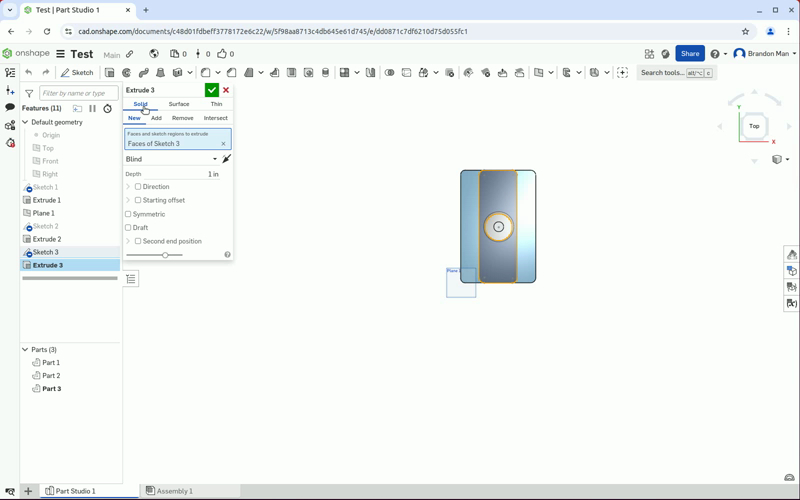
click(143, 106)
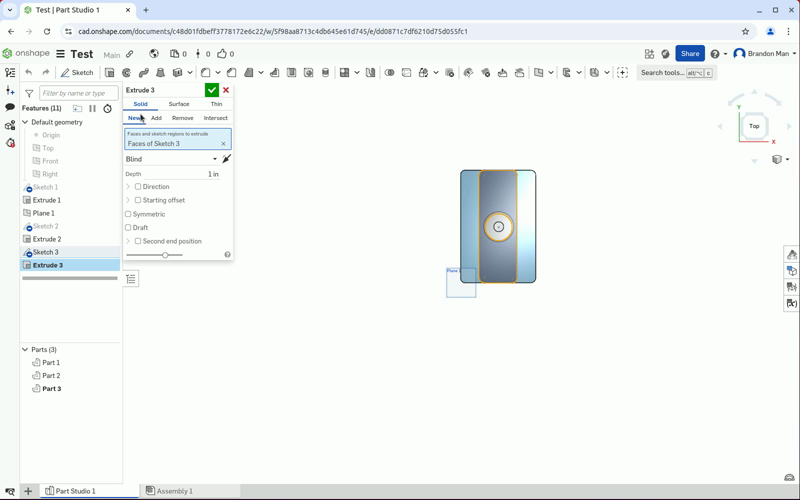
mouse_move(137, 120)
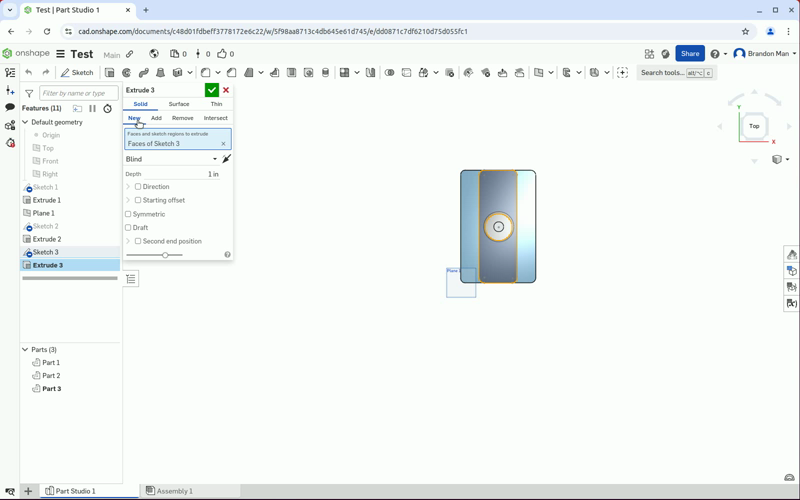
click(137, 120)
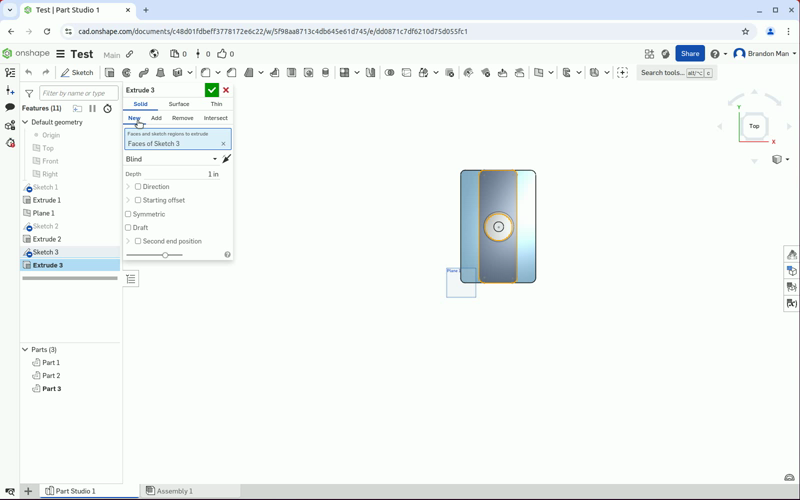
key(tab, 4)
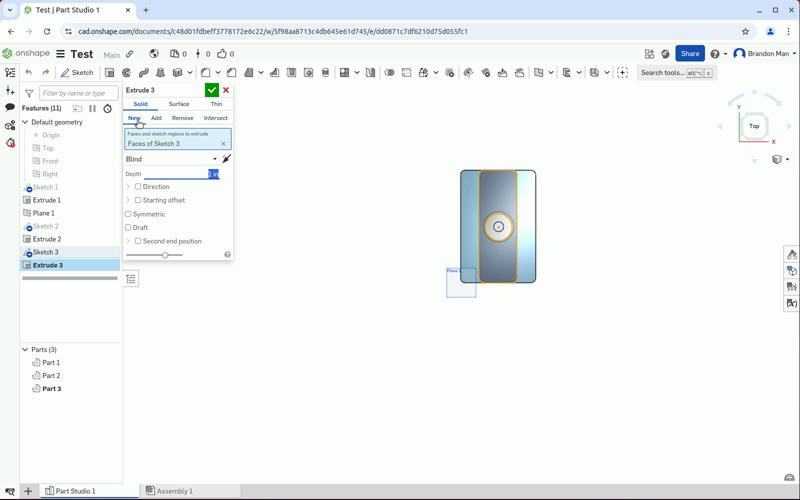
text(3.851)
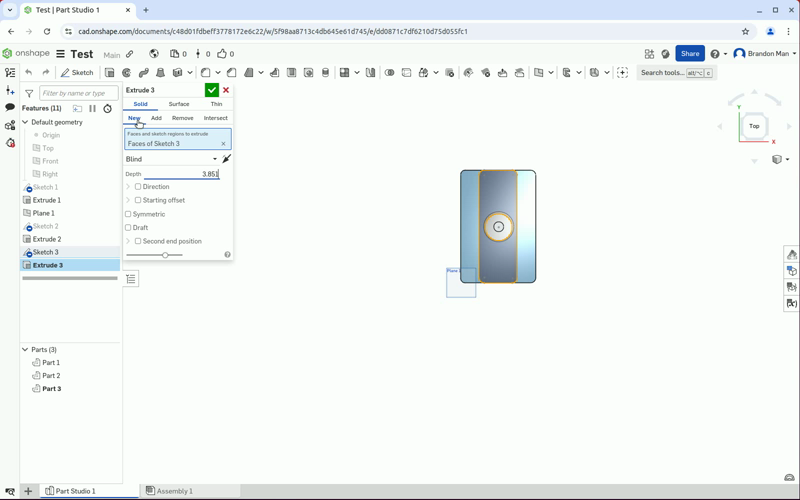
key(enter)
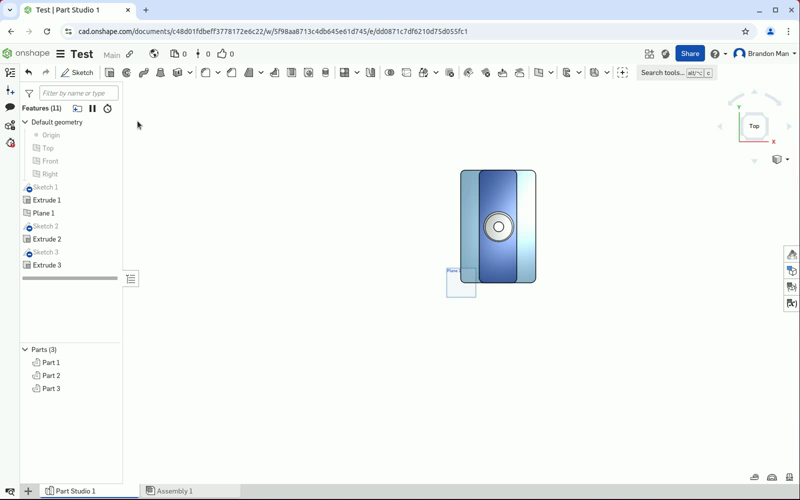
key(shift+h)
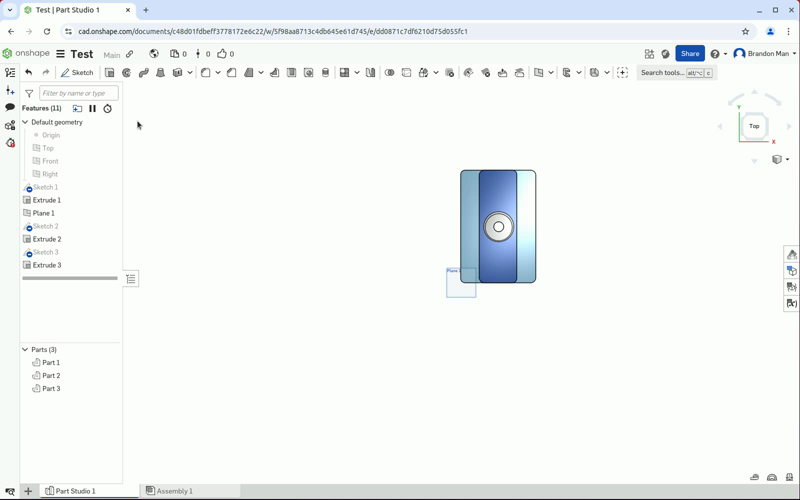
key(shift+h)
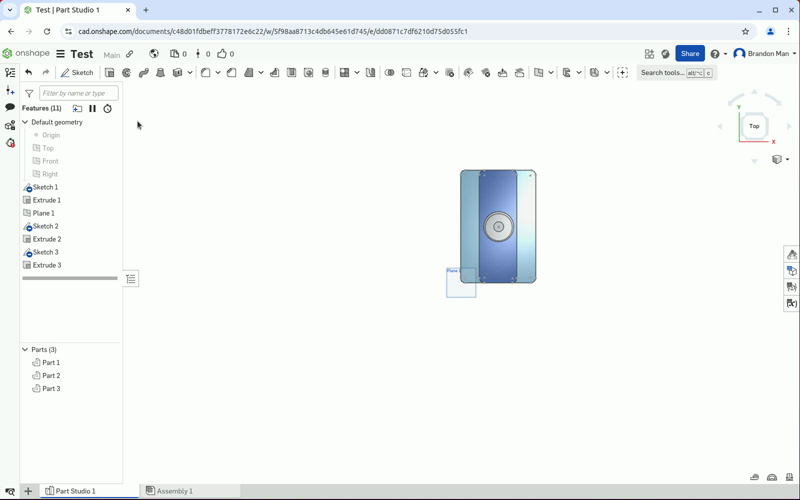
key(shift+7)
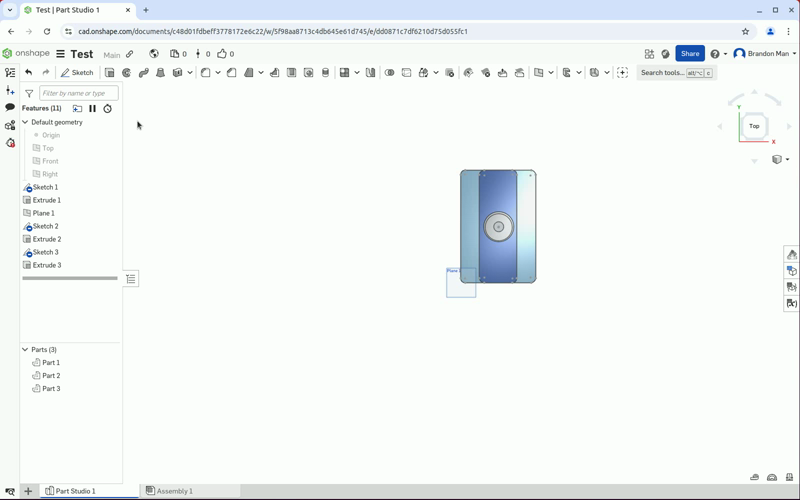
key(up, 3)
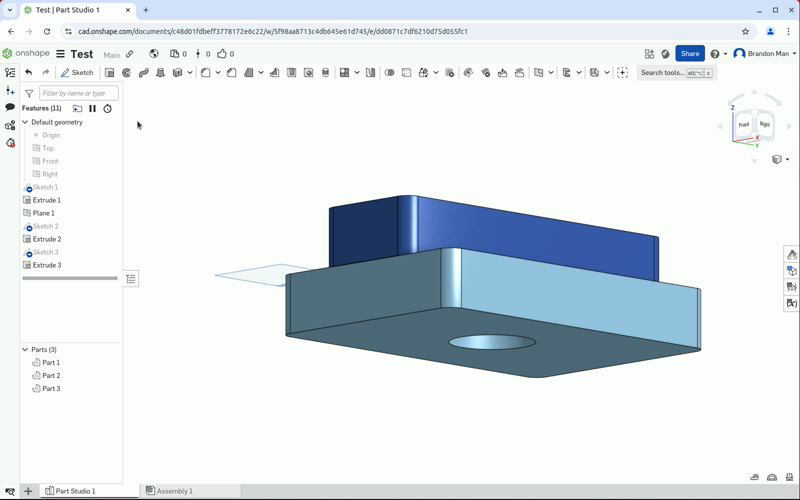
key(left, 3)
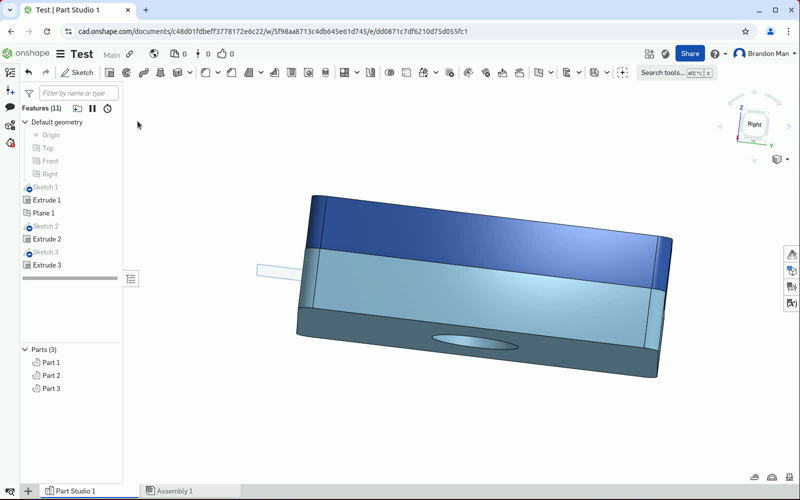
key(right, 3)
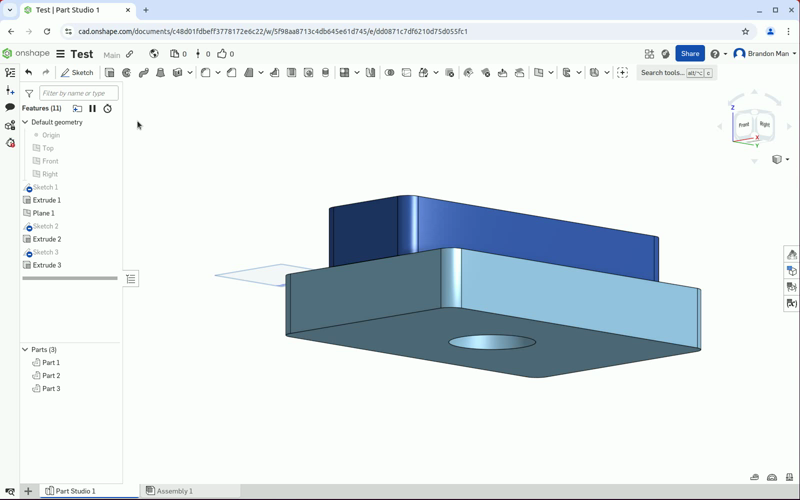
key(down, 3)
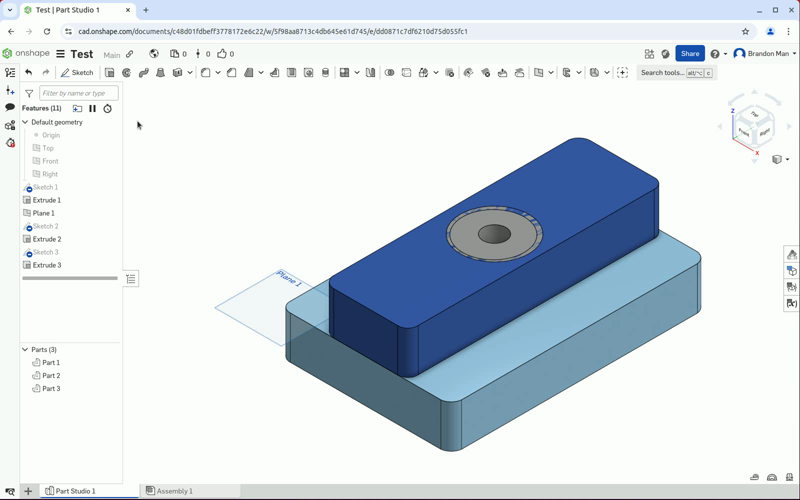
mouse_move(73, 189)
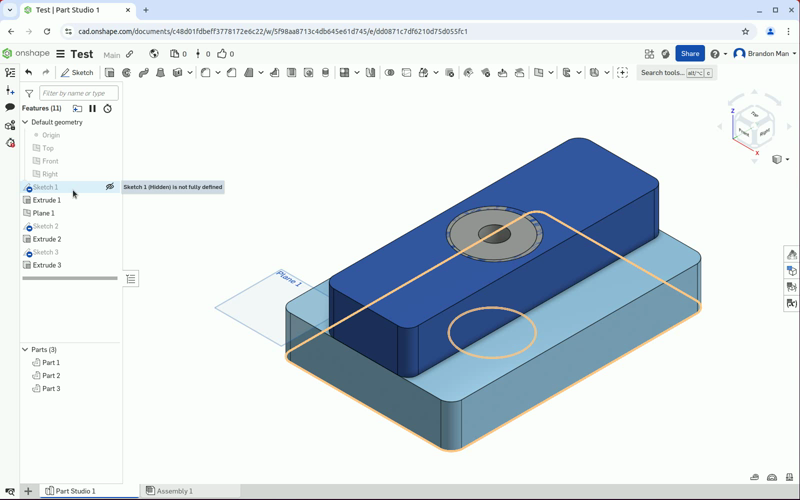
click(73, 189)